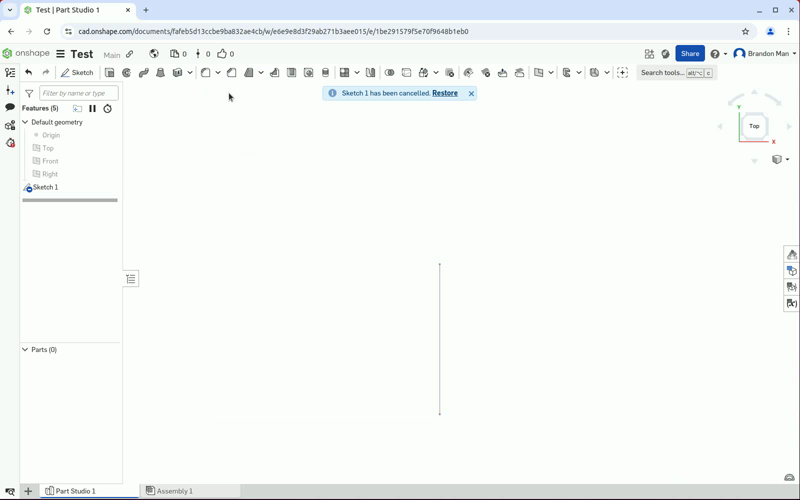
key(shift+h)
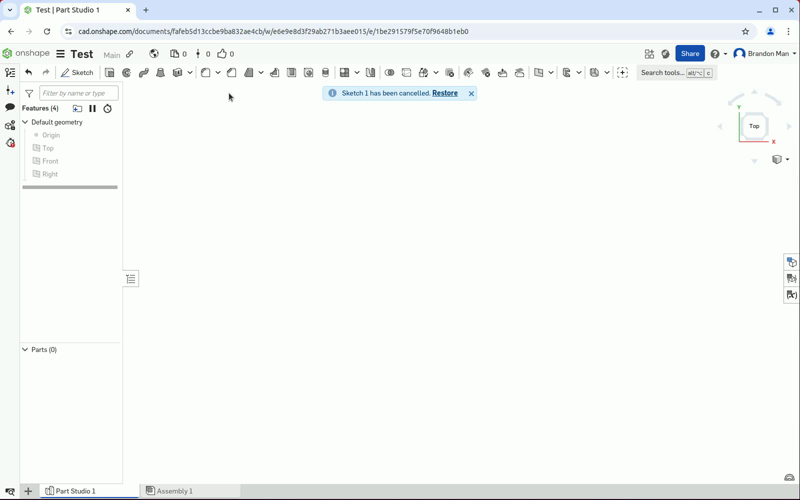
mouse_move(73, 352)
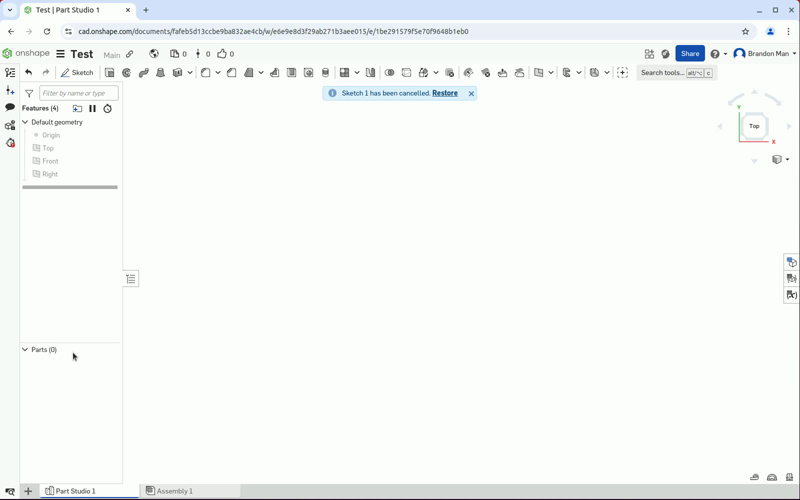
key(y)
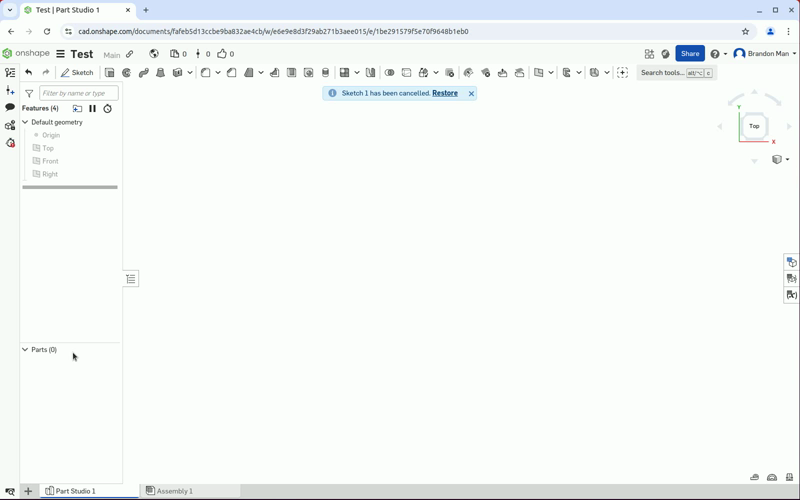
key(shift+p)
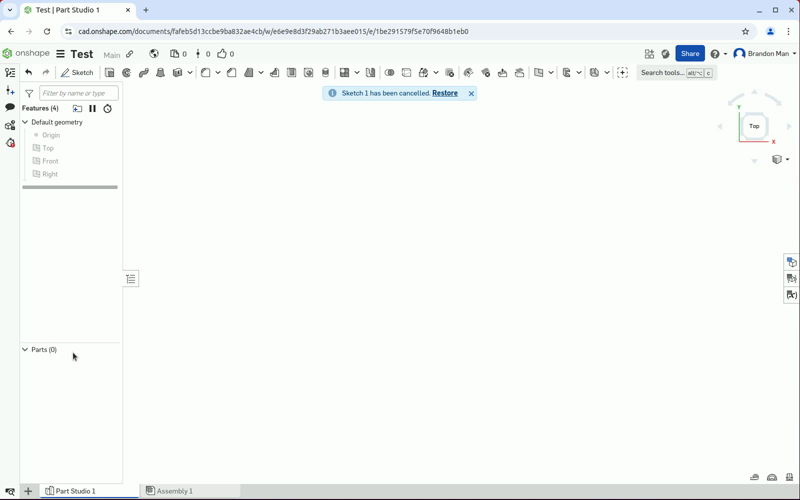
key(space)
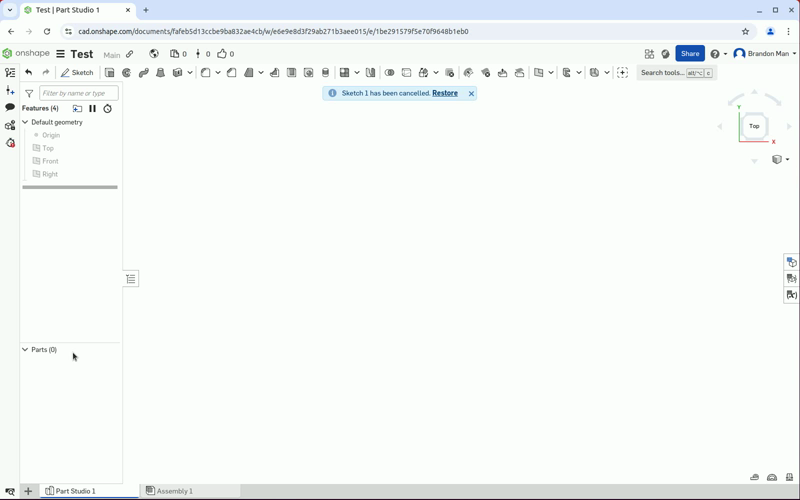
key_down(shift)
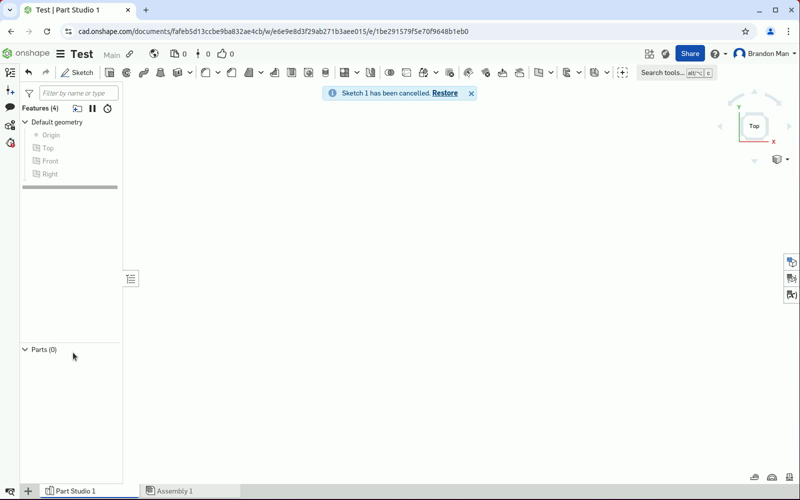
key(up)
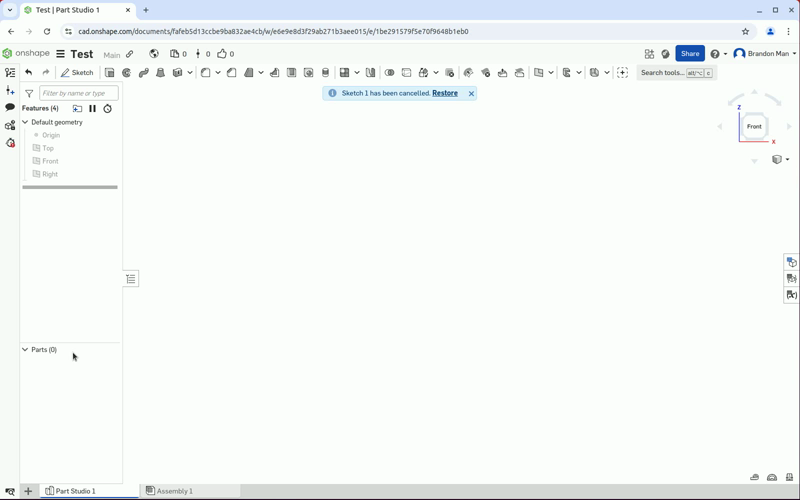
key_up(shift)
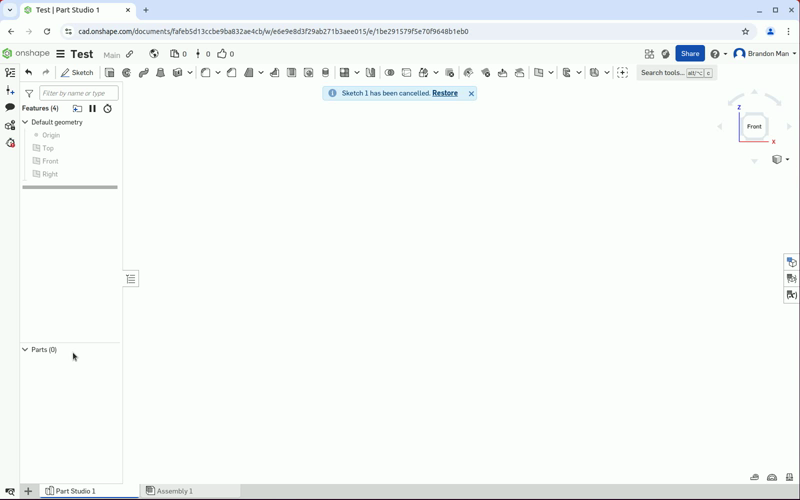
mouse_move(73, 352)
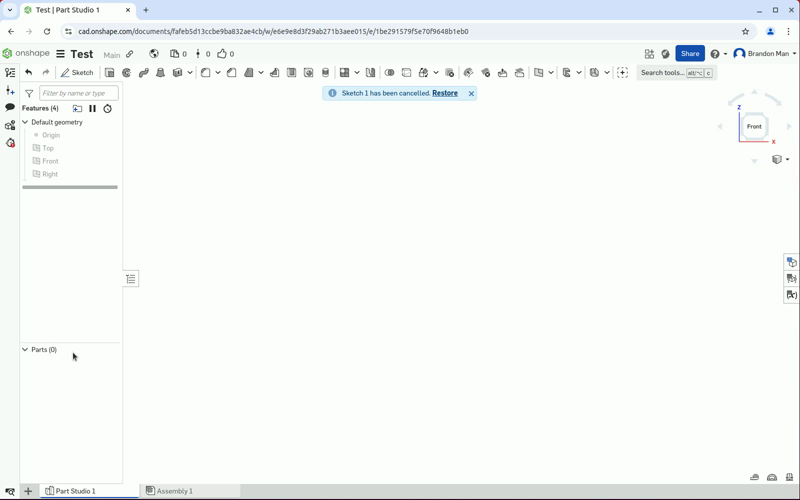
key(shift+y)
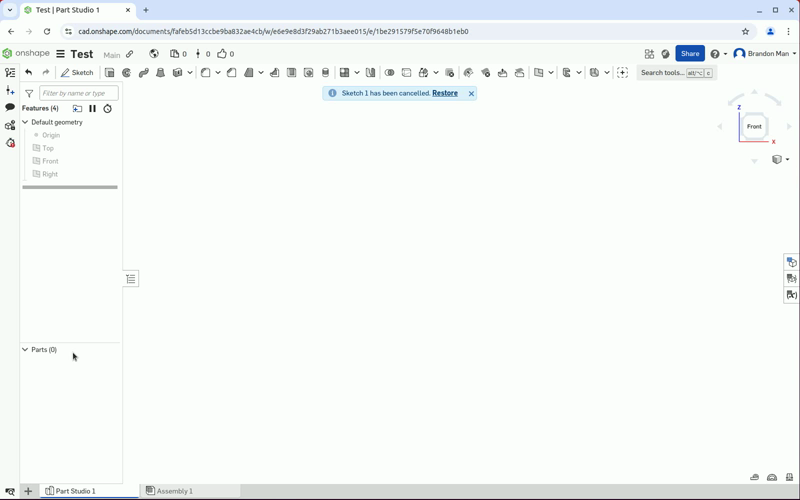
key(shift+s)
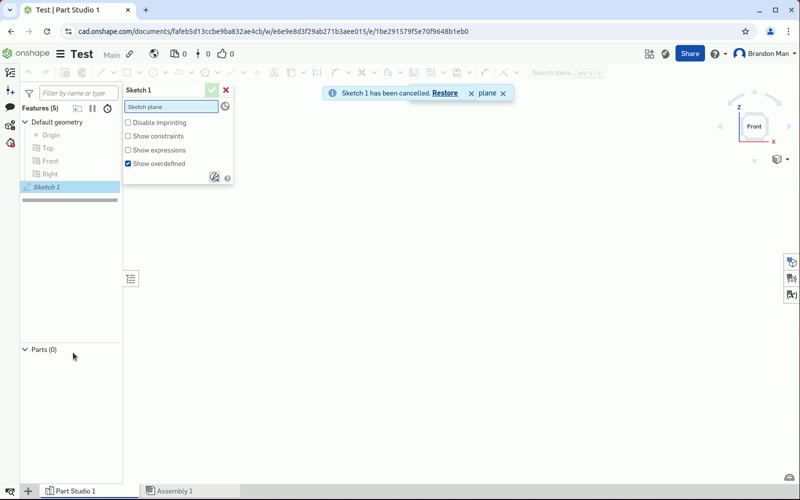
mouse_move(73, 163)
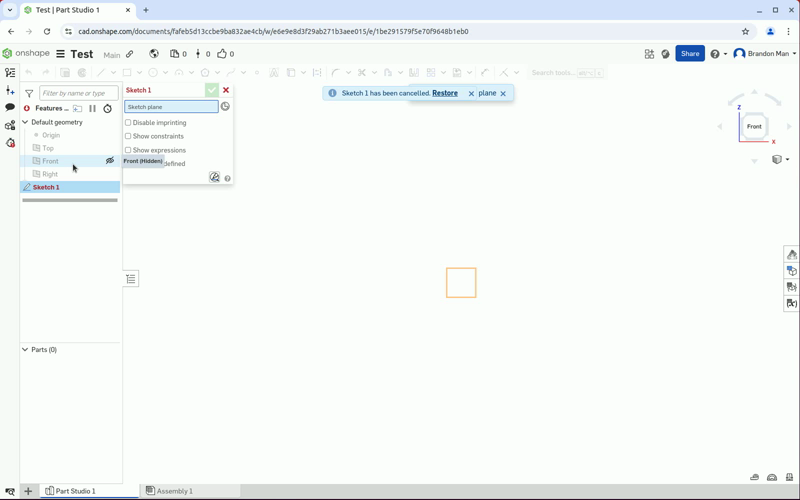
click(73, 163)
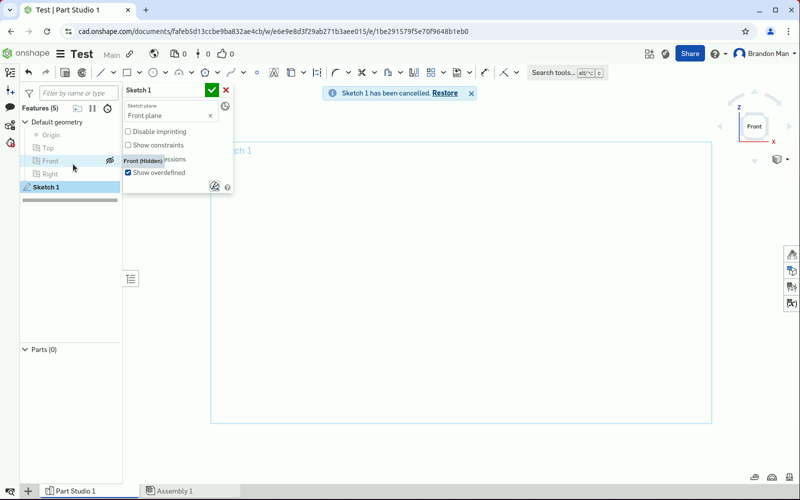
mouse_move(73, 352)
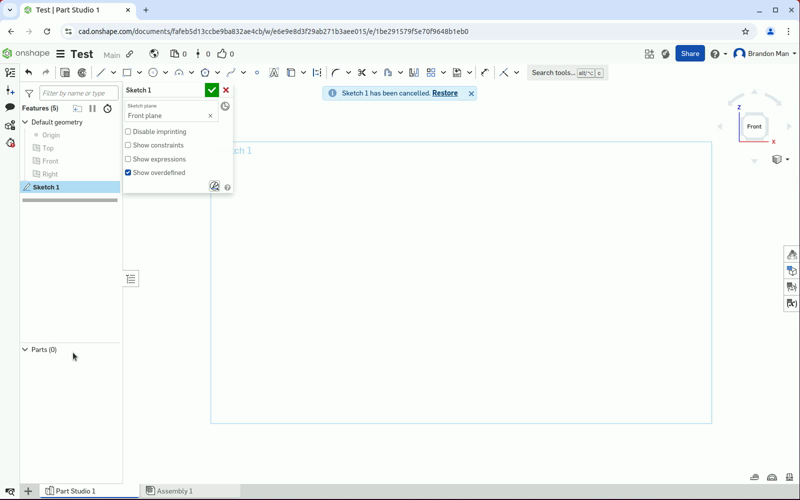
key(y)
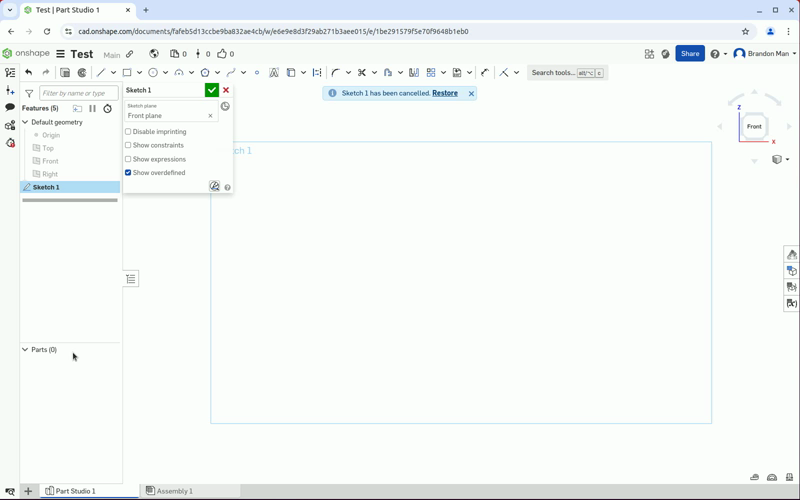
key(l)
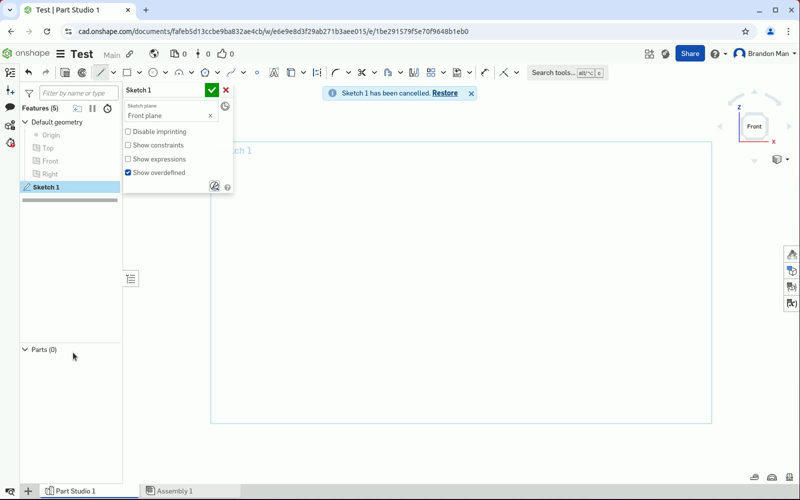
key_down(shift)
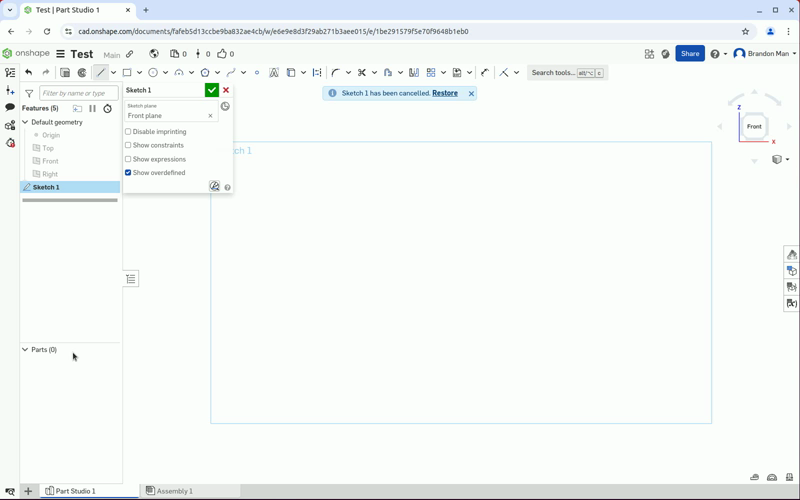
mouse_move(370, 290)
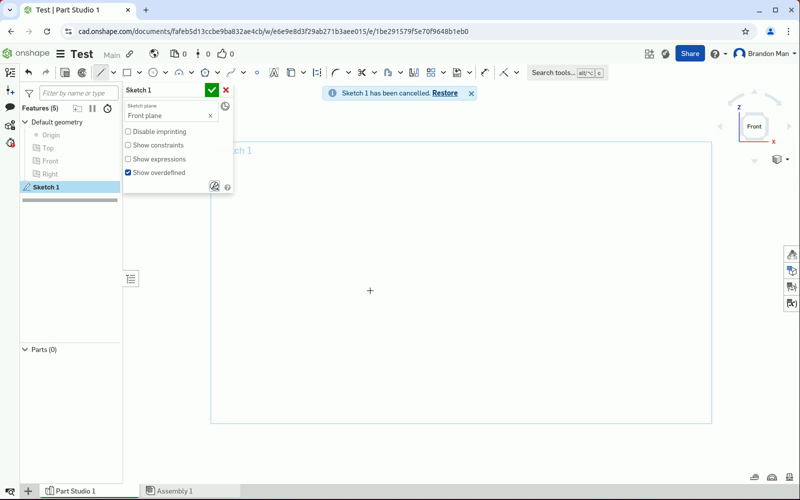
click(370, 290)
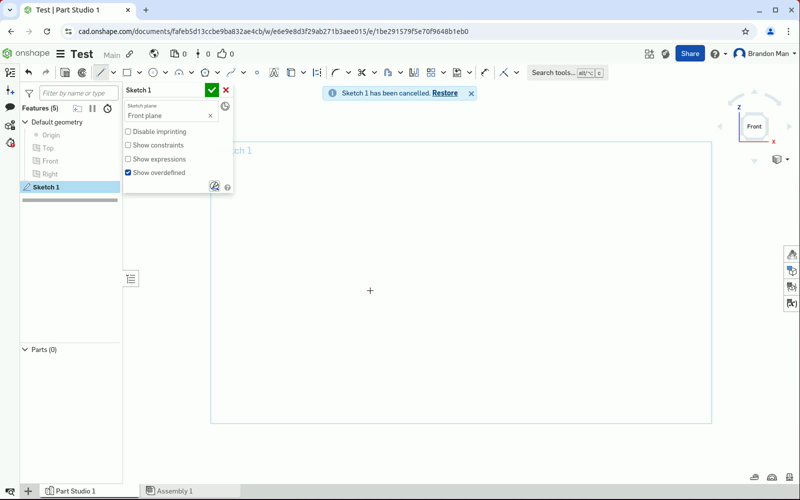
key_up(shift)
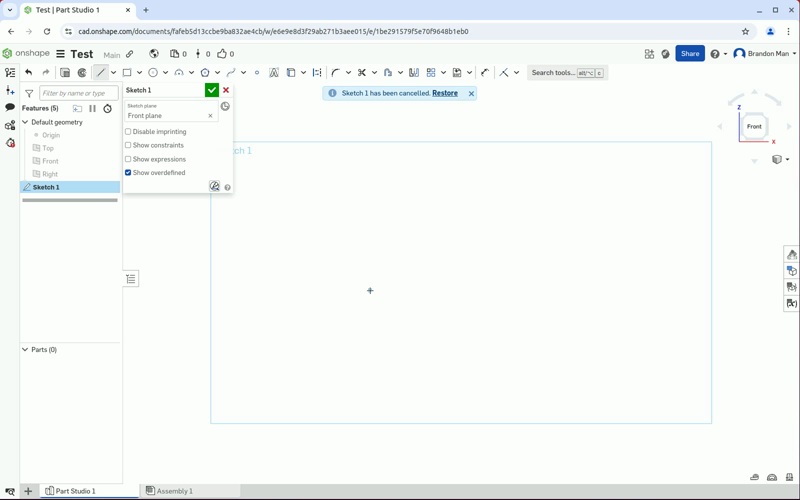
key_down(shift)
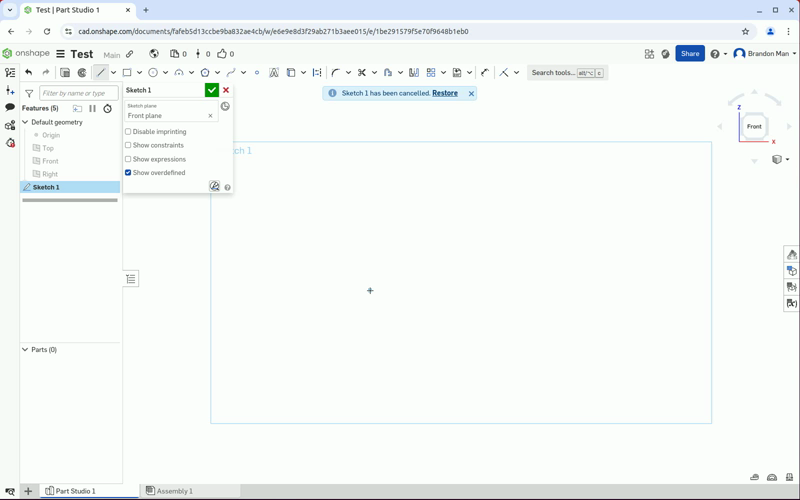
mouse_move(470, 285)
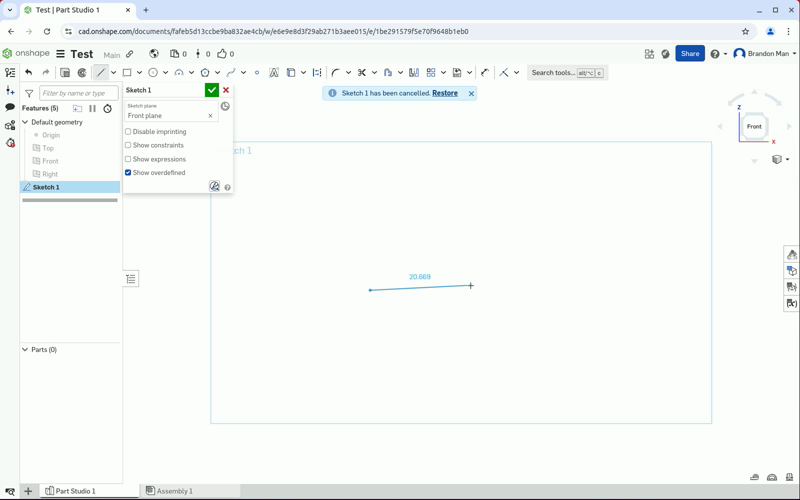
click(470, 285)
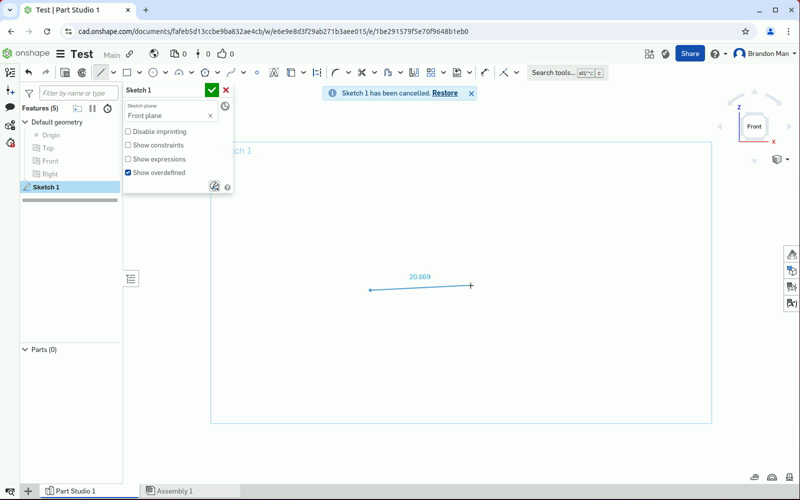
key_up(shift)
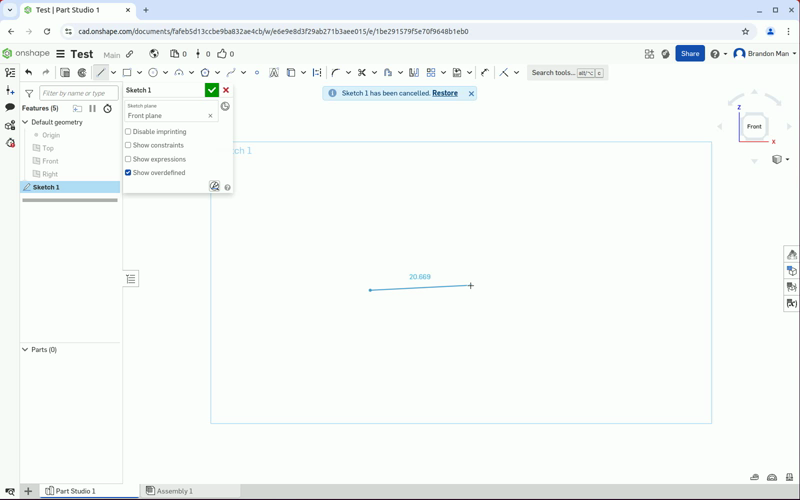
key(esc)
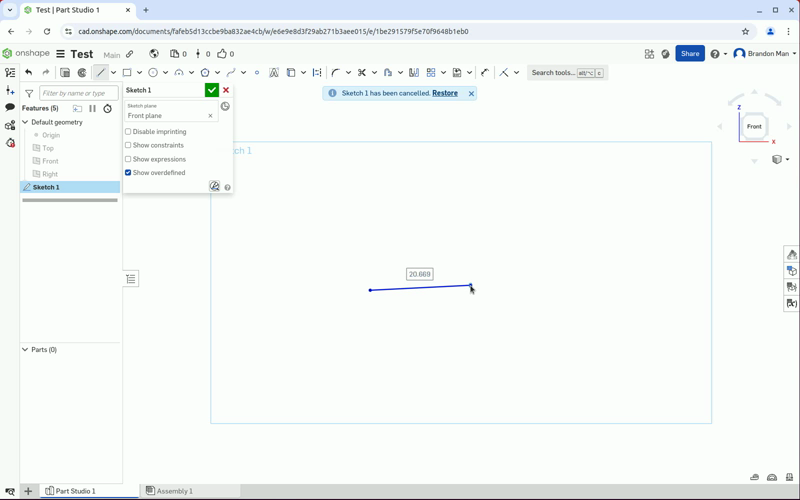
key(a)
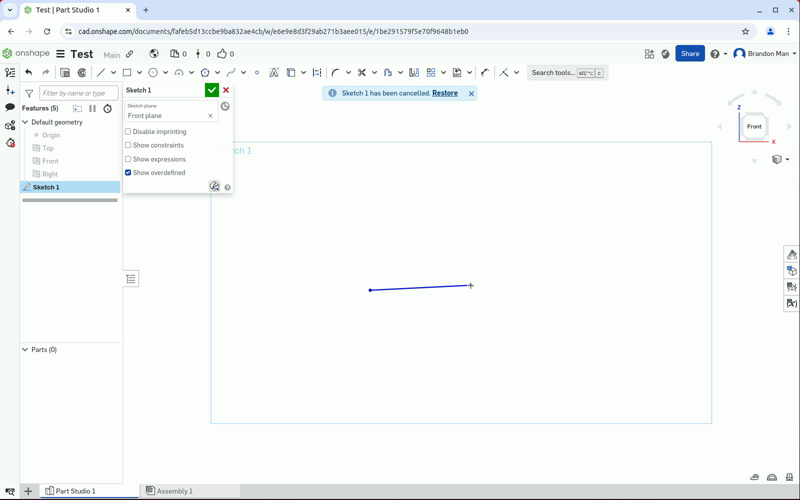
mouse_move(470, 285)
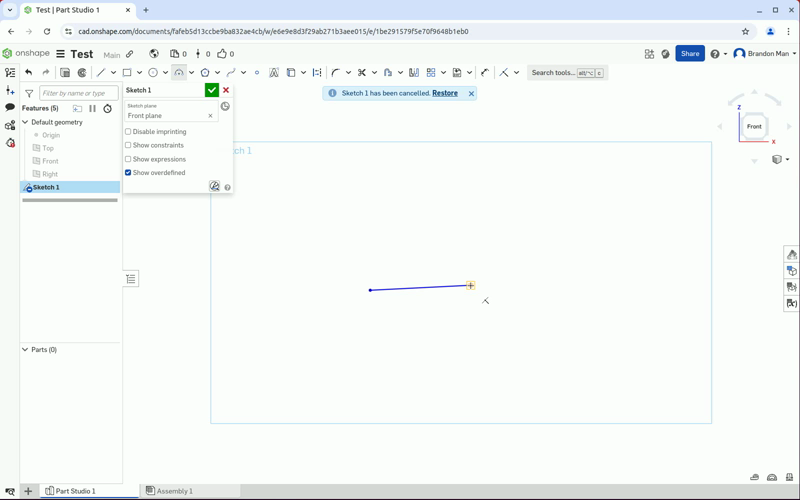
click(470, 285)
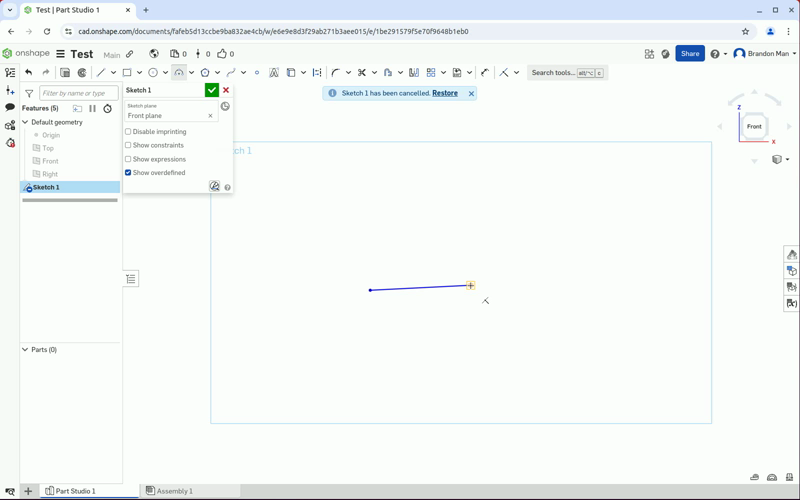
key_down(shift)
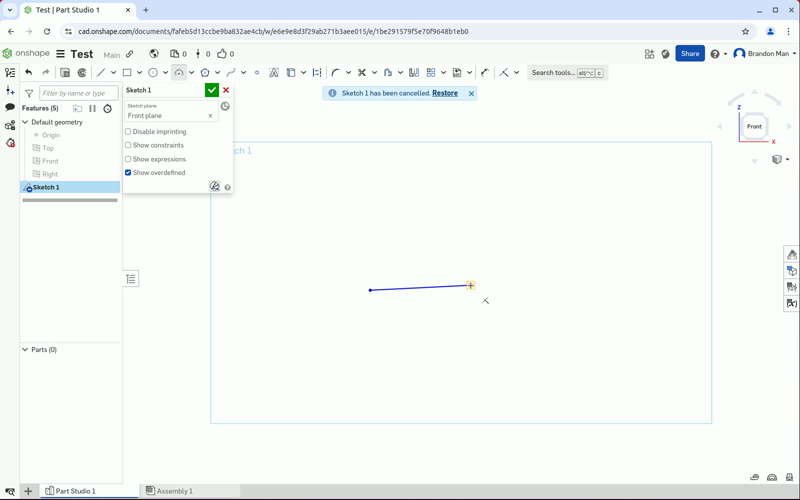
mouse_move(470, 254)
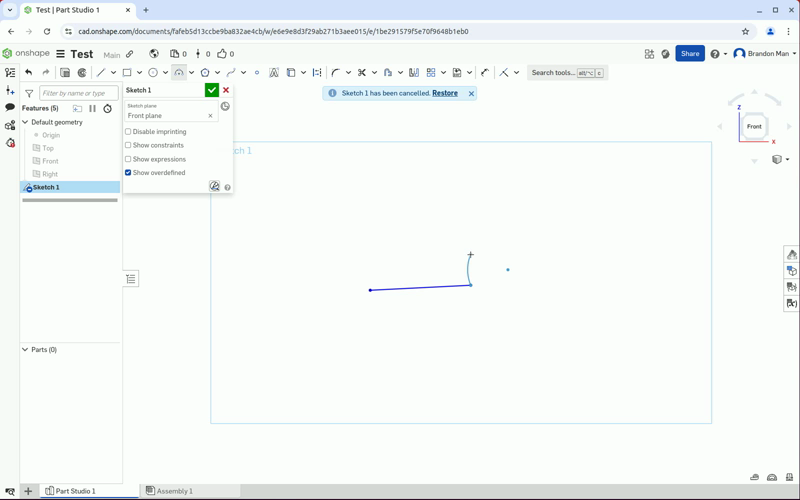
click(470, 254)
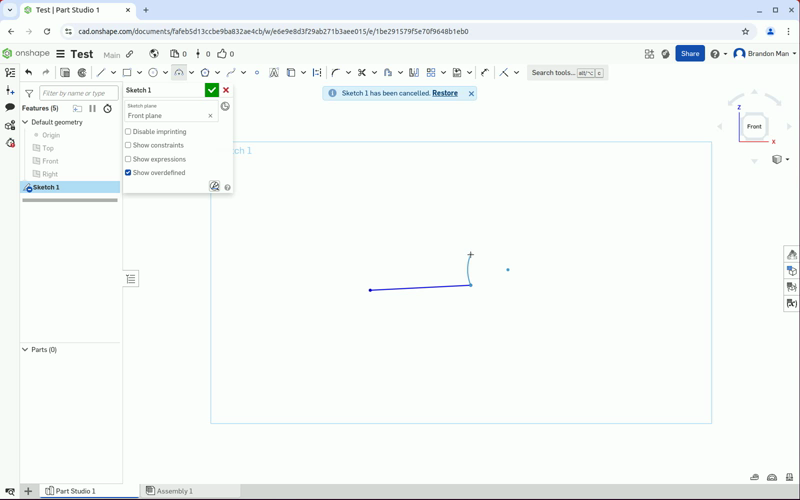
mouse_move(486, 269)
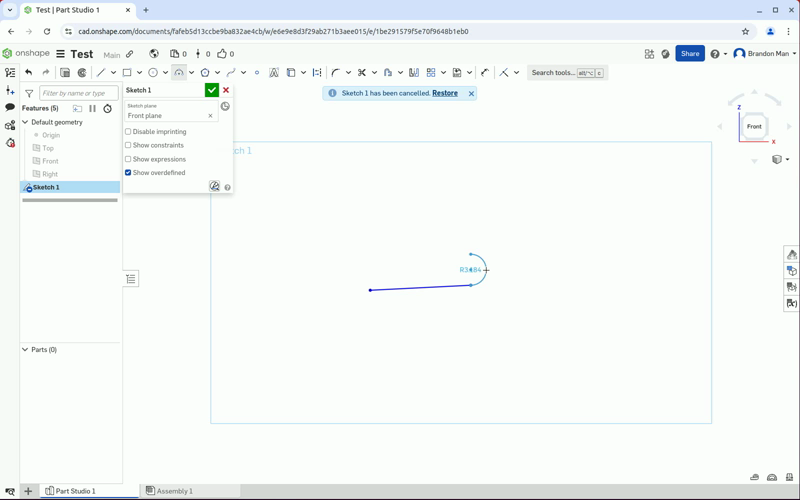
click(486, 269)
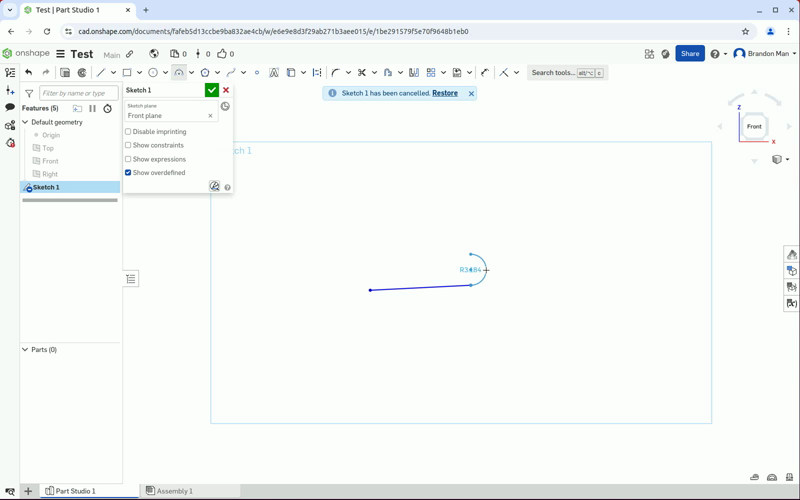
key_up(shift)
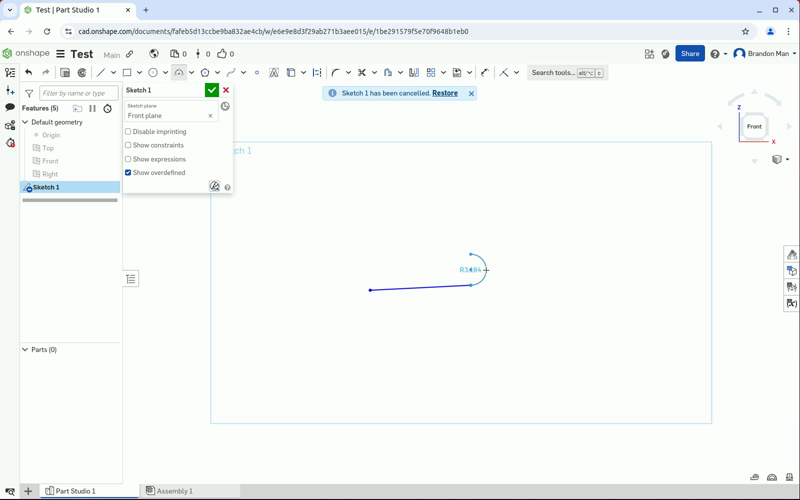
key(esc)
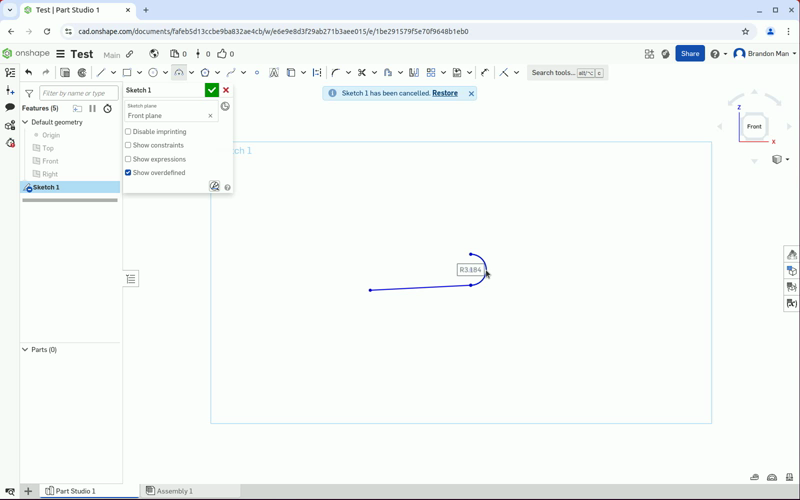
key(l)
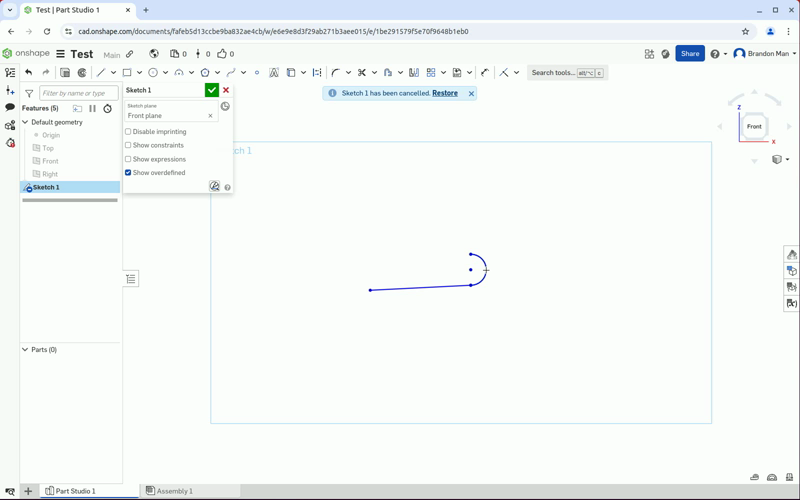
mouse_move(470, 254)
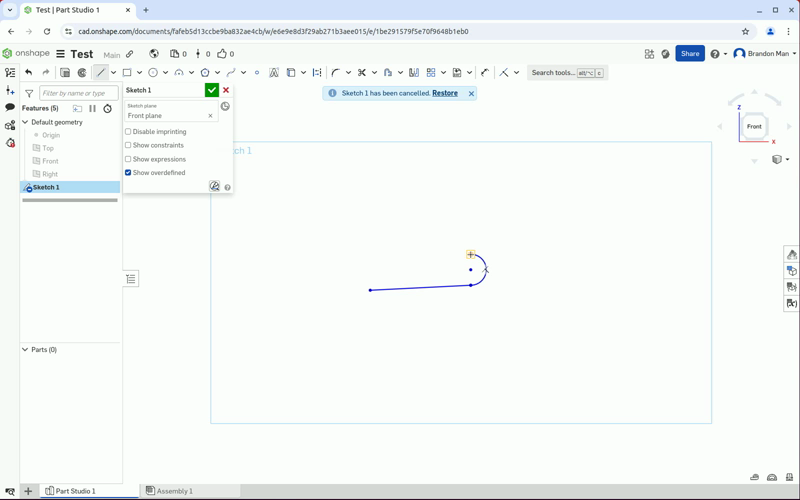
click(470, 254)
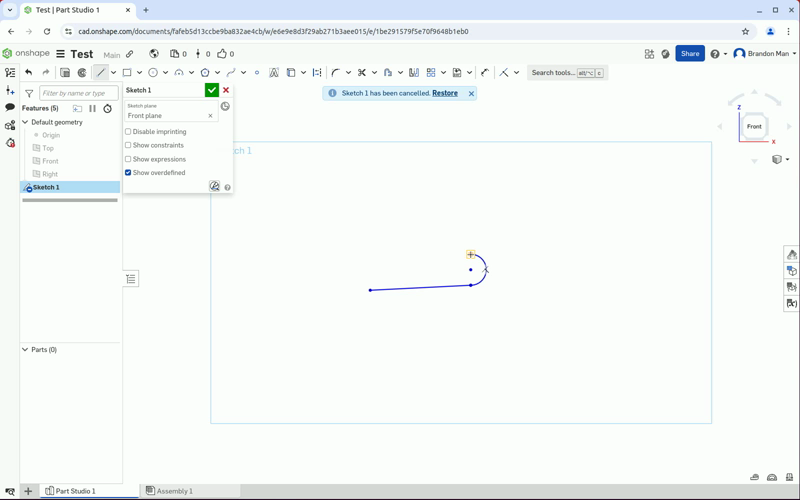
key_down(shift)
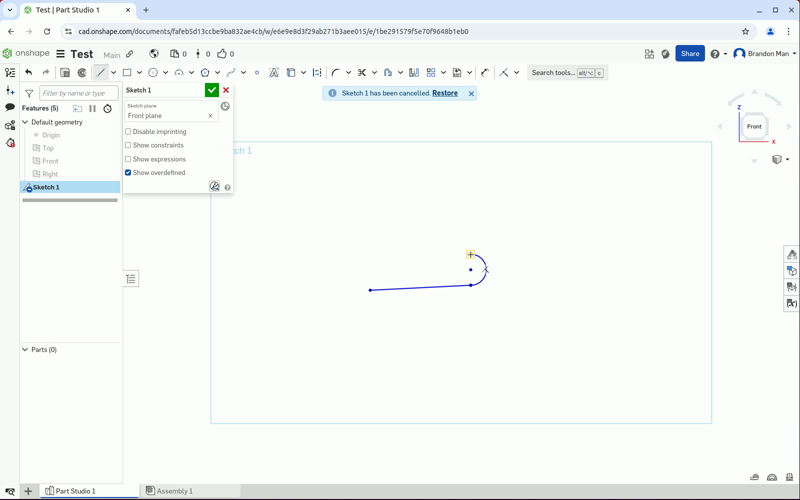
mouse_move(370, 249)
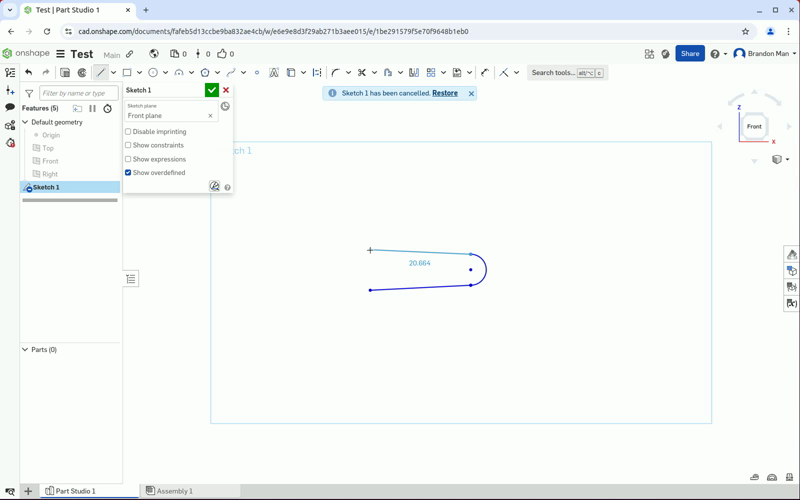
click(370, 249)
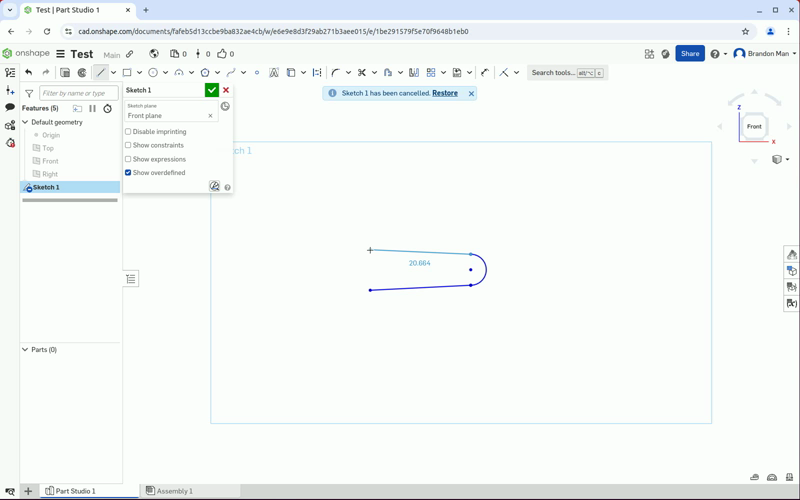
key_up(shift)
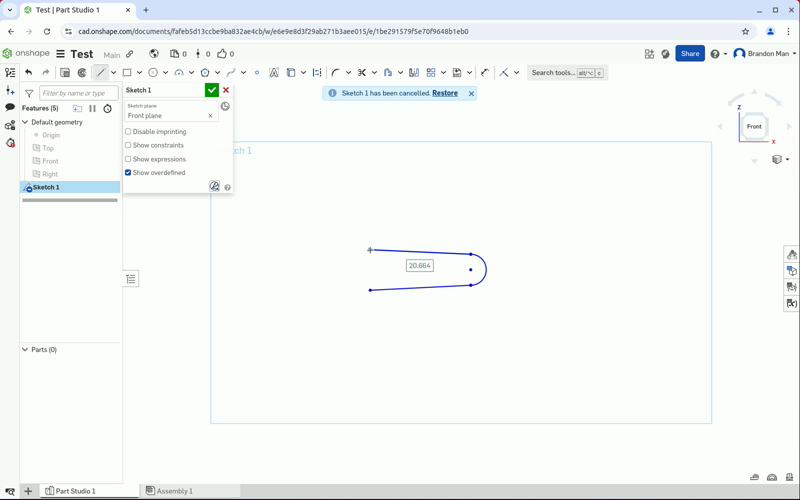
key(esc)
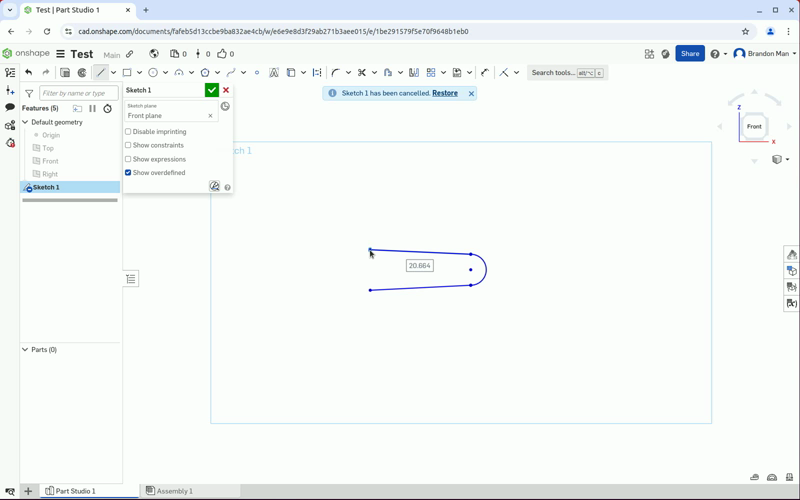
key(a)
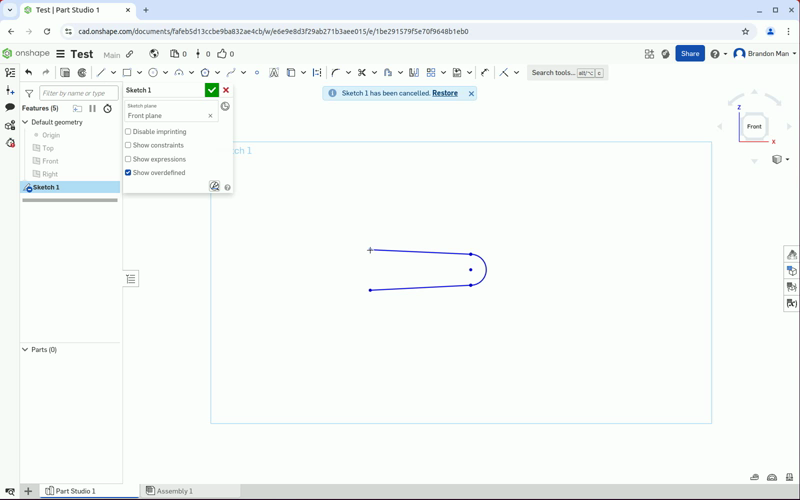
mouse_move(370, 249)
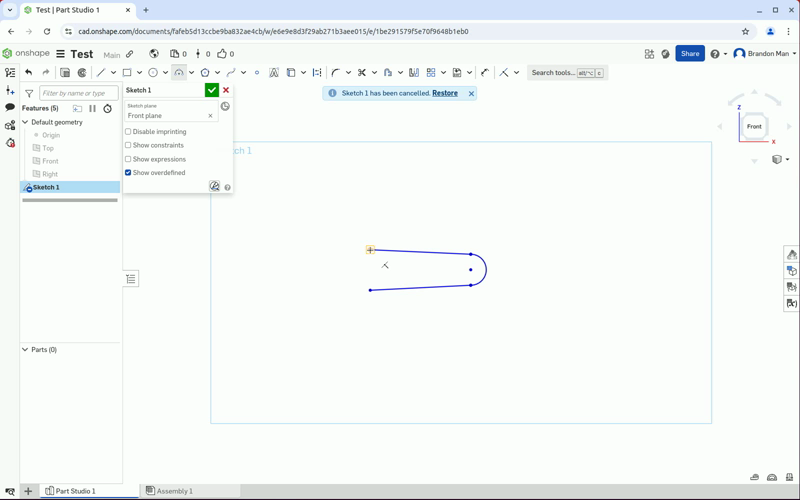
click(370, 249)
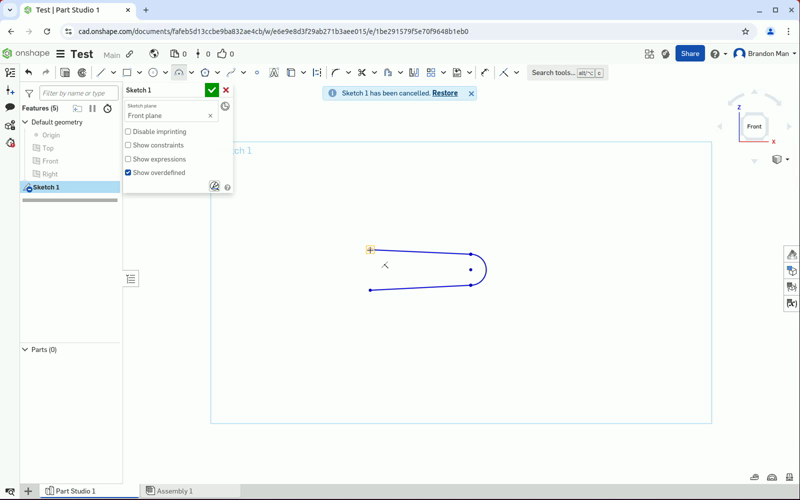
mouse_move(370, 290)
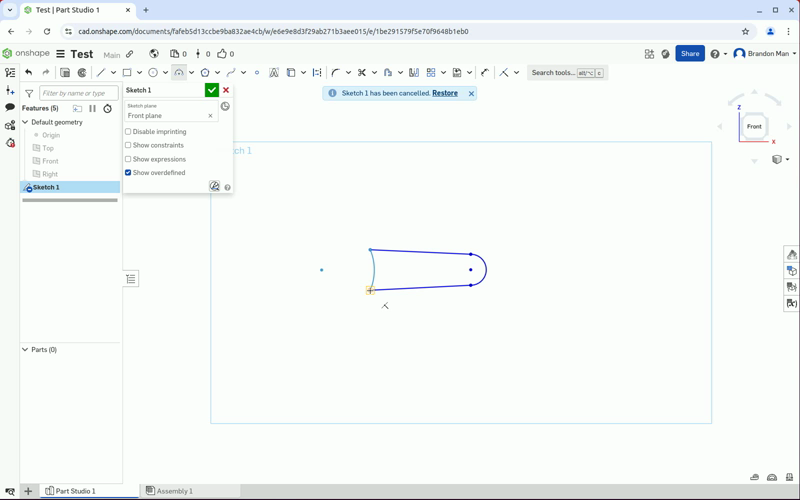
click(370, 290)
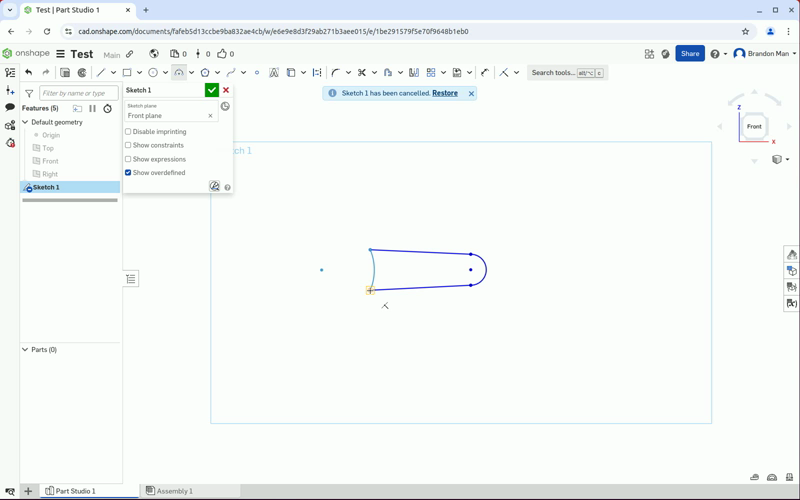
key_down(shift)
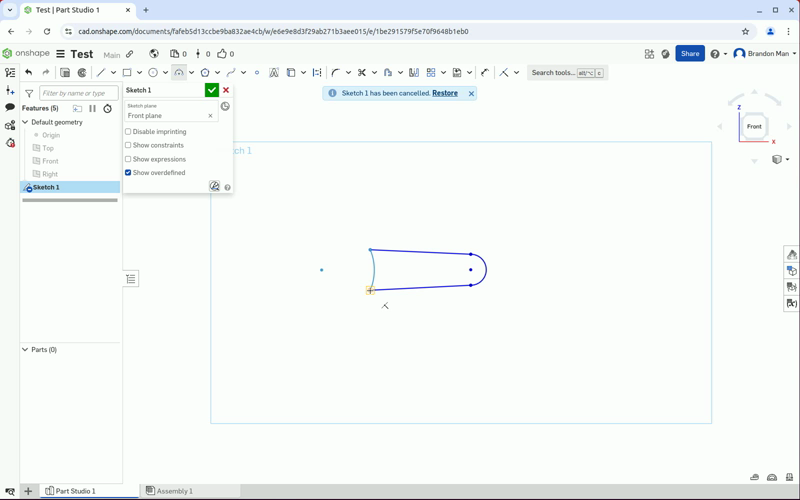
mouse_move(388, 269)
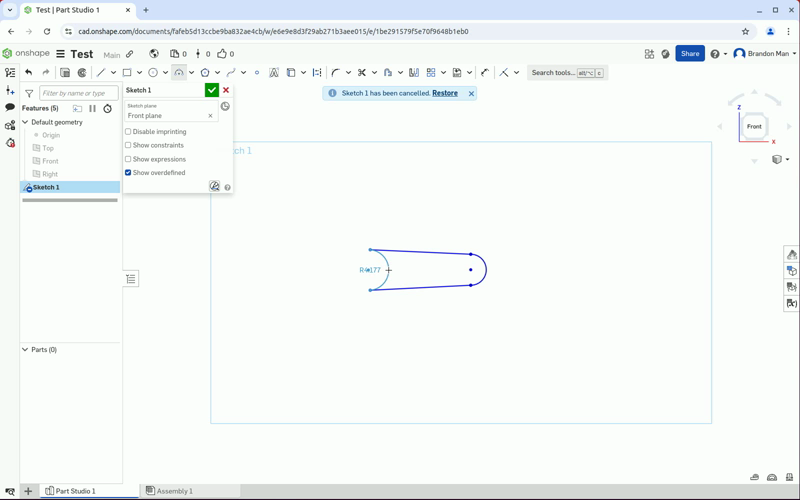
click(388, 269)
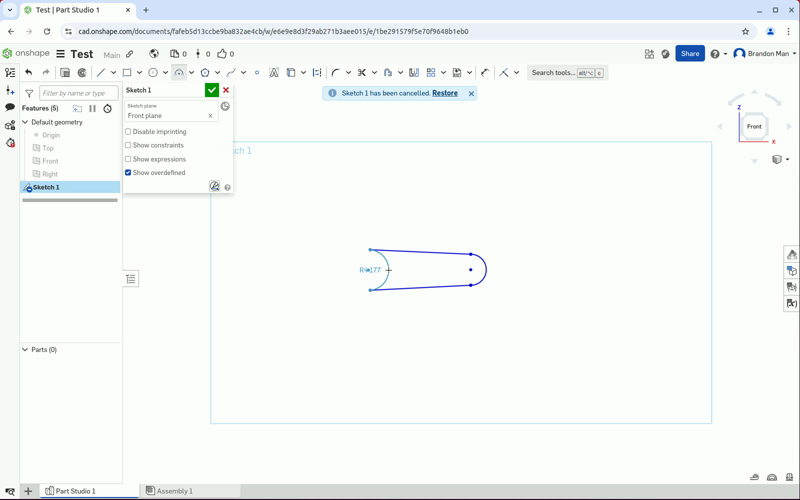
key_up(shift)
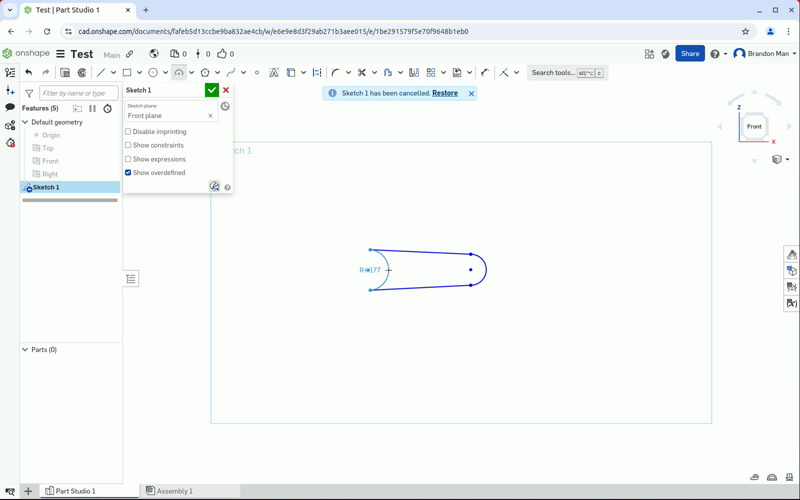
key(esc)
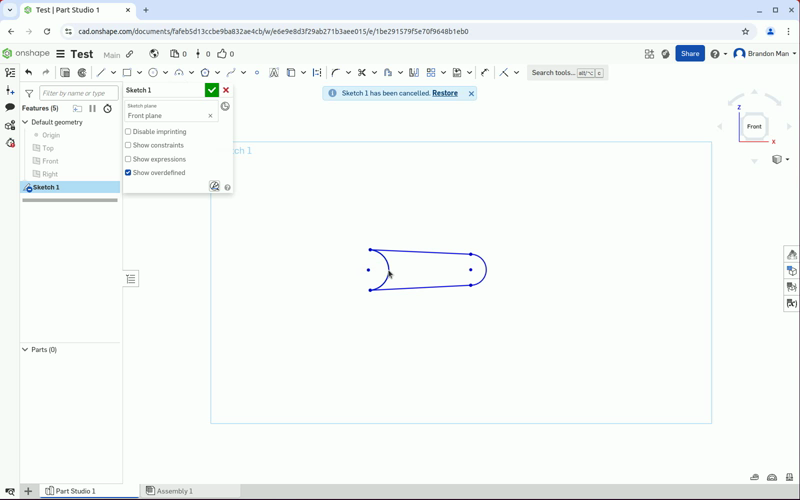
mouse_move(392, 284)
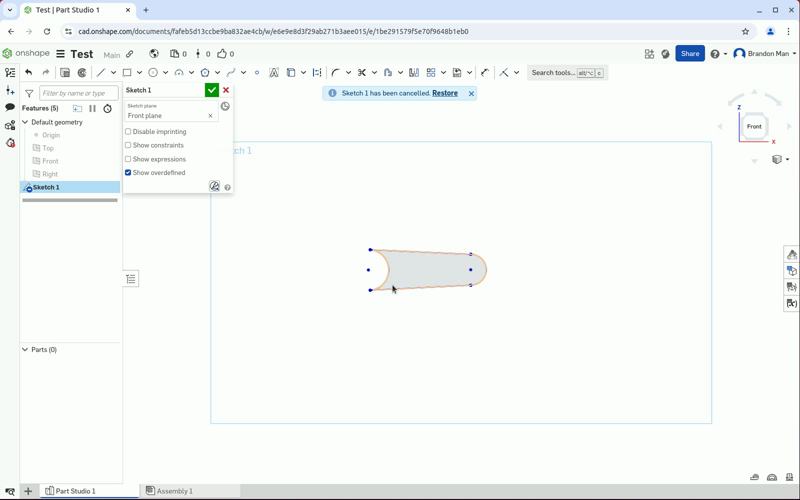
click(392, 284)
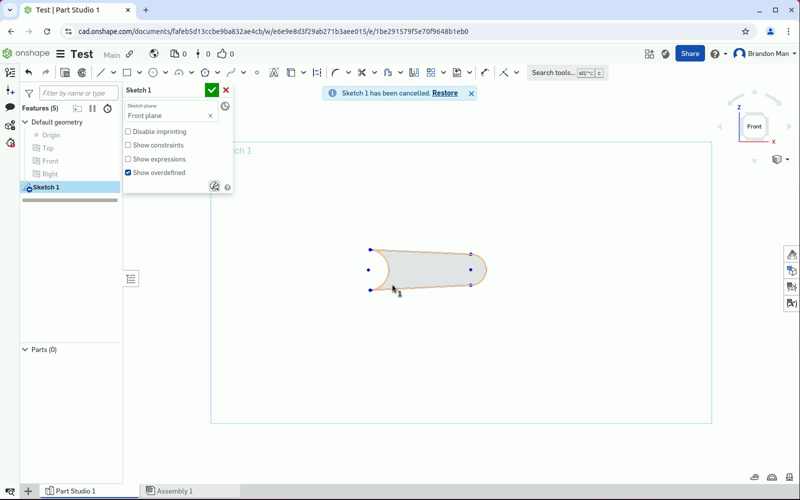
mouse_move(73, 352)
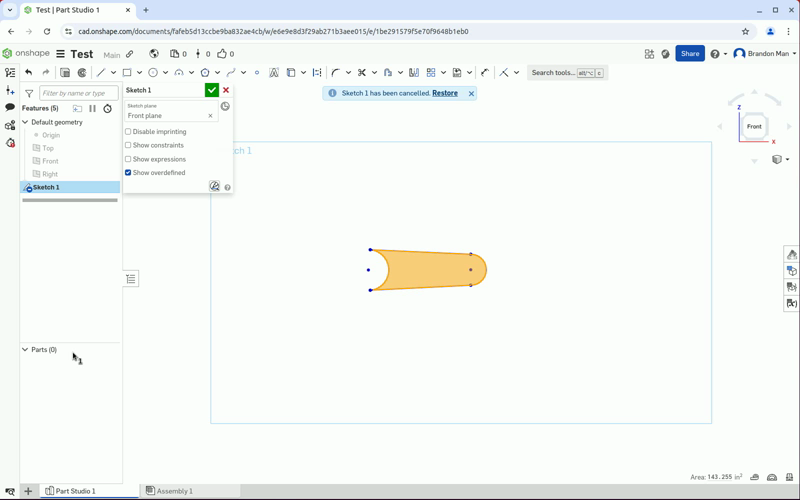
key(shift+y)
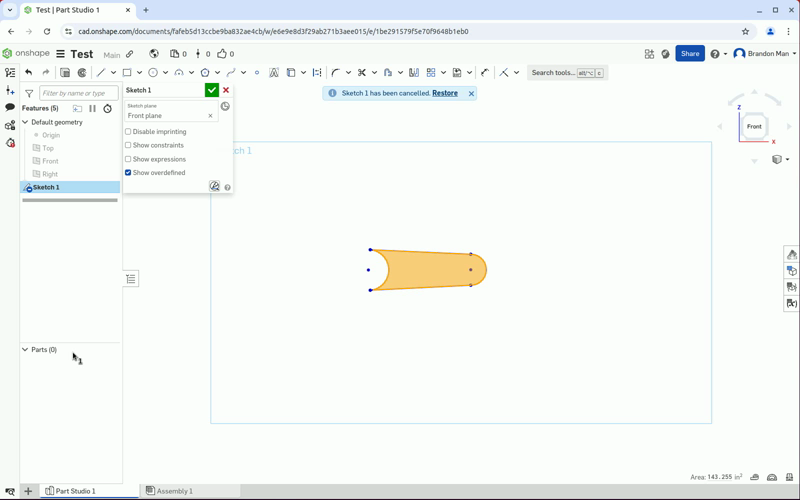
key(shift+e)
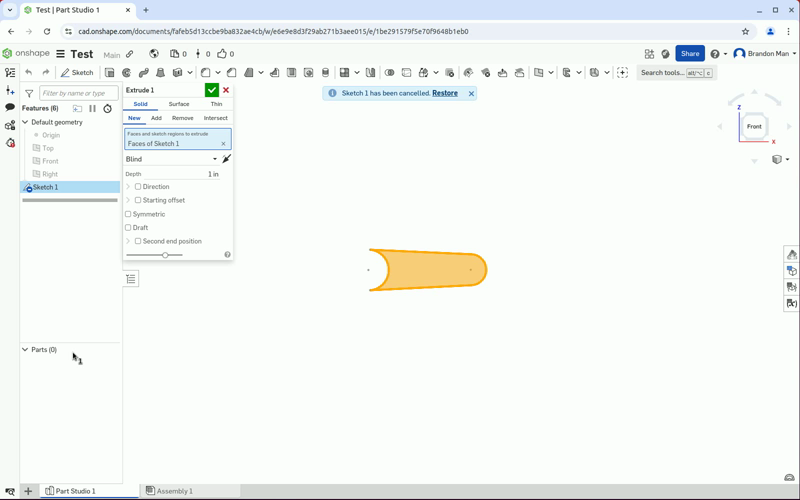
mouse_move(143, 106)
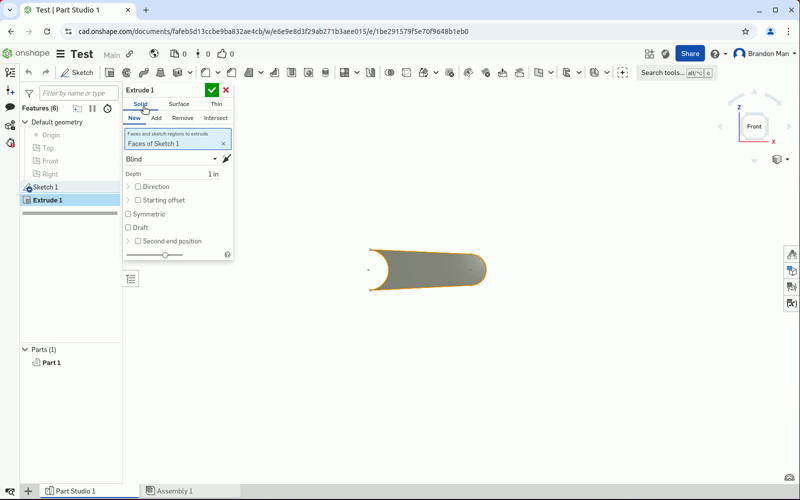
click(143, 106)
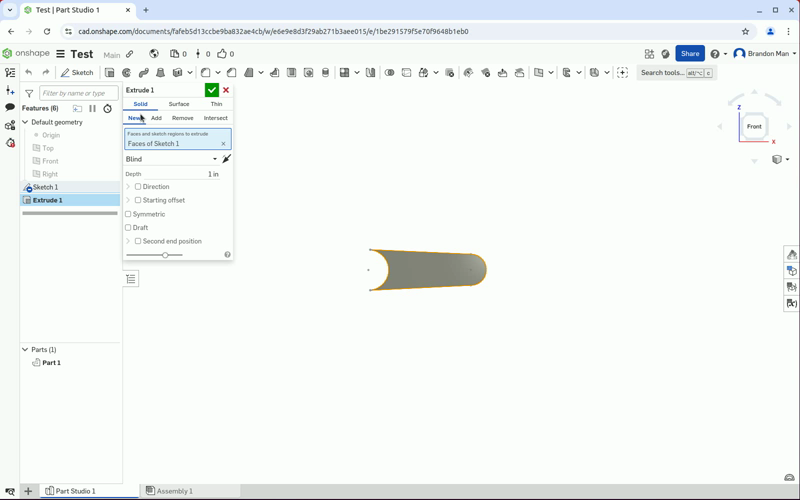
mouse_move(137, 120)
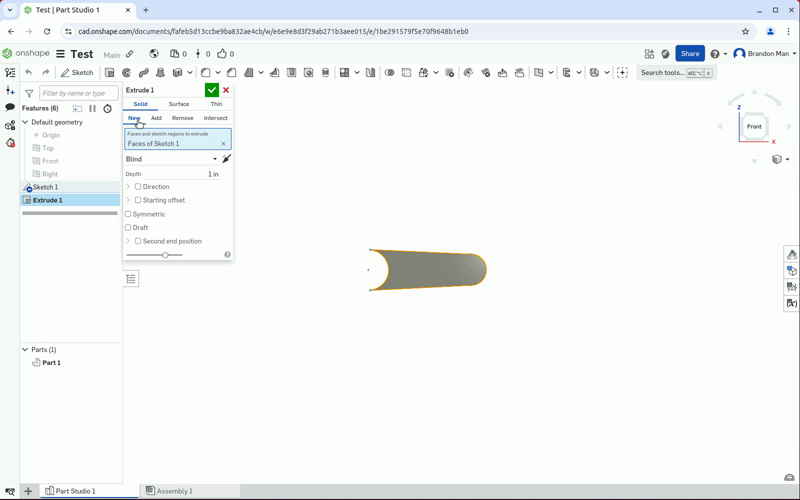
click(137, 120)
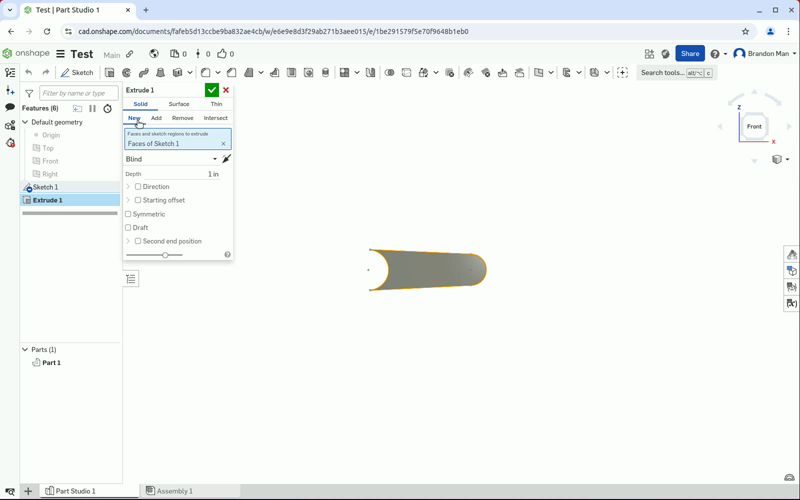
key(tab, 4)
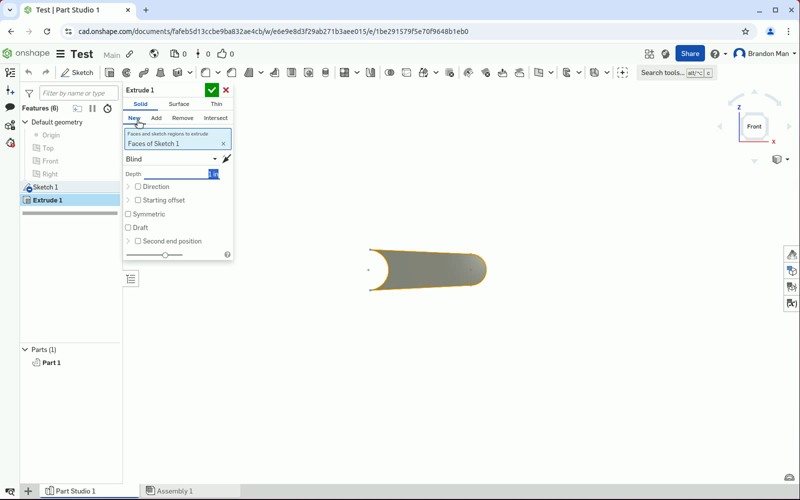
text(8.425)
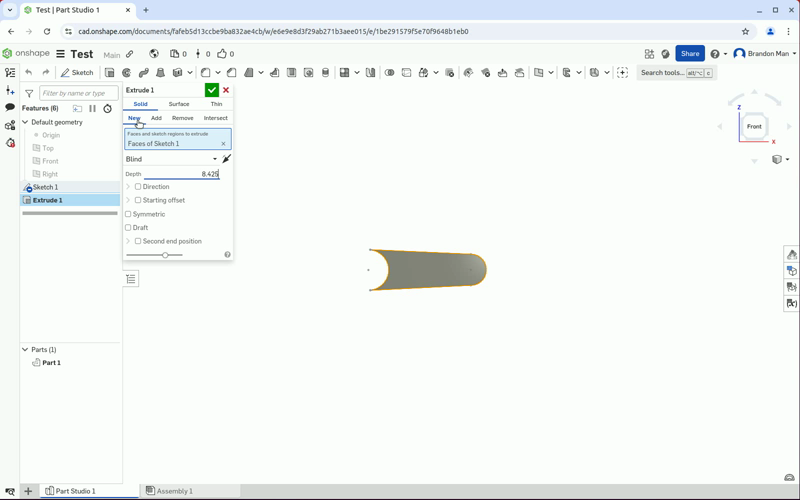
key(enter)
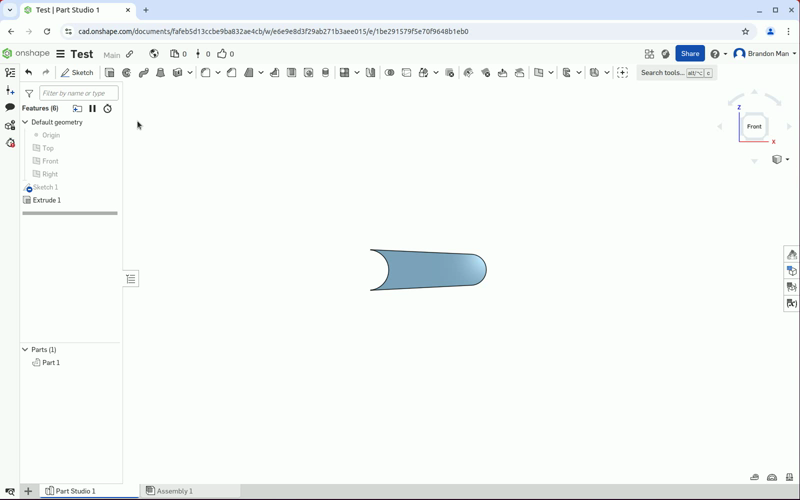
key(shift+h)
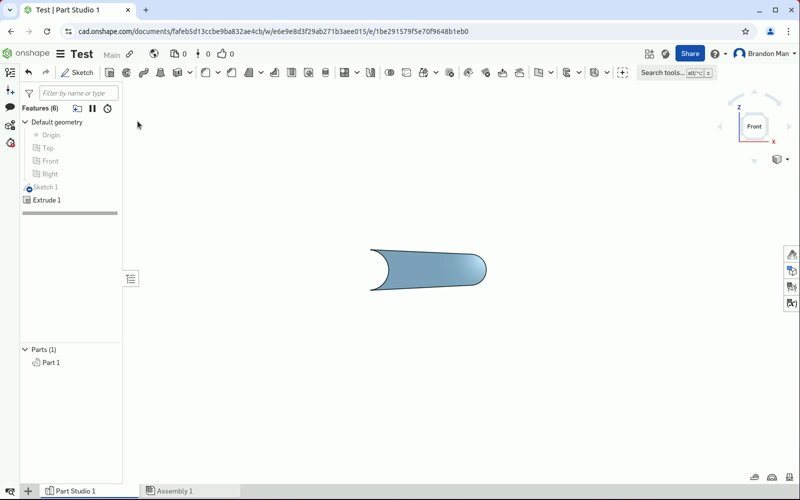
key(shift+h)
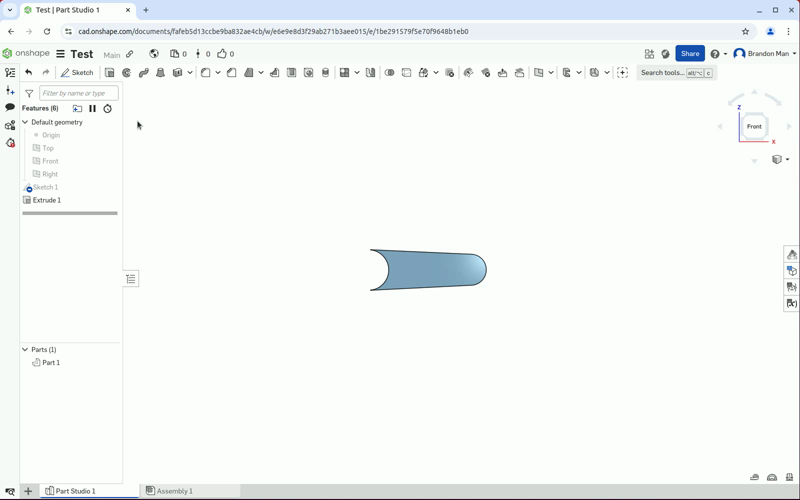
mouse_move(73, 189)
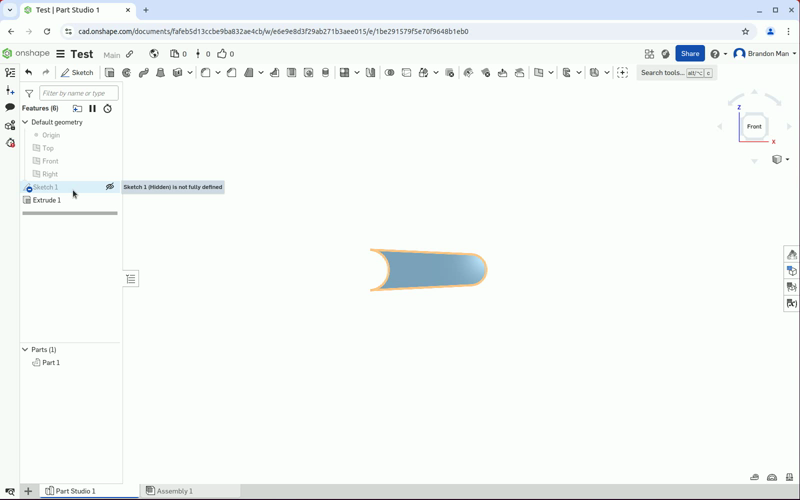
click(73, 189)
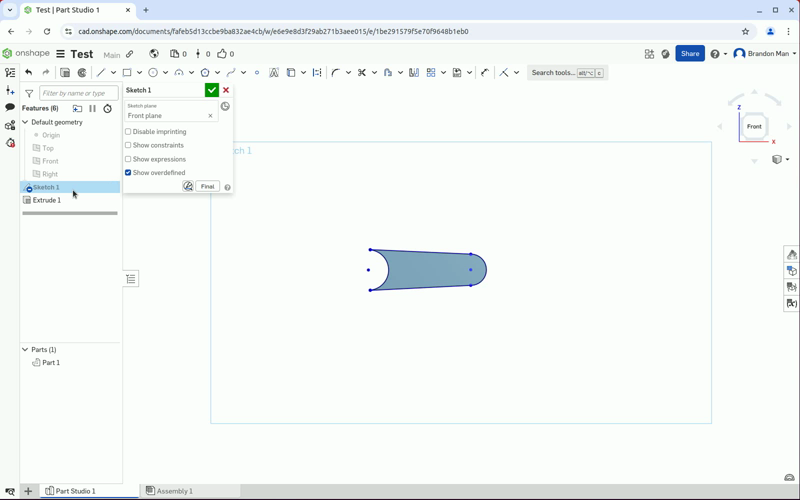
mouse_move(229, 92)
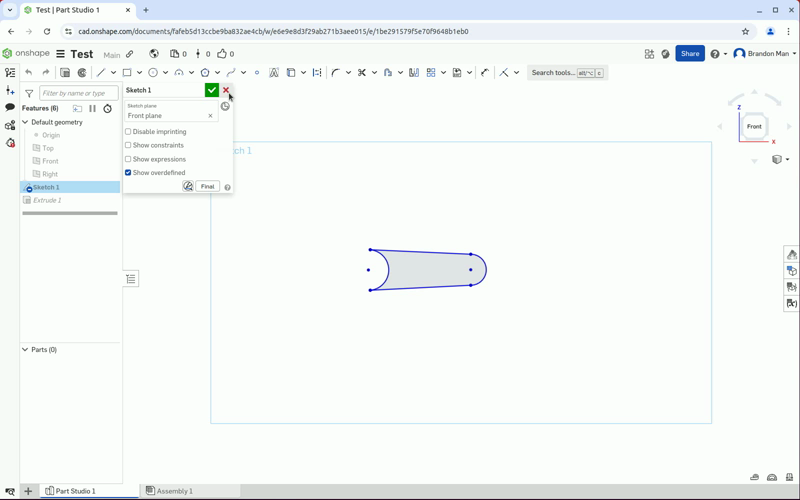
click(229, 92)
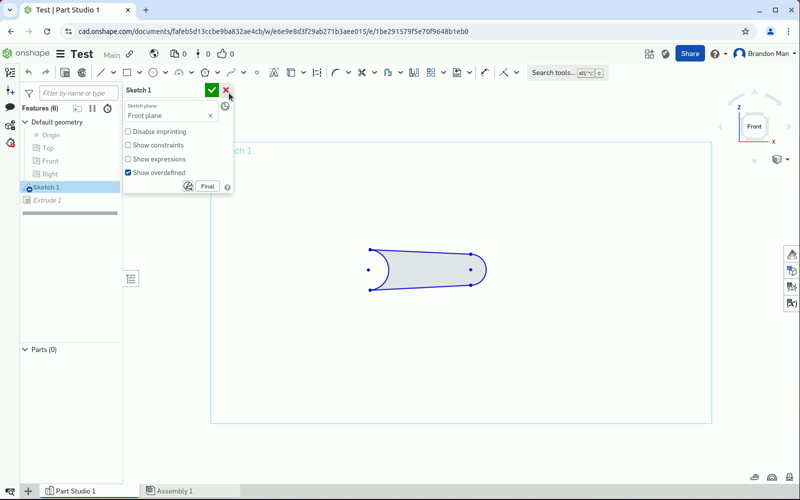
key(shift+s)
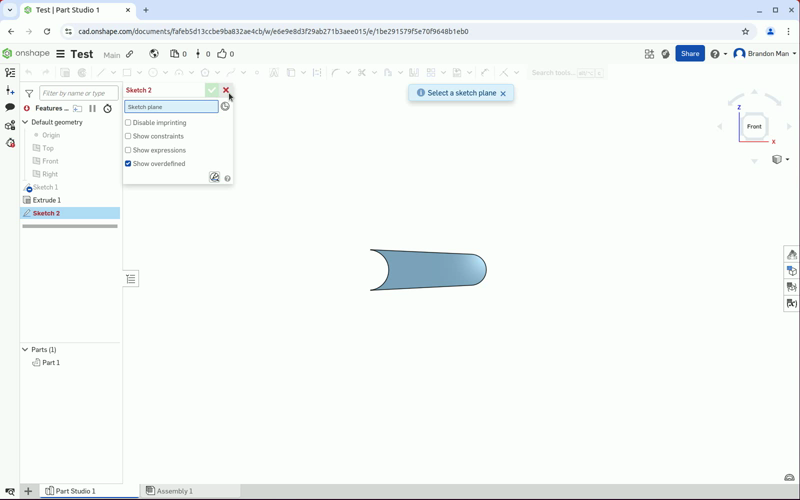
mouse_move(73, 163)
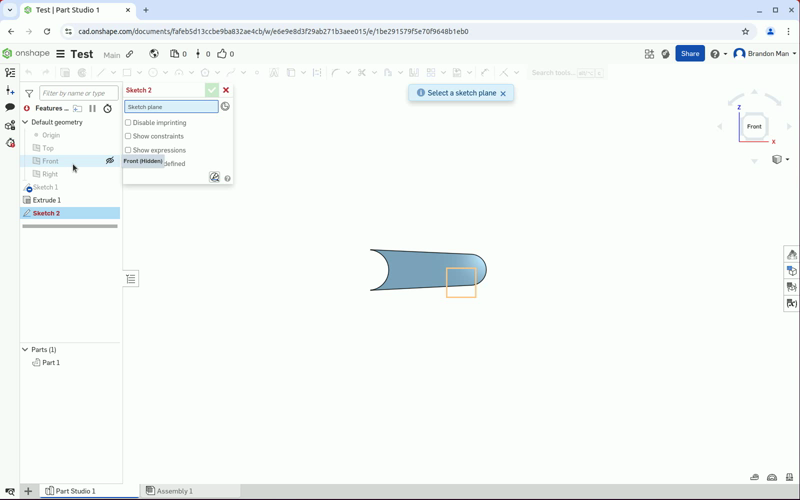
click(73, 163)
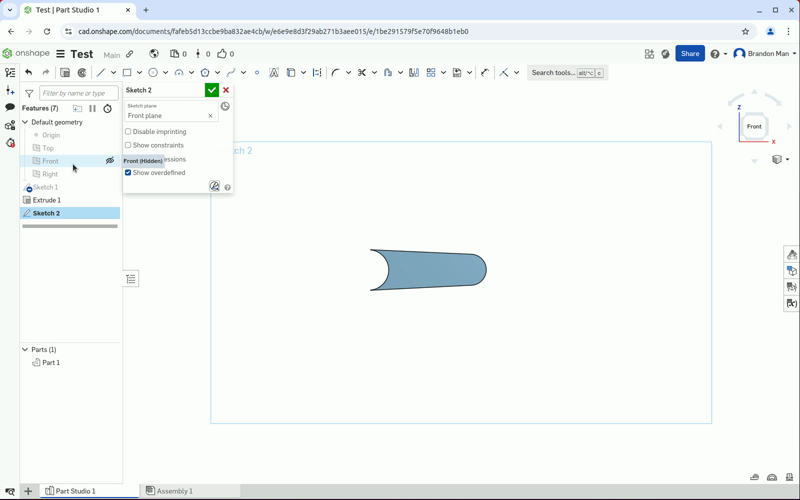
mouse_move(73, 352)
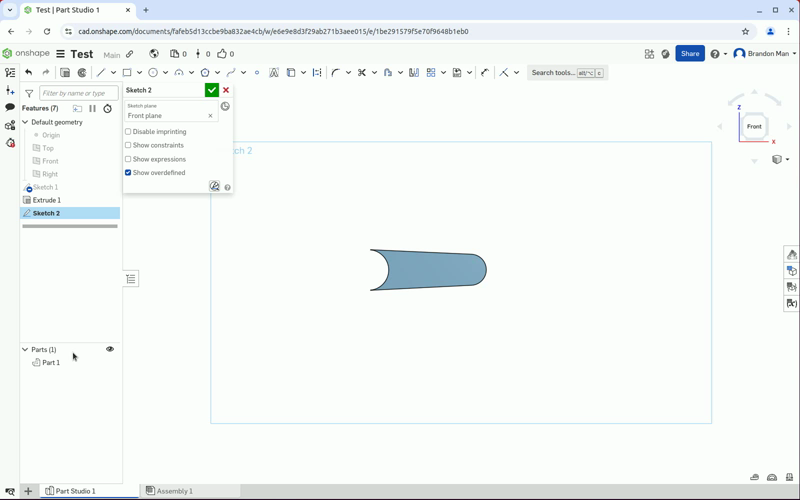
key(y)
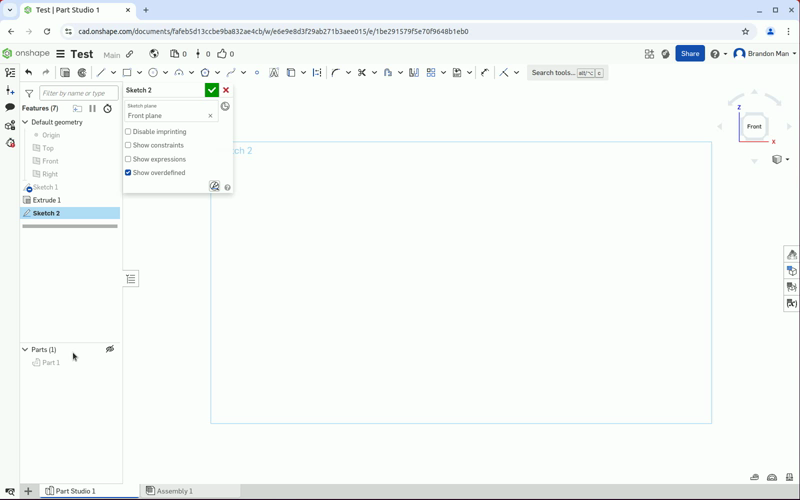
key(c)
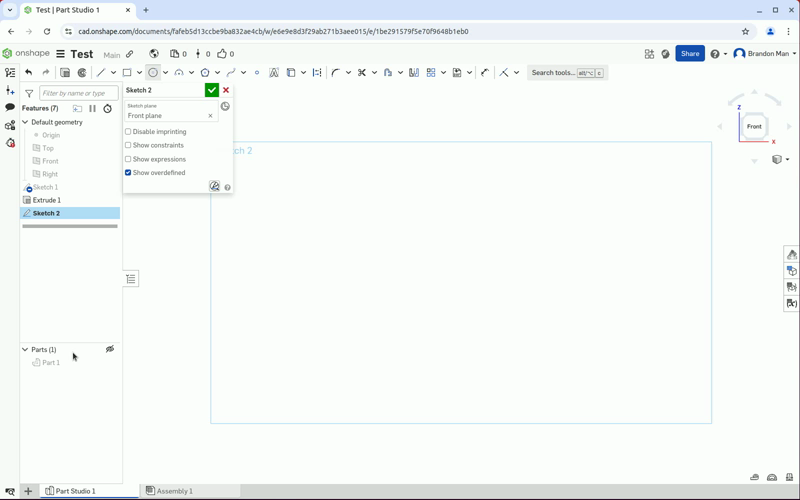
key_down(shift)
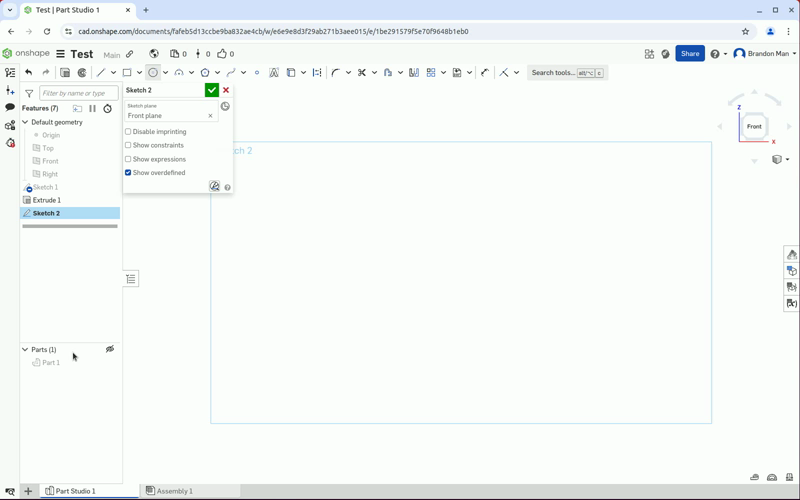
mouse_move(369, 270)
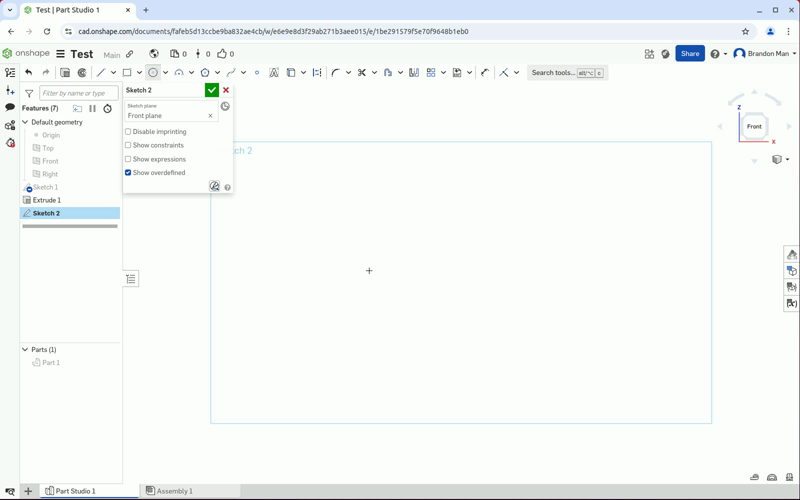
click(369, 270)
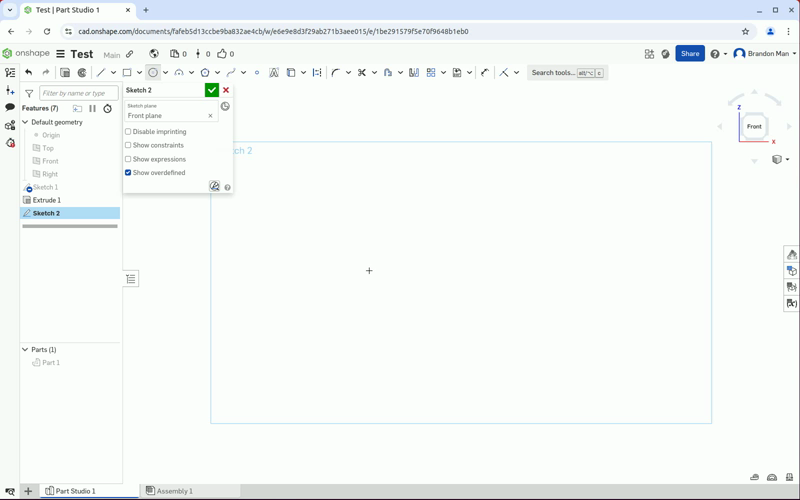
key_up(shift)
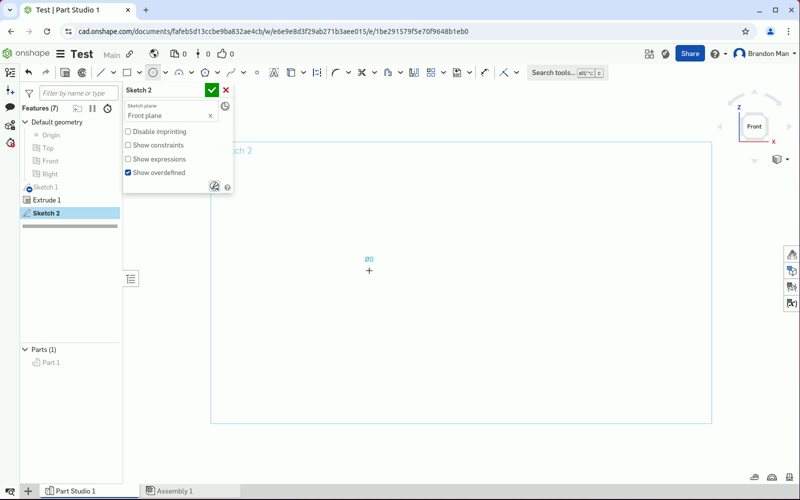
mouse_move(379, 270)
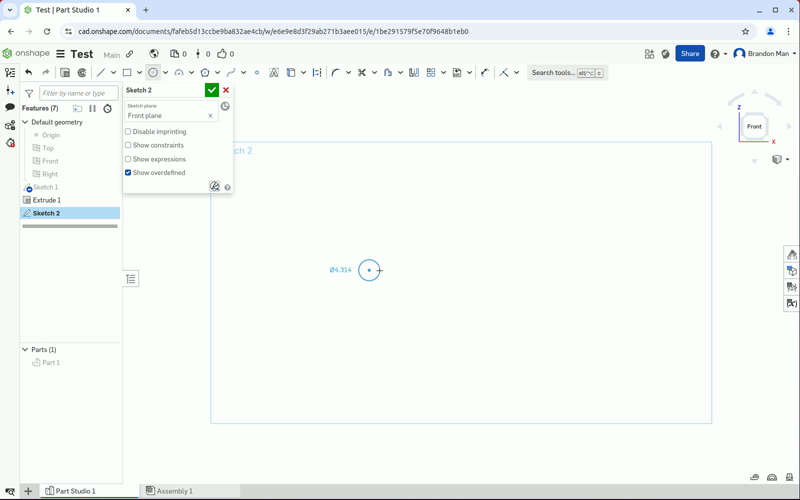
click(379, 270)
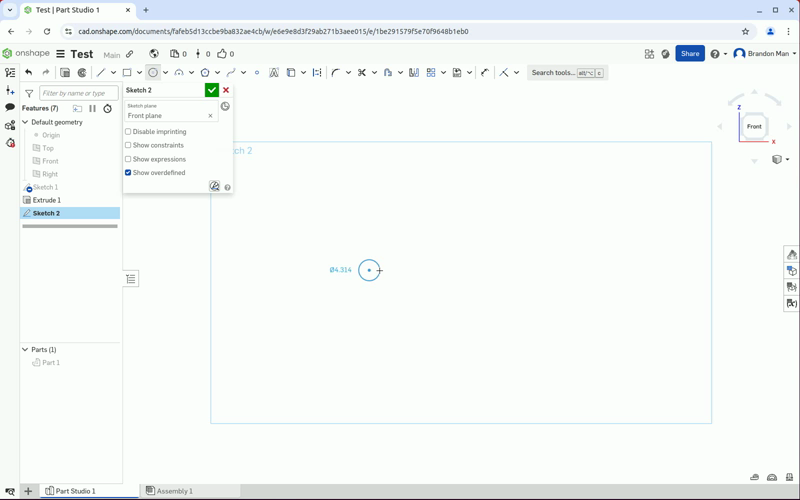
key(esc)
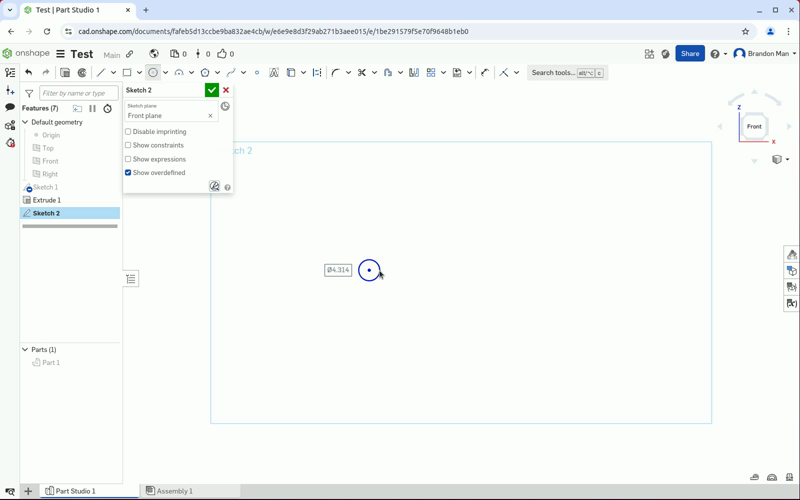
key(l)
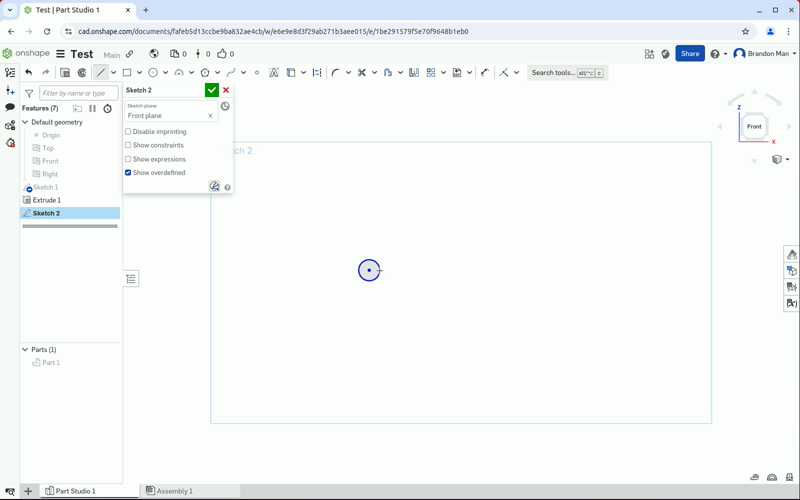
key_down(shift)
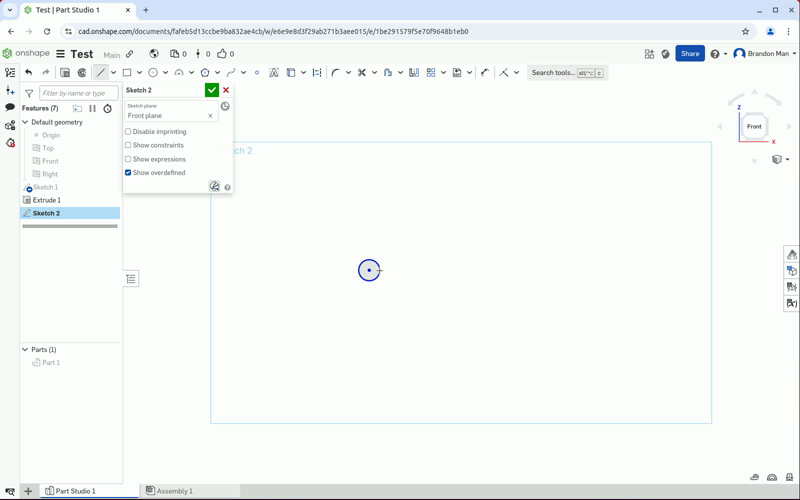
mouse_move(369, 290)
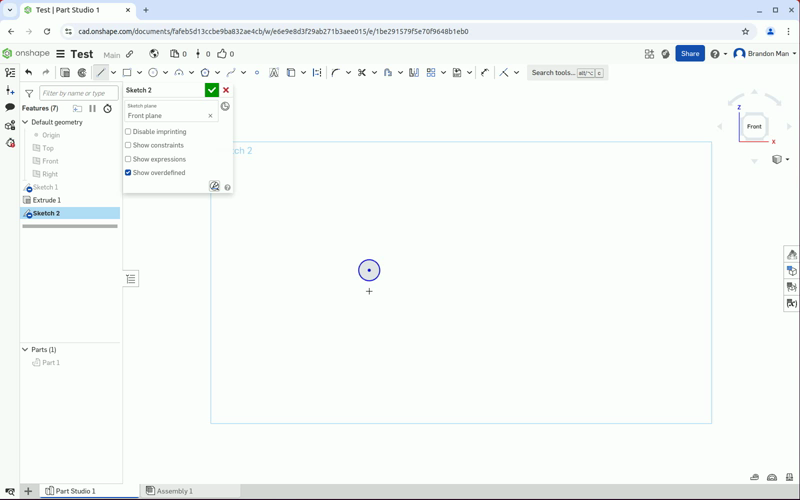
click(369, 290)
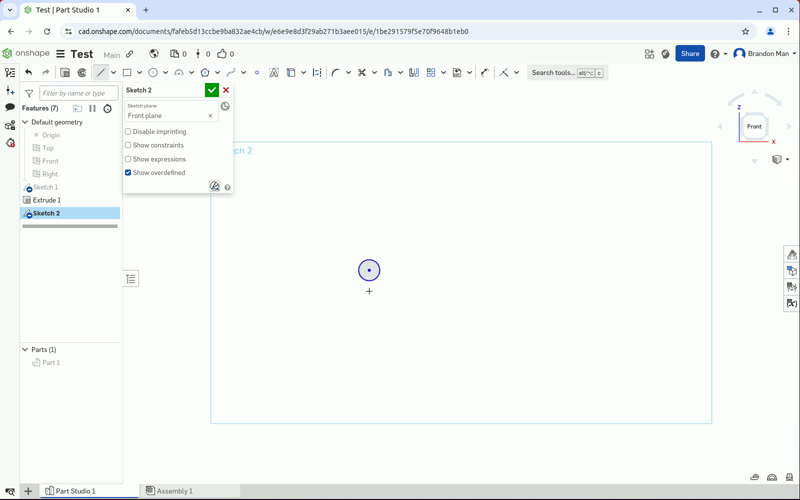
key_up(shift)
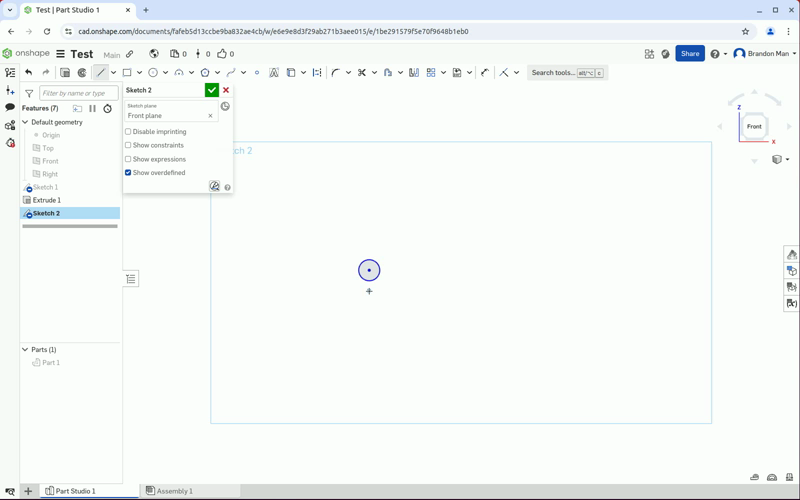
key_down(shift)
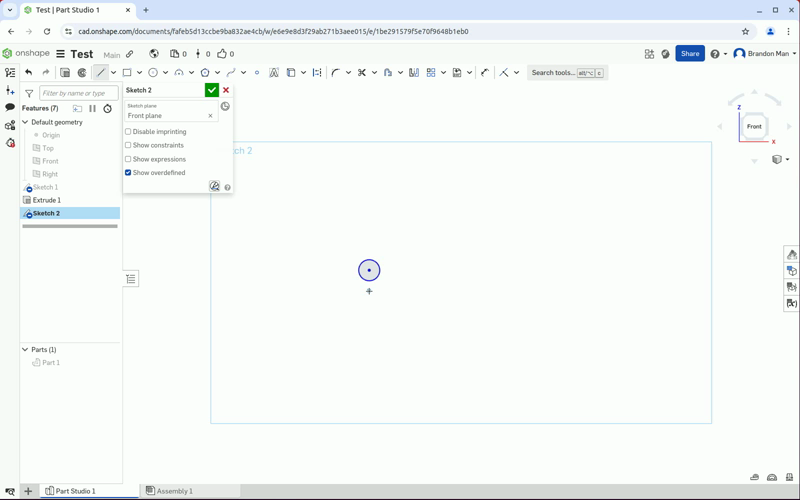
mouse_move(399, 290)
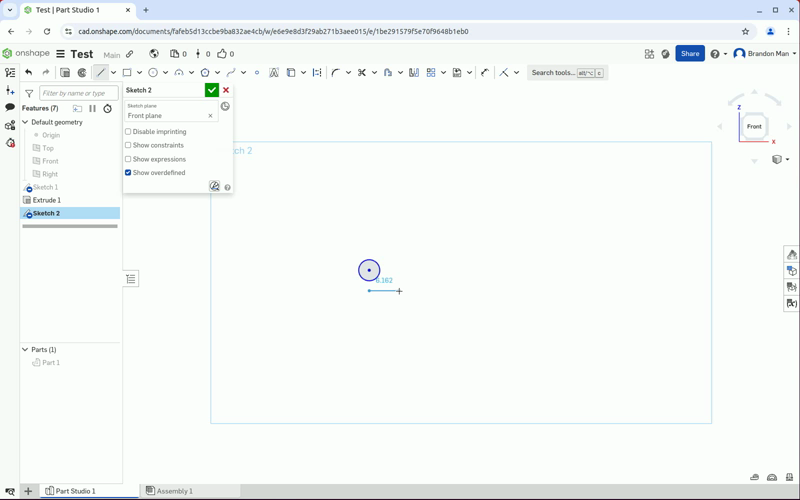
mouse_move(371, 290)
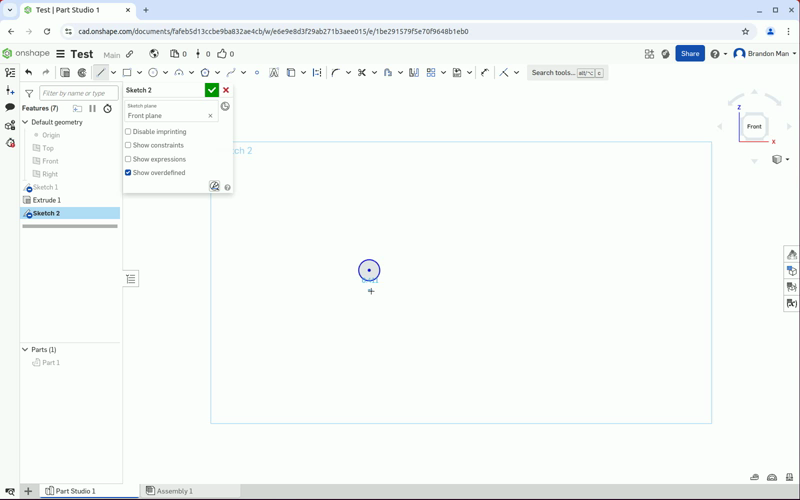
scroll(6)
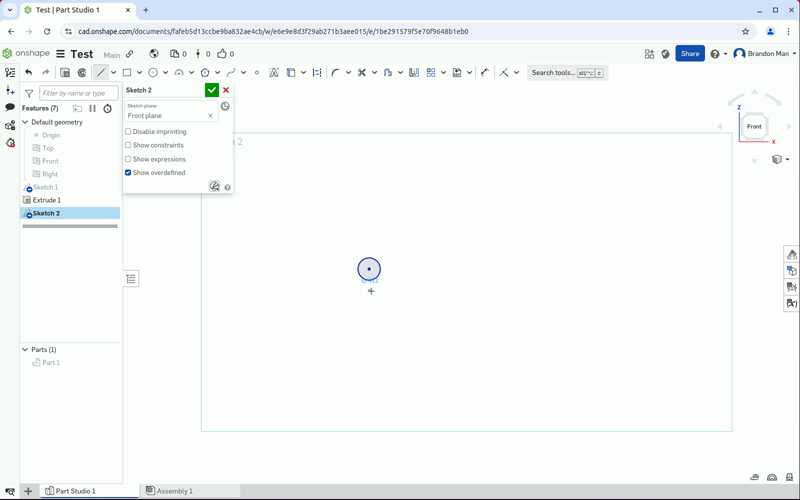
scroll(6)
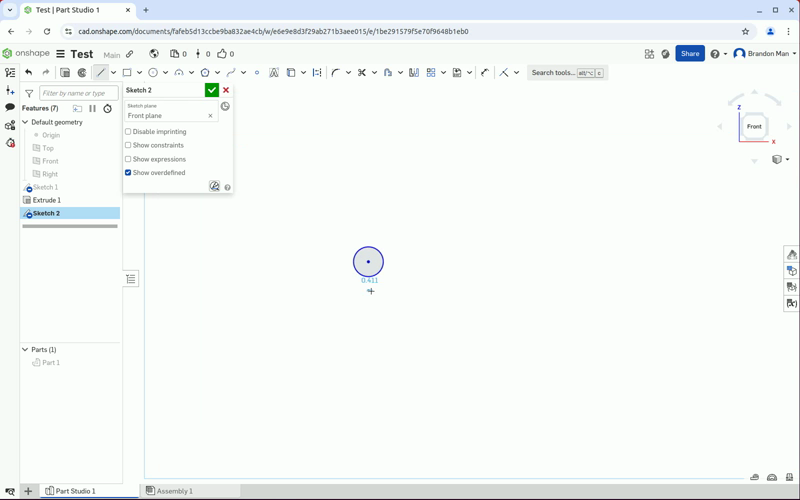
scroll(6)
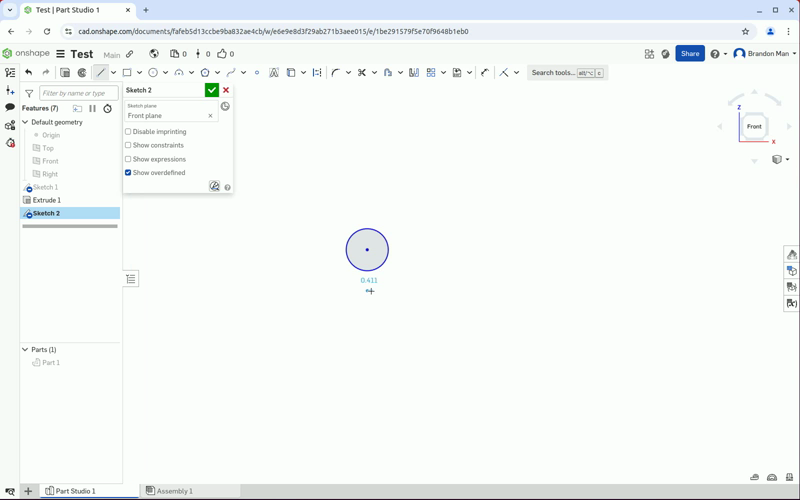
scroll(6)
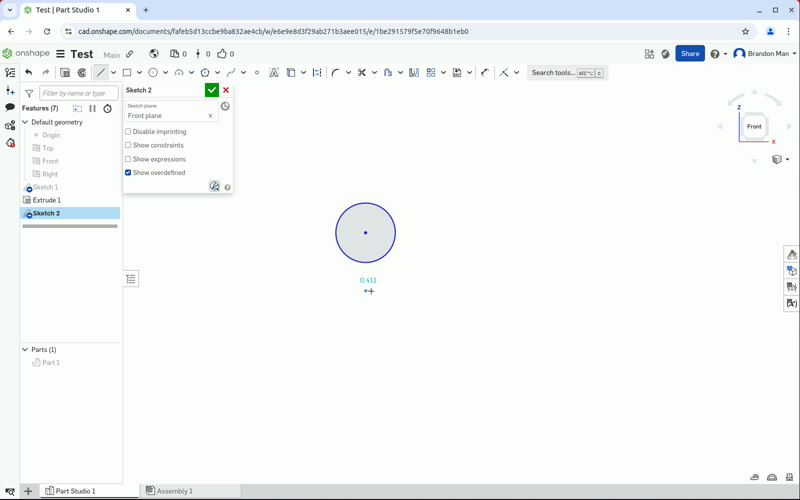
scroll(6)
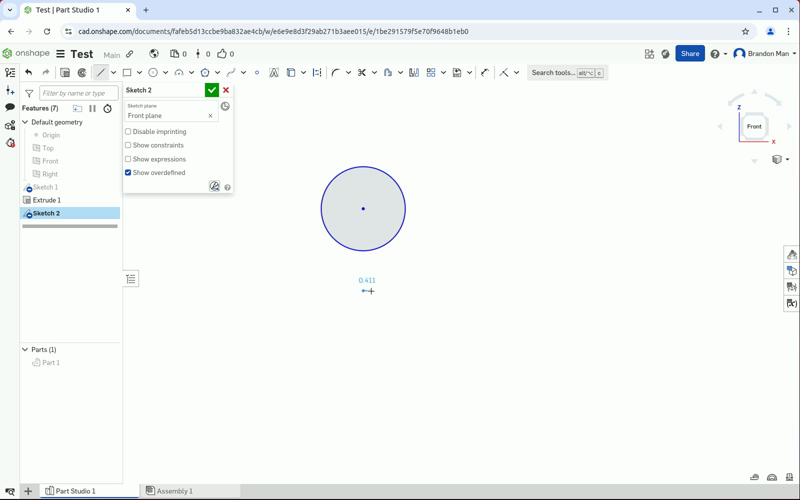
scroll(6)
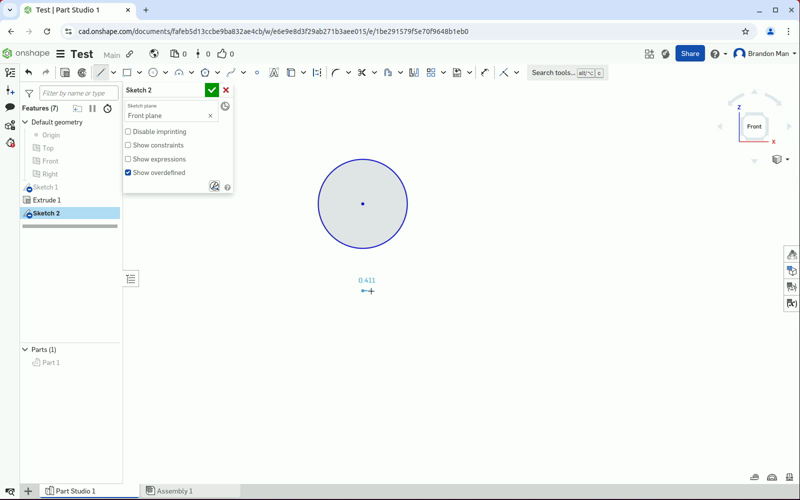
scroll(6)
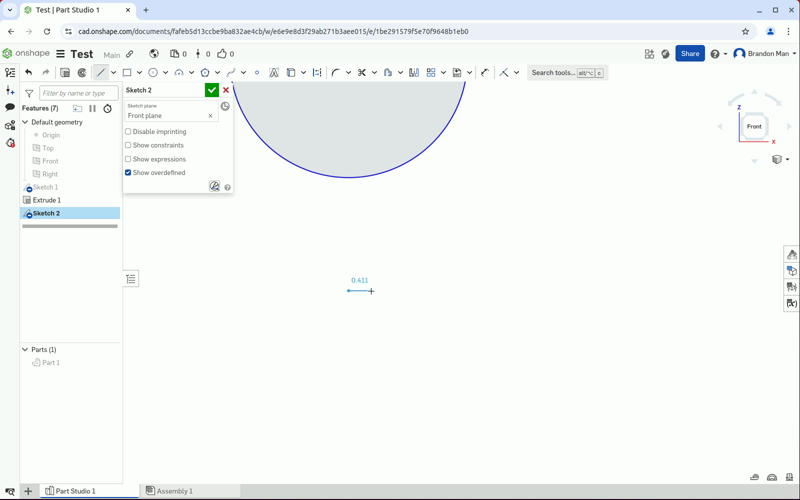
click(371, 290)
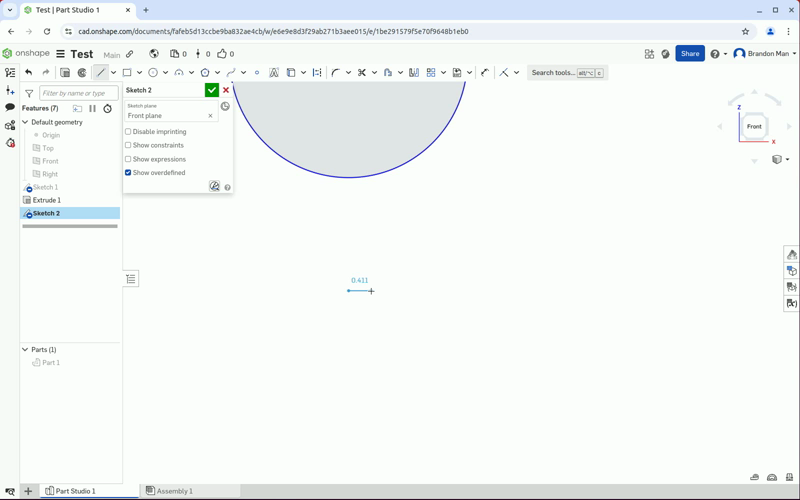
scroll(-6)
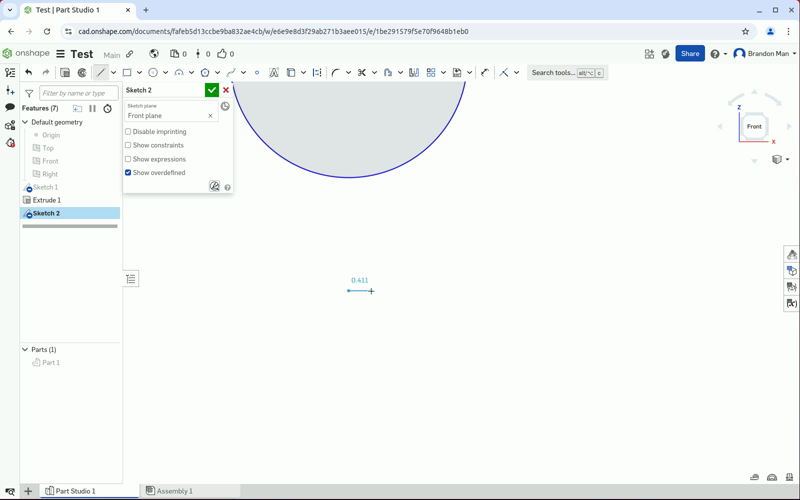
scroll(-6)
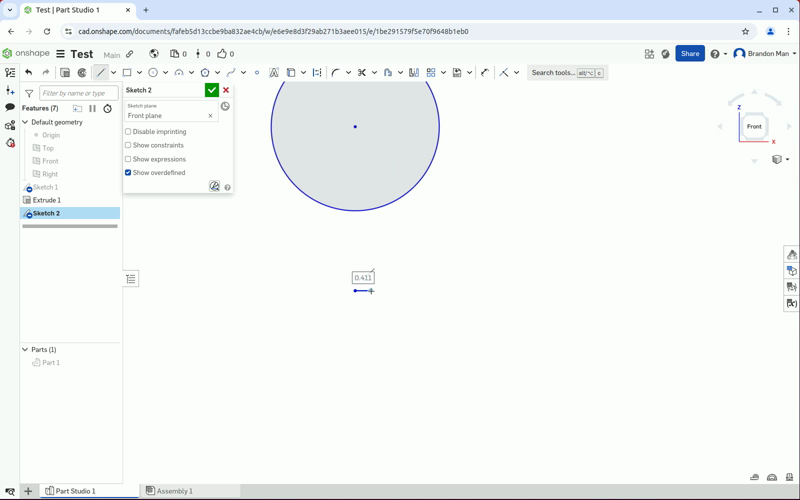
scroll(-6)
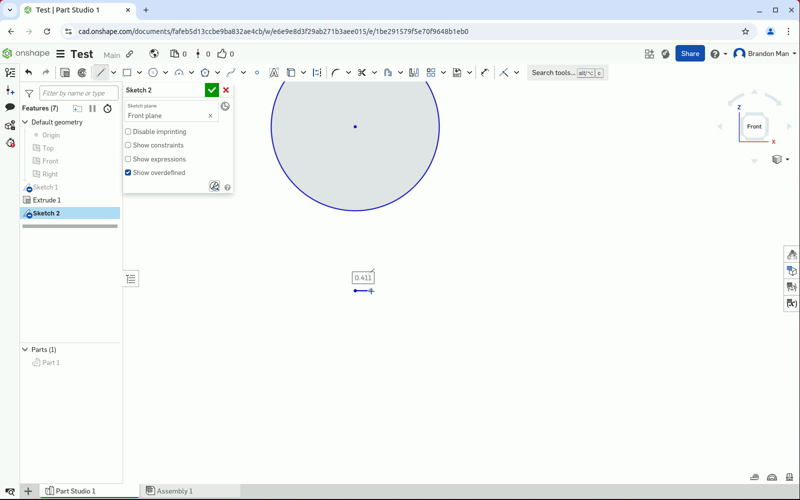
scroll(-6)
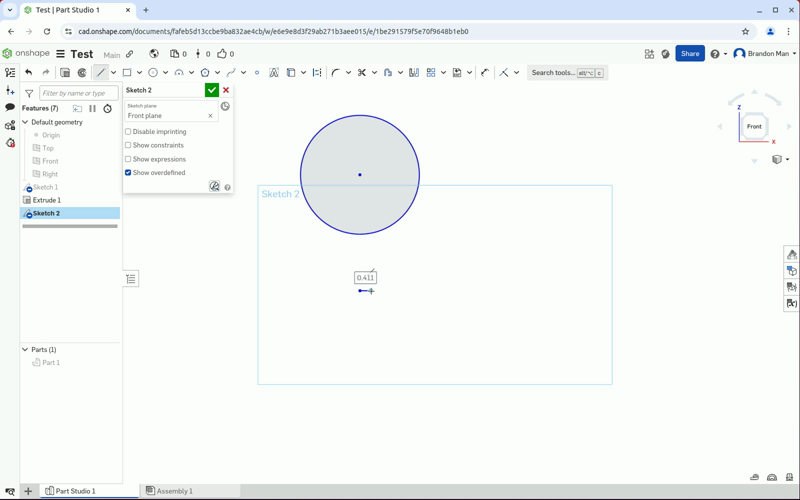
scroll(-6)
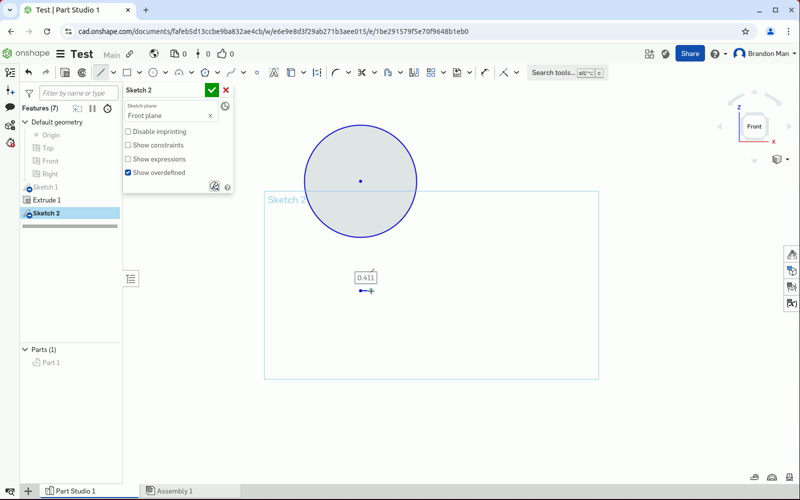
scroll(-6)
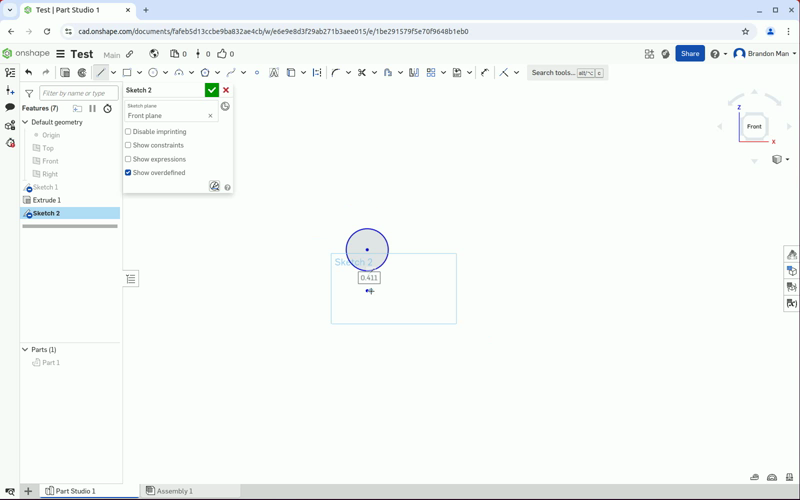
scroll(-6)
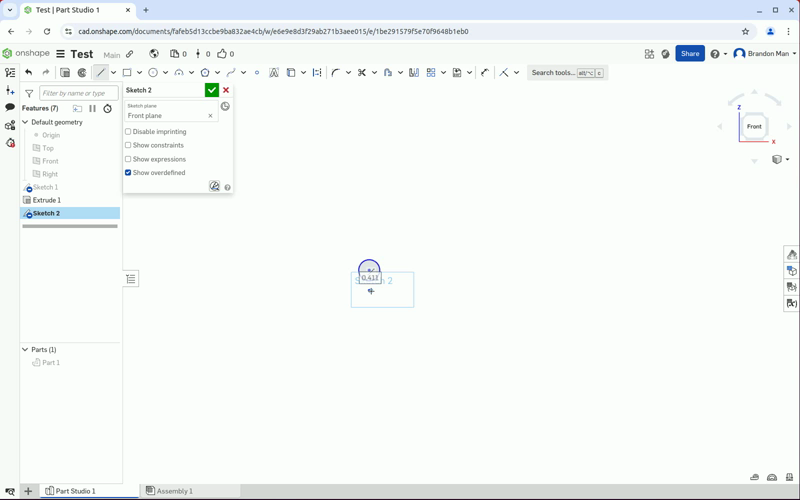
key_up(shift)
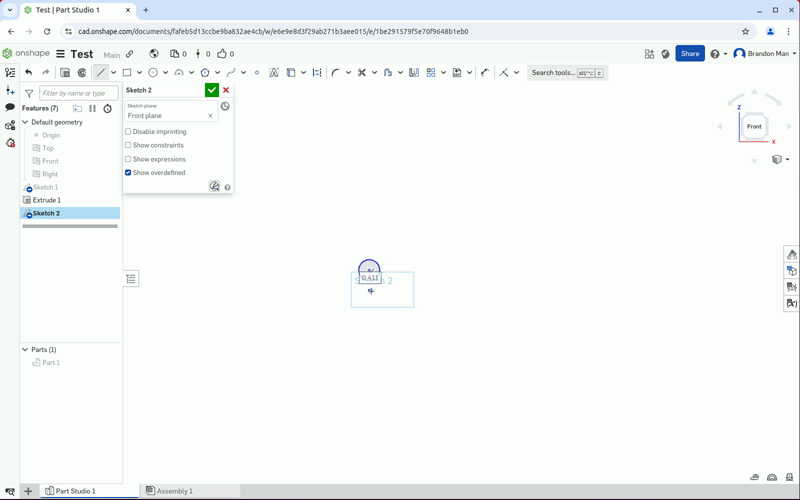
key(esc)
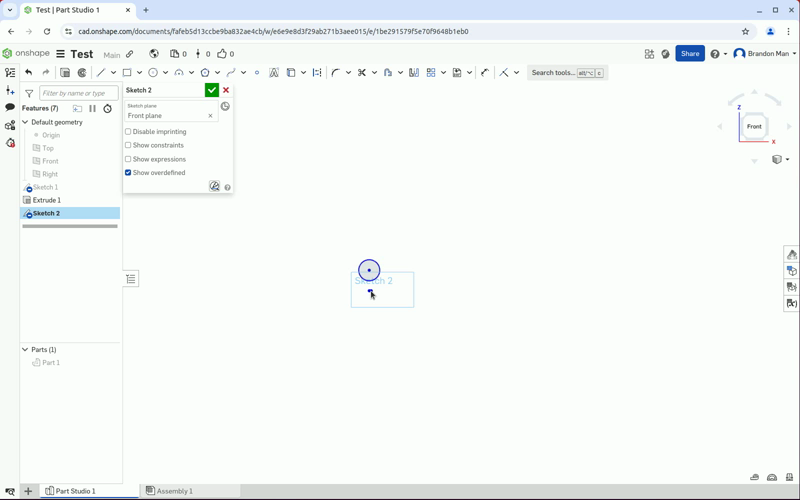
key(a)
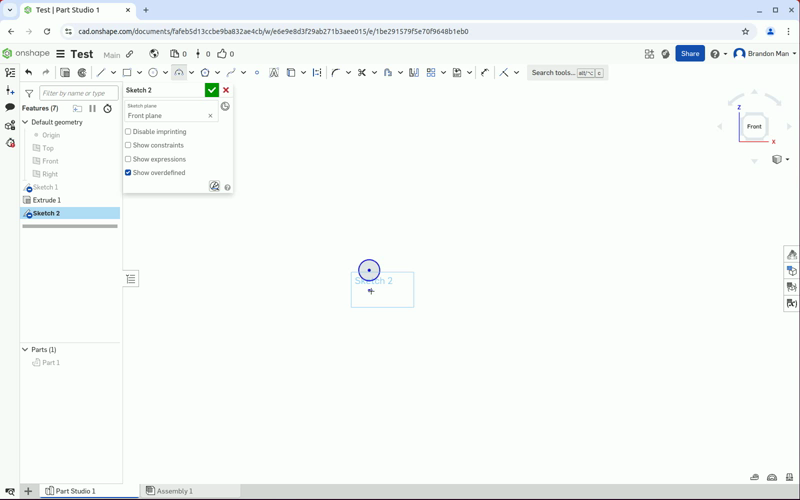
mouse_move(371, 290)
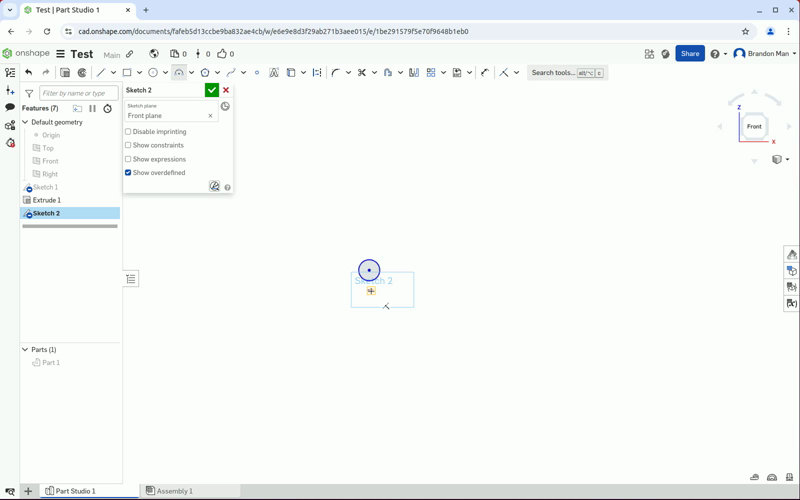
scroll(6)
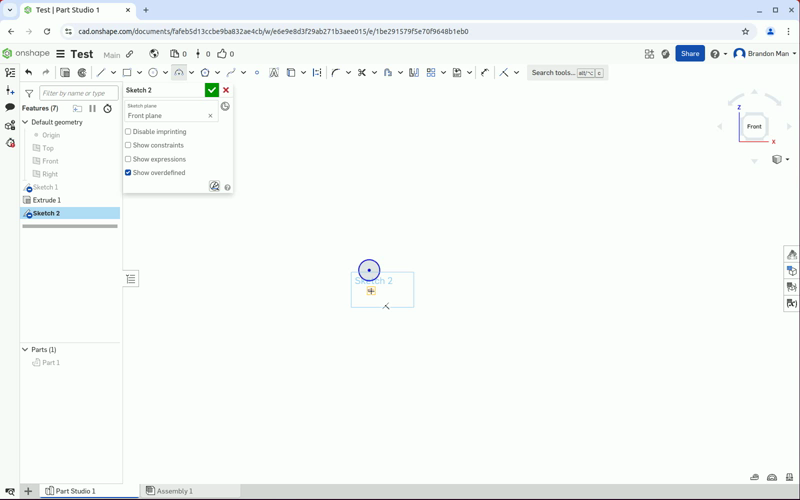
scroll(6)
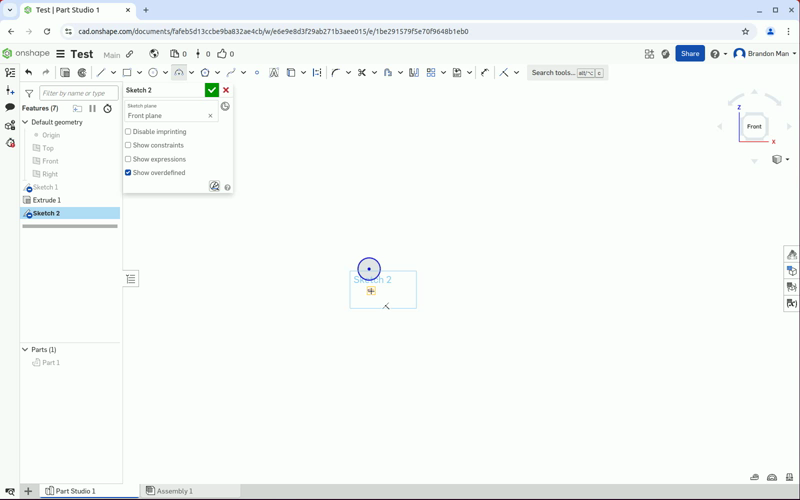
scroll(6)
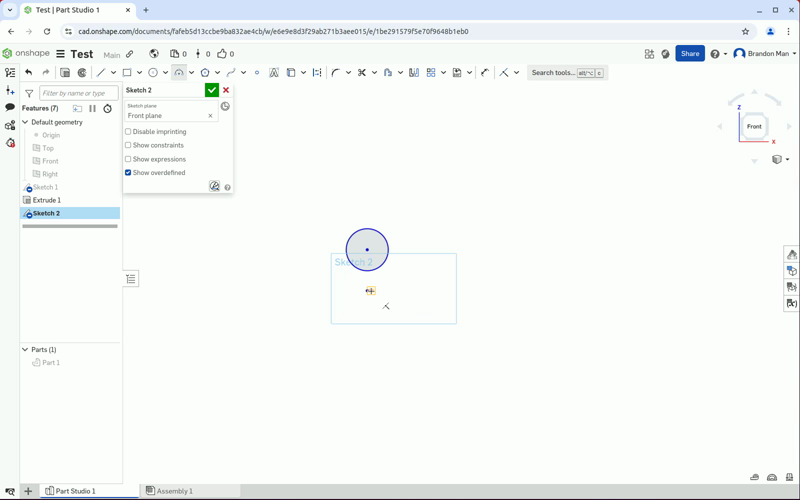
scroll(6)
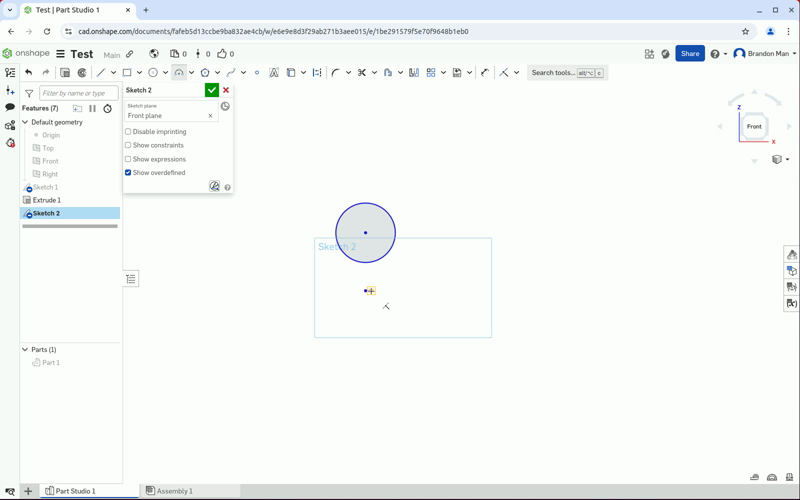
scroll(6)
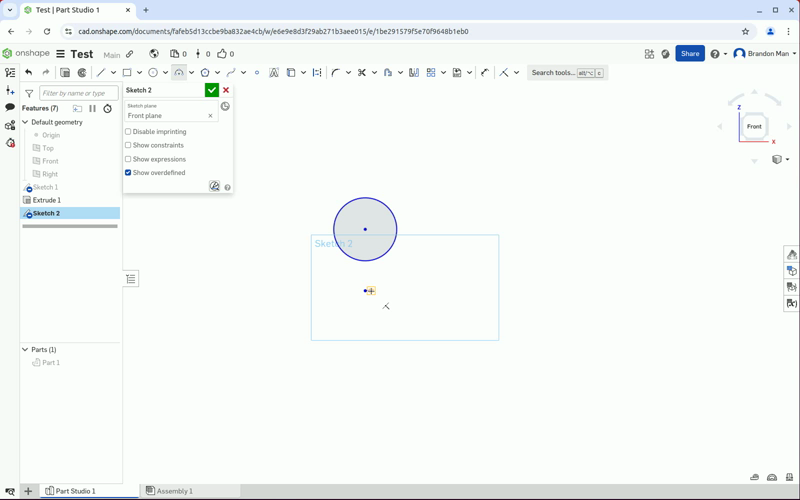
scroll(6)
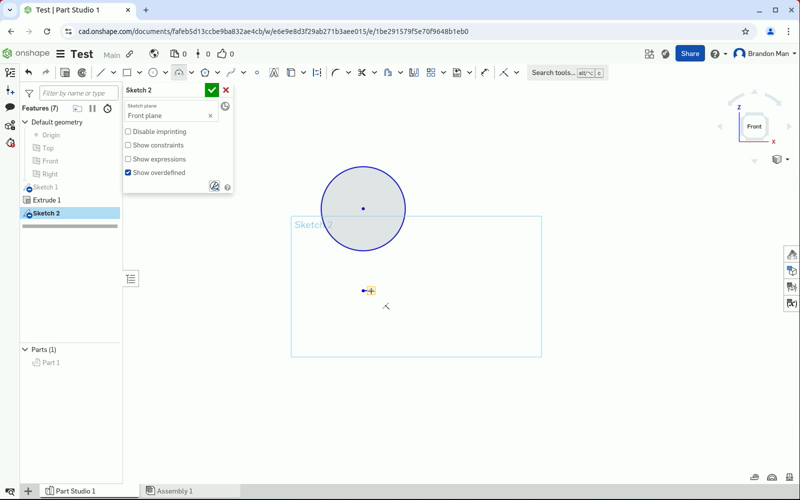
scroll(6)
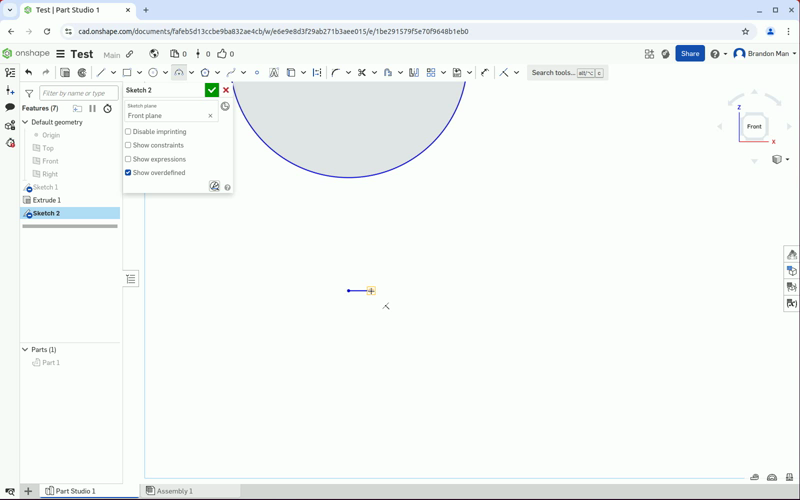
click(371, 290)
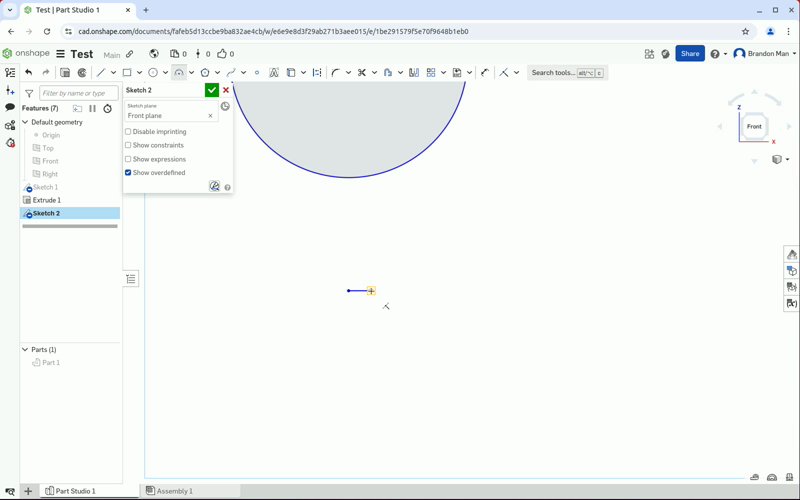
scroll(-6)
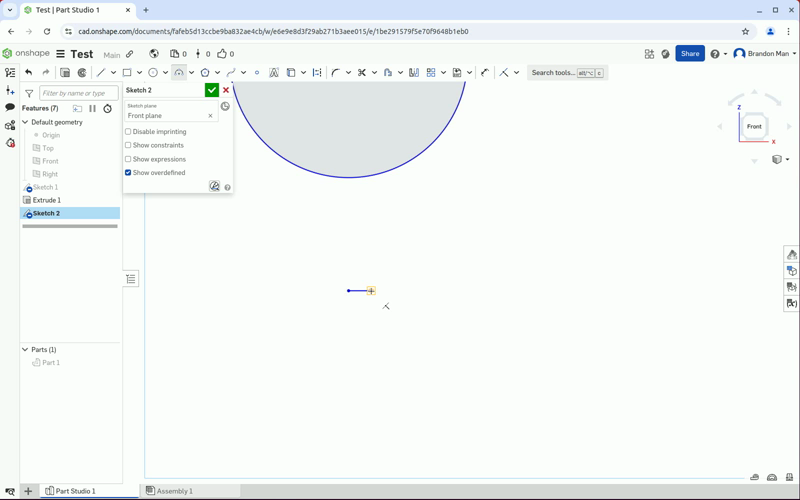
scroll(-6)
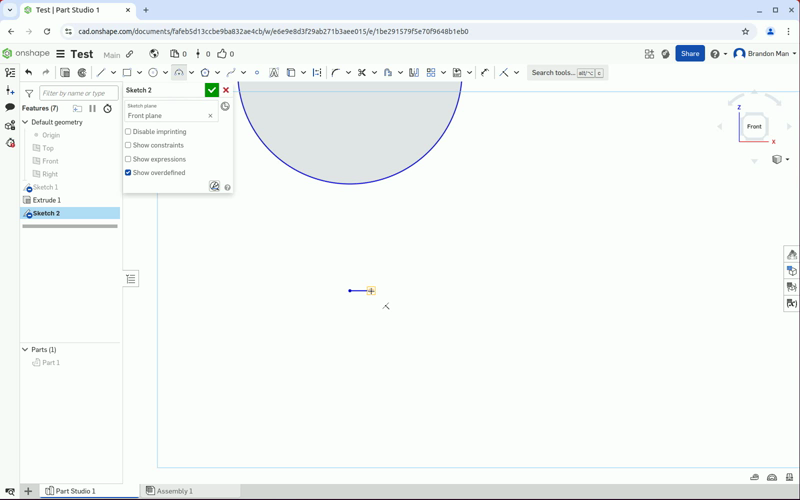
scroll(-6)
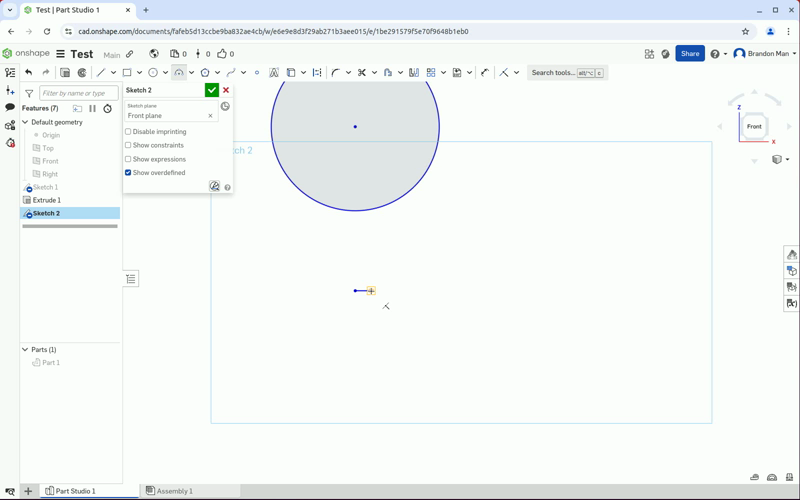
scroll(-6)
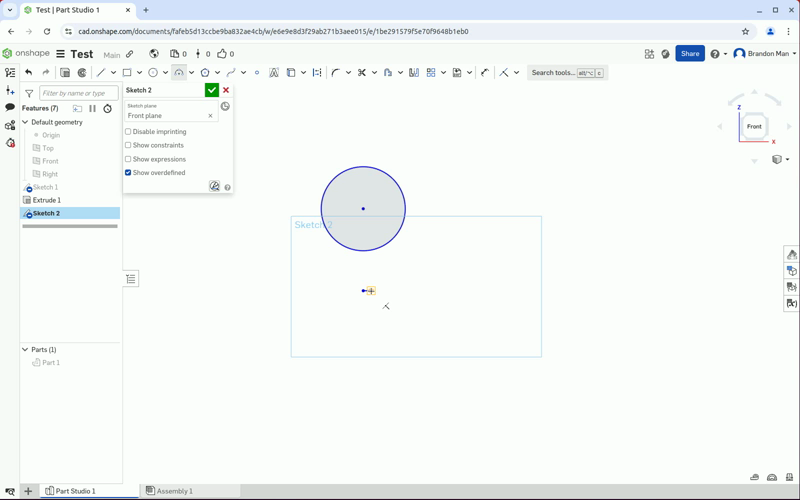
scroll(-6)
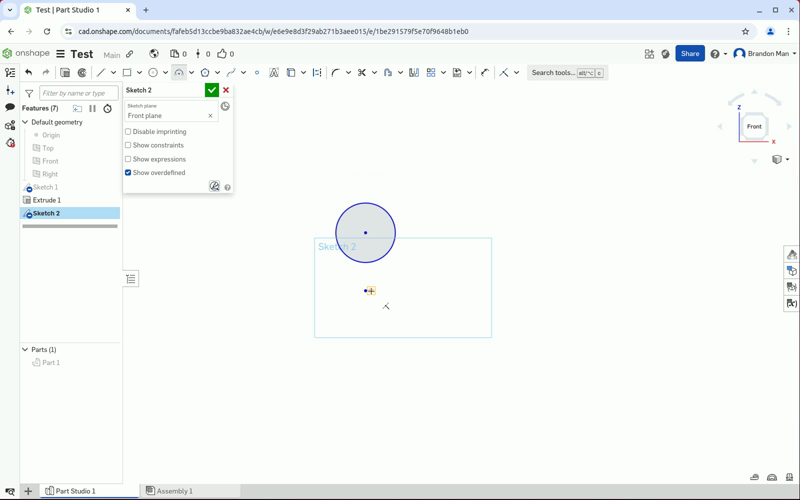
scroll(-6)
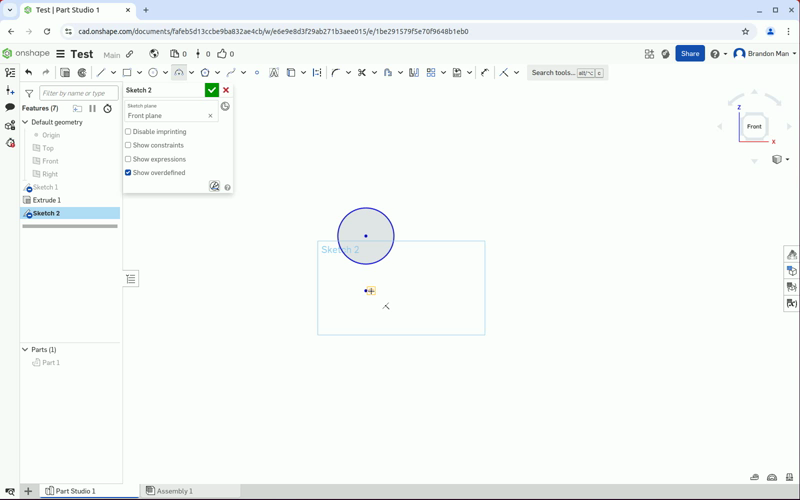
scroll(-6)
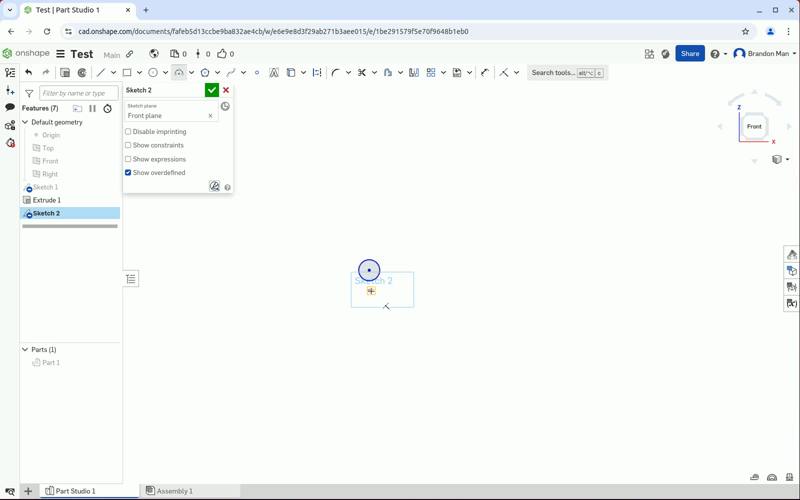
key_down(shift)
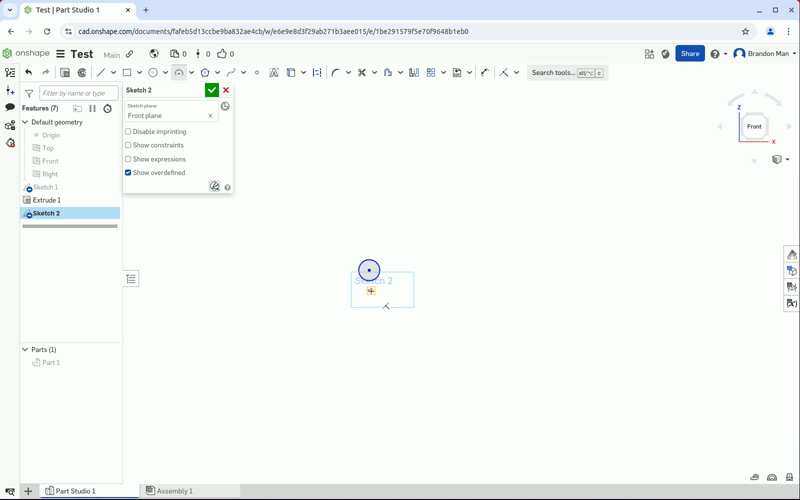
mouse_move(371, 249)
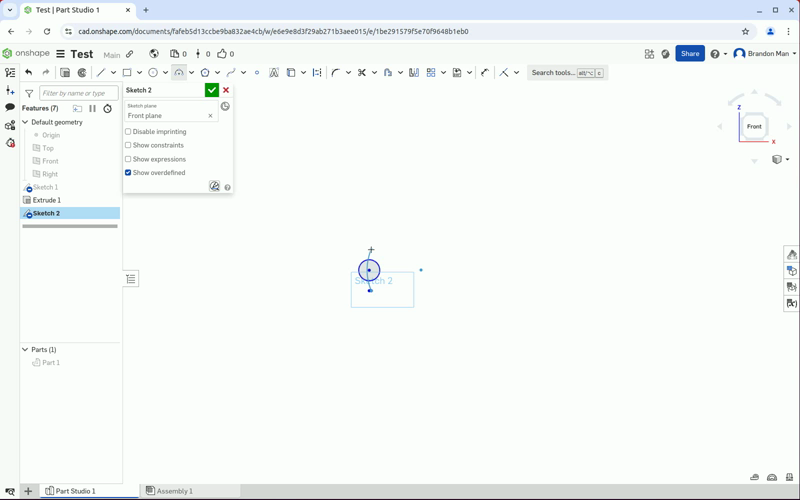
click(371, 249)
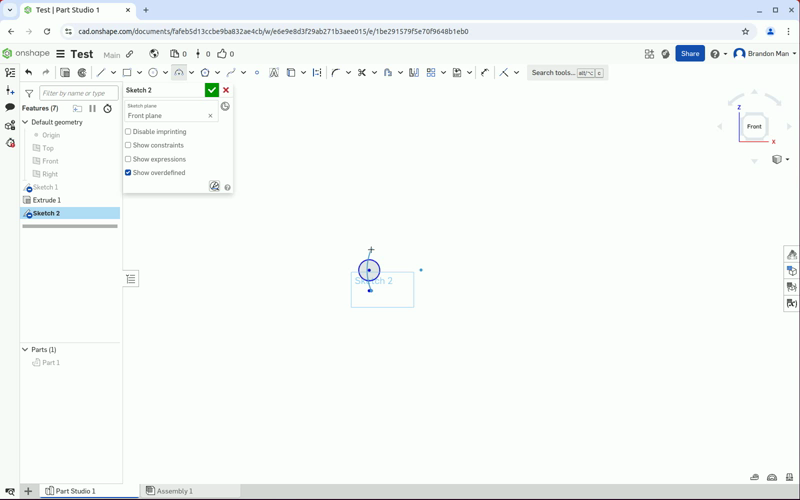
mouse_move(389, 270)
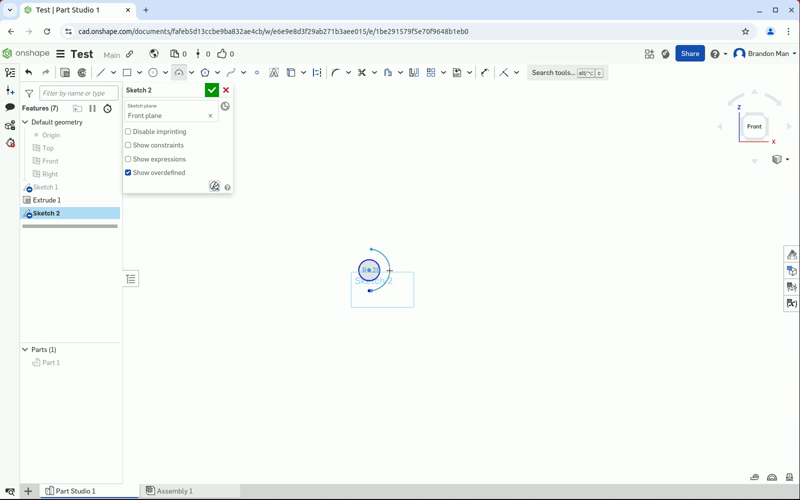
click(389, 270)
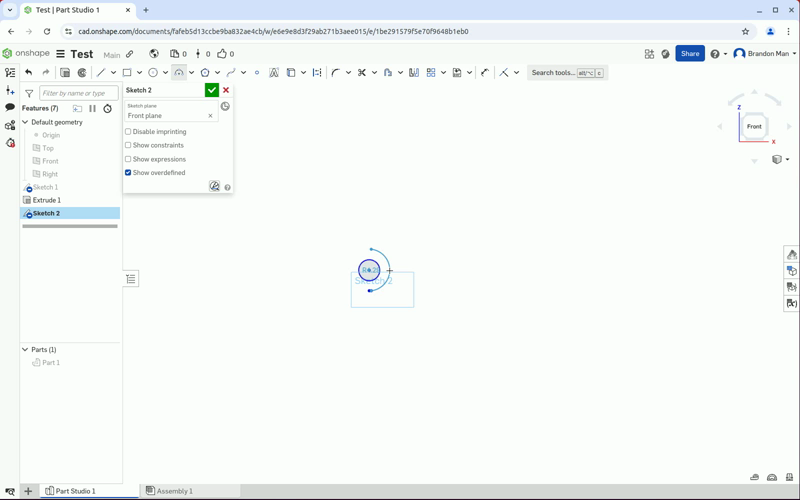
key_up(shift)
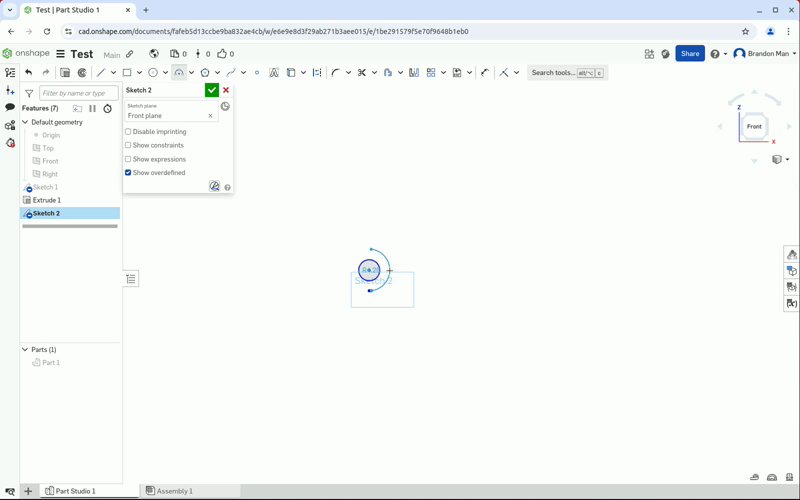
key(esc)
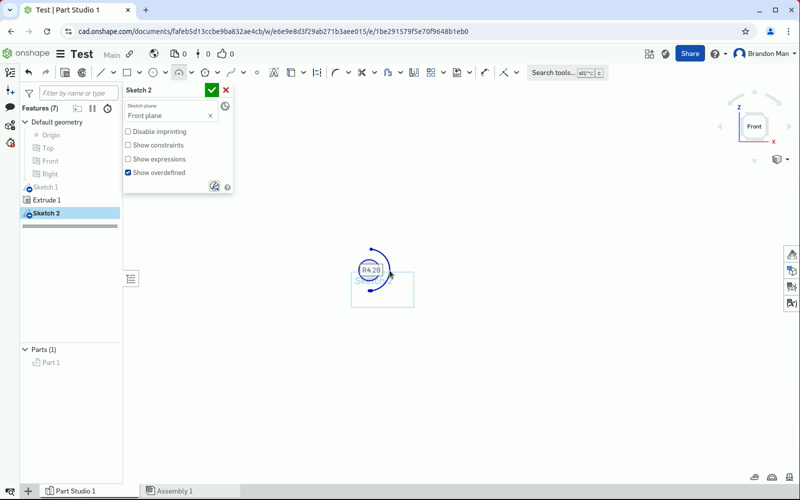
key(l)
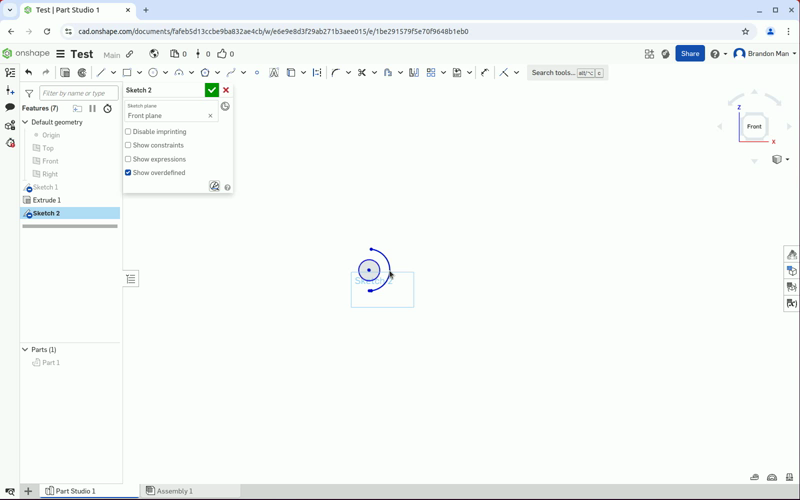
mouse_move(371, 249)
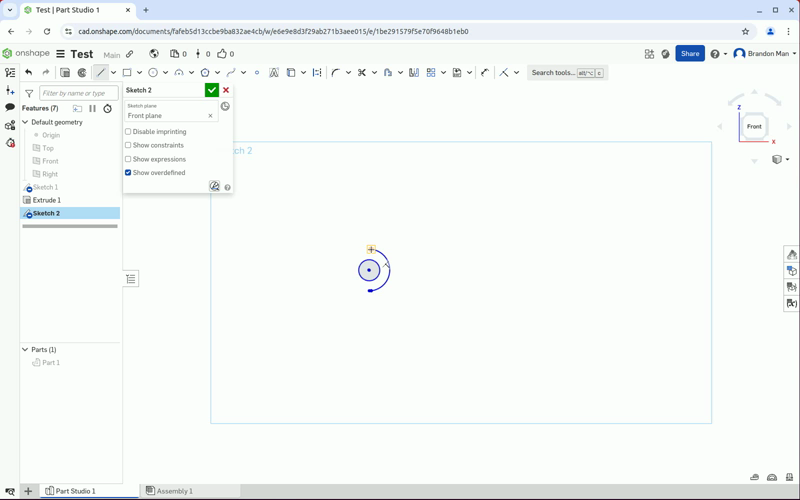
click(371, 249)
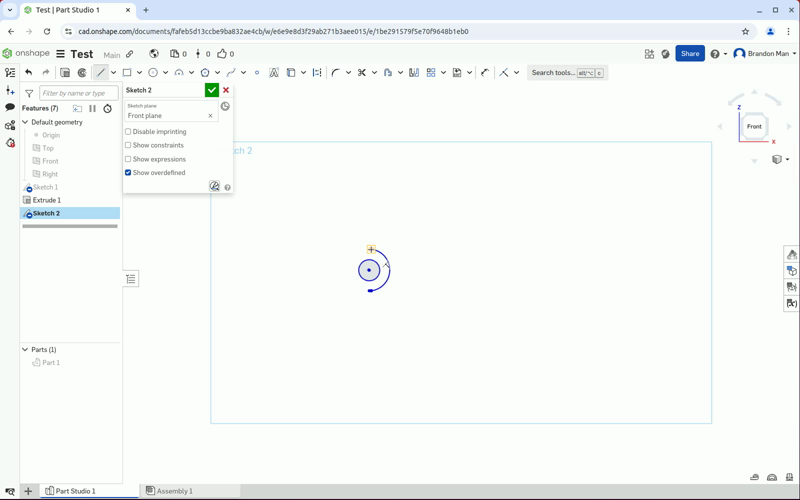
key_down(shift)
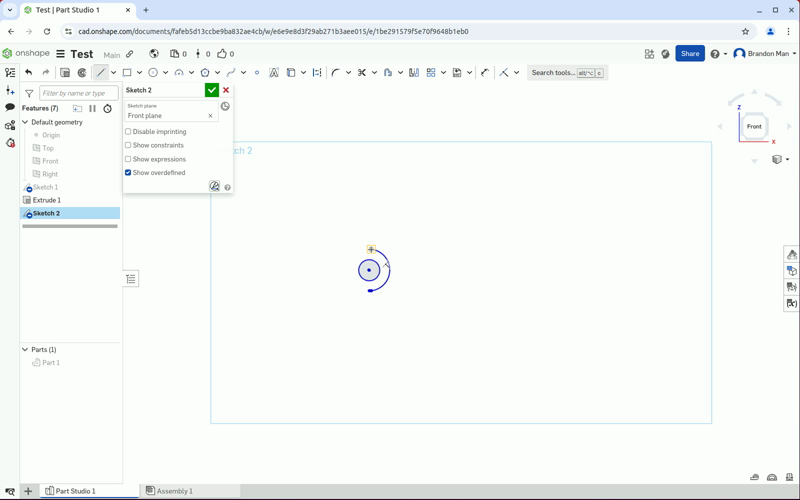
mouse_move(401, 249)
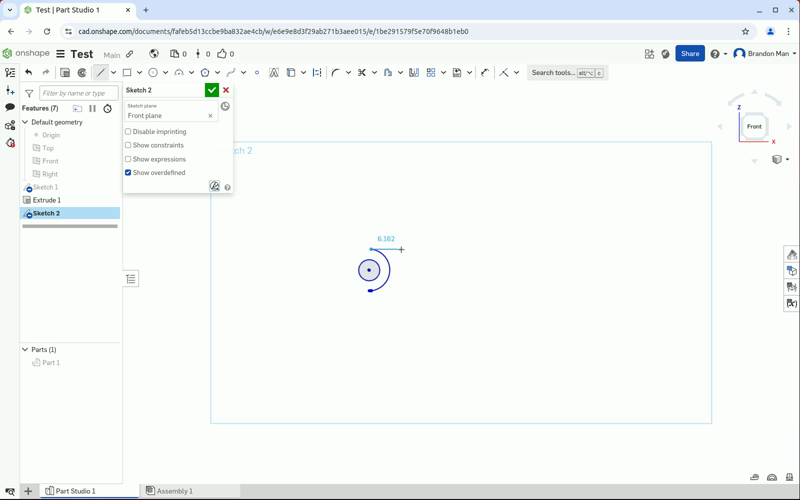
mouse_move(369, 249)
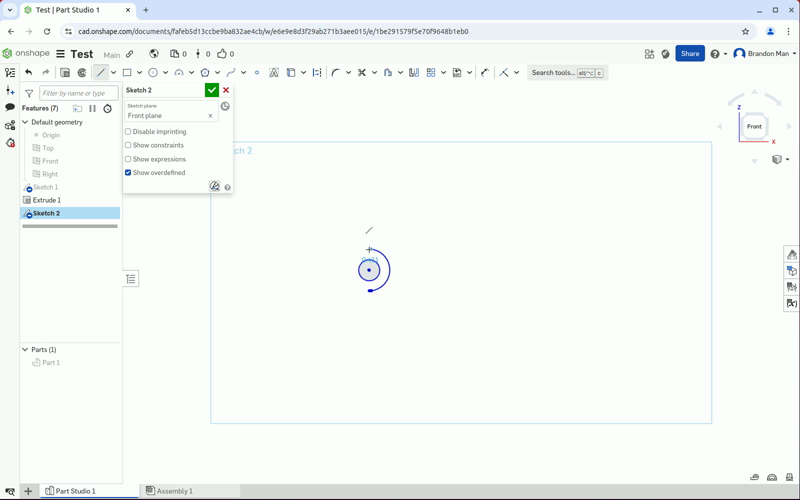
scroll(6)
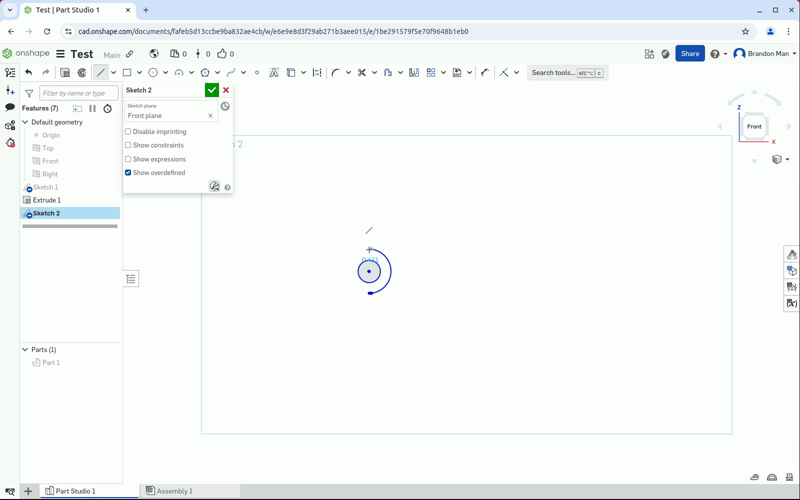
scroll(6)
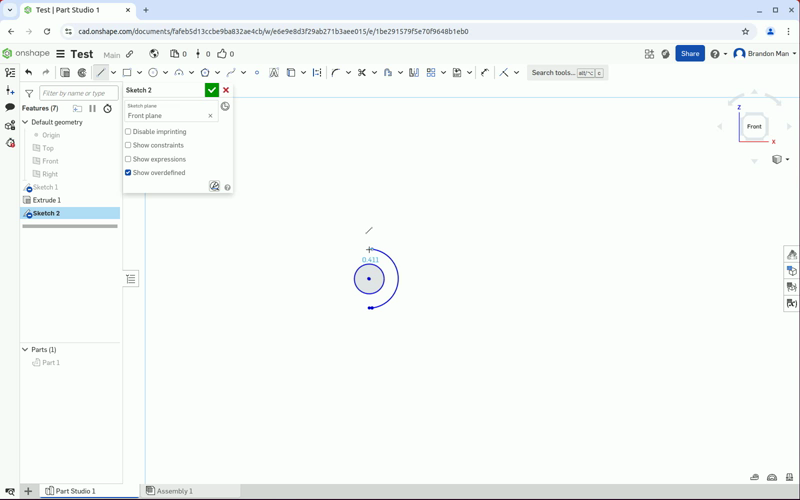
scroll(6)
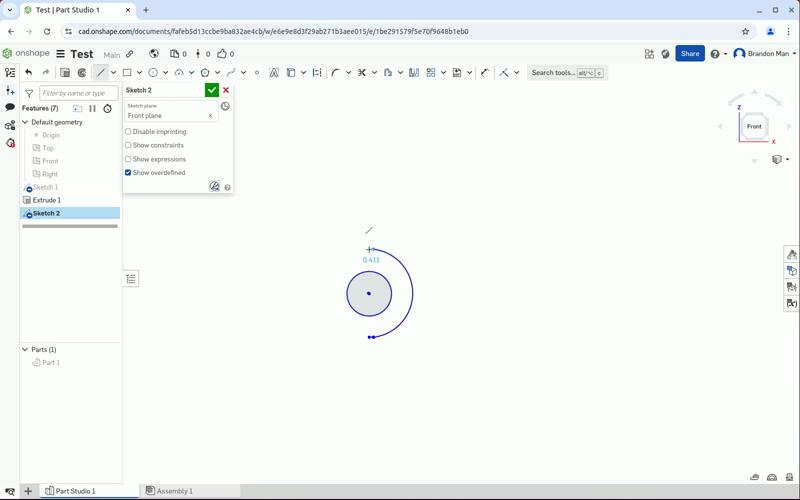
scroll(6)
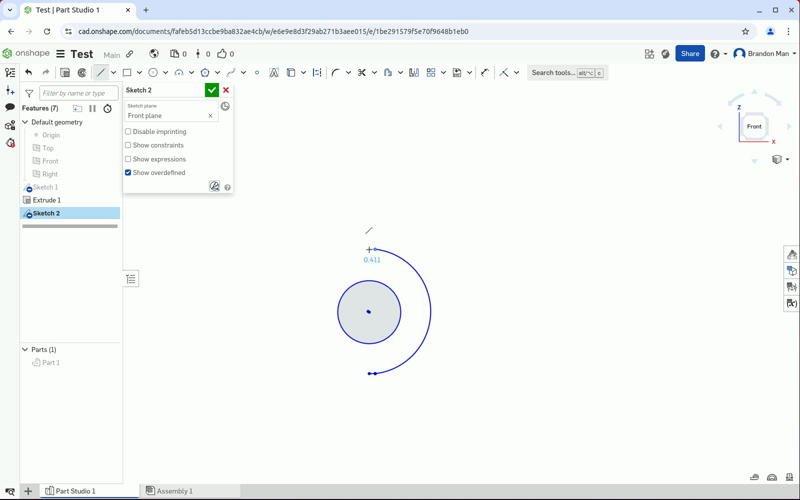
scroll(6)
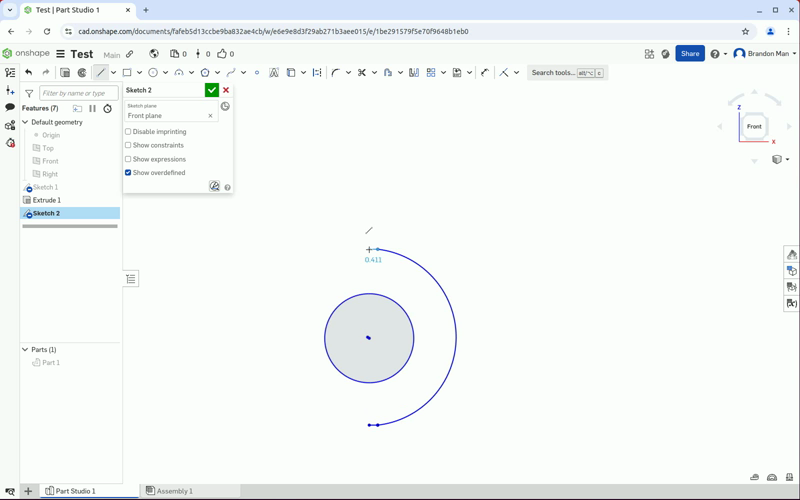
scroll(6)
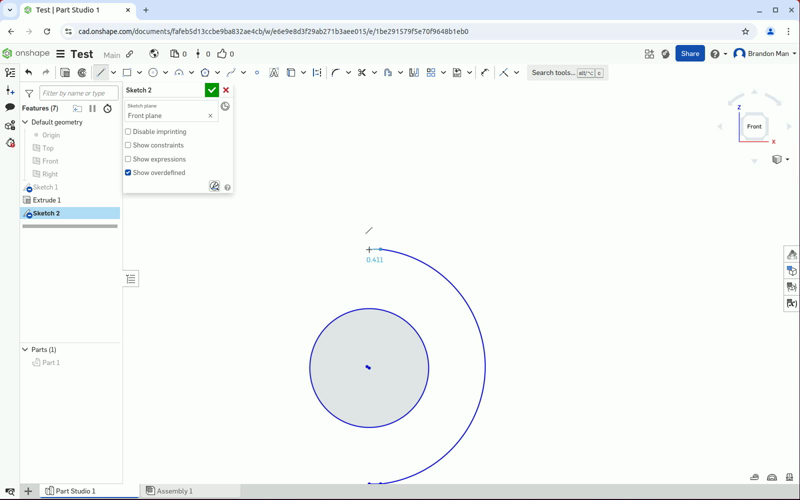
scroll(6)
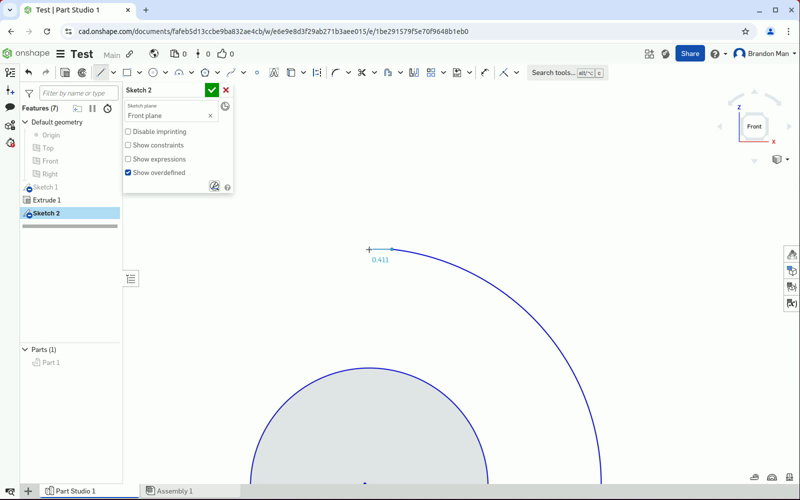
click(369, 249)
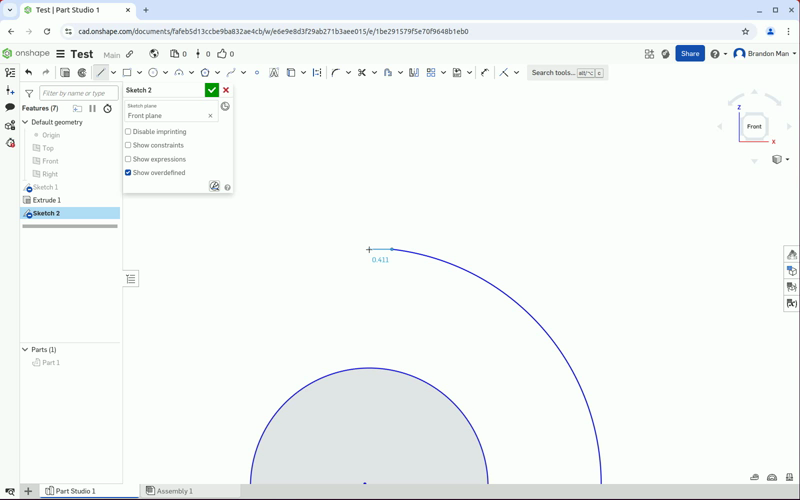
scroll(-6)
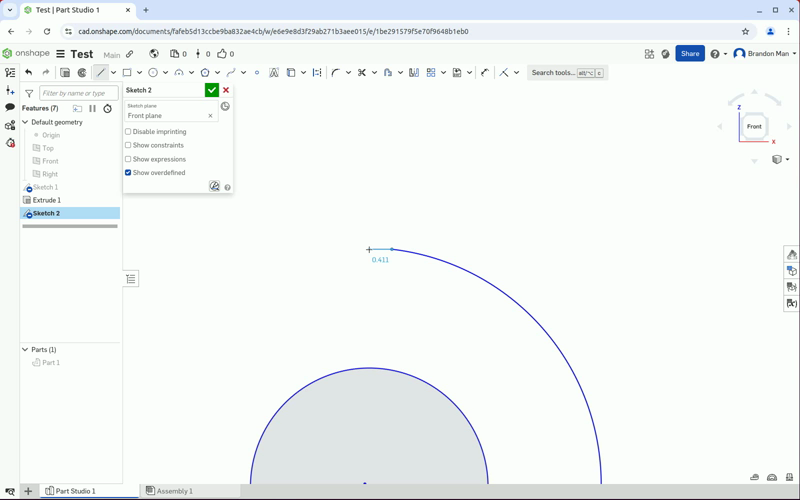
scroll(-6)
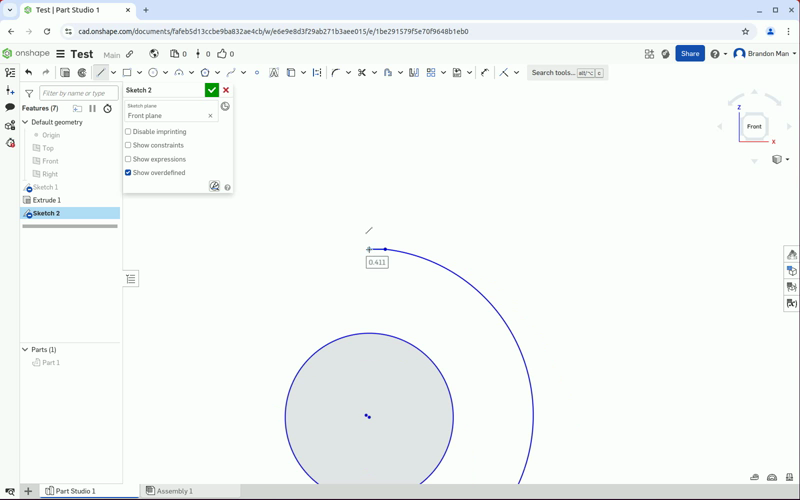
scroll(-6)
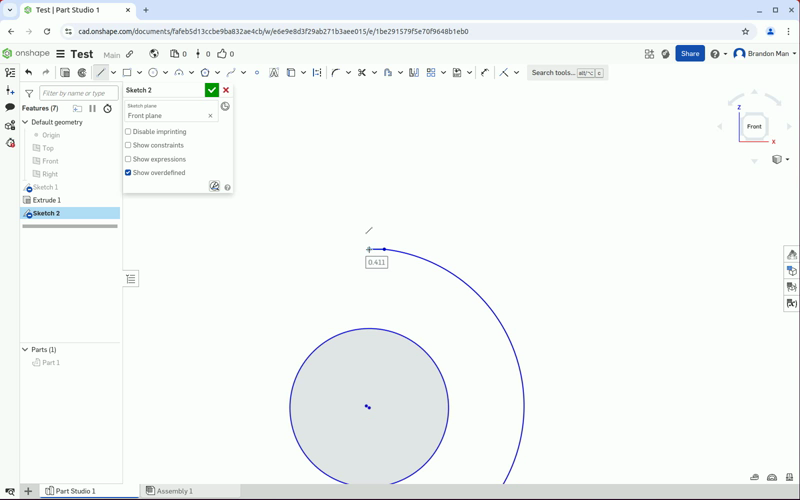
scroll(-6)
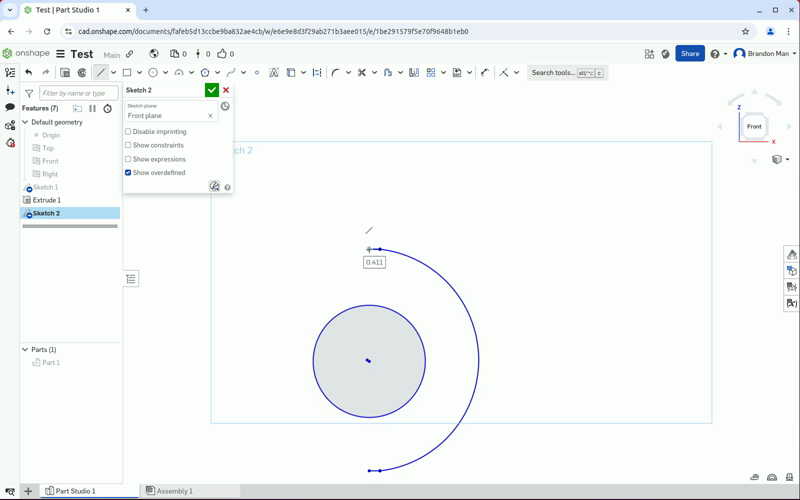
scroll(-6)
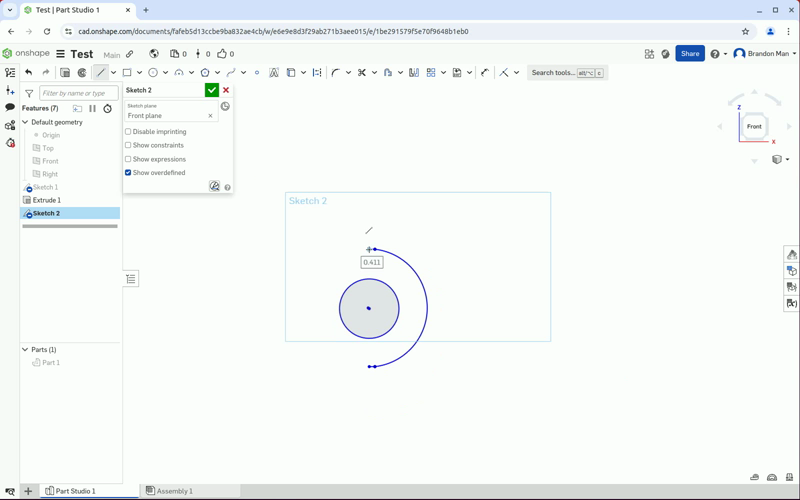
scroll(-6)
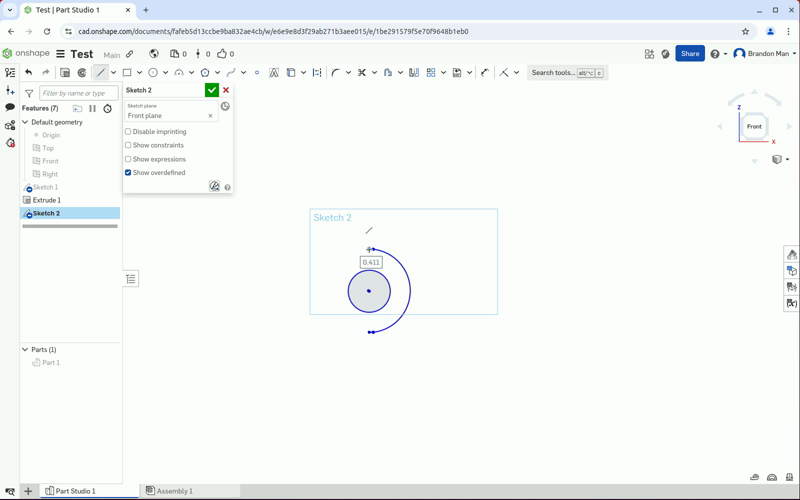
scroll(-6)
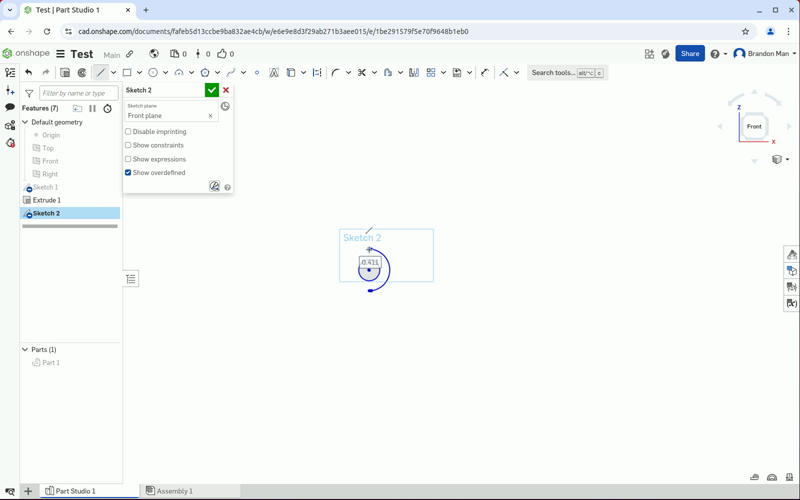
key_up(shift)
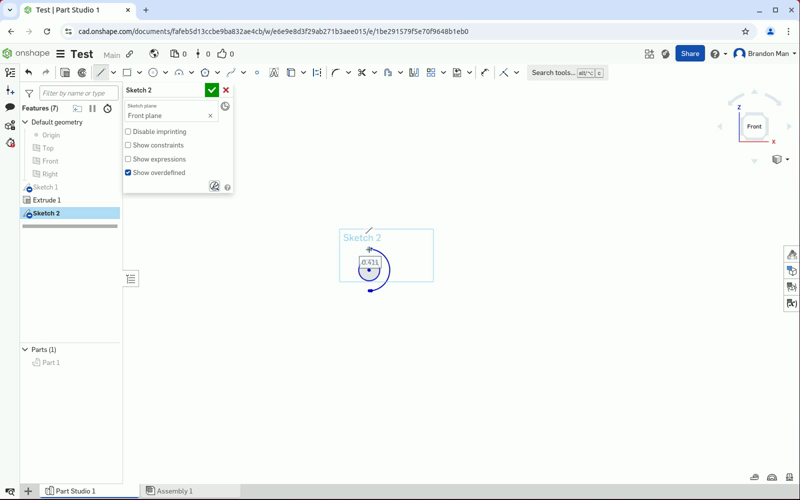
key(esc)
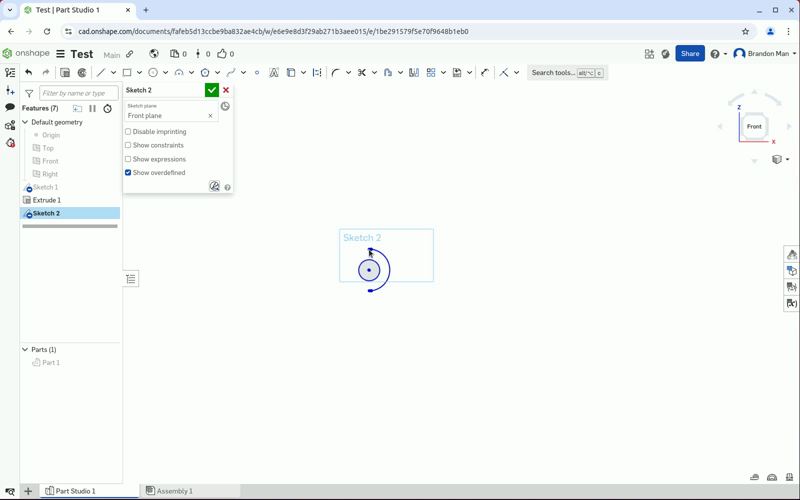
key(a)
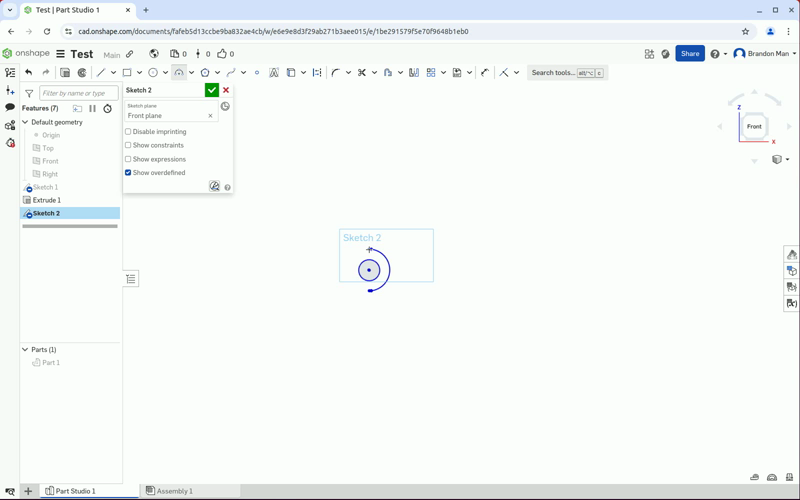
mouse_move(369, 249)
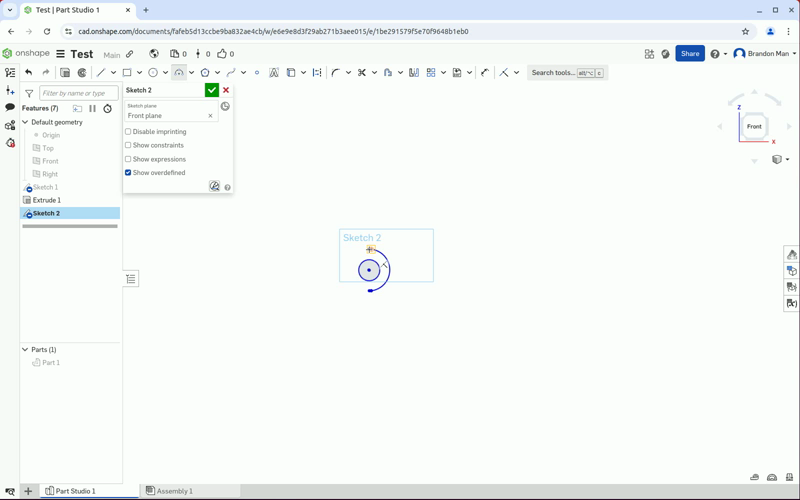
scroll(6)
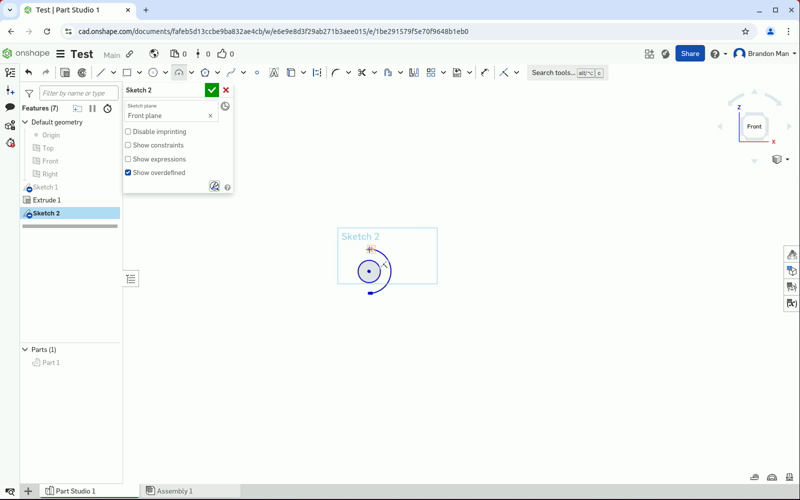
scroll(6)
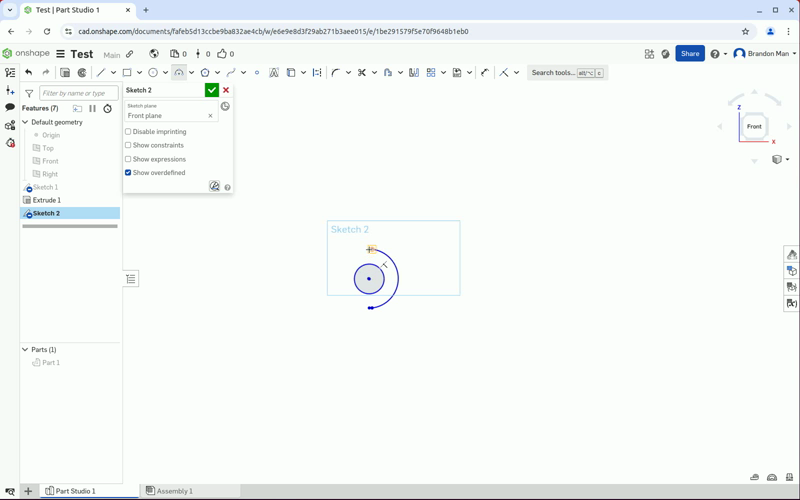
scroll(6)
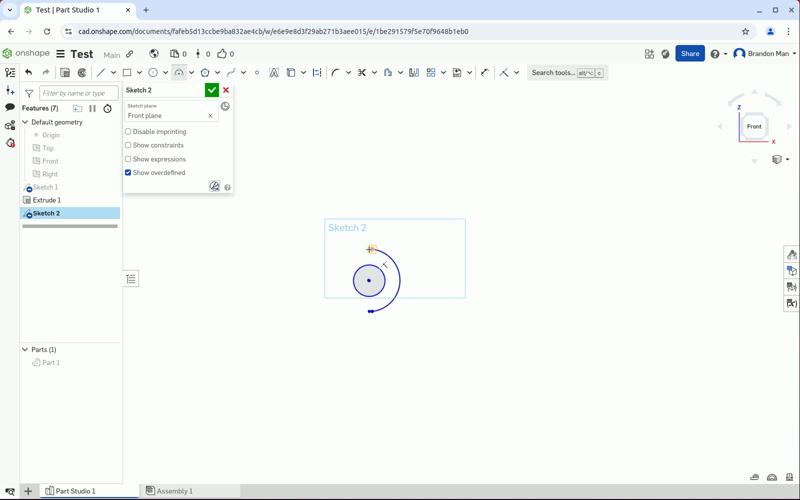
scroll(6)
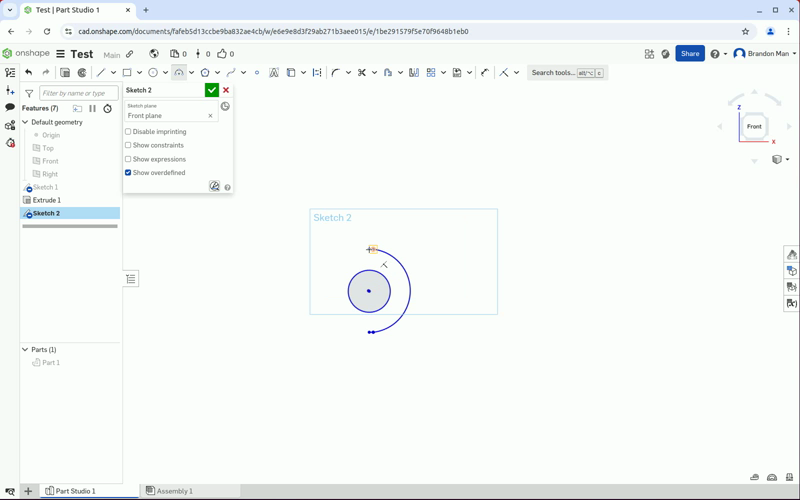
scroll(6)
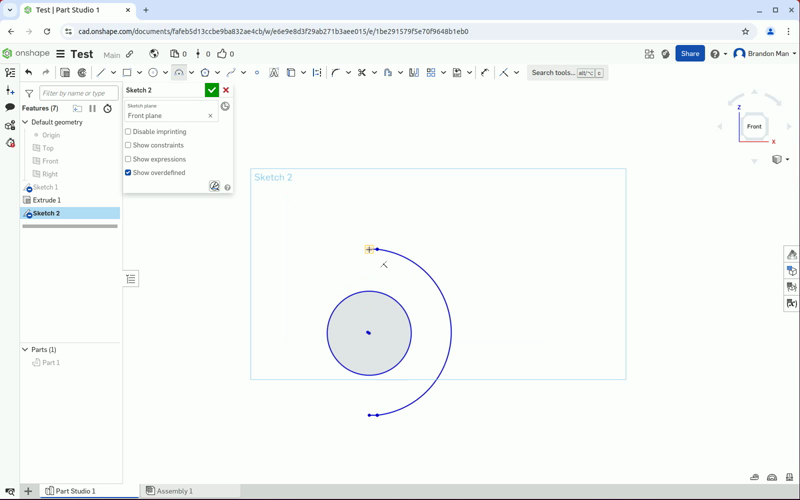
scroll(6)
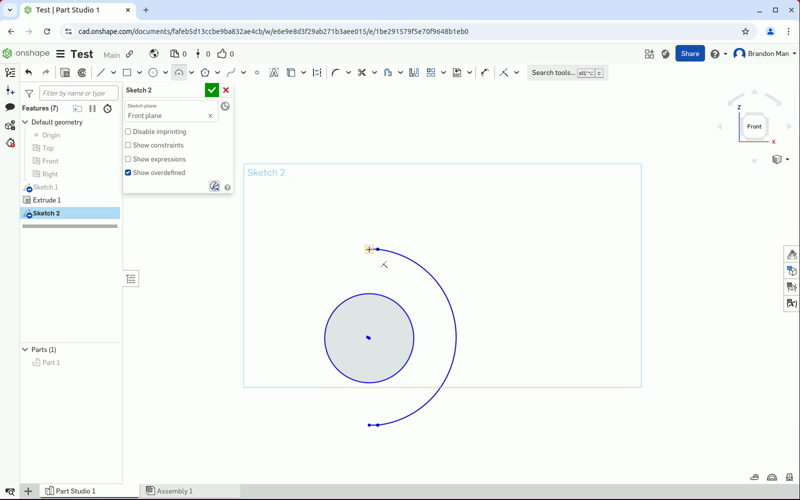
scroll(6)
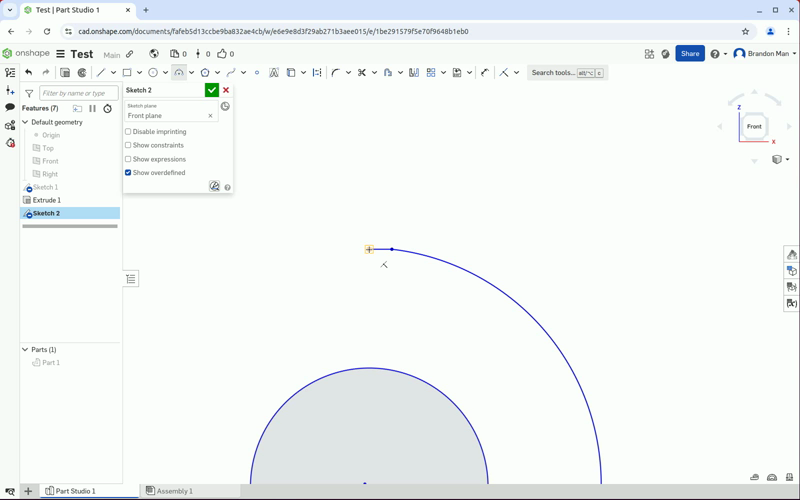
click(369, 249)
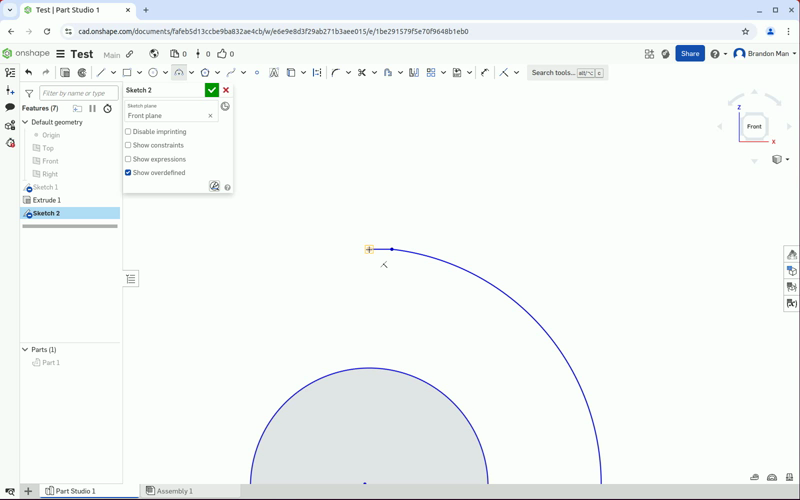
scroll(-6)
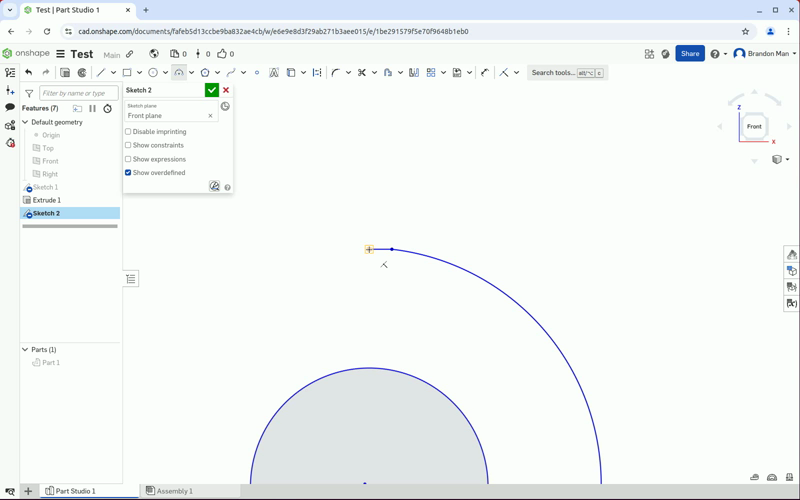
scroll(-6)
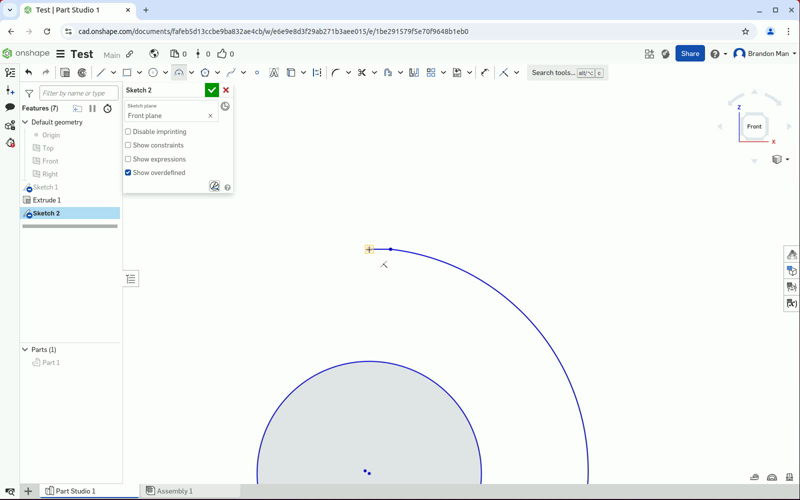
scroll(-6)
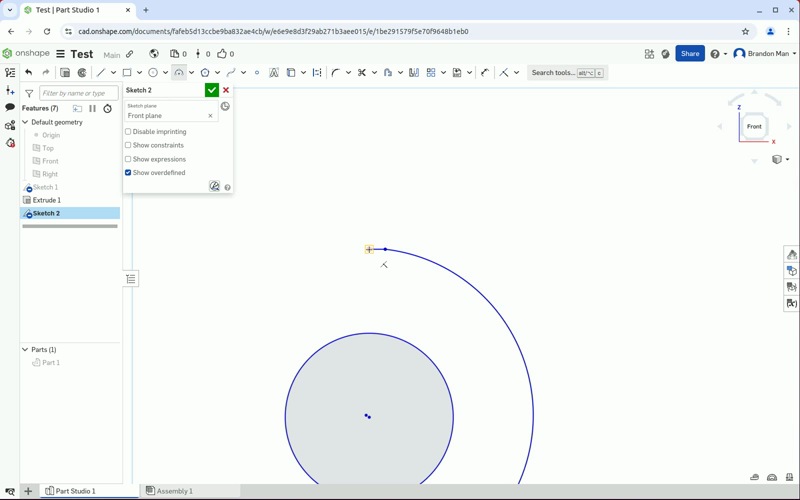
scroll(-6)
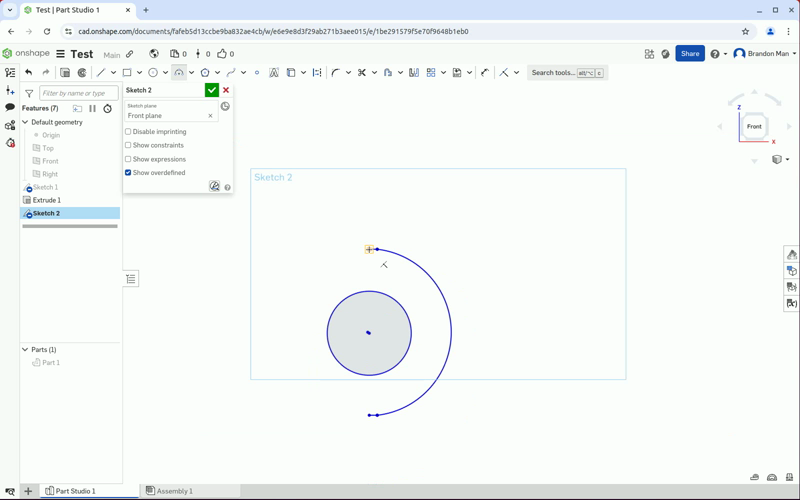
scroll(-6)
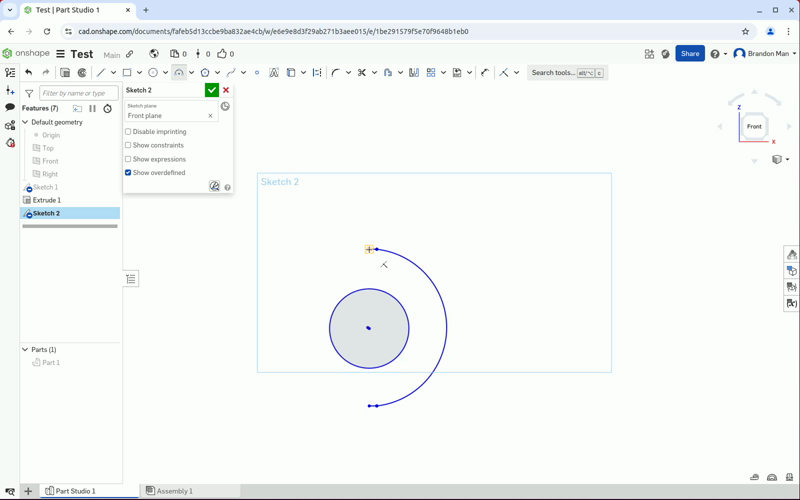
scroll(-6)
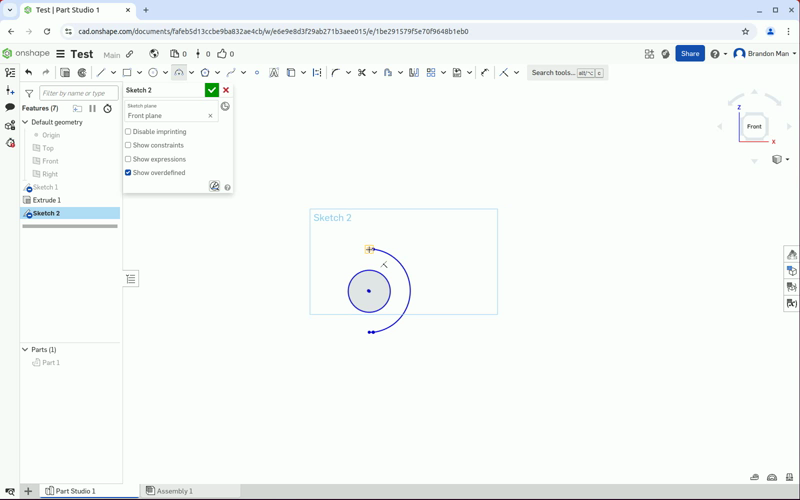
scroll(-6)
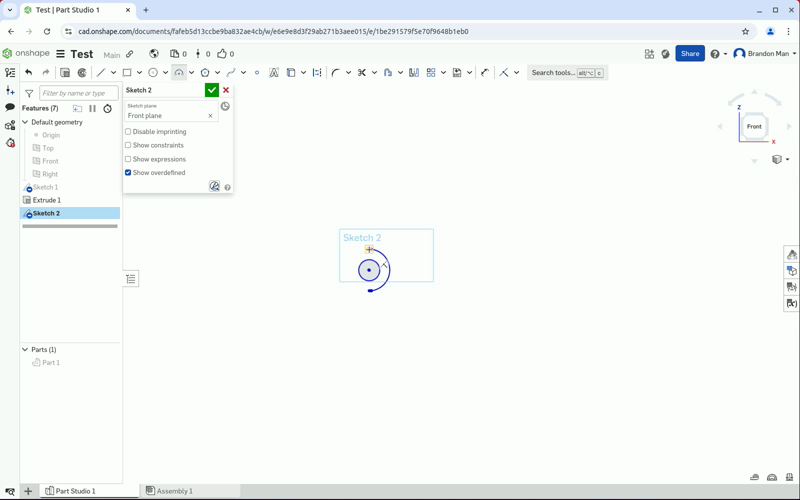
mouse_move(369, 290)
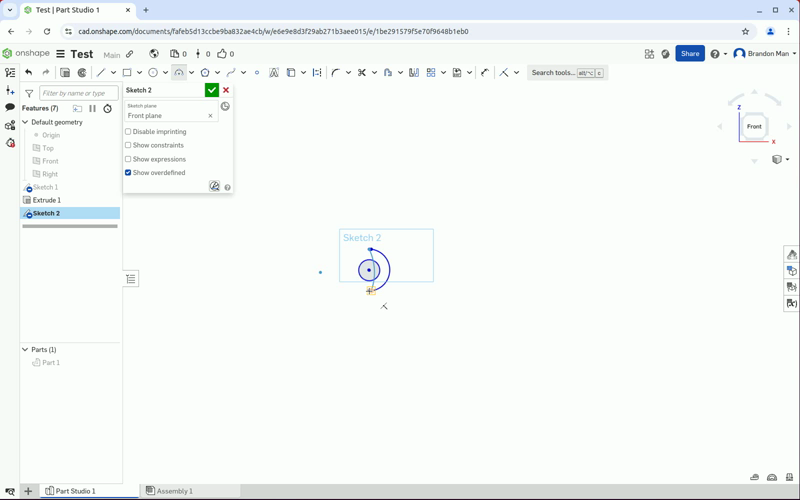
scroll(6)
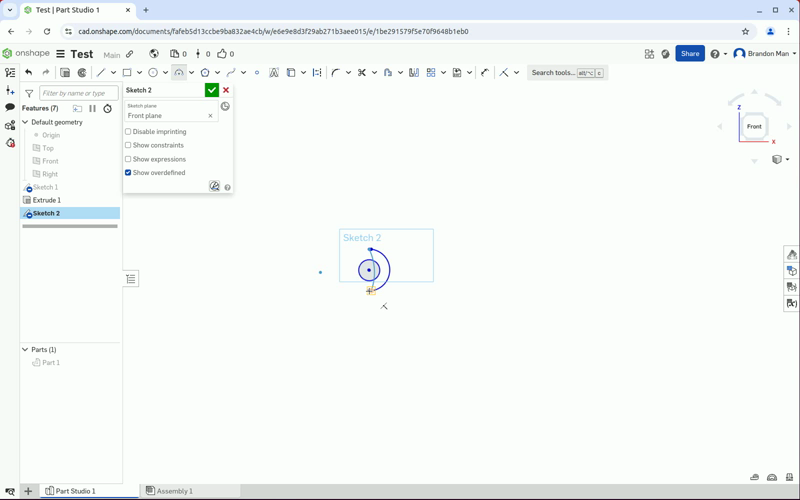
scroll(6)
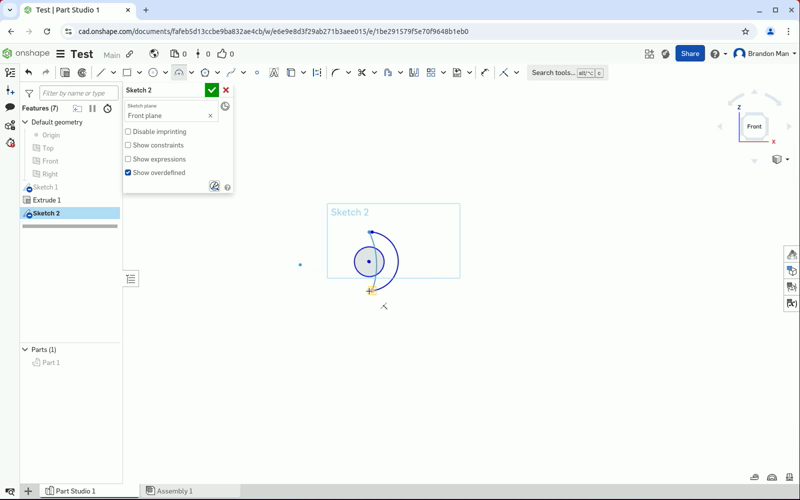
scroll(6)
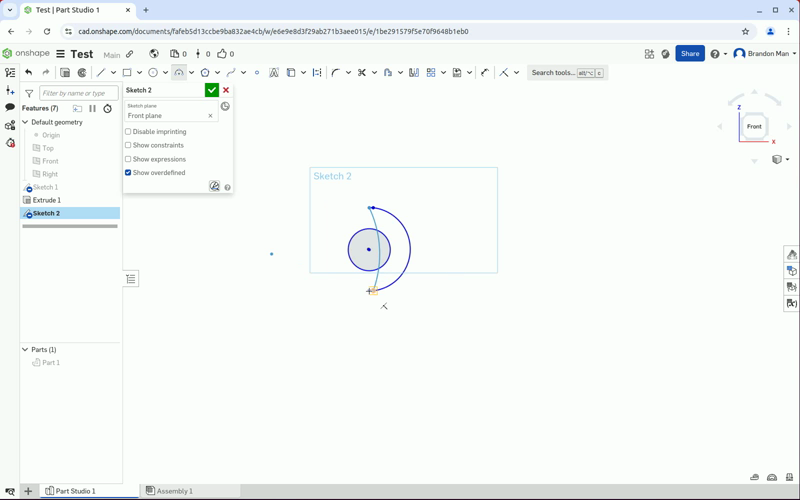
scroll(6)
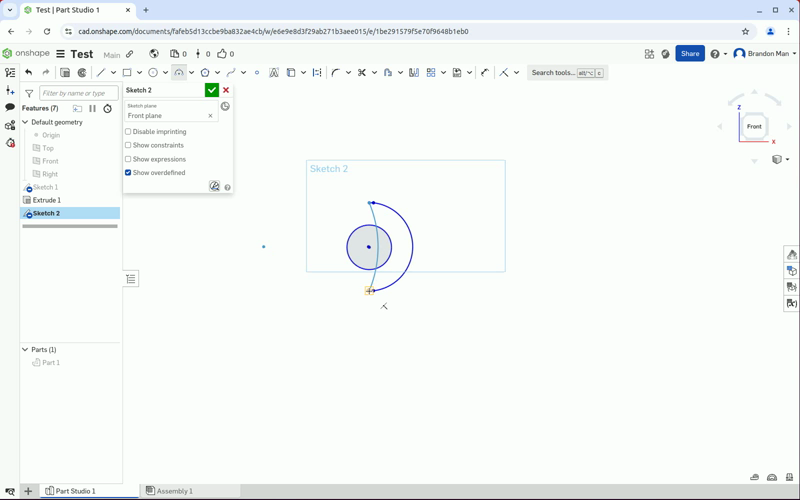
scroll(6)
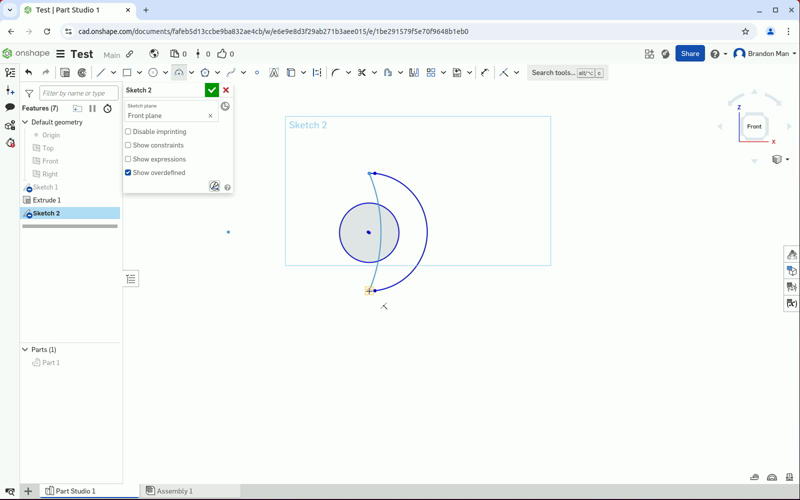
scroll(6)
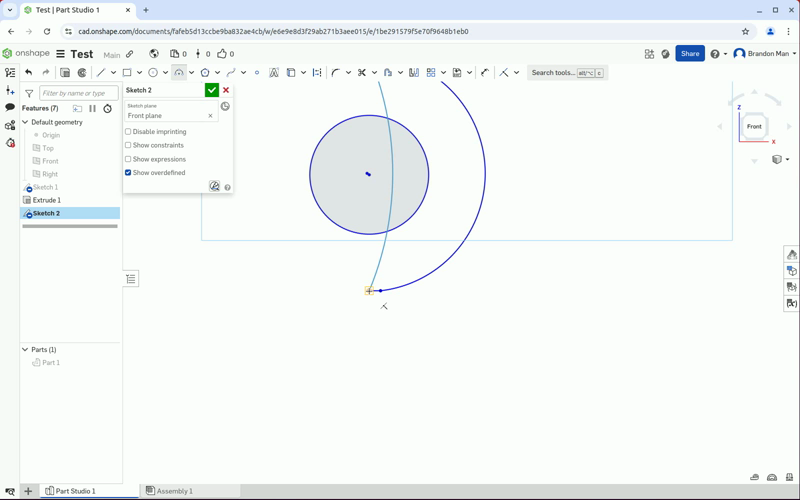
scroll(6)
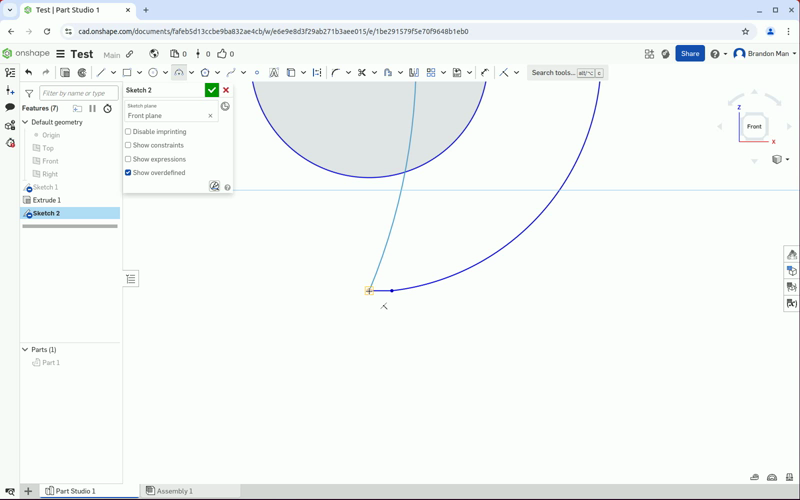
click(369, 290)
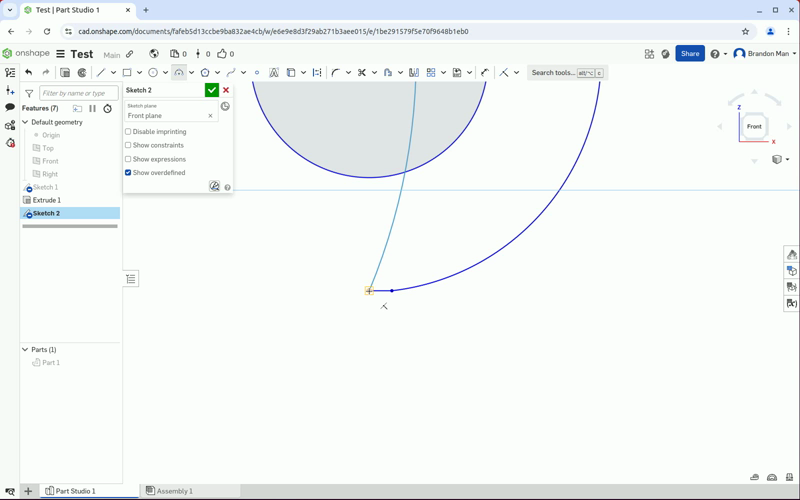
scroll(-6)
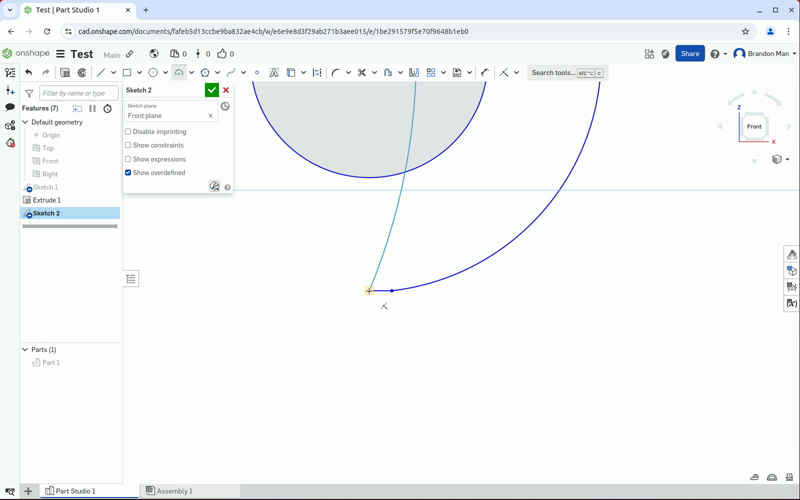
scroll(-6)
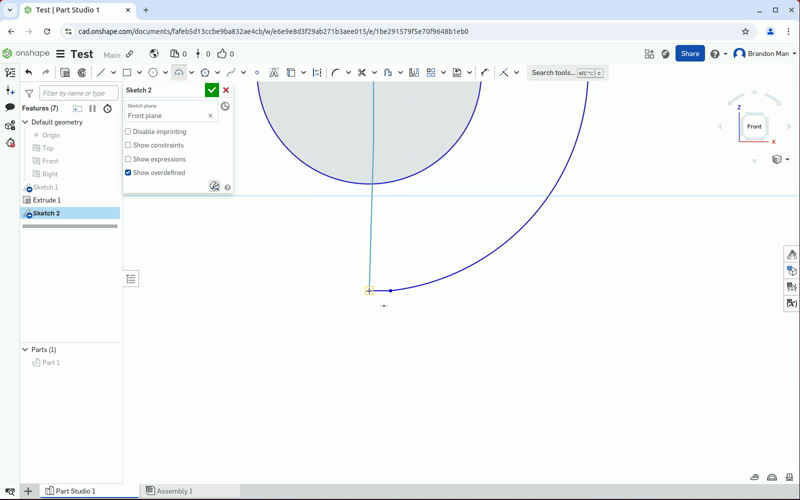
scroll(-6)
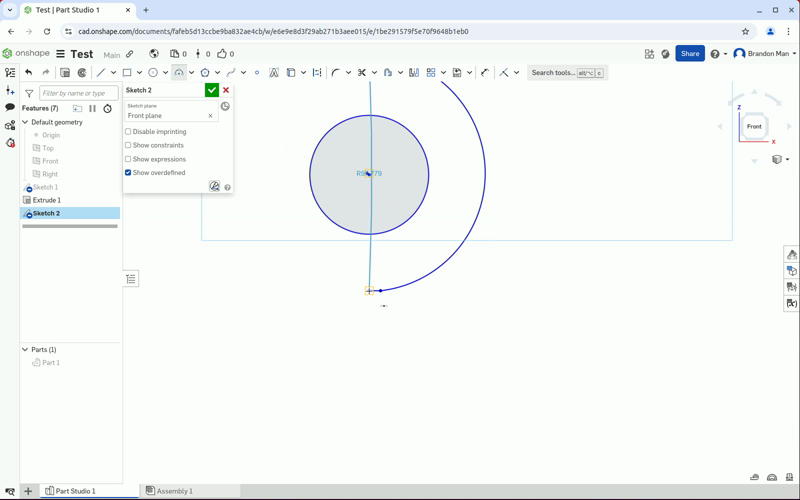
scroll(-6)
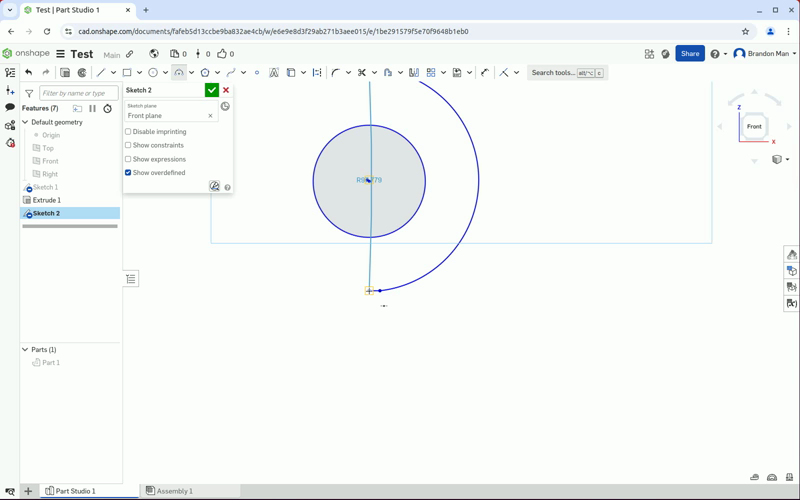
scroll(-6)
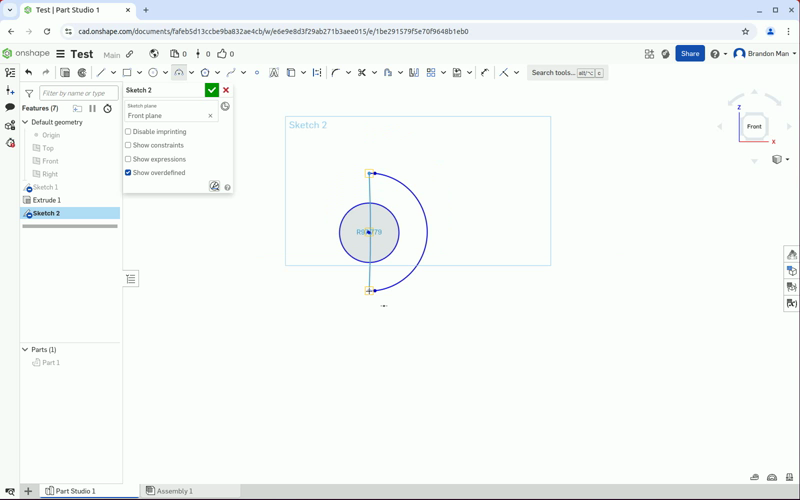
scroll(-6)
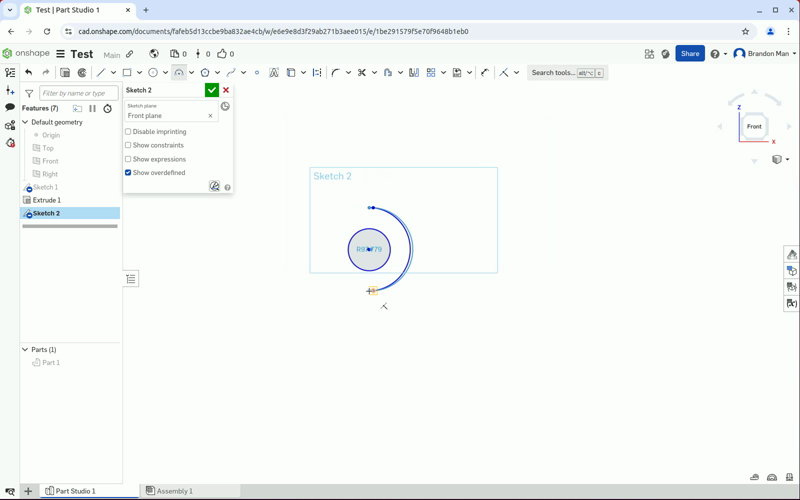
scroll(-6)
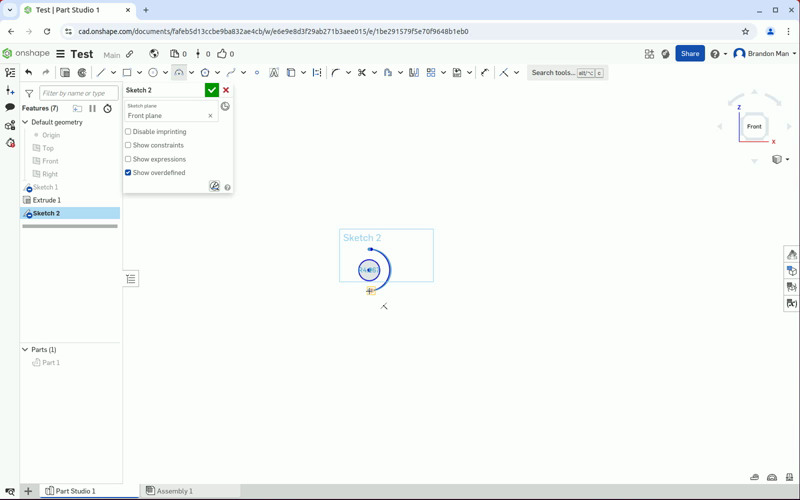
key_down(shift)
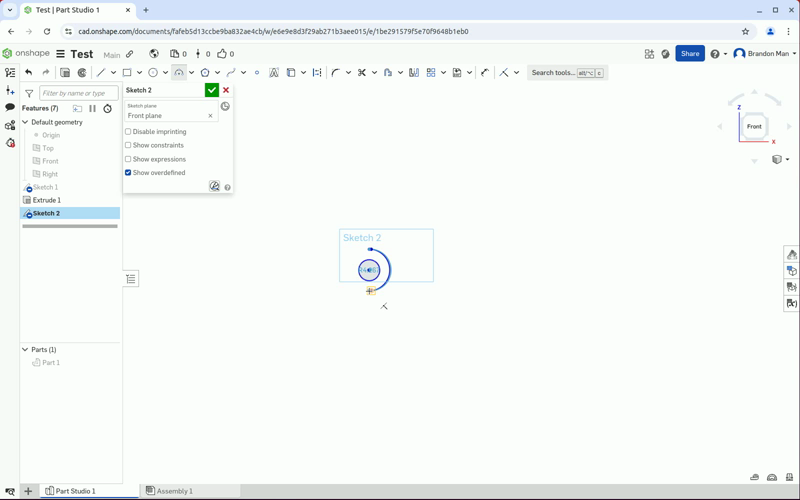
mouse_move(389, 270)
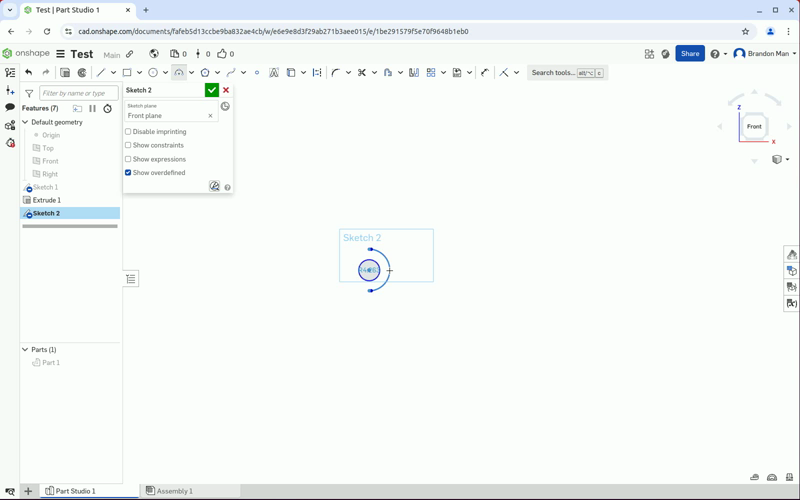
click(389, 270)
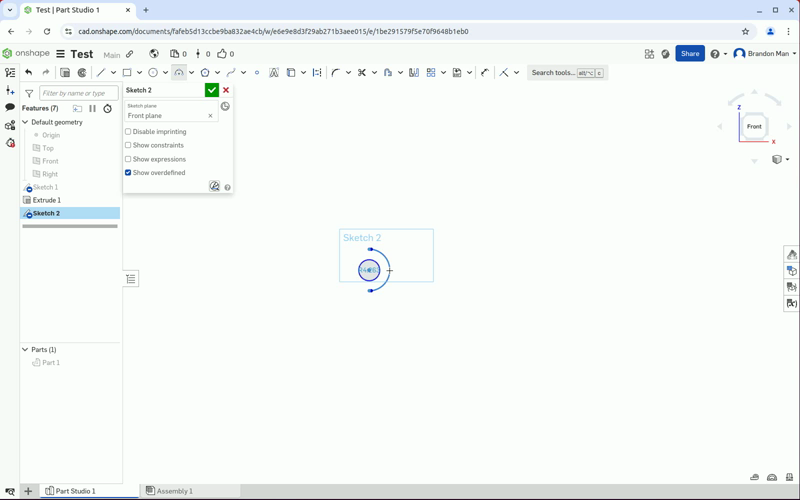
key_up(shift)
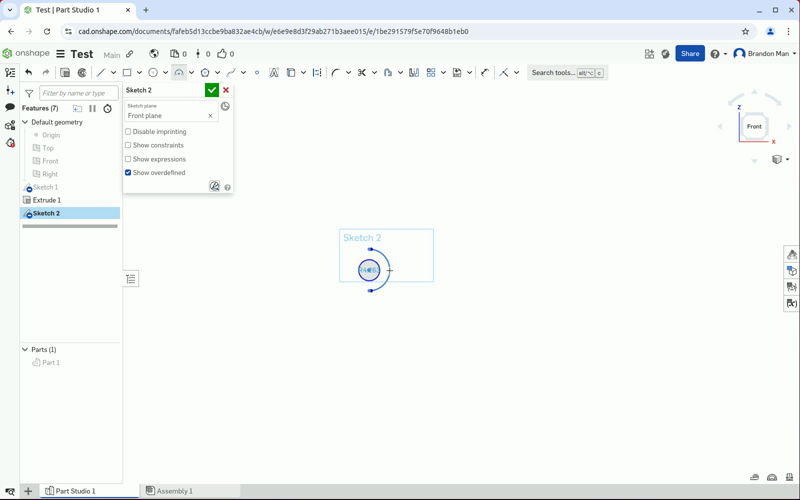
key(esc)
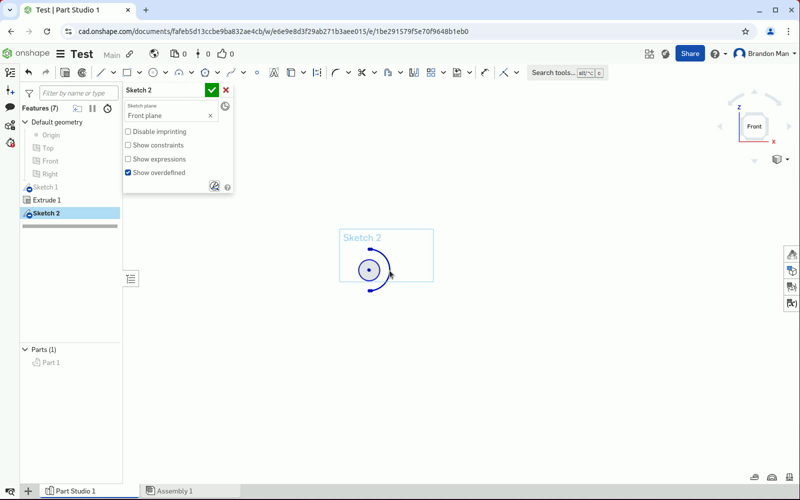
mouse_move(388, 275)
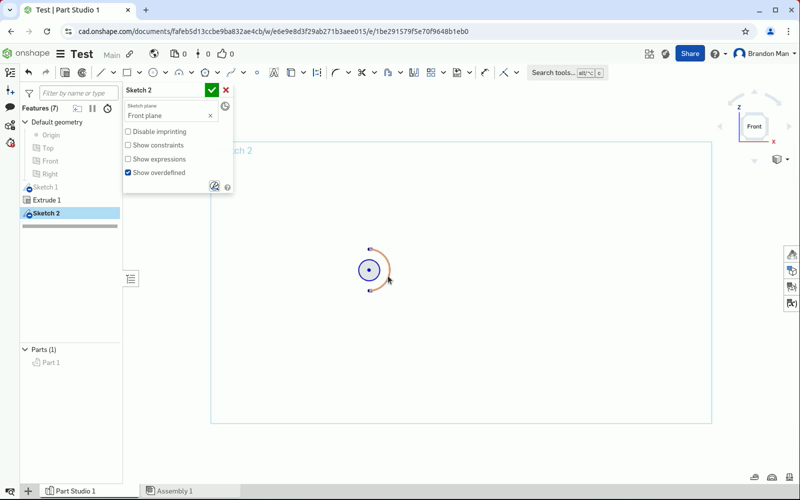
scroll(6)
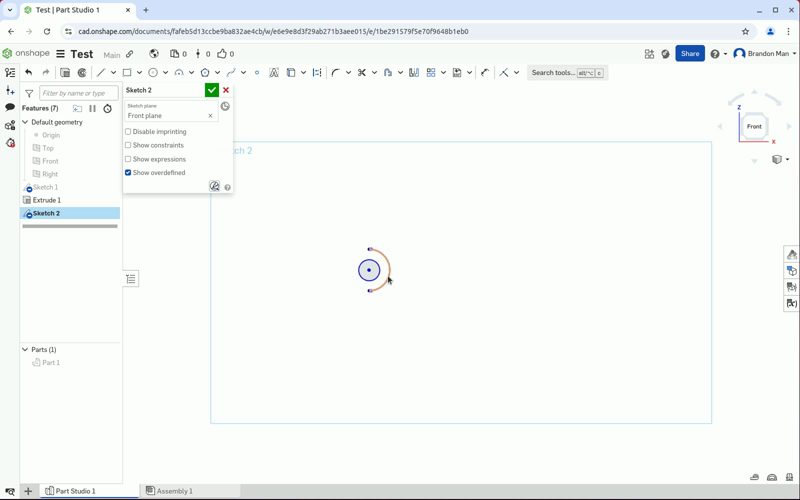
scroll(6)
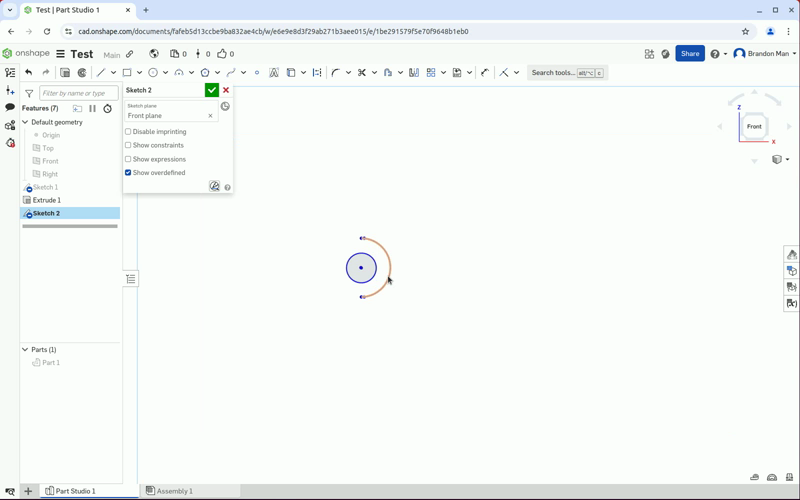
scroll(6)
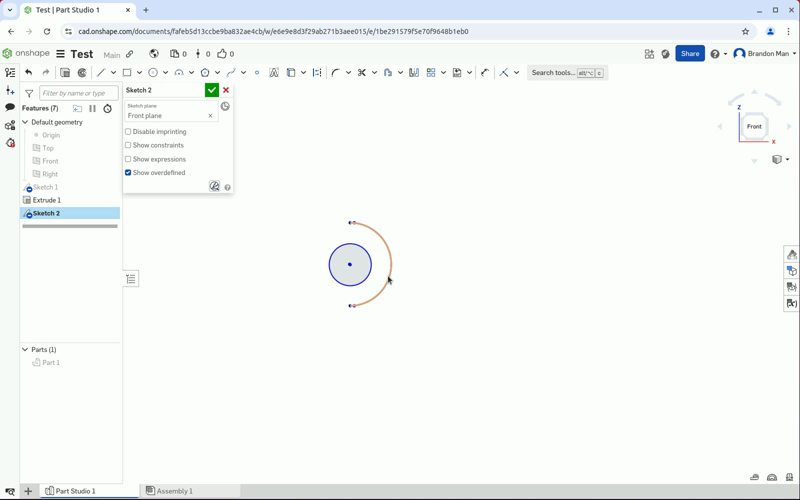
scroll(6)
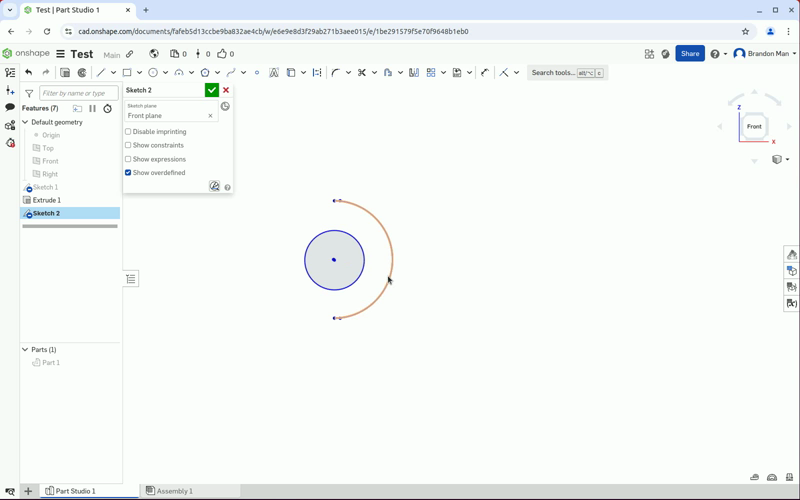
scroll(6)
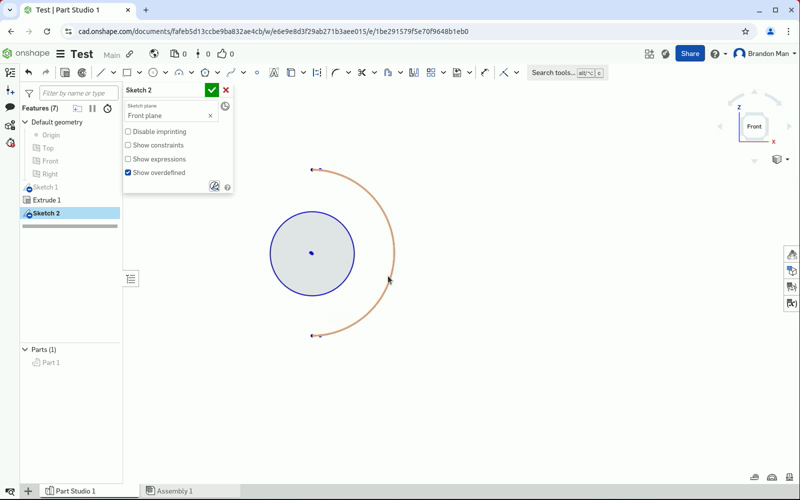
scroll(6)
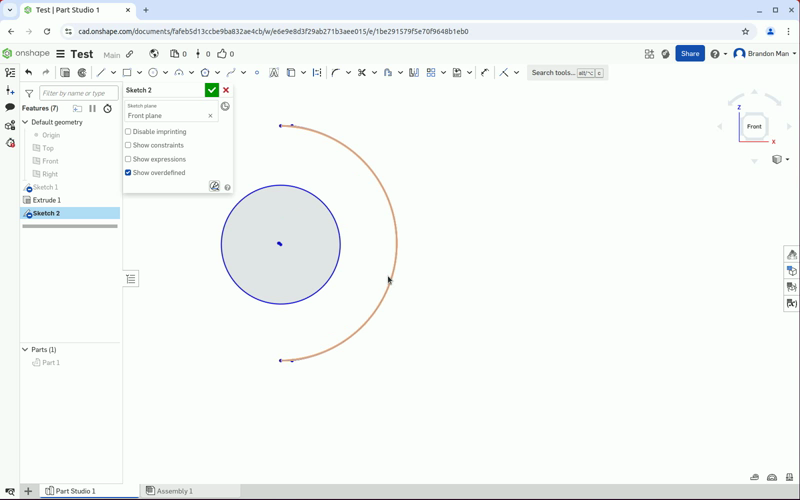
scroll(6)
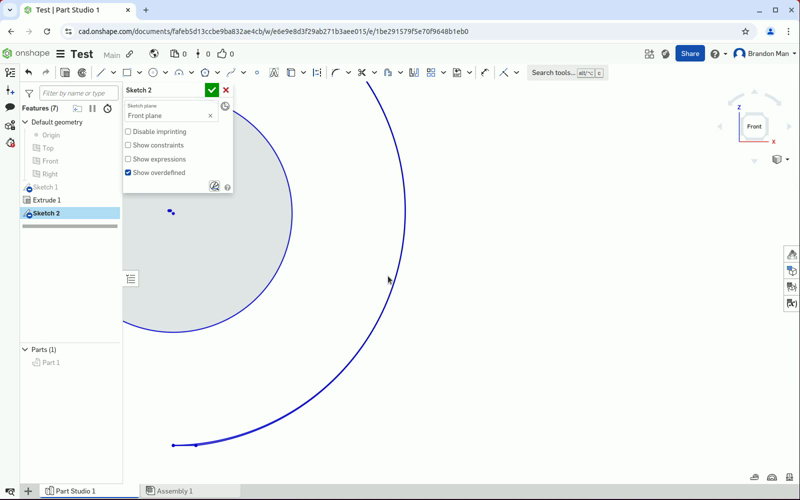
click(388, 275)
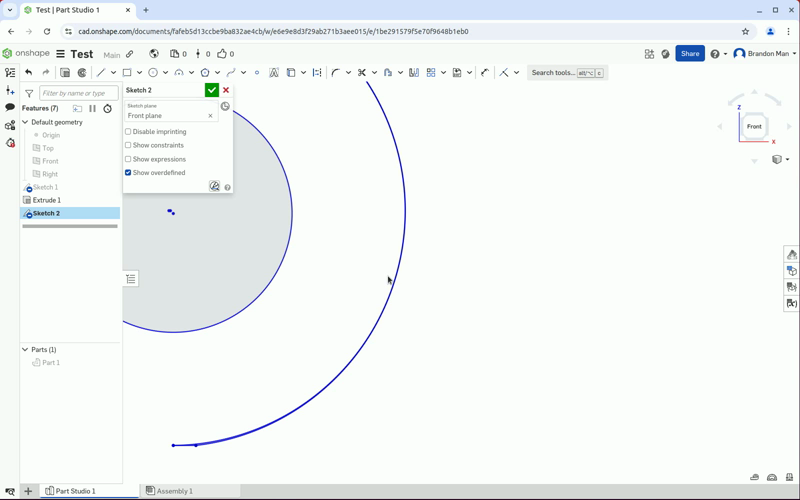
scroll(-6)
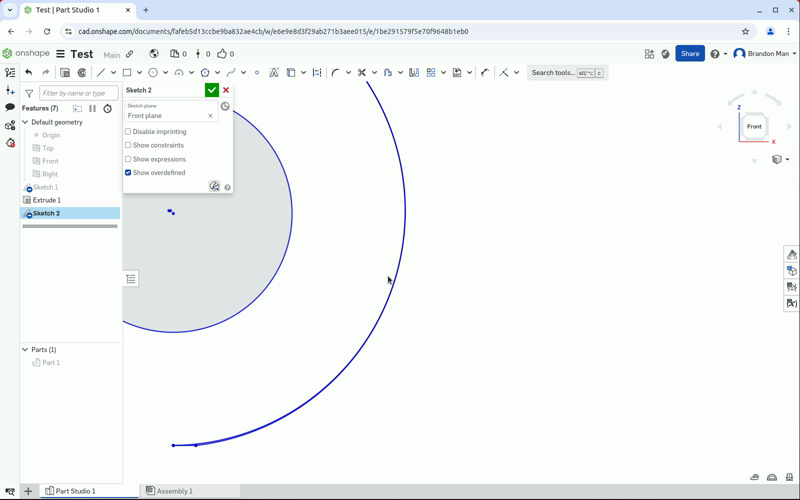
scroll(-6)
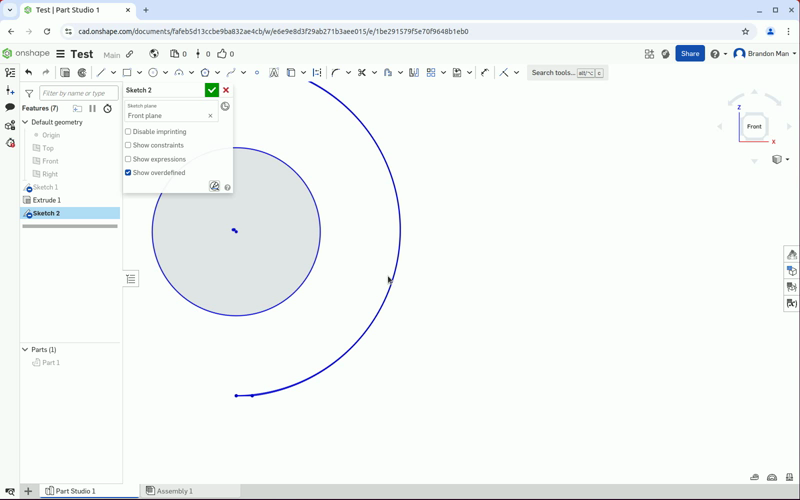
scroll(-6)
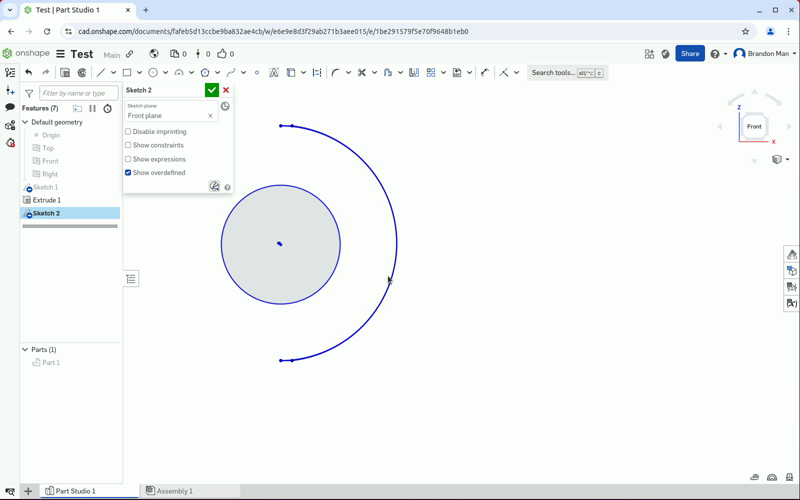
scroll(-6)
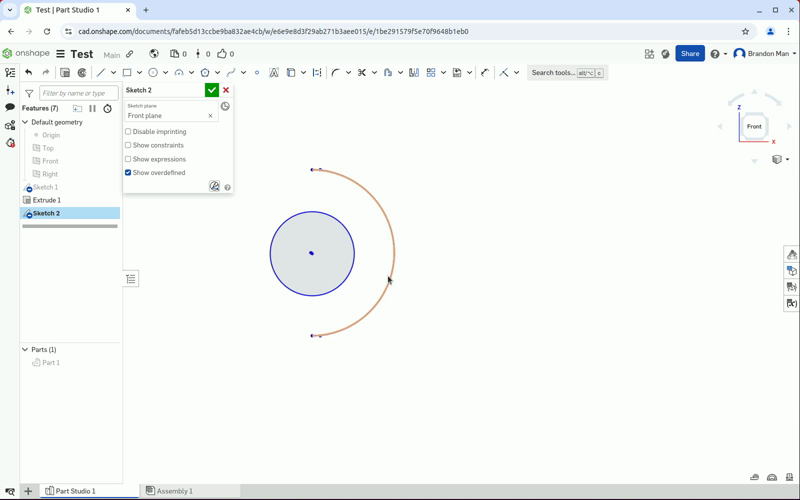
scroll(-6)
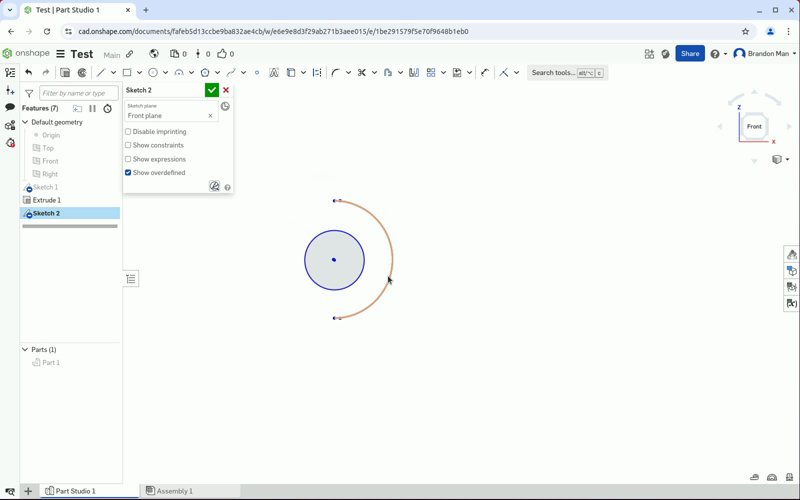
scroll(-6)
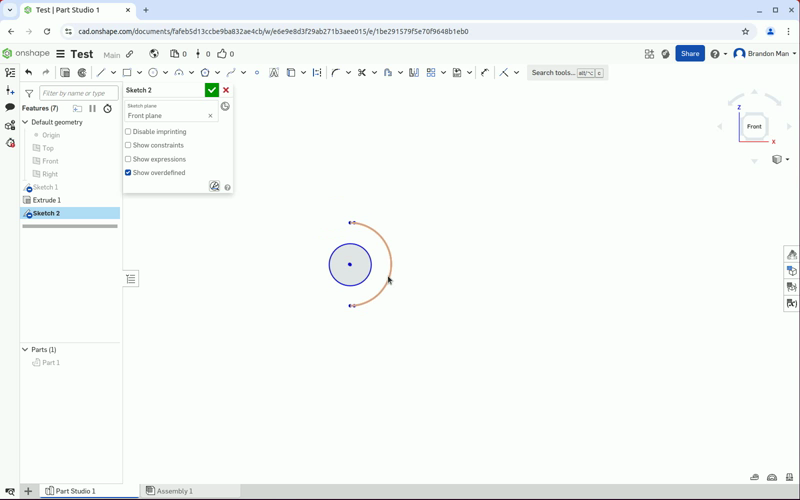
scroll(-6)
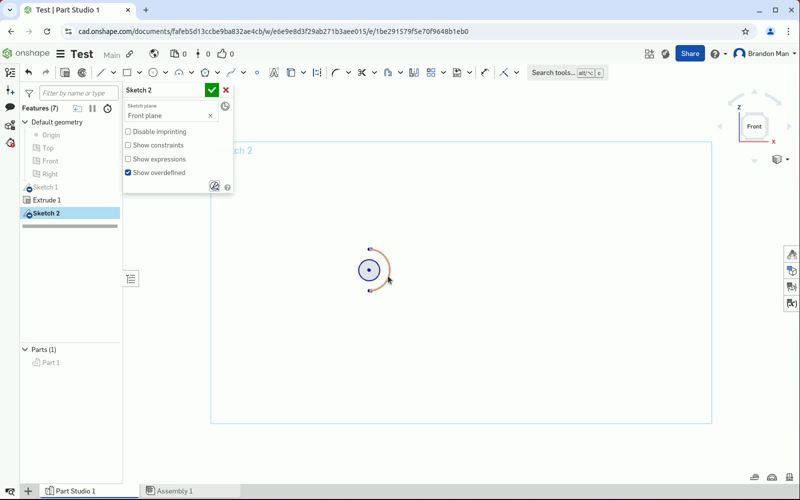
mouse_move(73, 352)
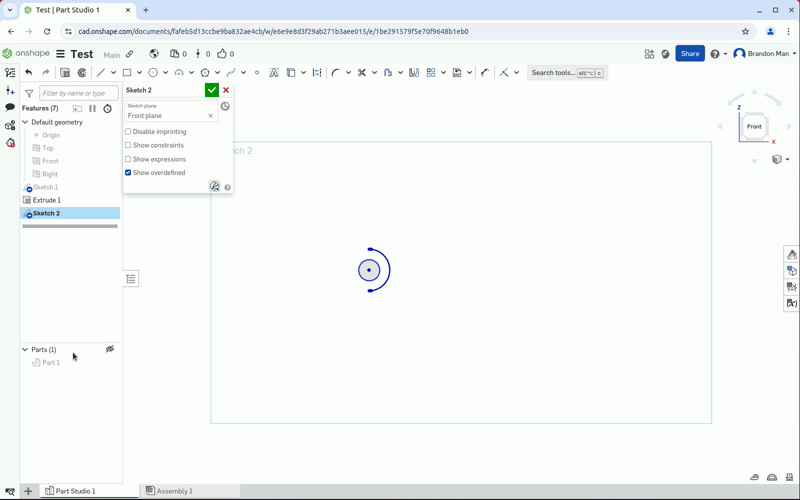
key(shift+y)
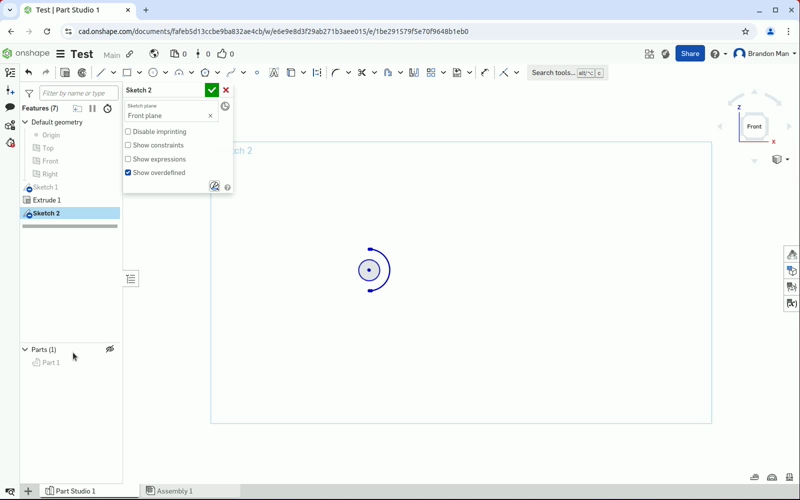
key(shift+e)
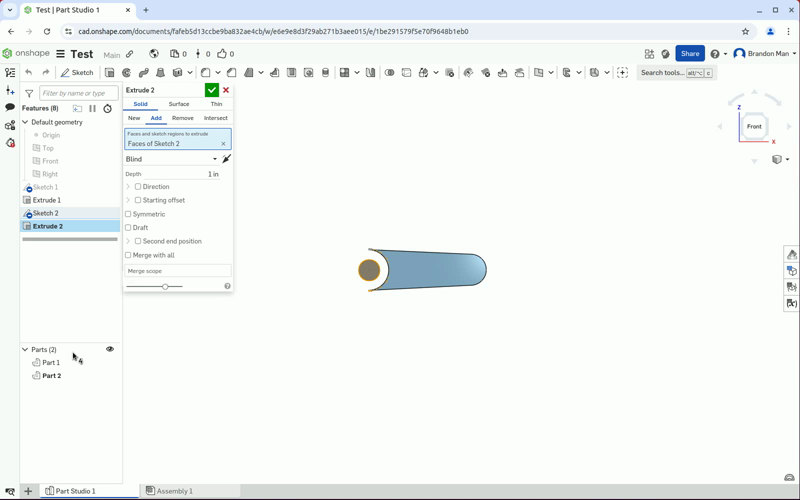
mouse_move(143, 106)
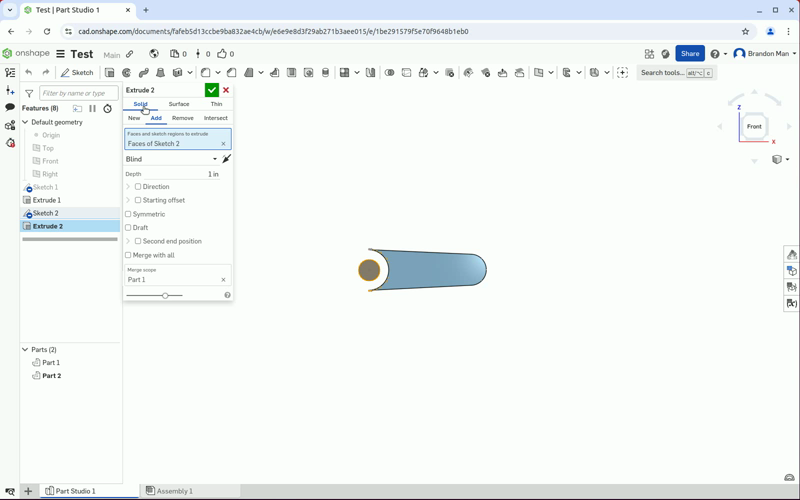
click(143, 106)
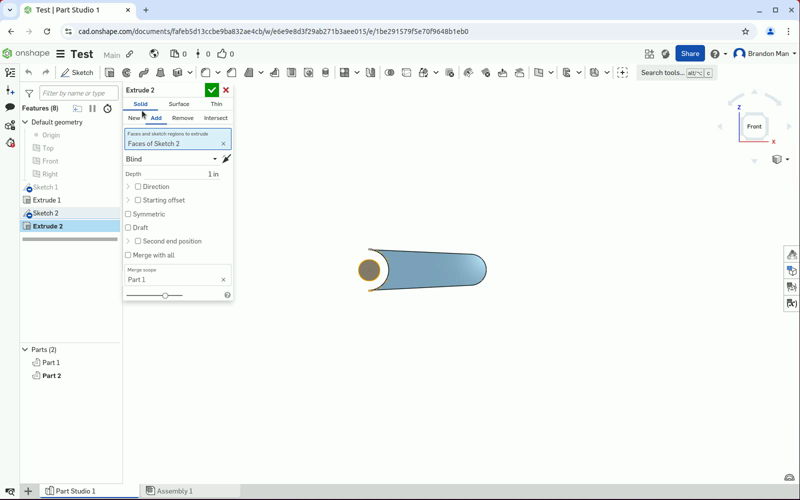
mouse_move(137, 120)
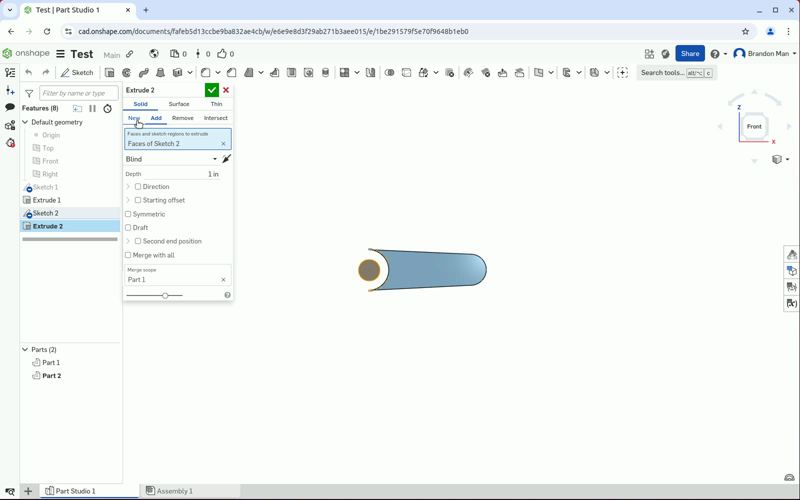
click(137, 120)
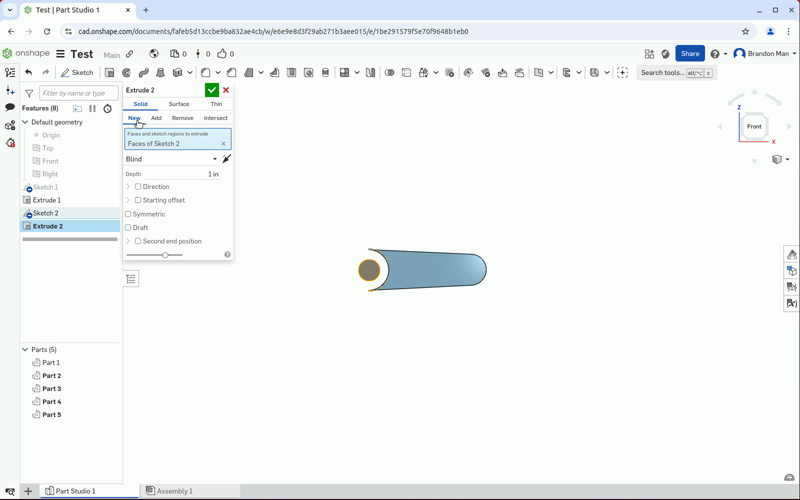
key(tab, 4)
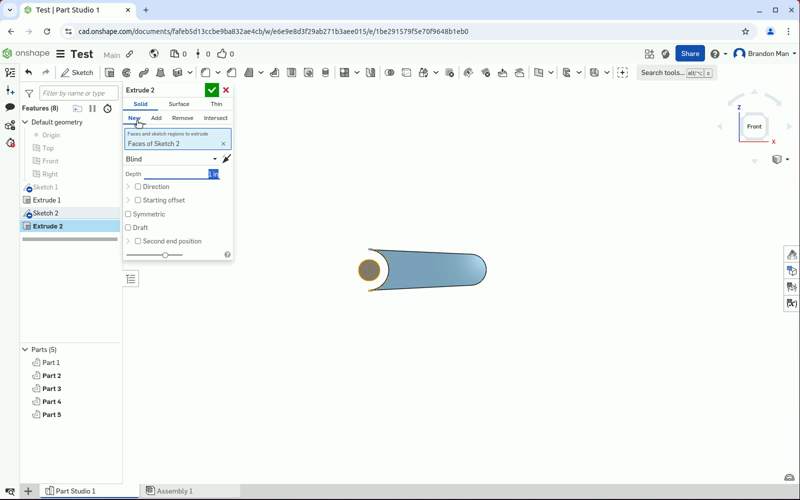
text(8.425)
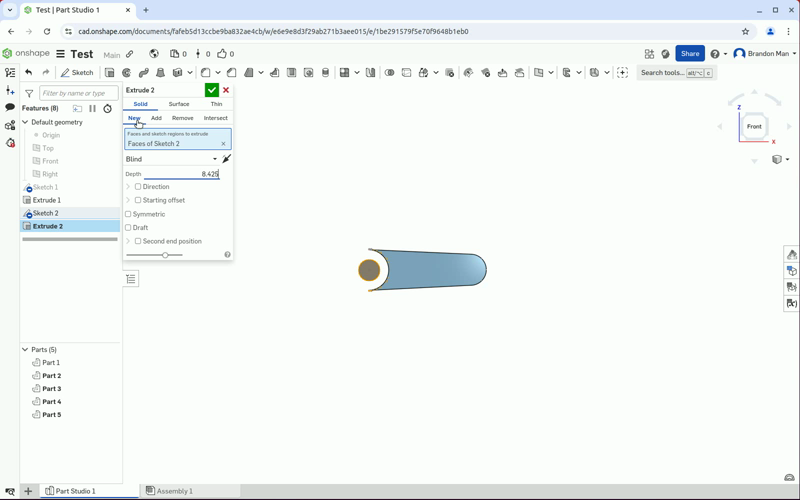
key(enter)
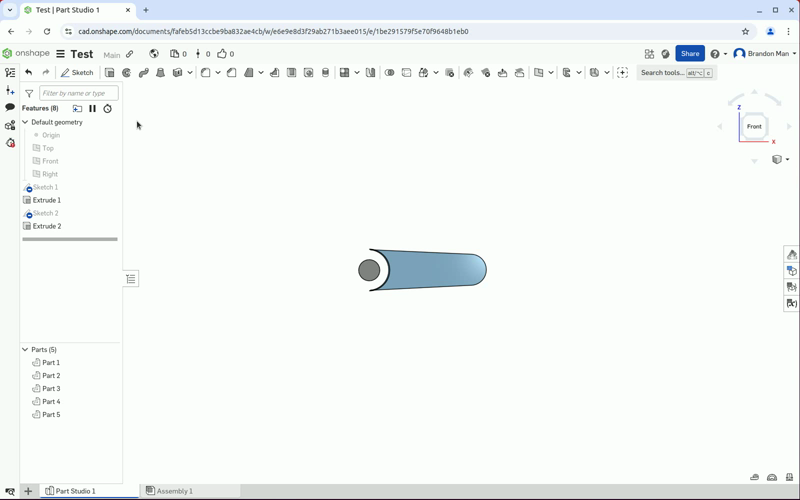
key(shift+h)
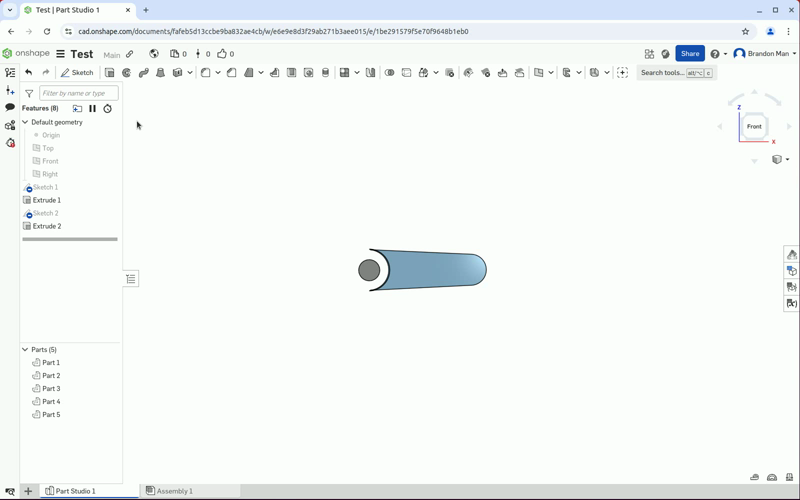
key(shift+h)
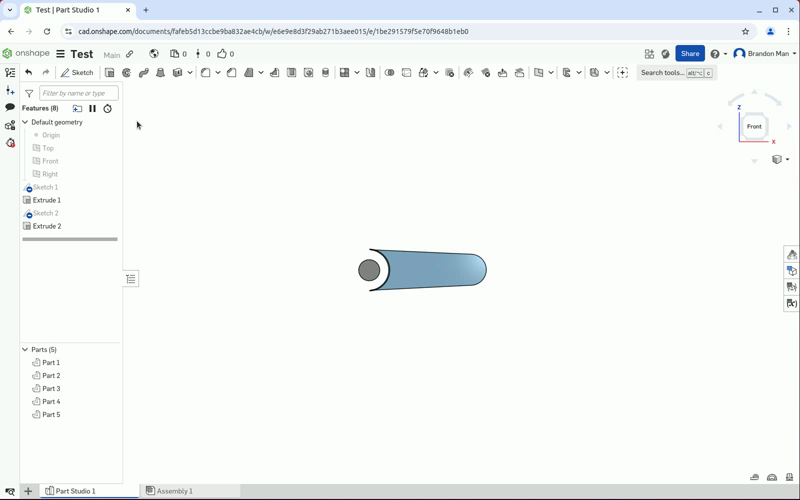
mouse_move(73, 189)
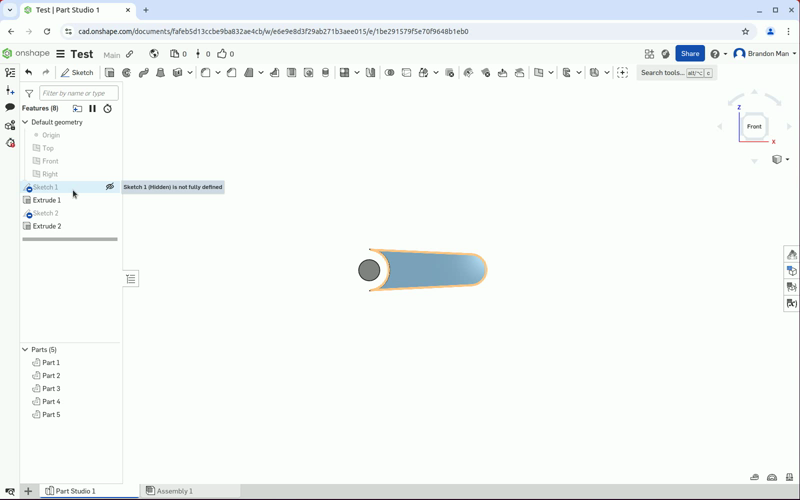
click(73, 189)
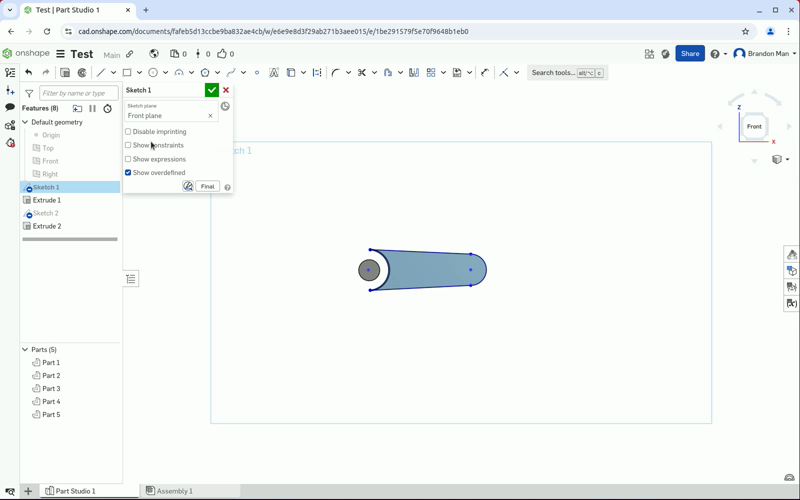
mouse_move(229, 92)
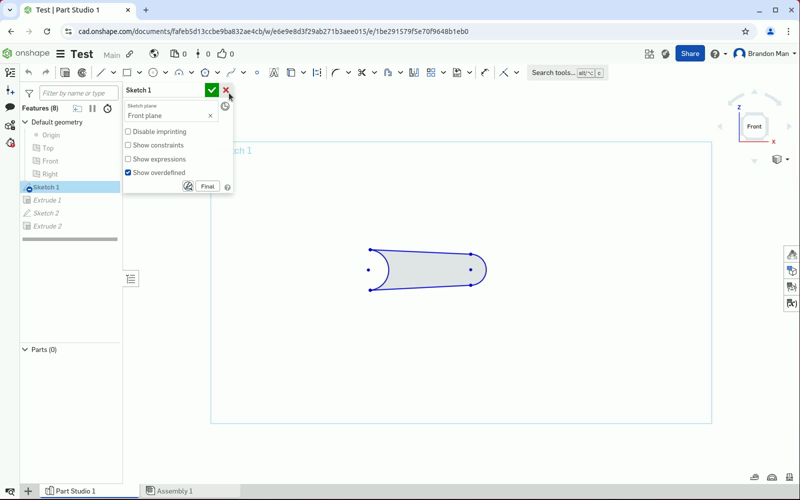
click(229, 92)
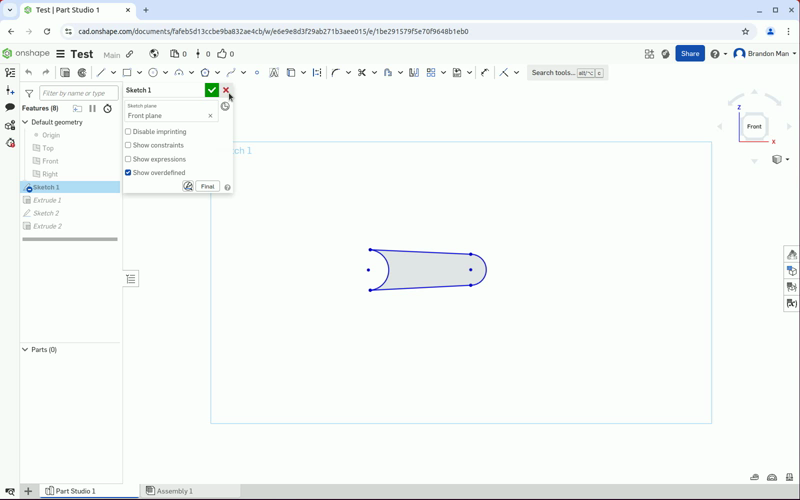
key(shift+s)
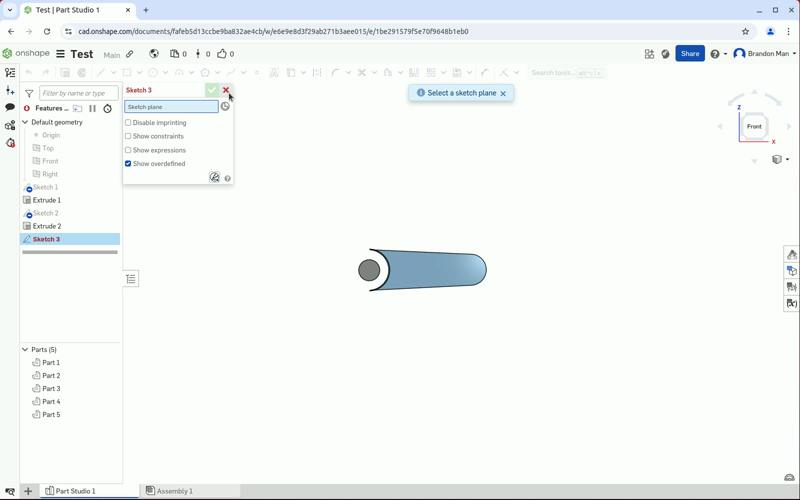
mouse_move(73, 163)
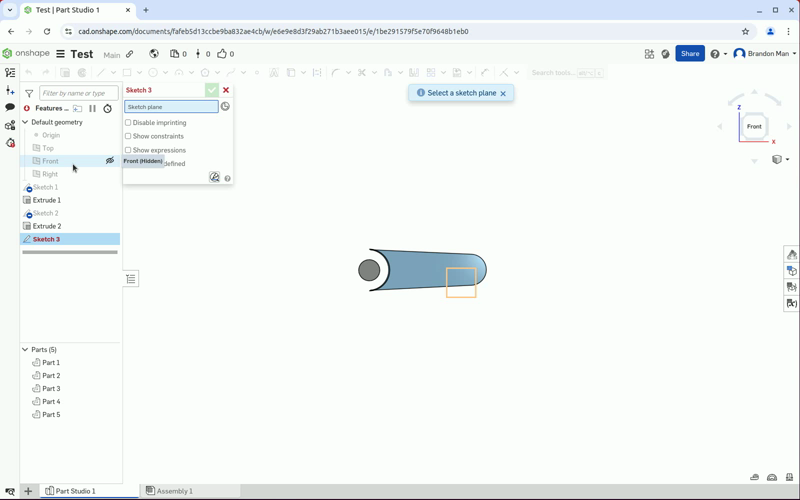
click(73, 163)
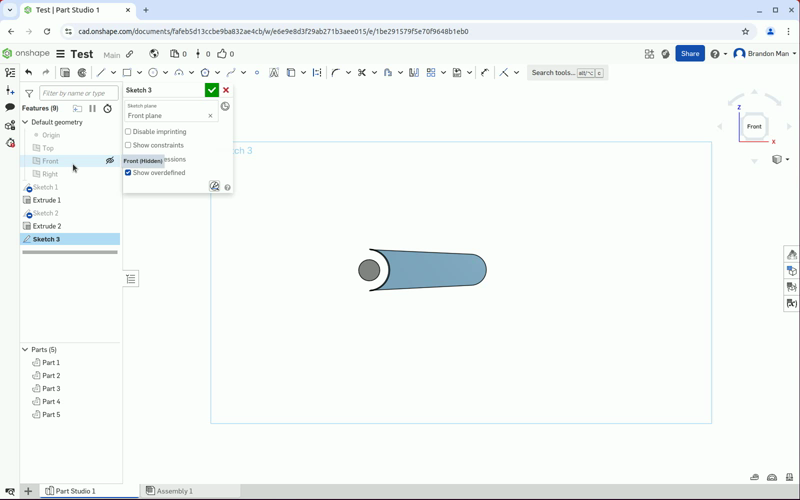
mouse_move(73, 352)
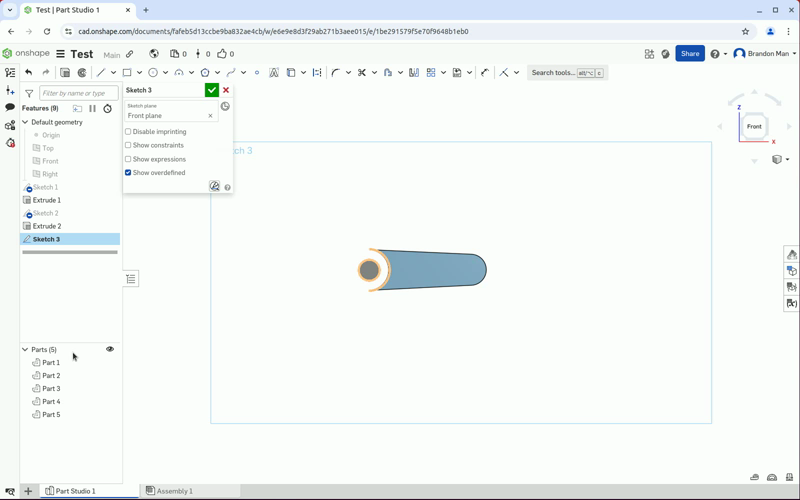
key(y)
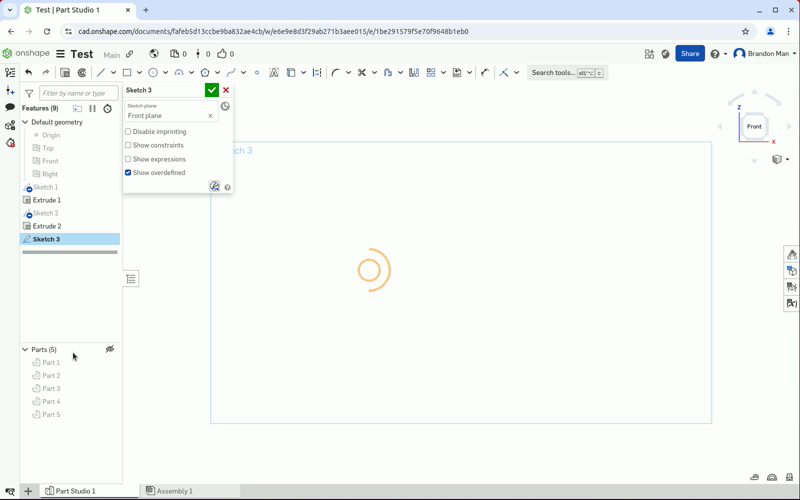
key(c)
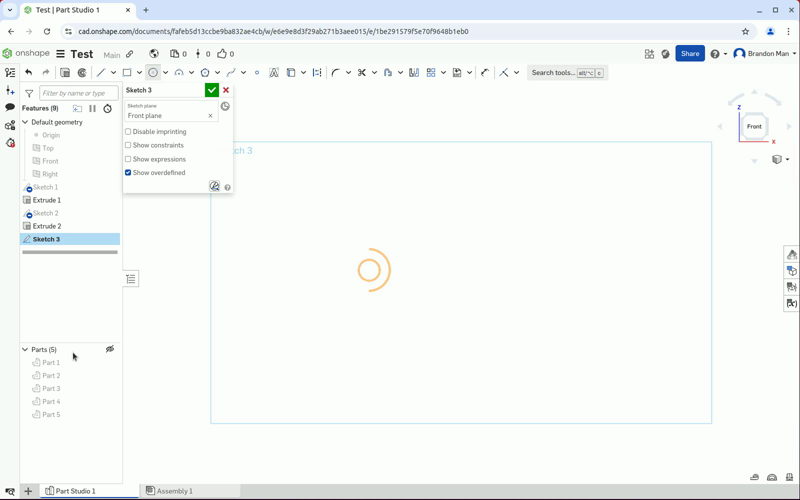
key_down(shift)
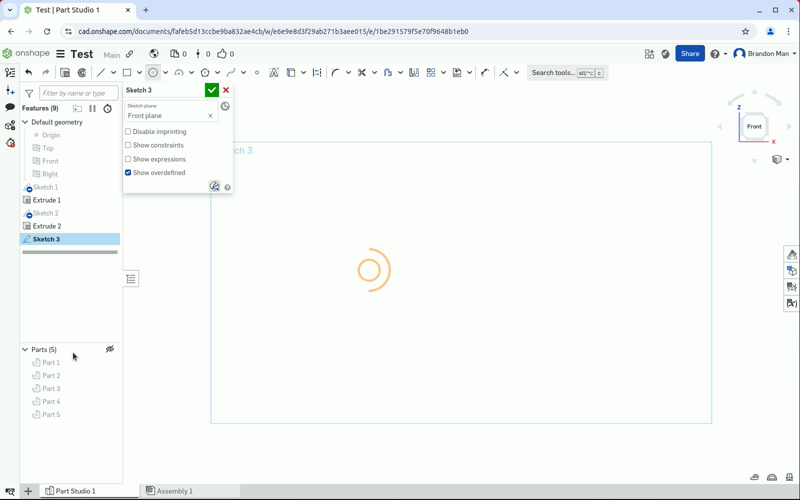
mouse_move(471, 270)
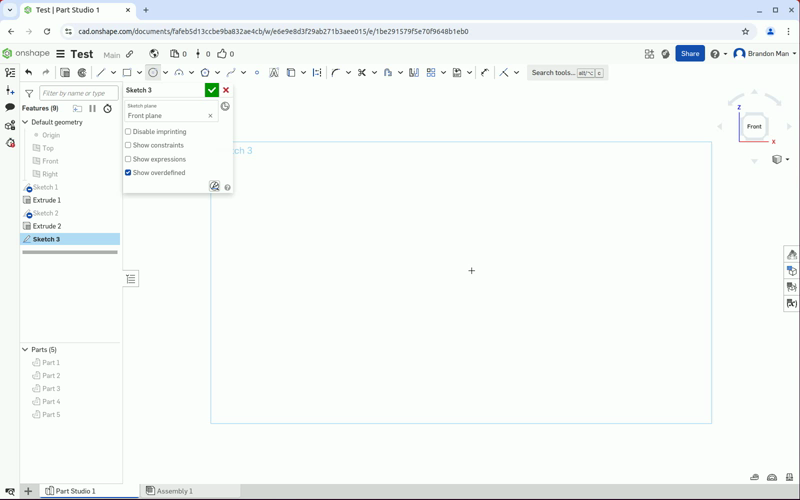
click(471, 270)
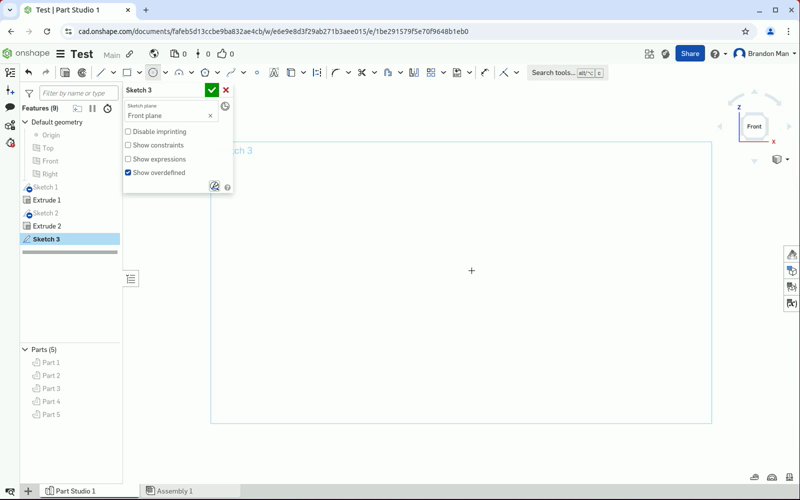
key_up(shift)
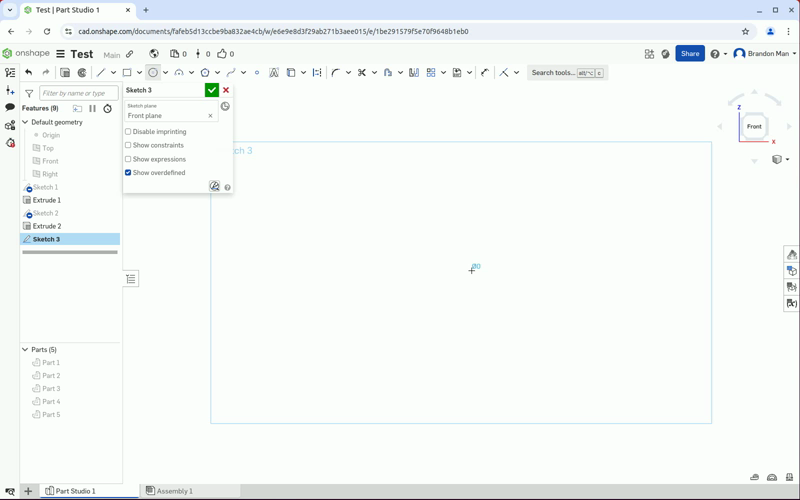
mouse_move(487, 270)
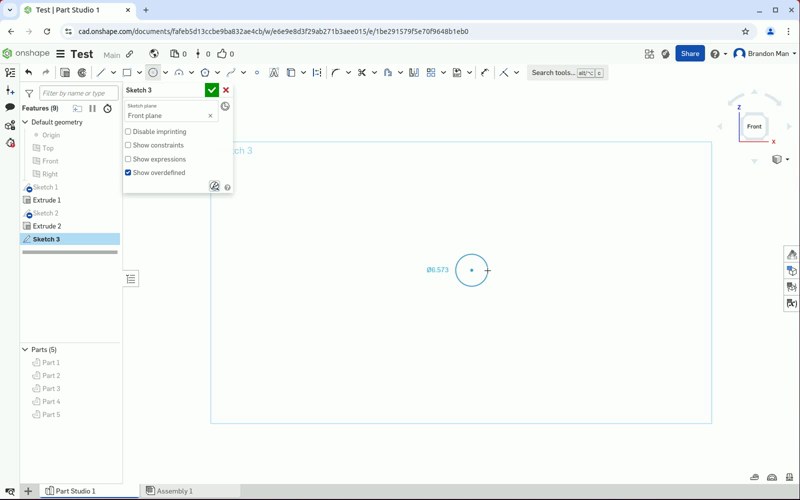
click(487, 270)
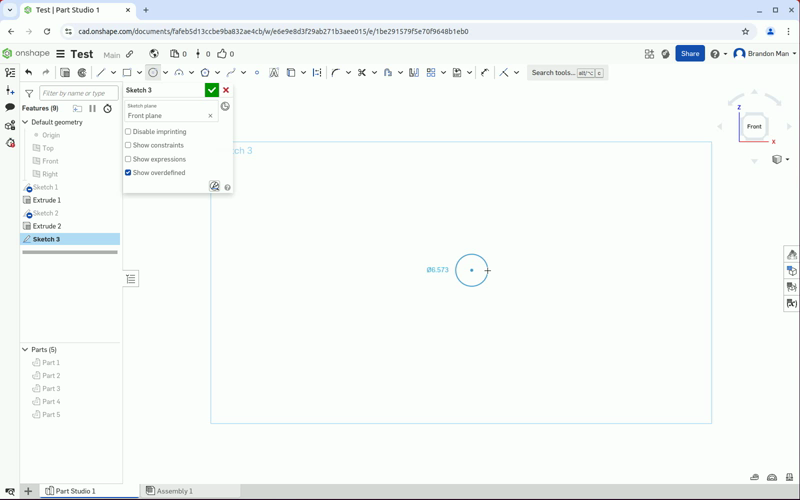
key(esc)
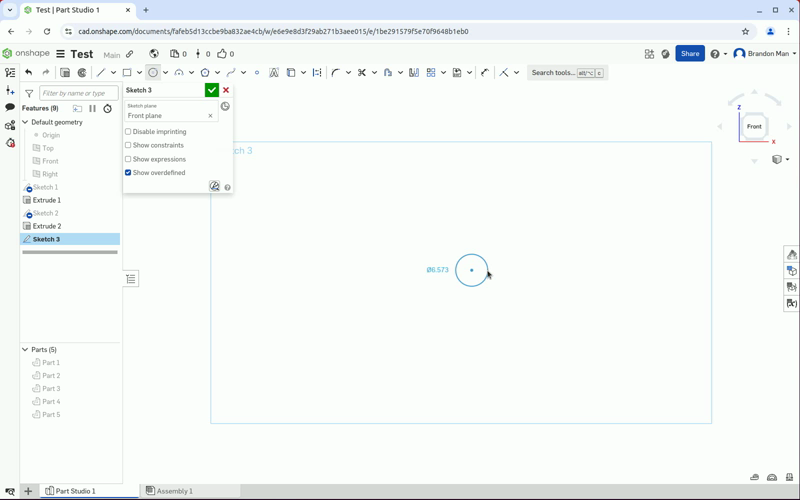
key(c)
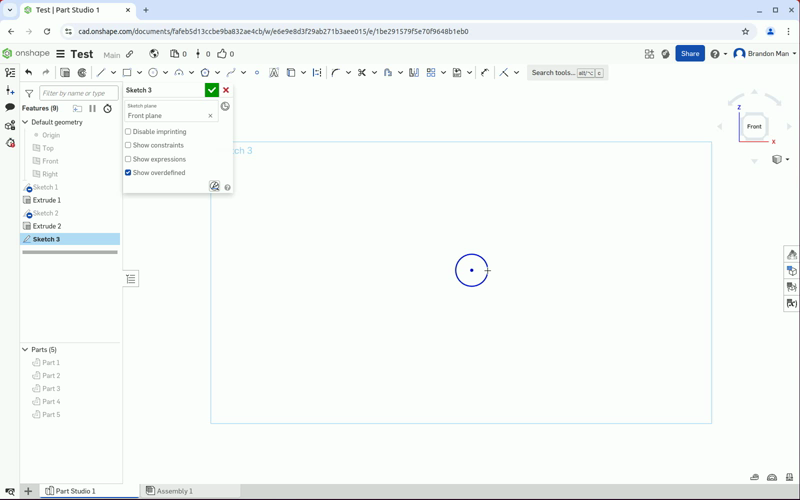
key_down(shift)
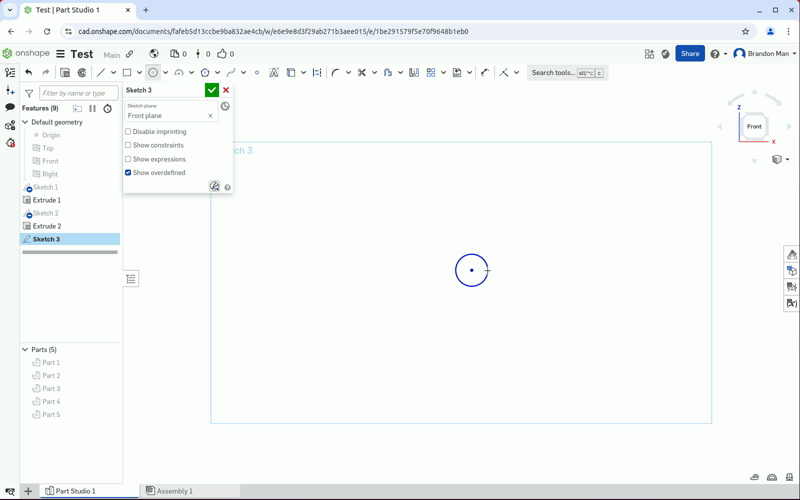
mouse_move(471, 270)
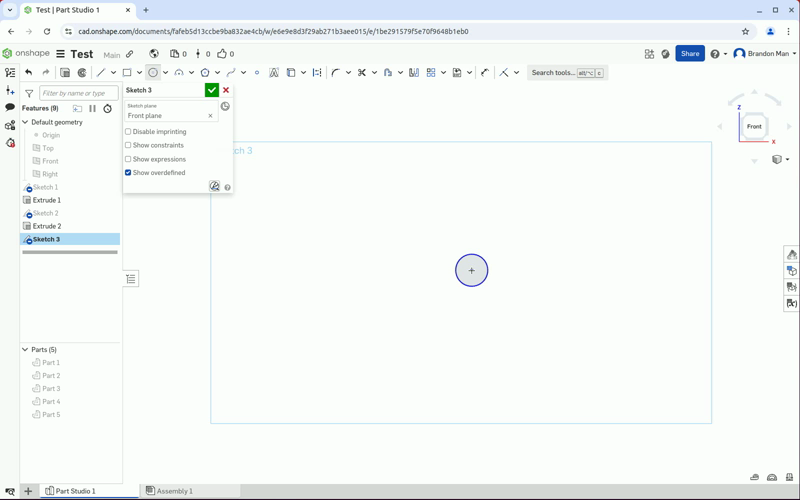
click(471, 270)
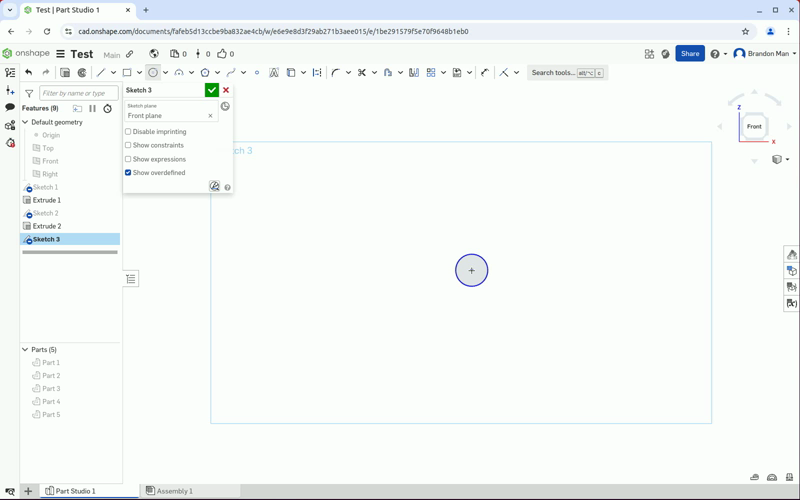
key_up(shift)
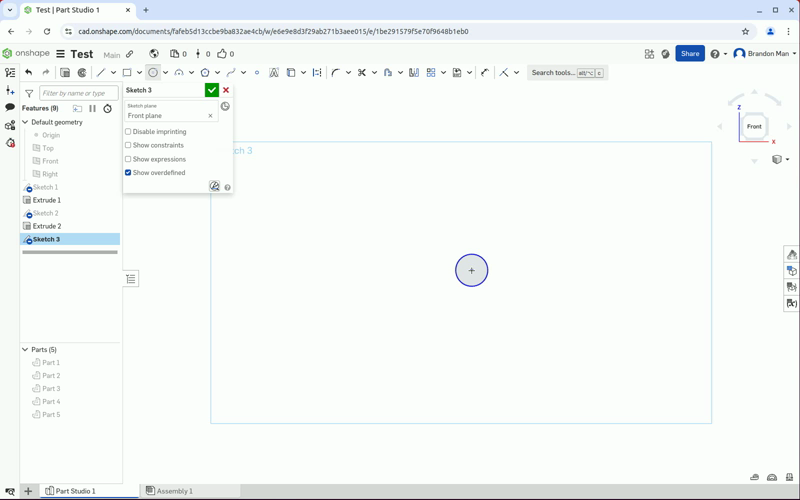
mouse_move(479, 270)
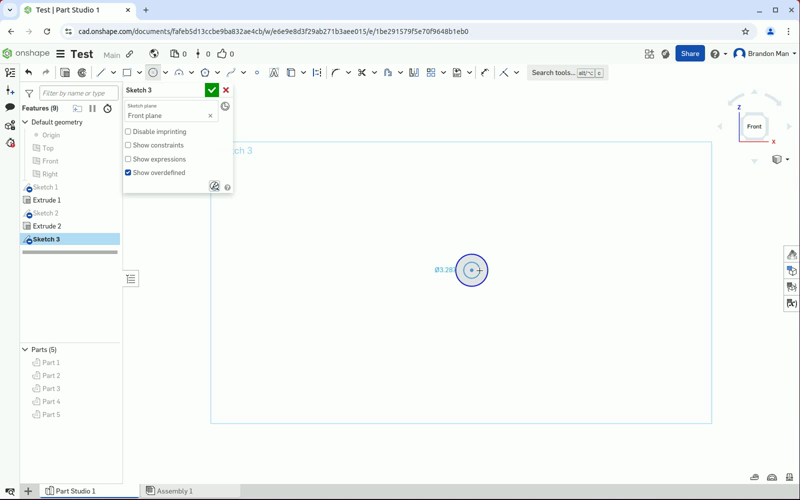
click(479, 270)
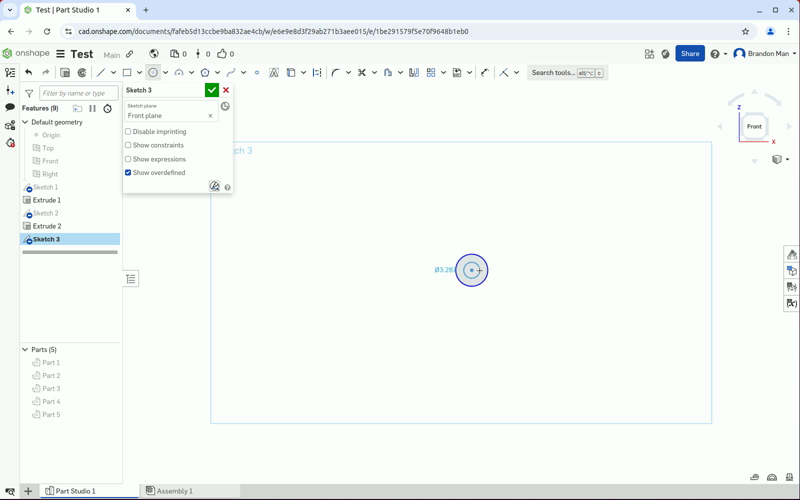
key(esc)
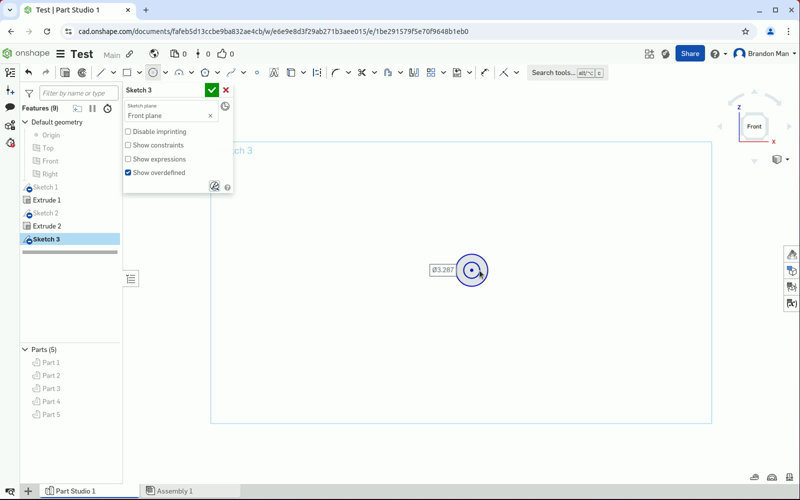
mouse_move(475, 281)
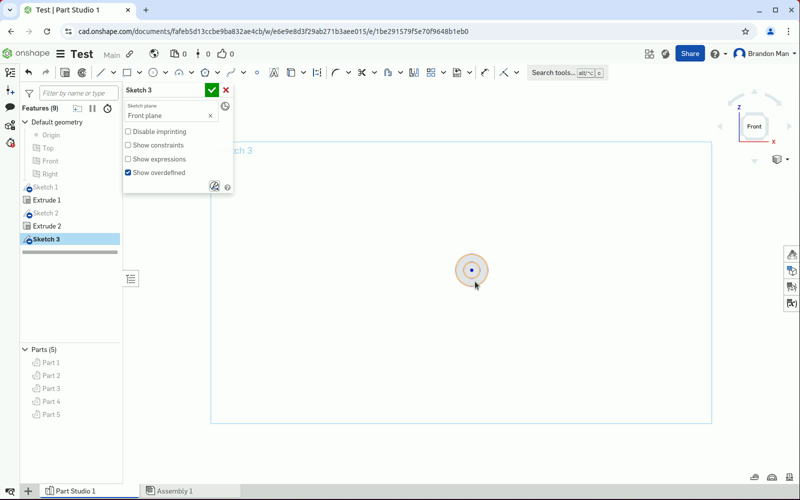
scroll(6)
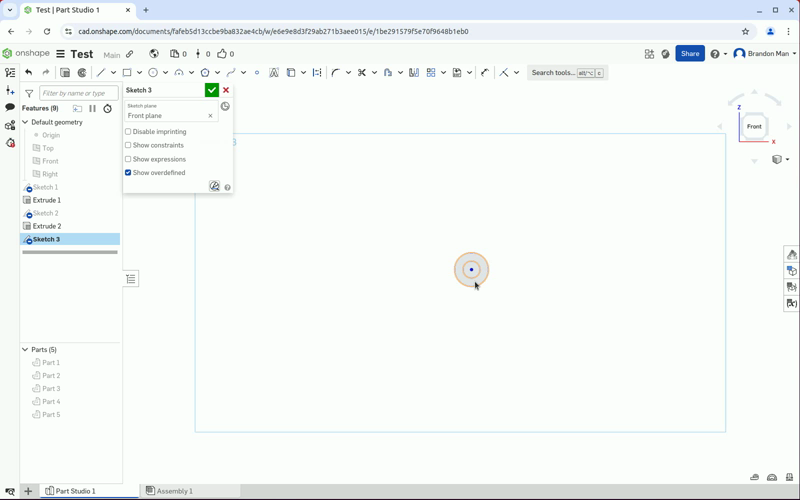
scroll(6)
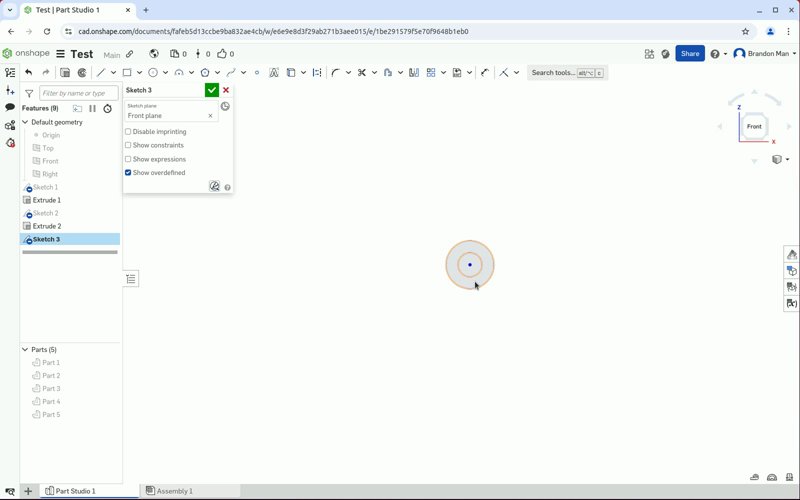
scroll(6)
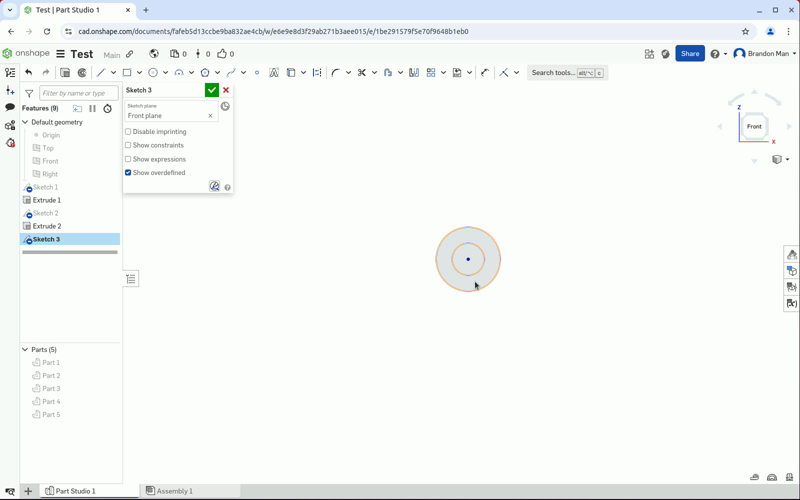
scroll(6)
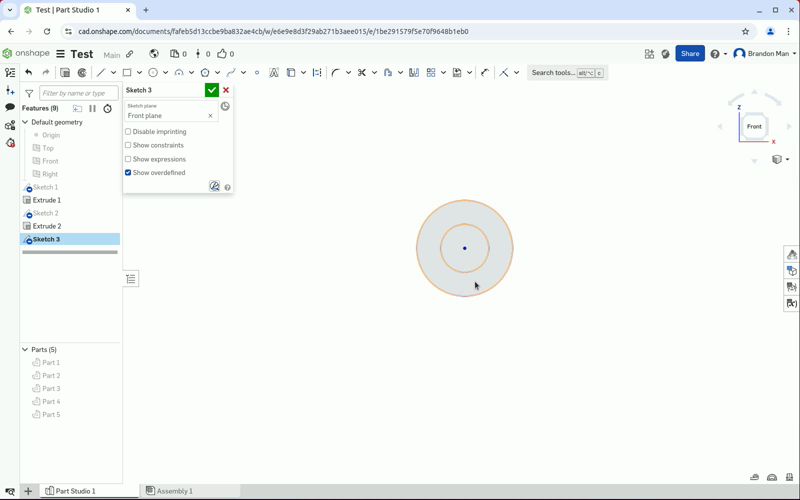
scroll(6)
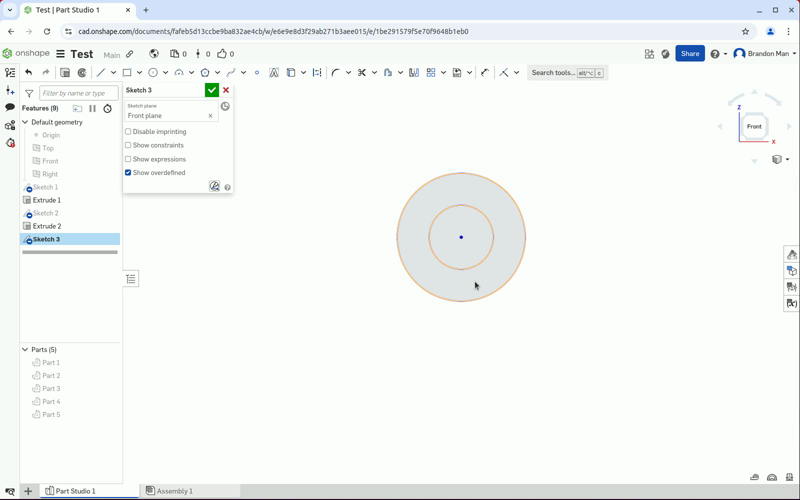
scroll(6)
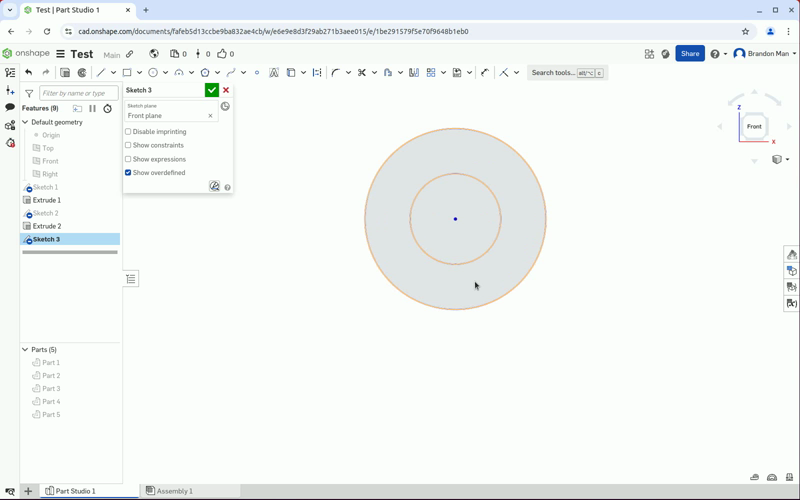
scroll(6)
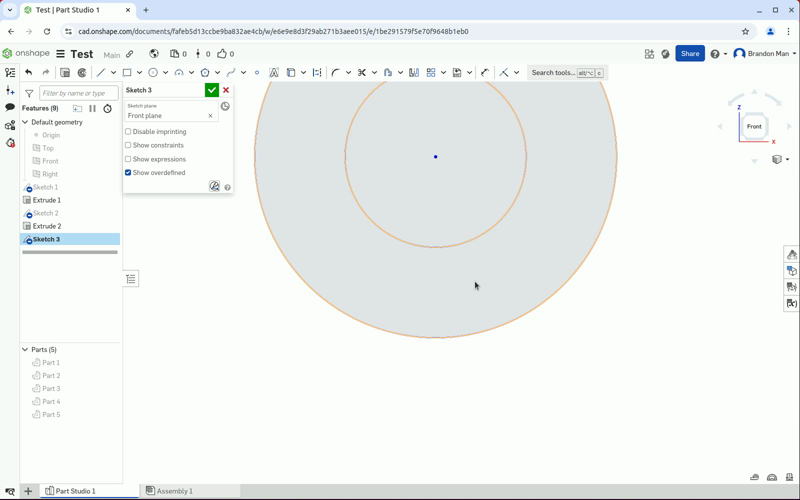
click(475, 281)
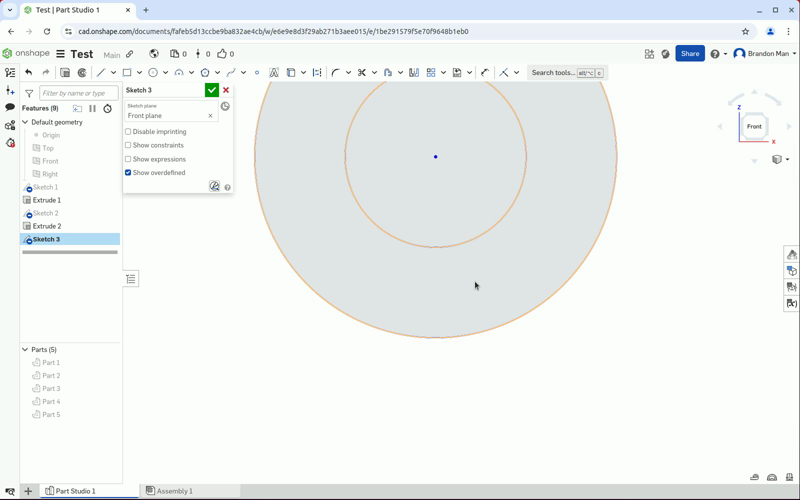
scroll(-6)
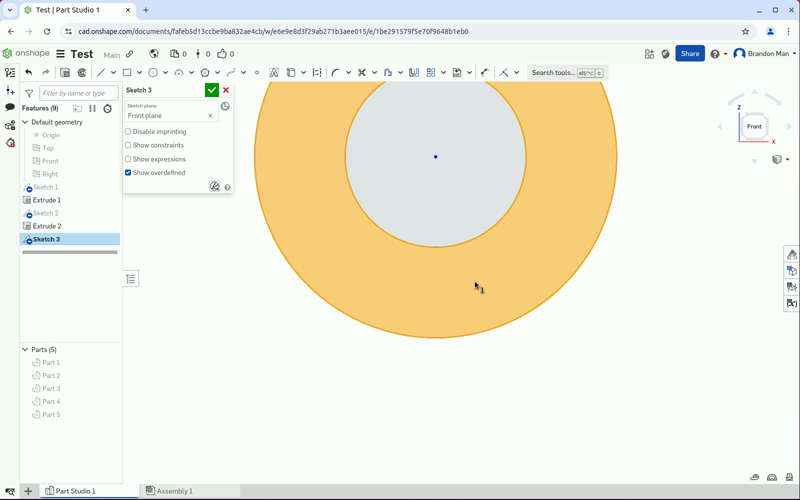
scroll(-6)
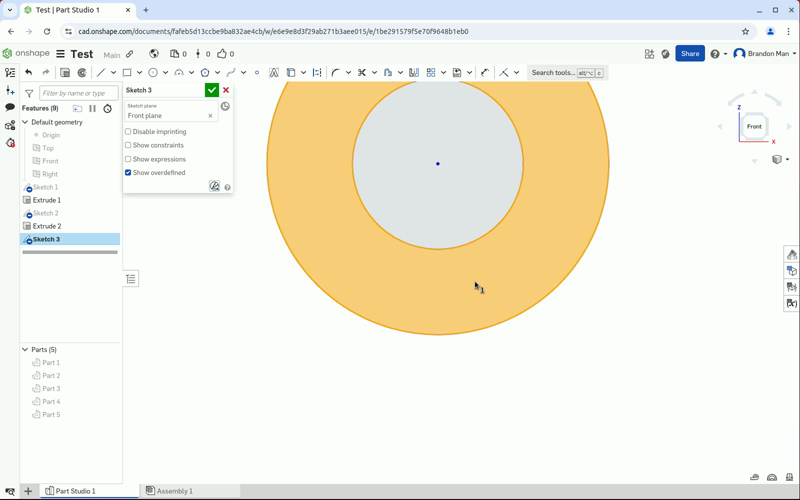
scroll(-6)
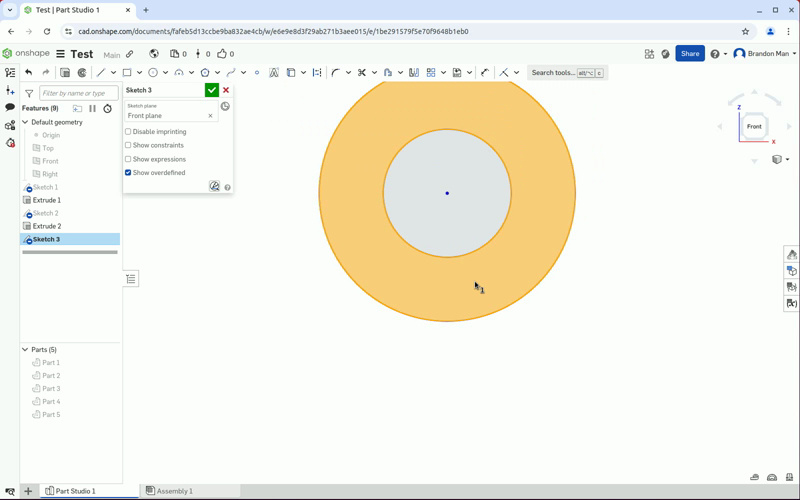
scroll(-6)
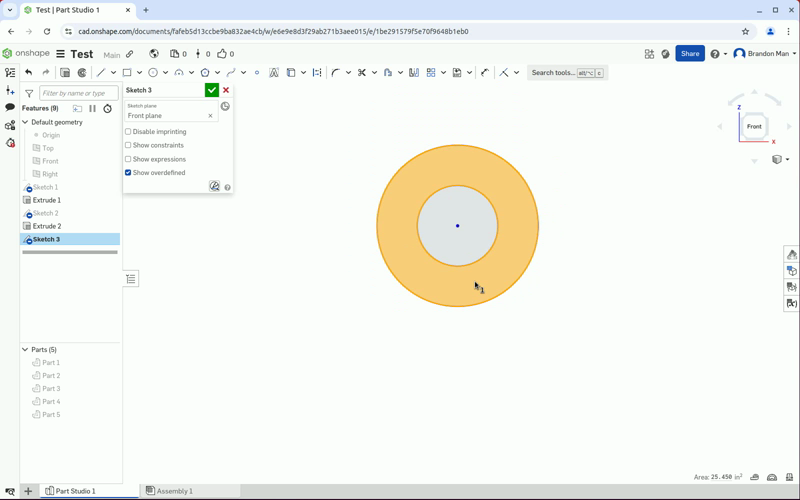
scroll(-6)
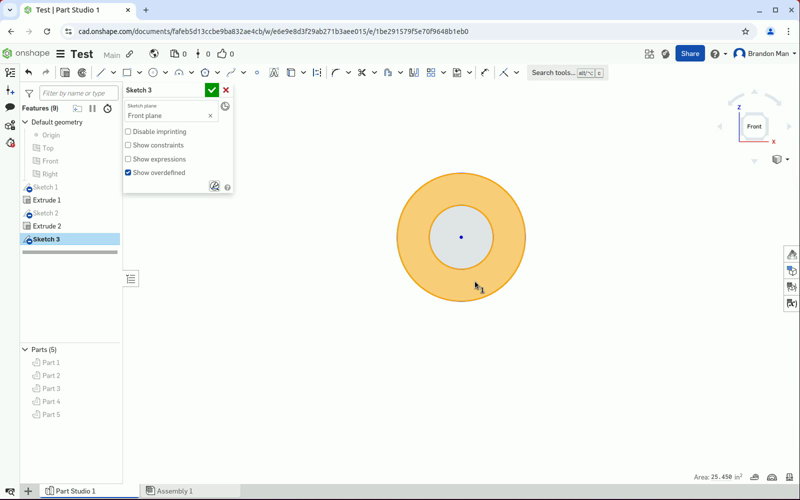
scroll(-6)
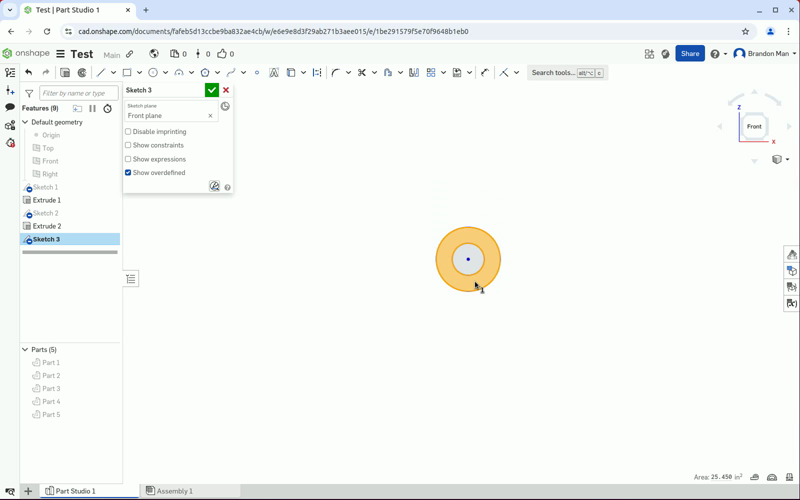
scroll(-6)
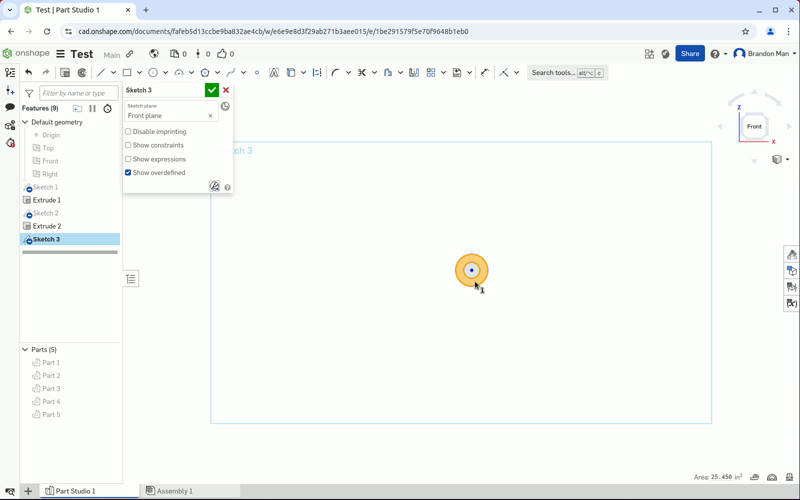
mouse_move(73, 352)
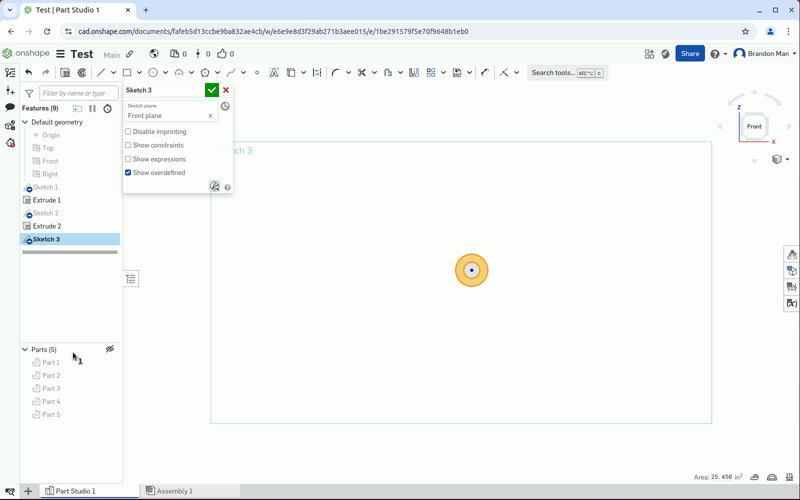
key(shift+y)
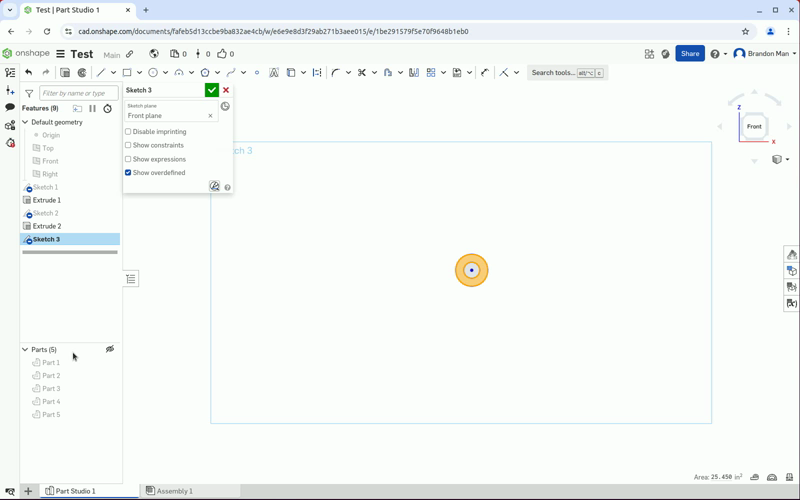
key(shift+e)
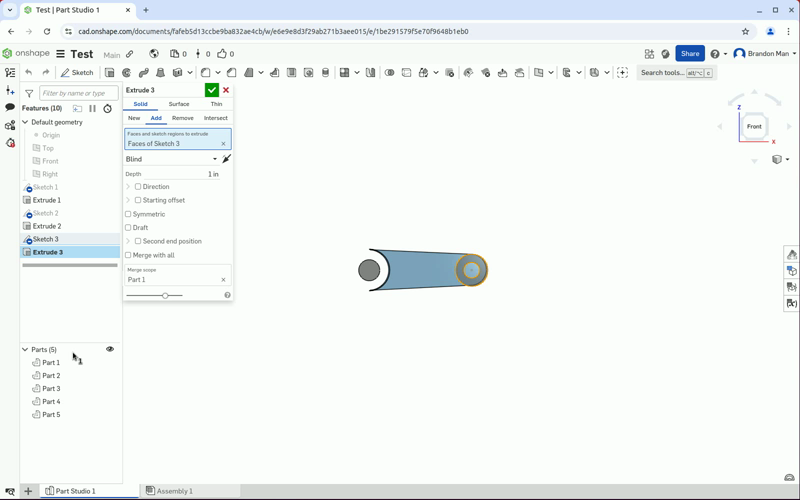
mouse_move(143, 106)
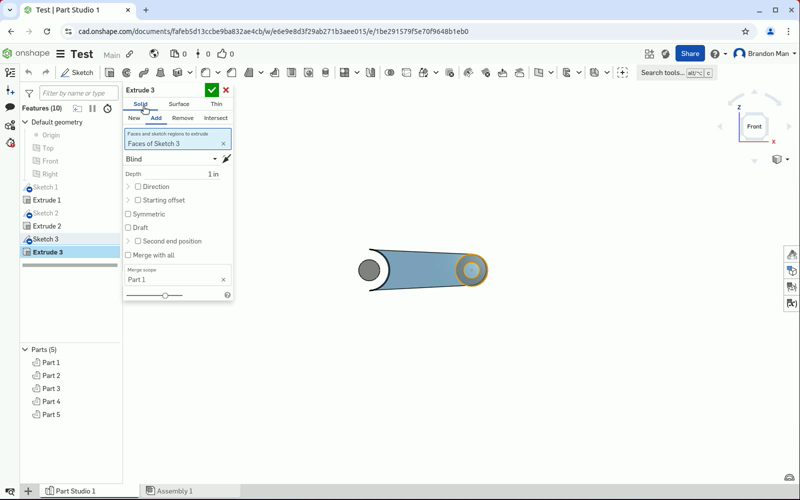
click(143, 106)
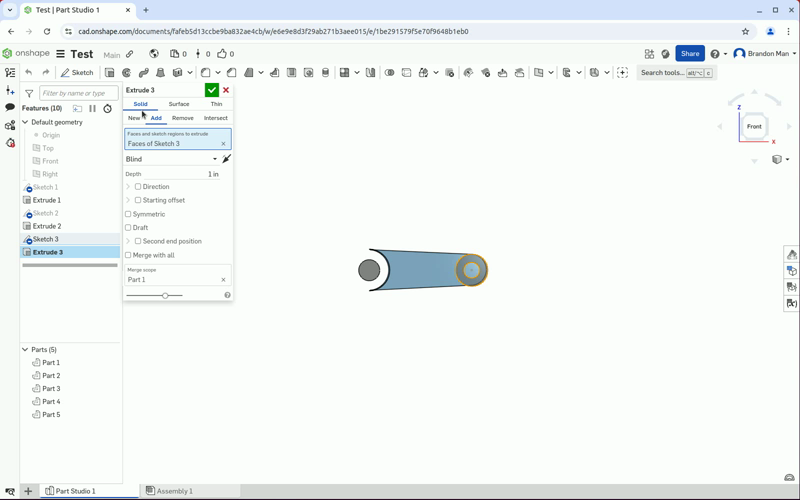
mouse_move(137, 120)
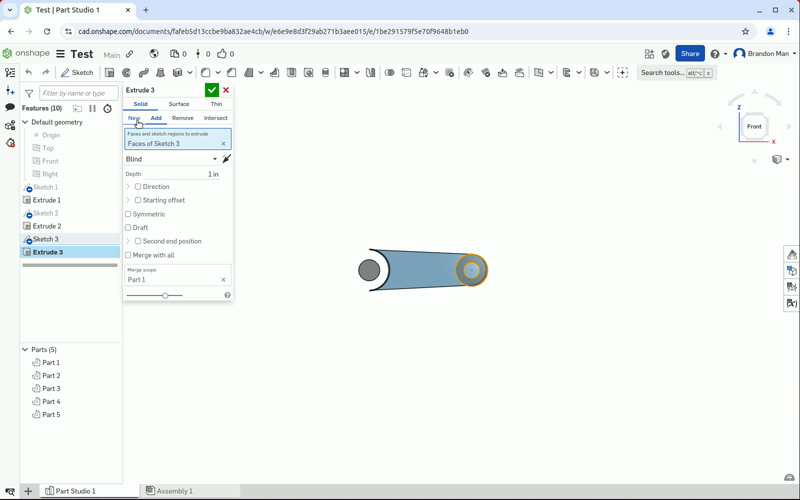
click(137, 120)
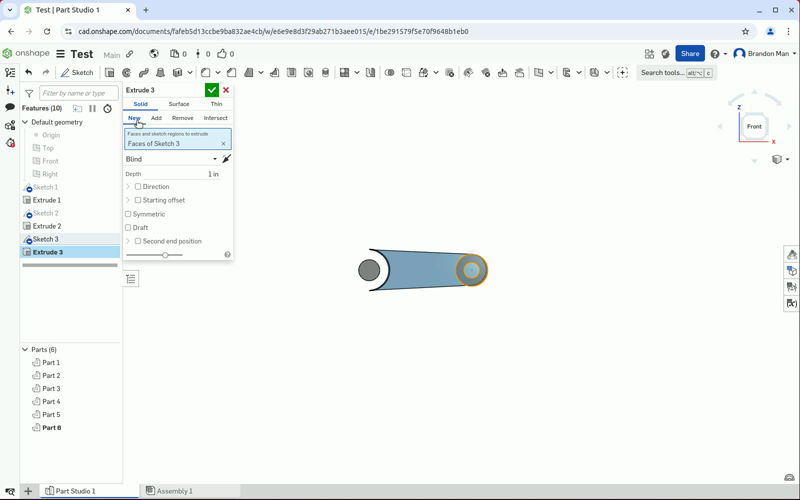
key(tab, 4)
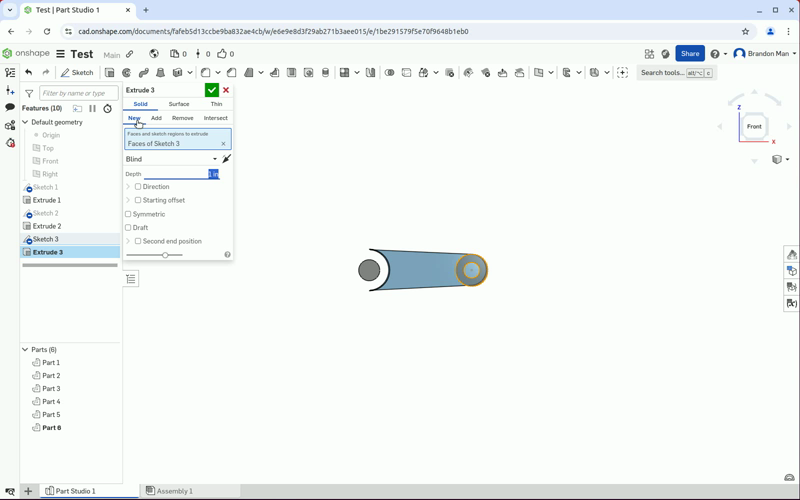
text(8.425)
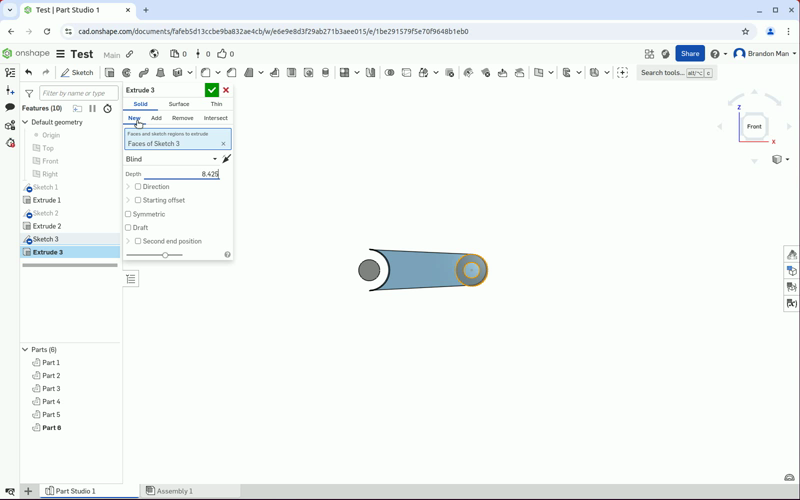
key(enter)
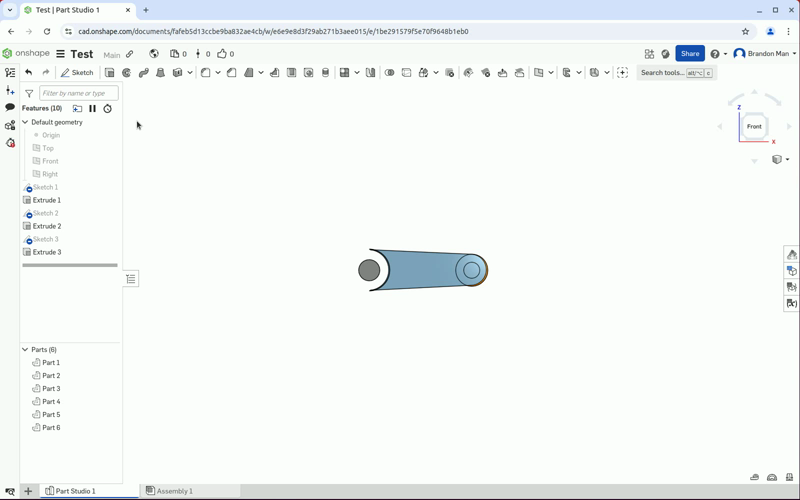
key(shift+h)
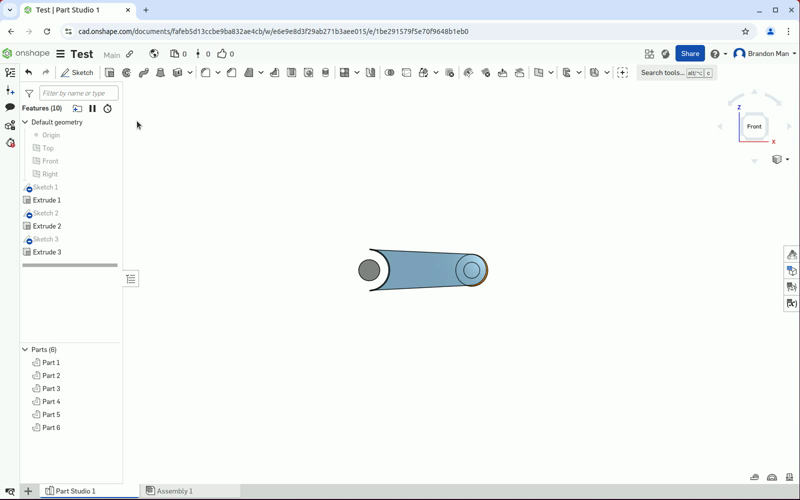
key(shift+h)
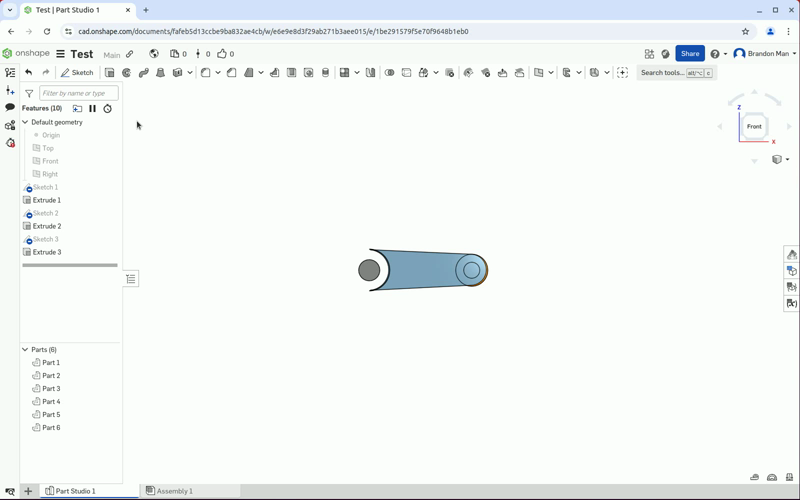
mouse_move(73, 189)
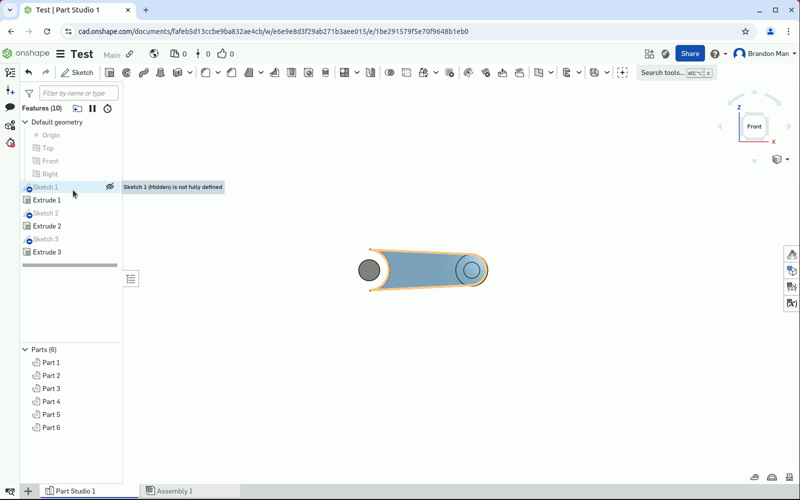
click(73, 189)
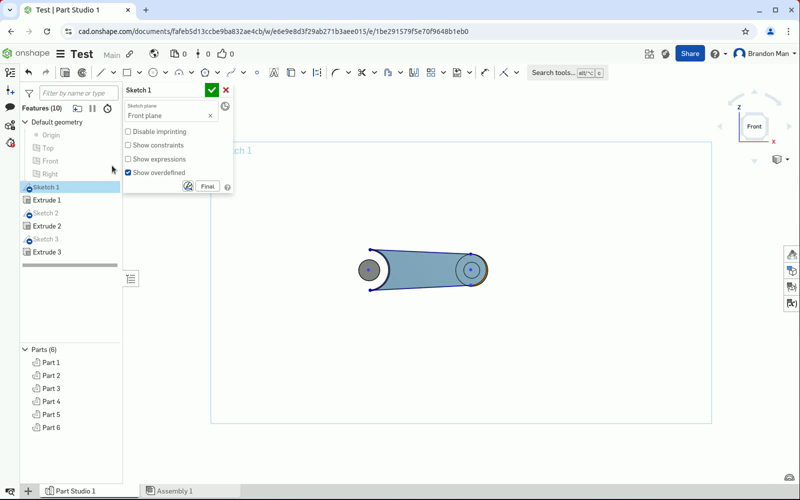
mouse_move(229, 92)
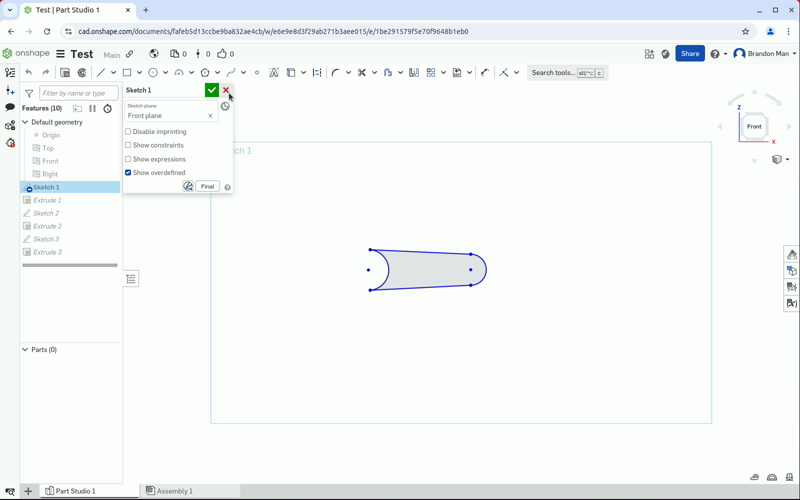
click(229, 92)
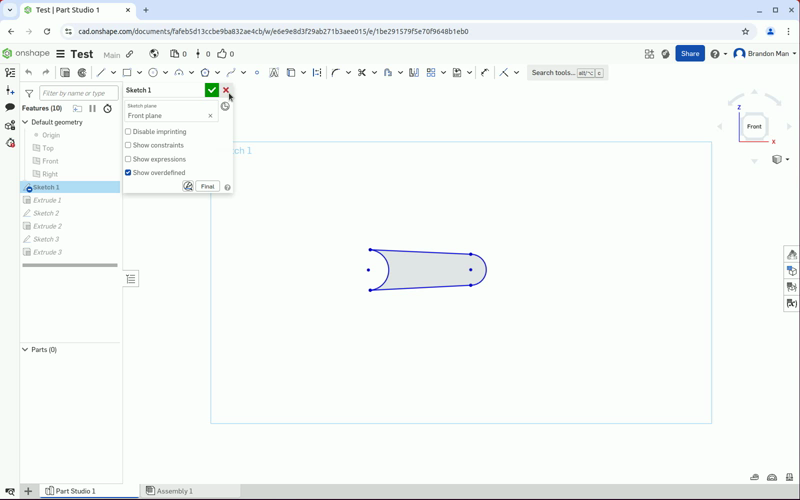
key(shift+s)
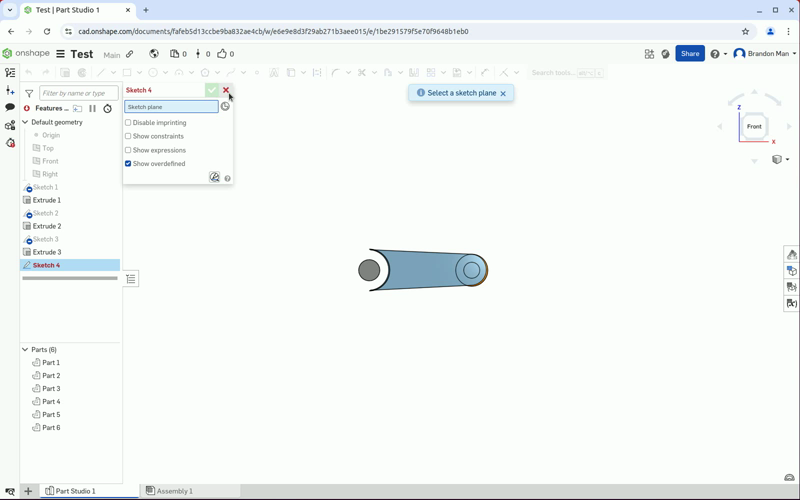
mouse_move(73, 163)
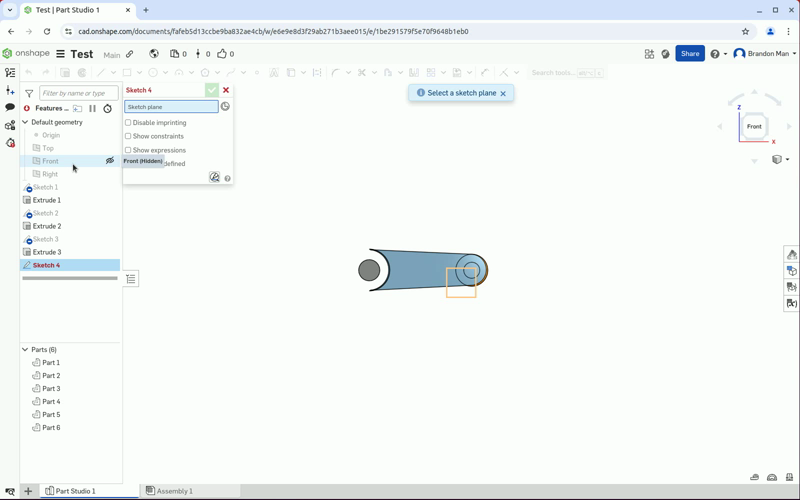
click(73, 163)
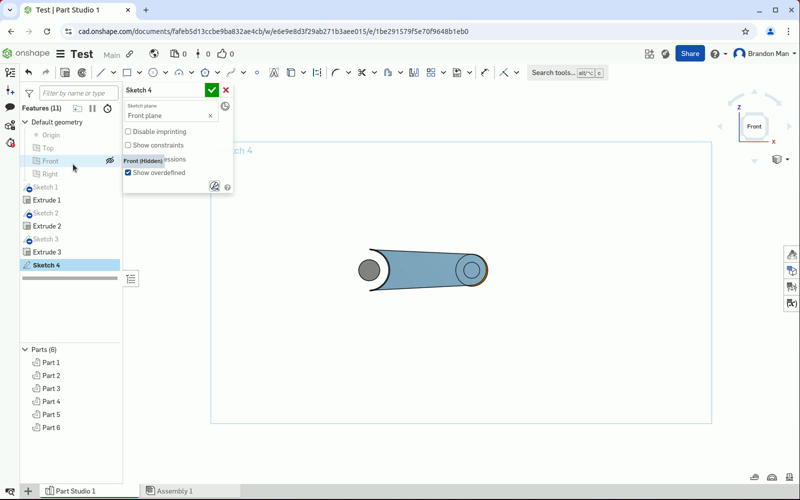
mouse_move(73, 352)
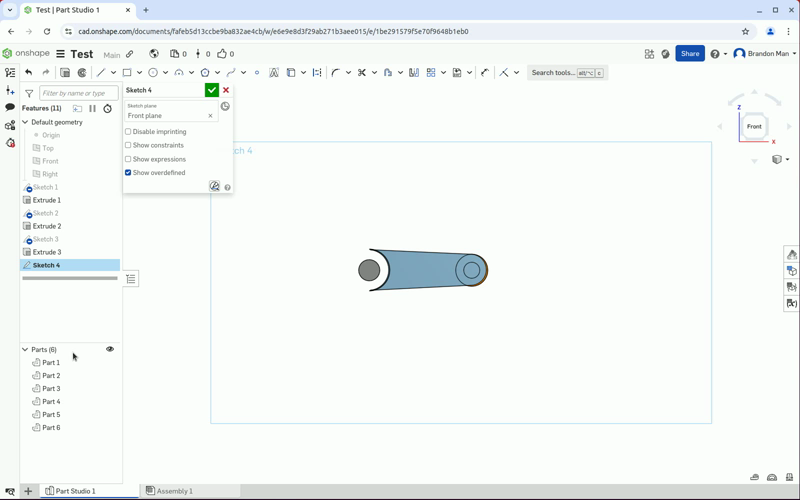
key(y)
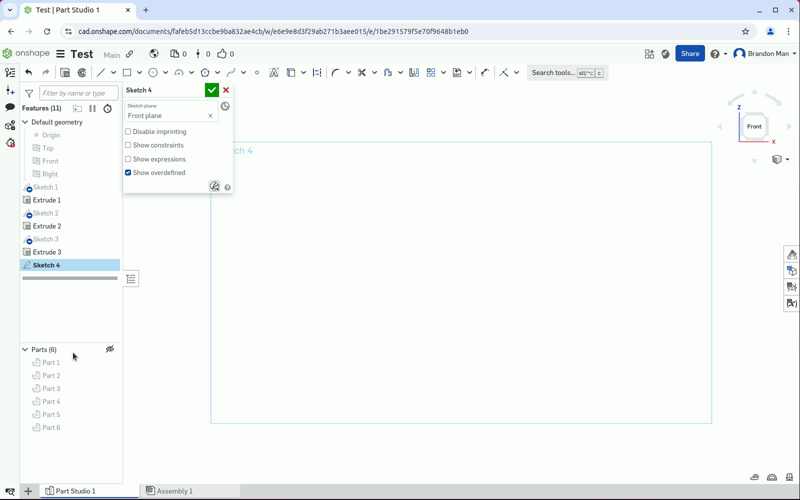
key(c)
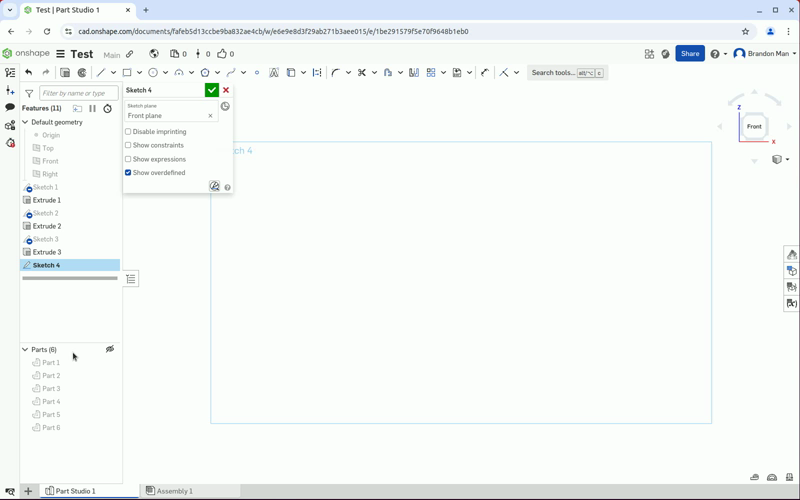
key_down(shift)
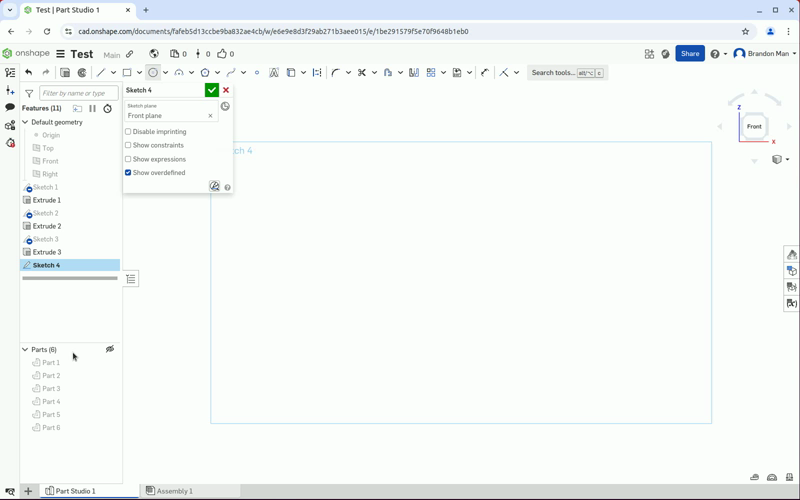
mouse_move(369, 270)
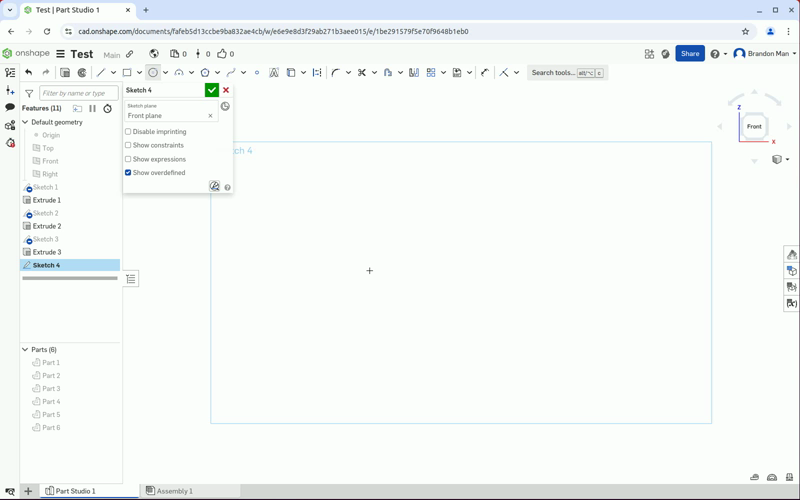
click(369, 270)
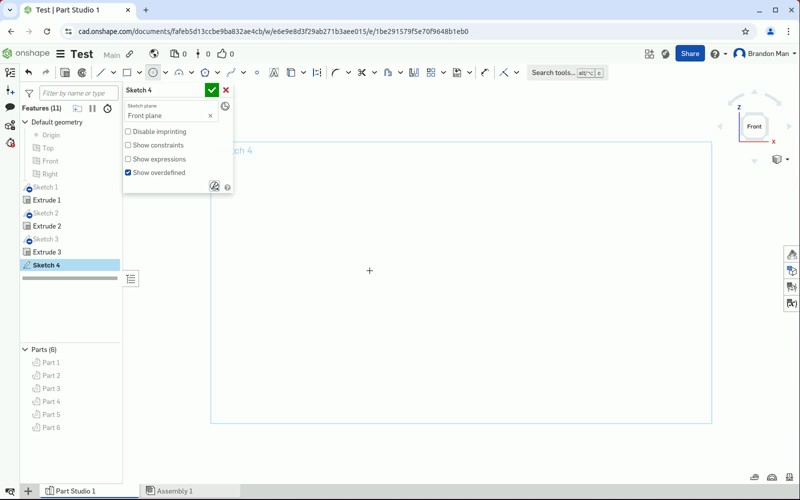
key_up(shift)
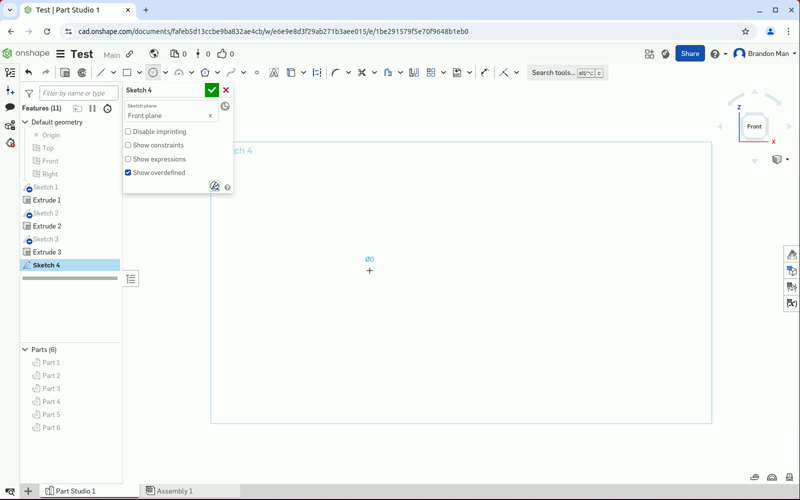
mouse_move(380, 270)
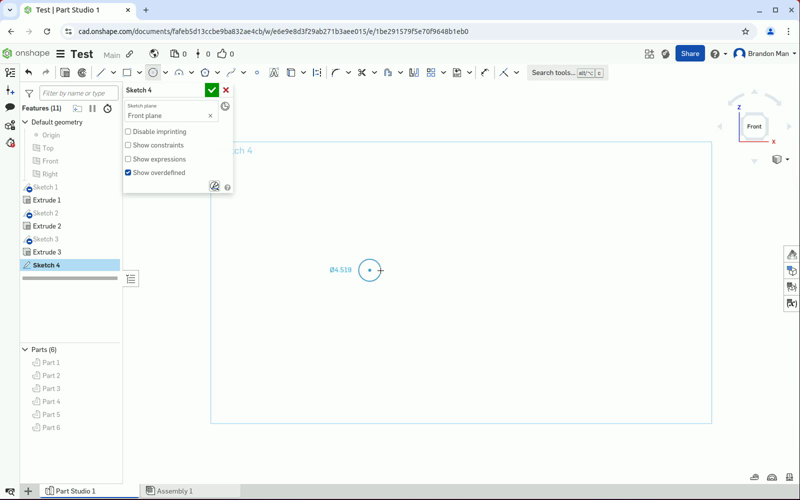
click(380, 270)
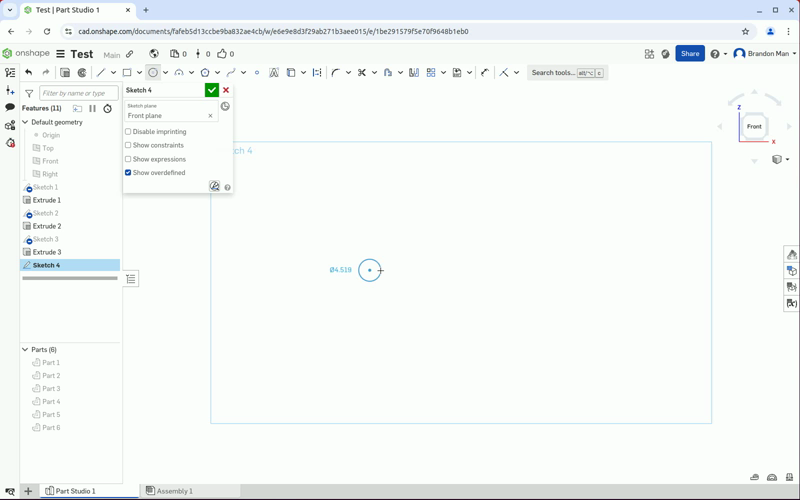
key(esc)
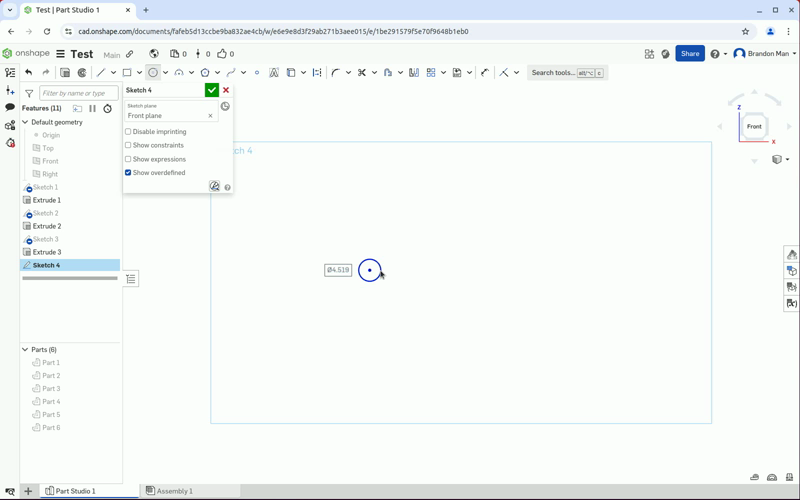
mouse_move(364, 271)
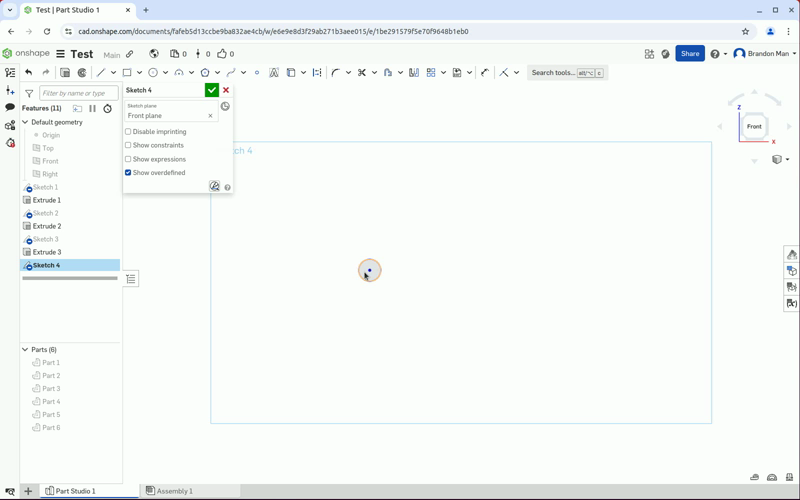
scroll(6)
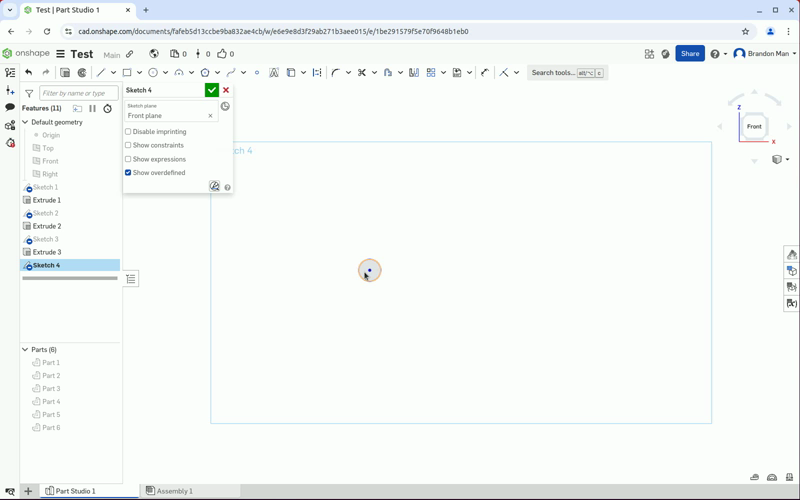
scroll(6)
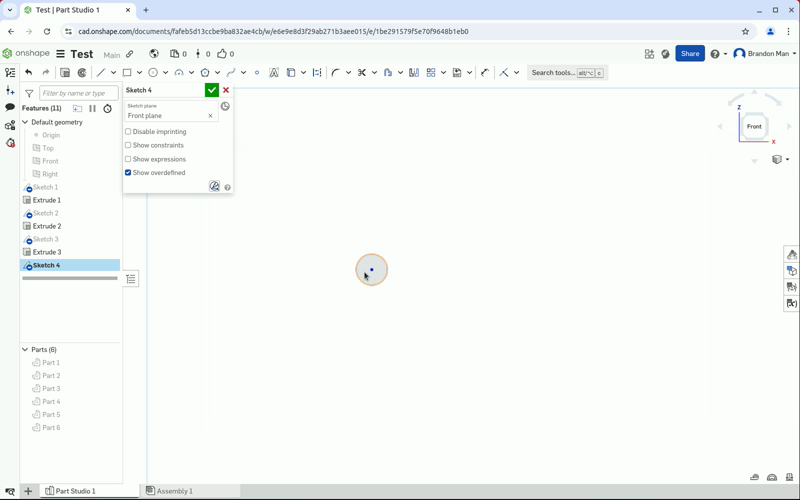
scroll(6)
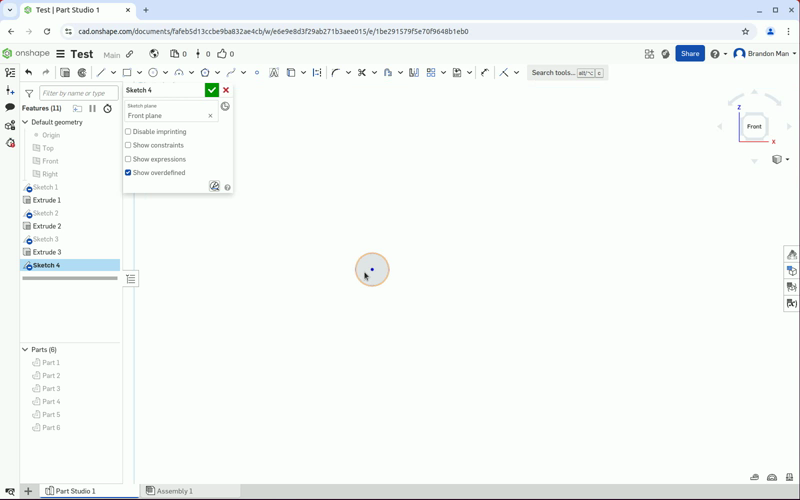
scroll(6)
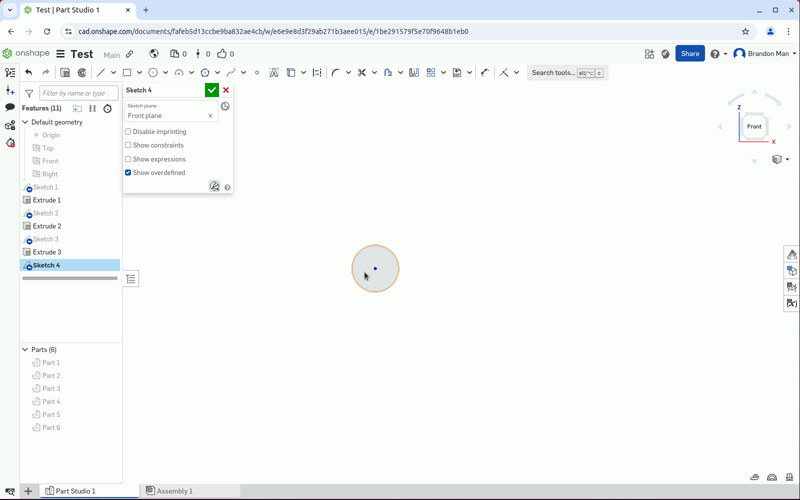
scroll(6)
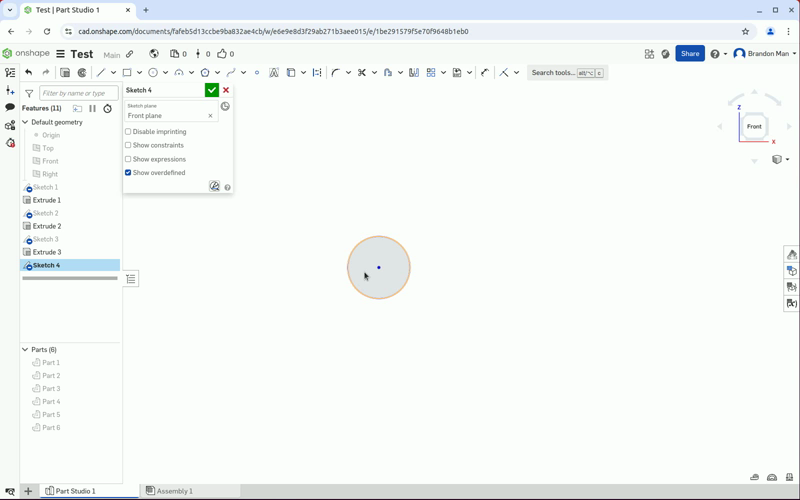
scroll(6)
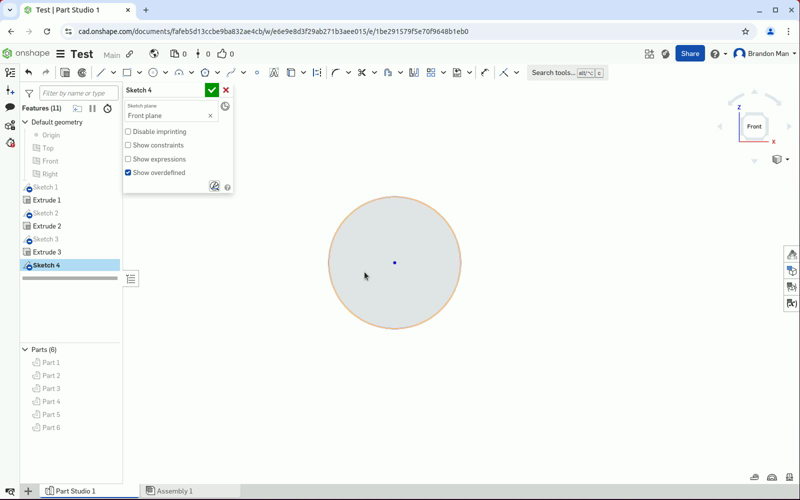
scroll(6)
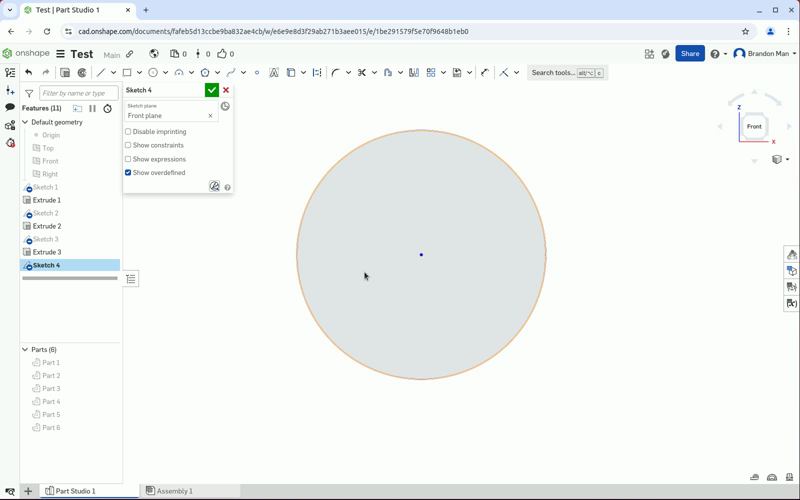
click(364, 271)
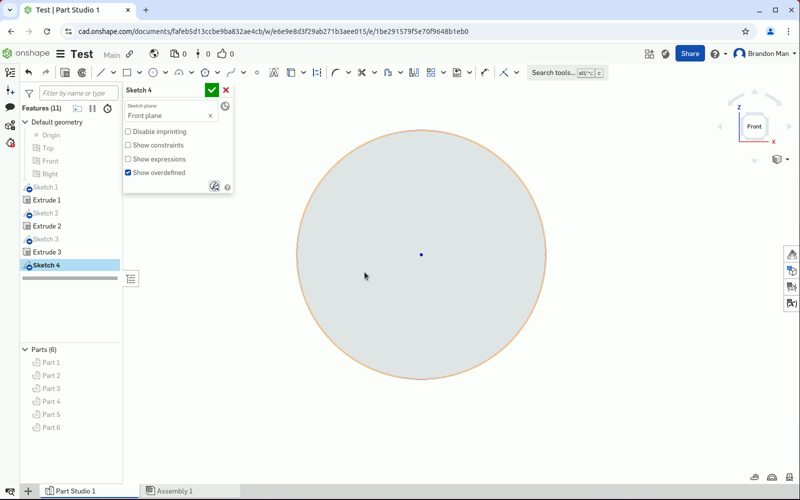
scroll(-6)
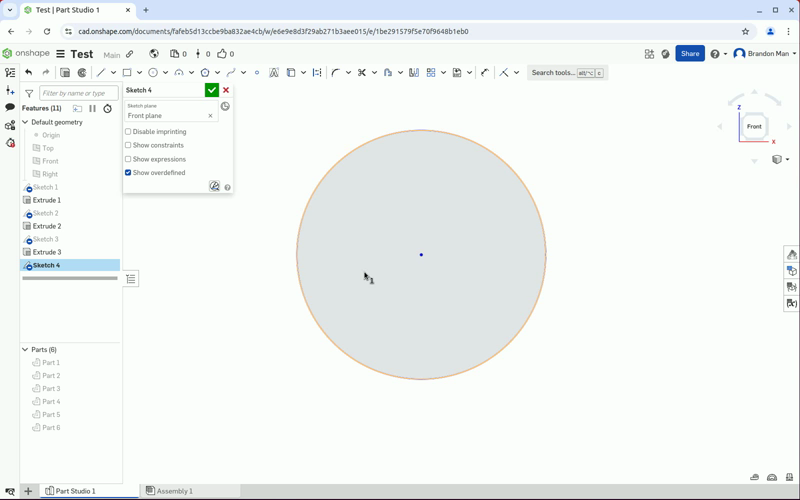
scroll(-6)
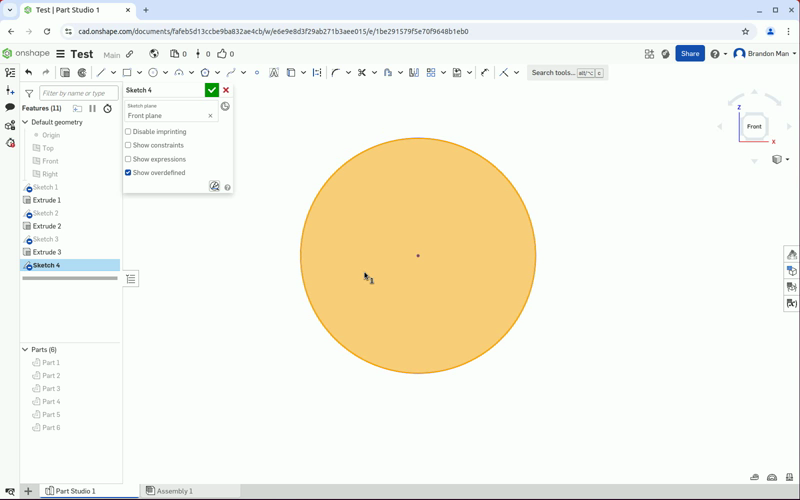
scroll(-6)
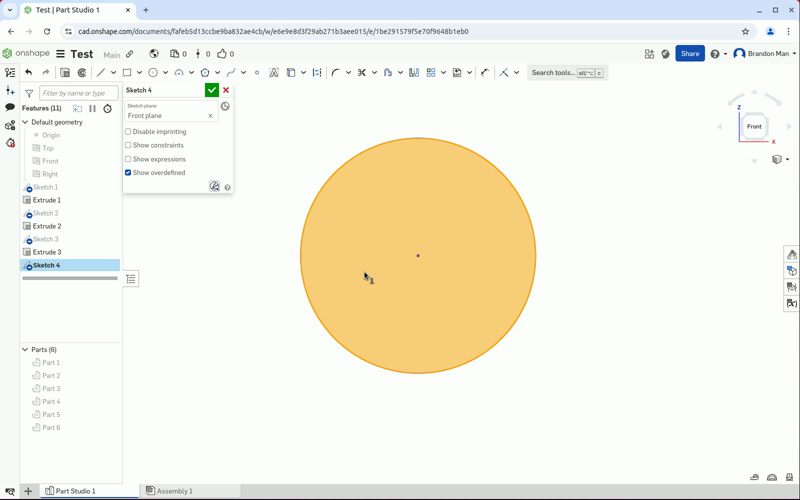
scroll(-6)
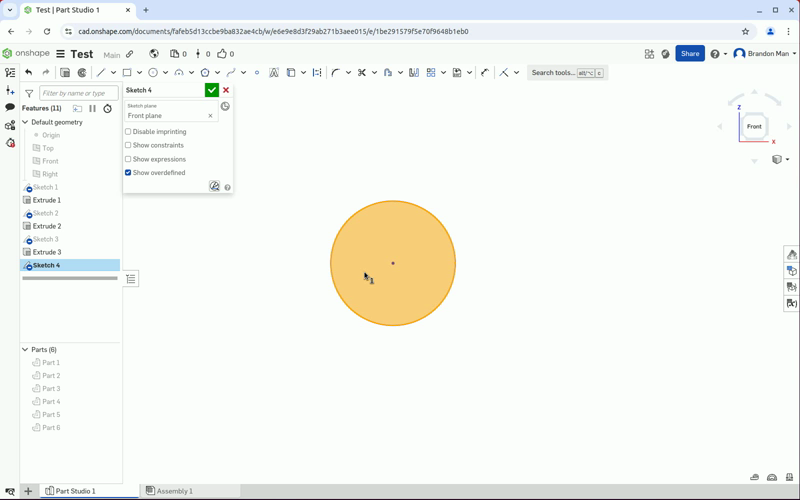
scroll(-6)
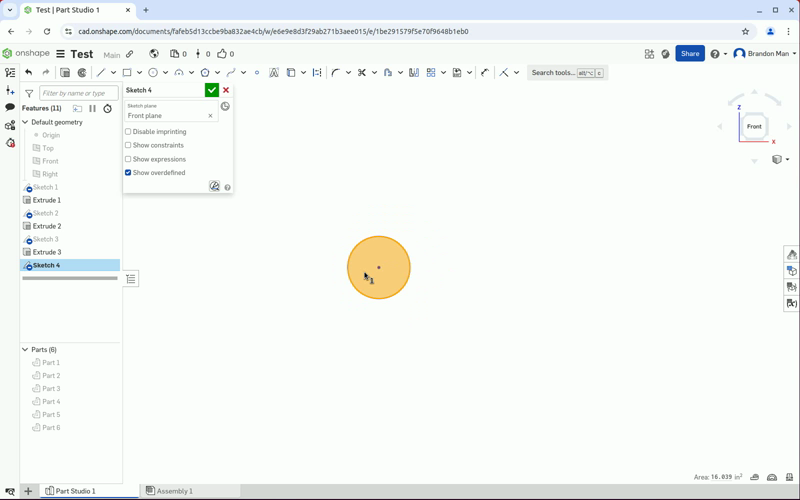
scroll(-6)
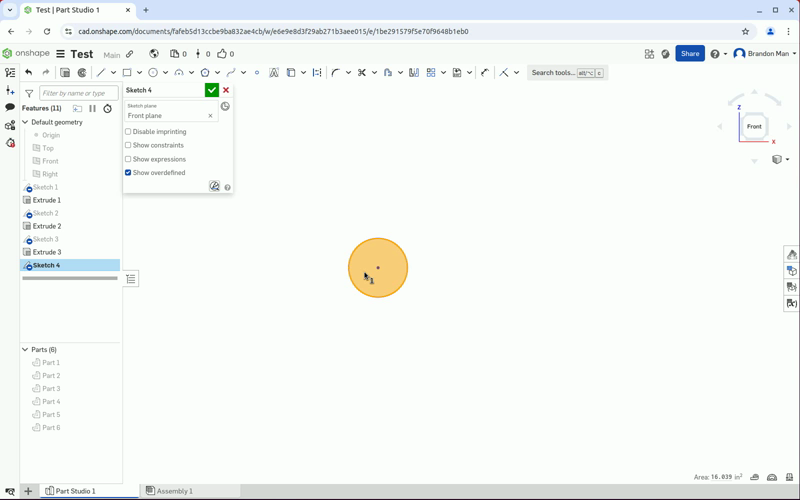
scroll(-6)
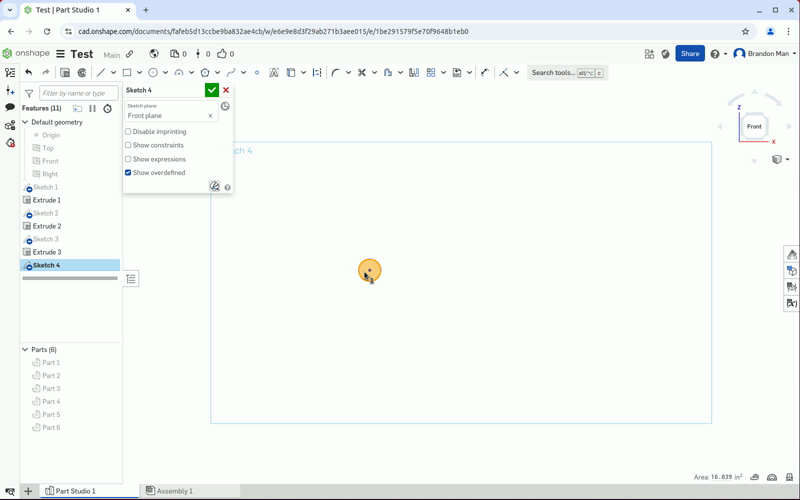
mouse_move(73, 352)
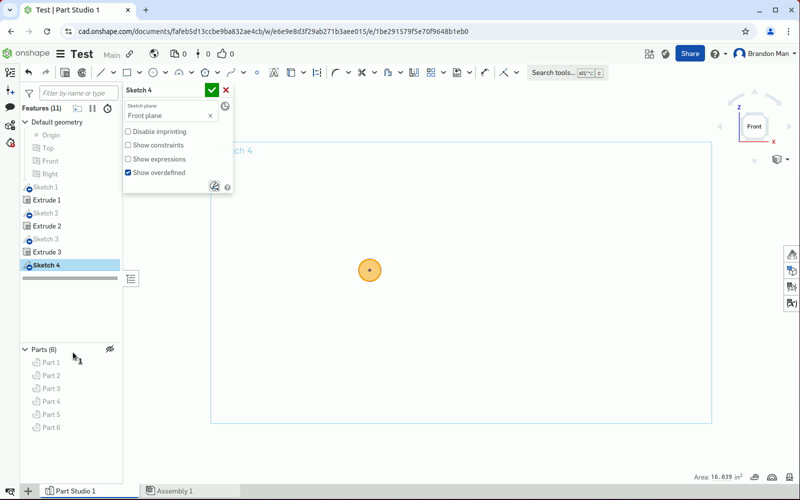
key(shift+y)
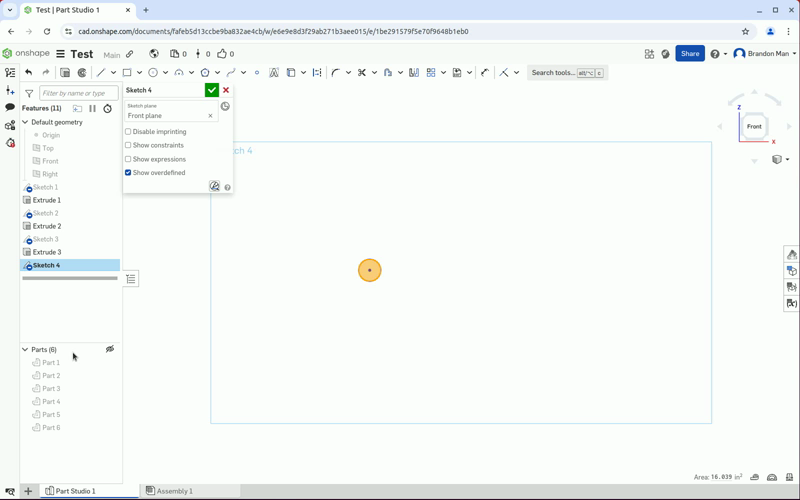
key(shift+e)
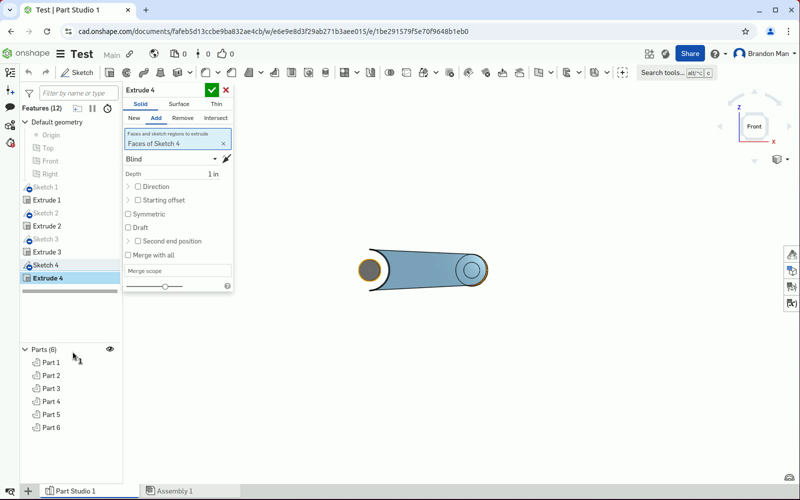
mouse_move(143, 106)
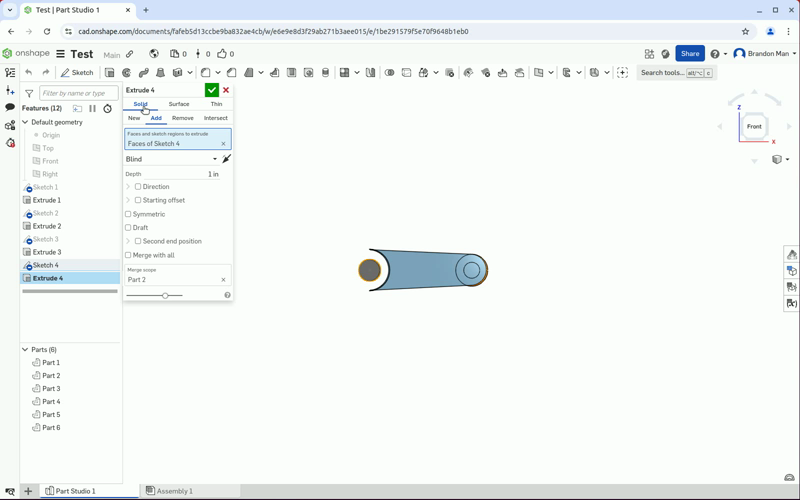
click(143, 106)
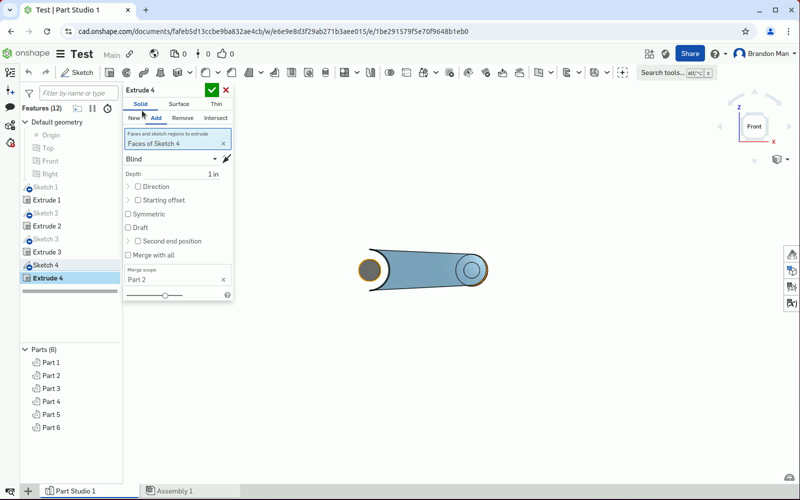
mouse_move(137, 120)
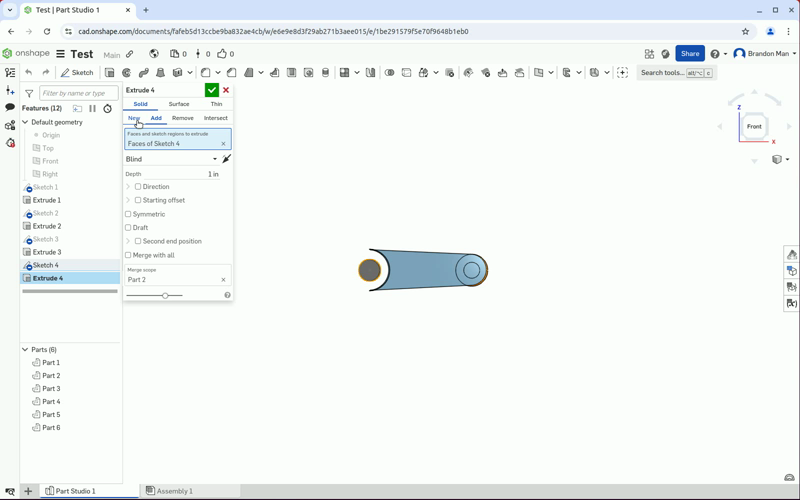
click(137, 120)
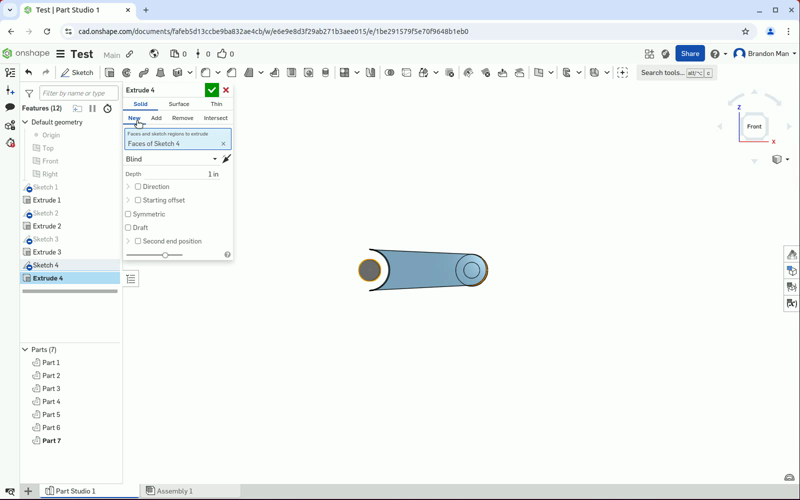
key(tab, 4)
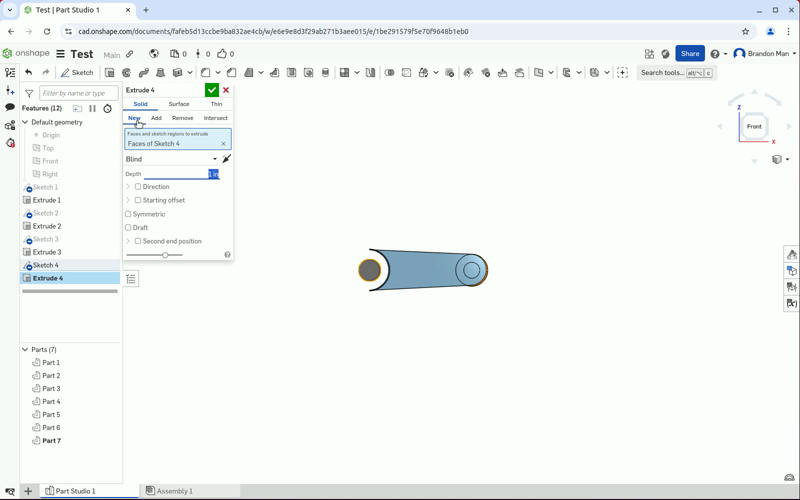
text(8.425)
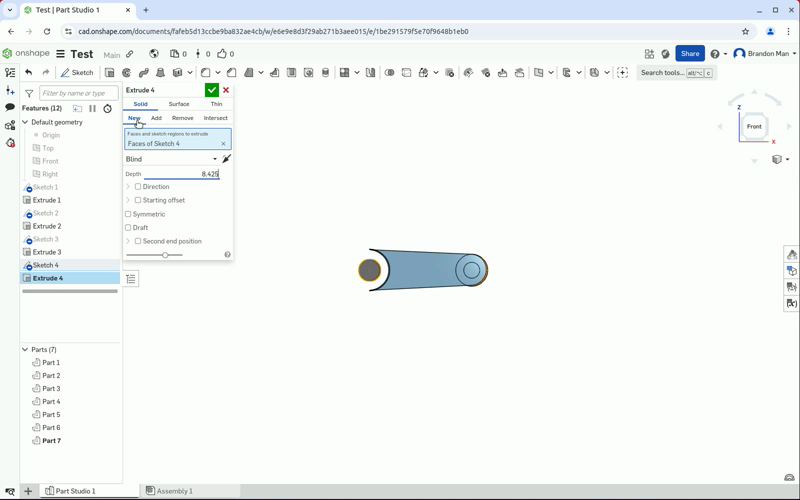
key(enter)
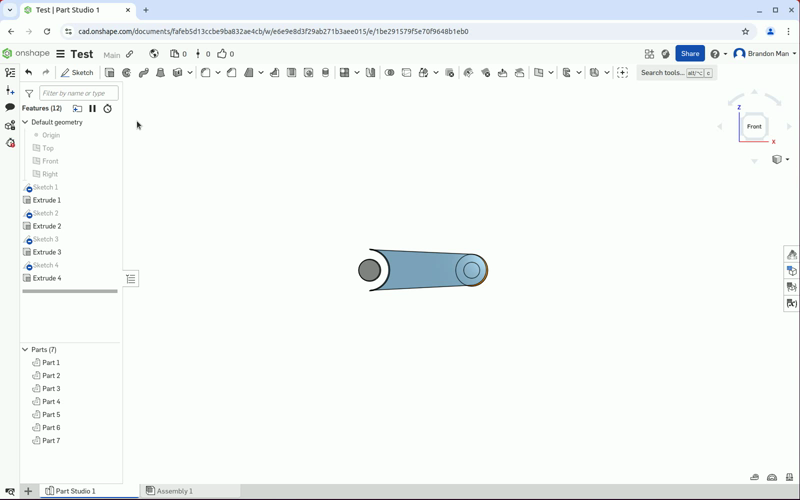
key(shift+h)
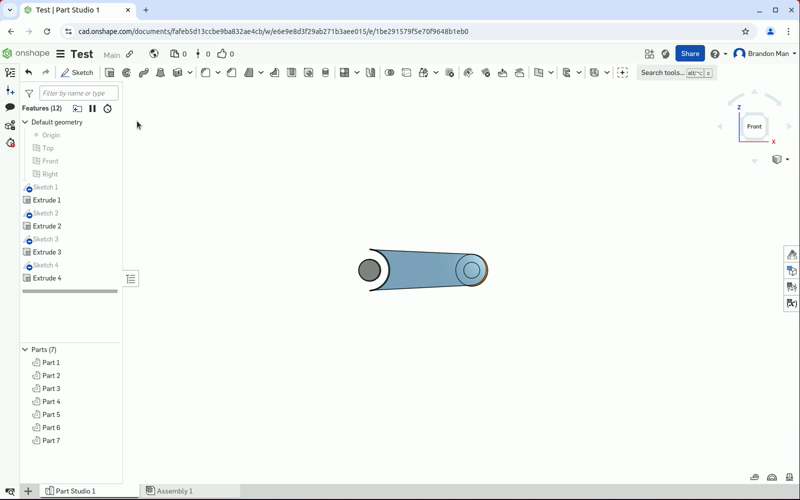
key(shift+h)
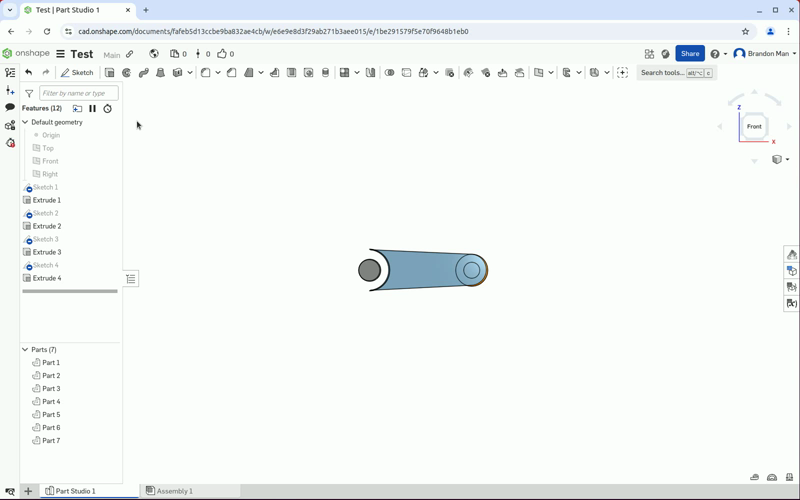
mouse_move(73, 189)
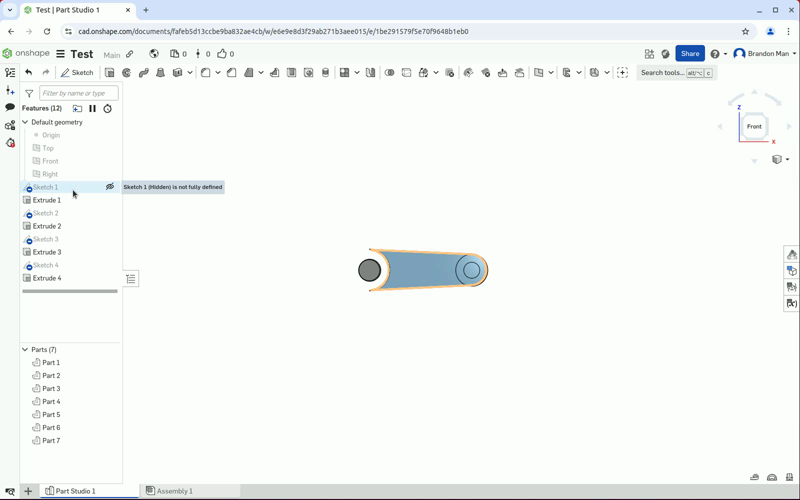
click(73, 189)
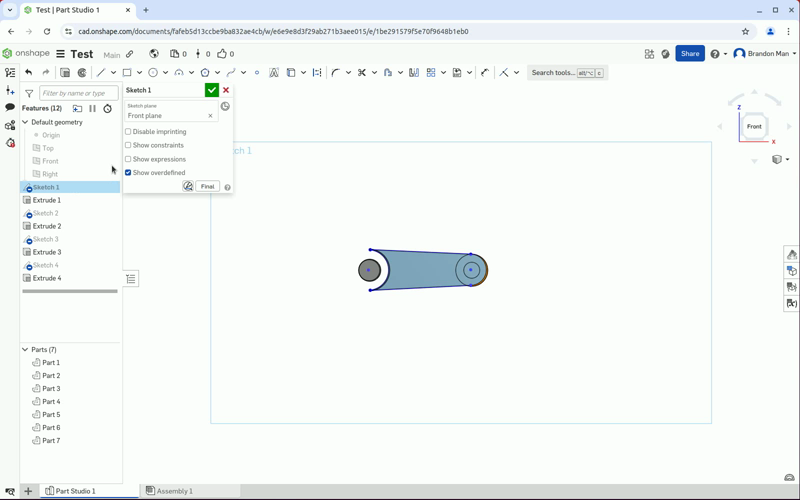
mouse_move(229, 92)
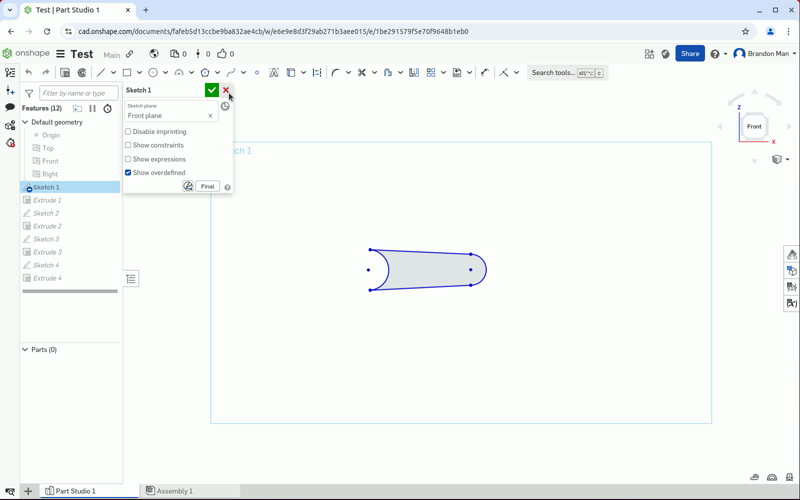
click(229, 92)
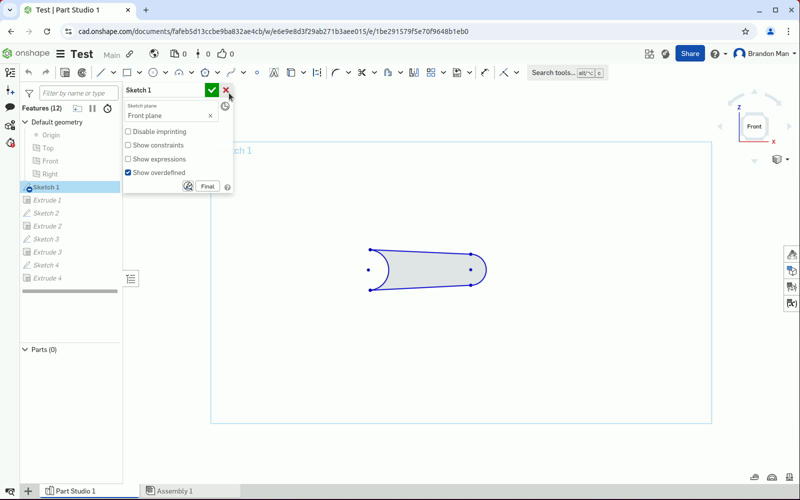
key(shift+s)
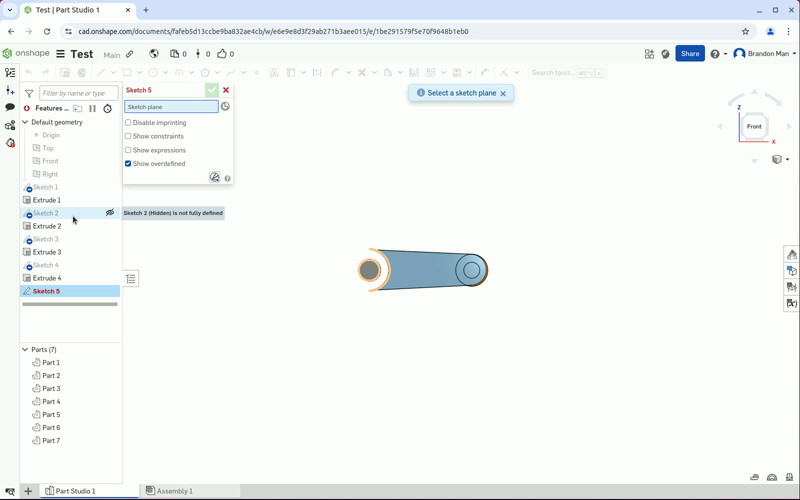
scroll(3)
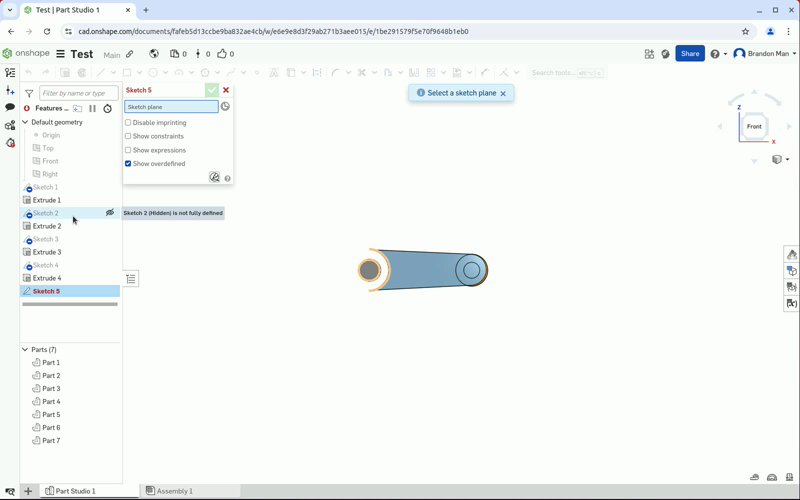
mouse_move(73, 163)
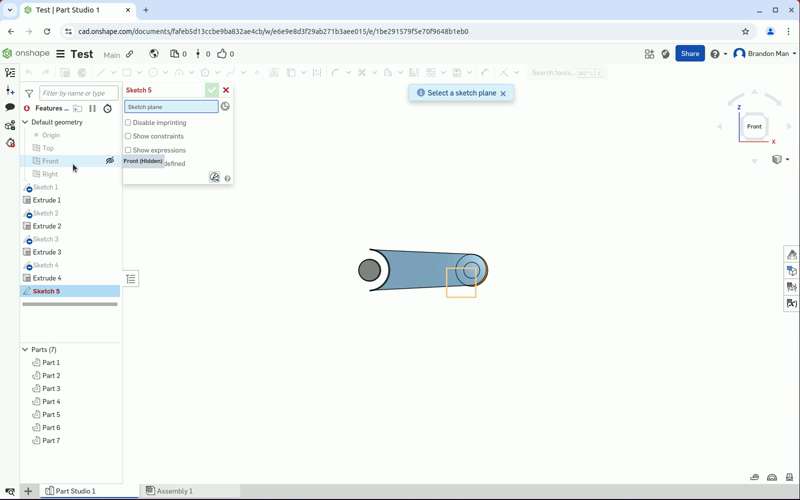
click(73, 163)
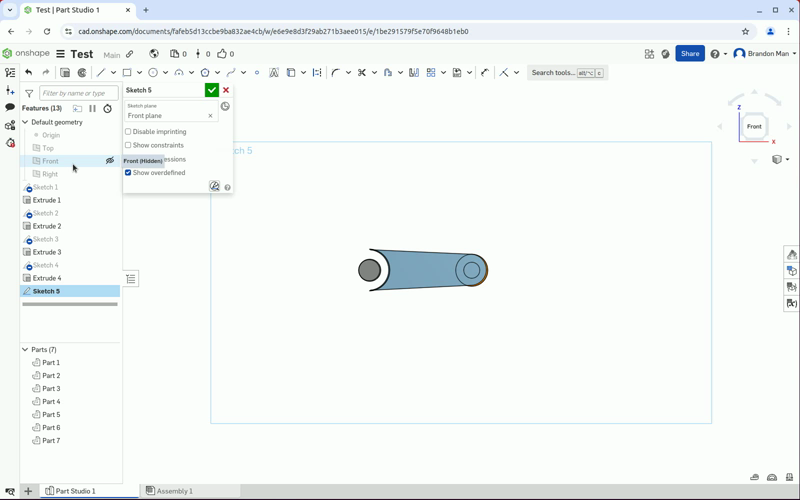
mouse_move(73, 352)
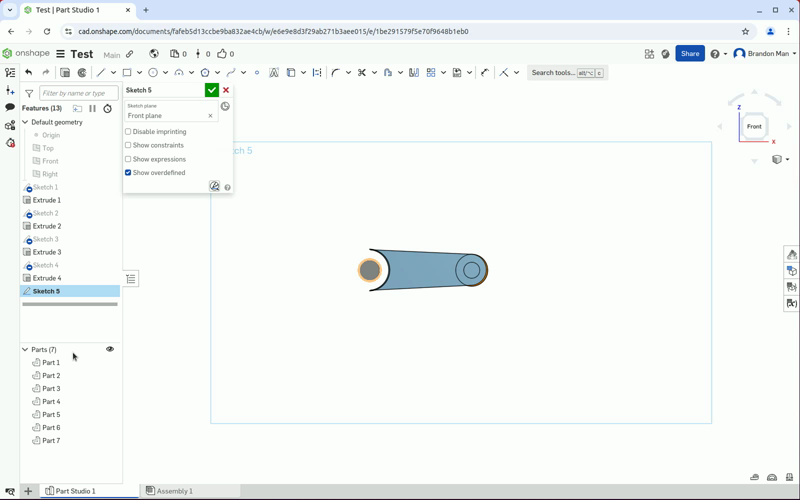
key(y)
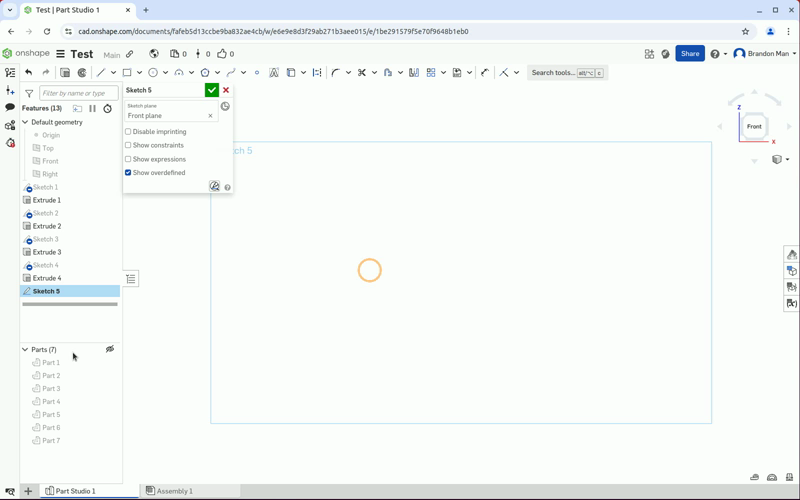
key(c)
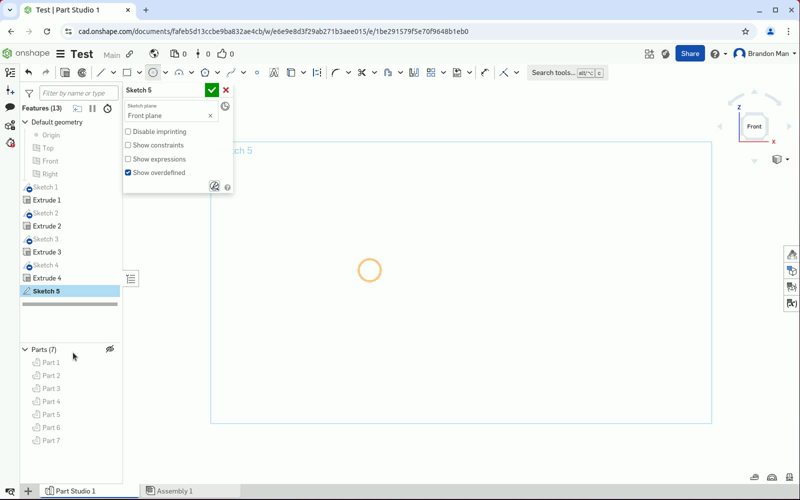
key_down(shift)
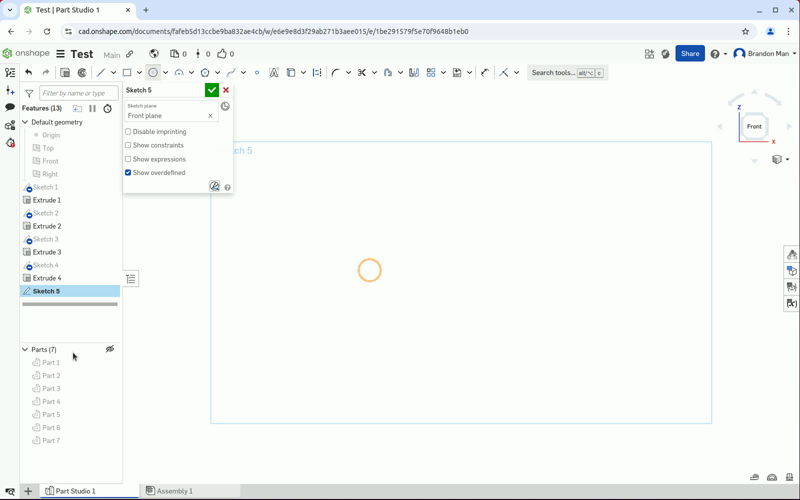
mouse_move(369, 270)
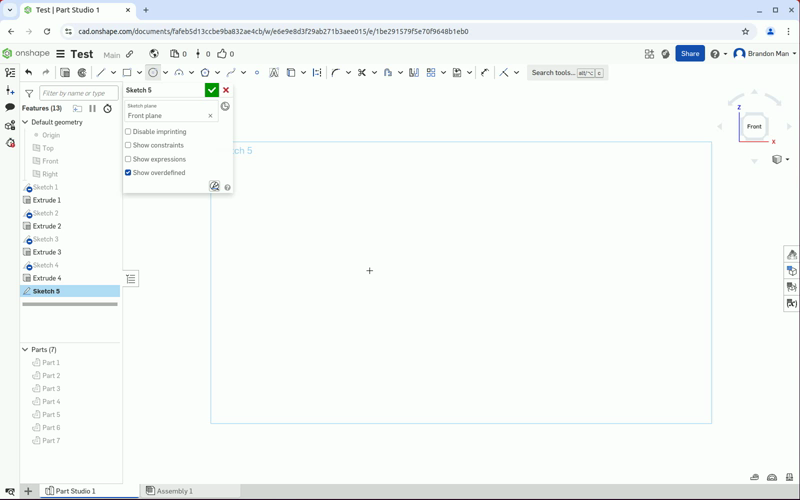
click(369, 270)
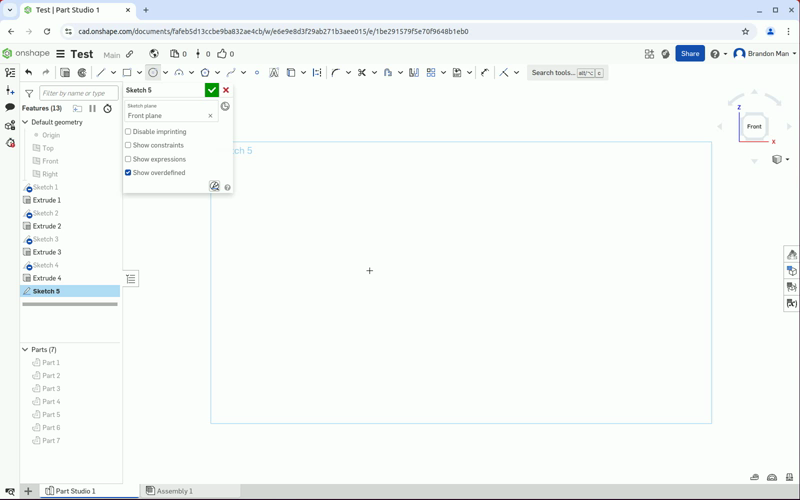
key_up(shift)
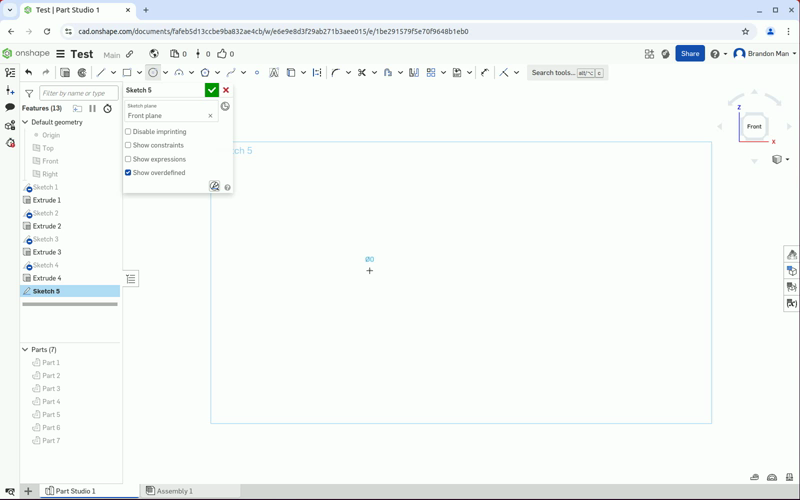
mouse_move(380, 270)
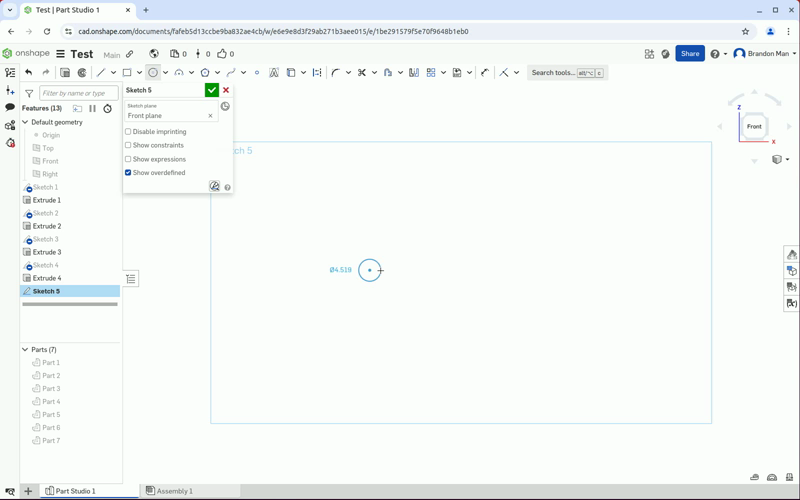
click(380, 270)
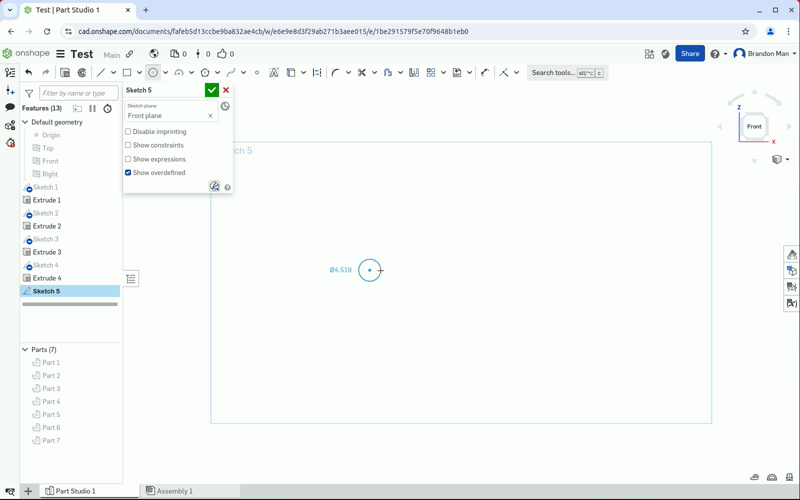
key(esc)
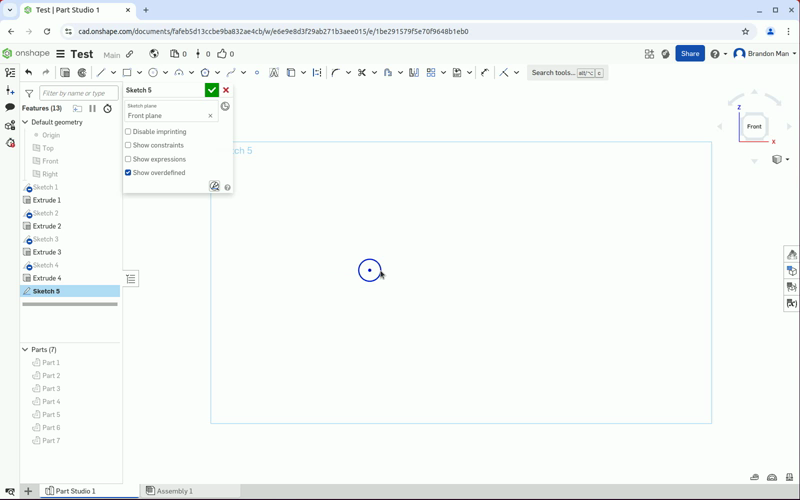
mouse_move(370, 277)
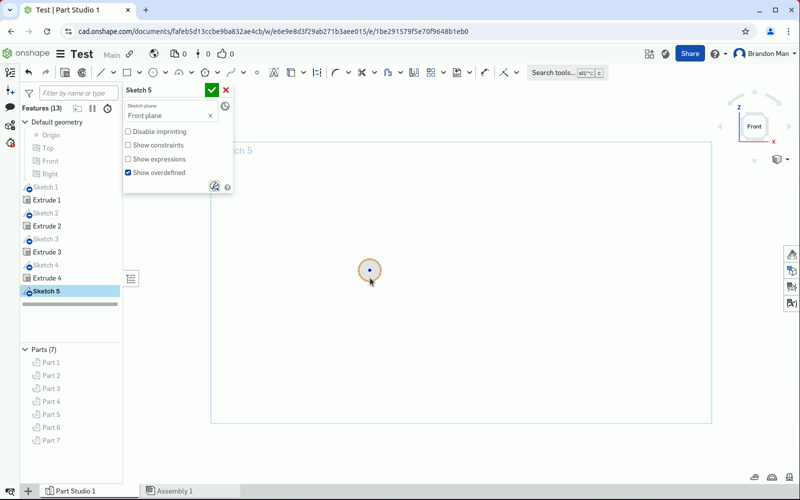
scroll(6)
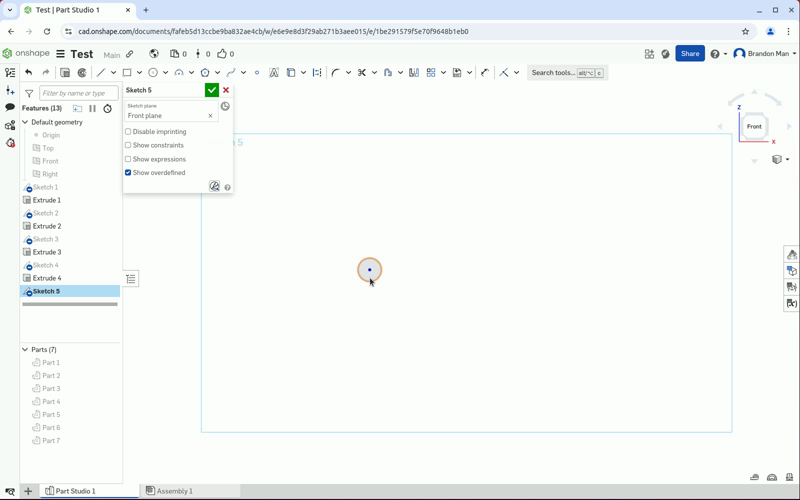
scroll(6)
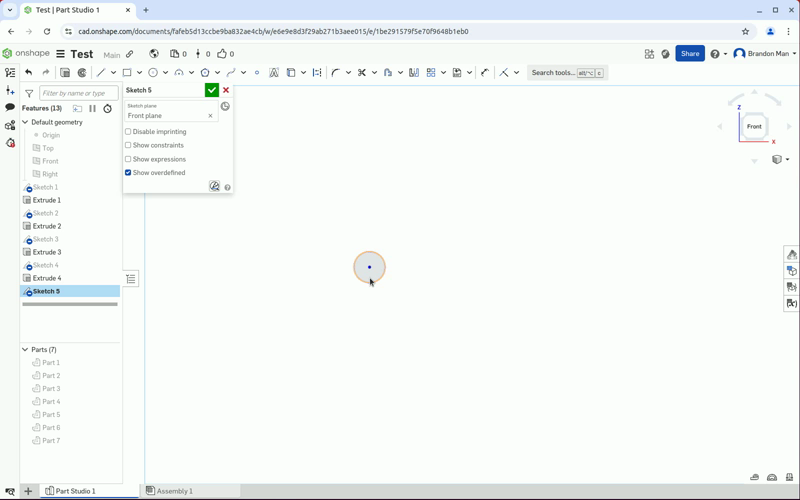
scroll(6)
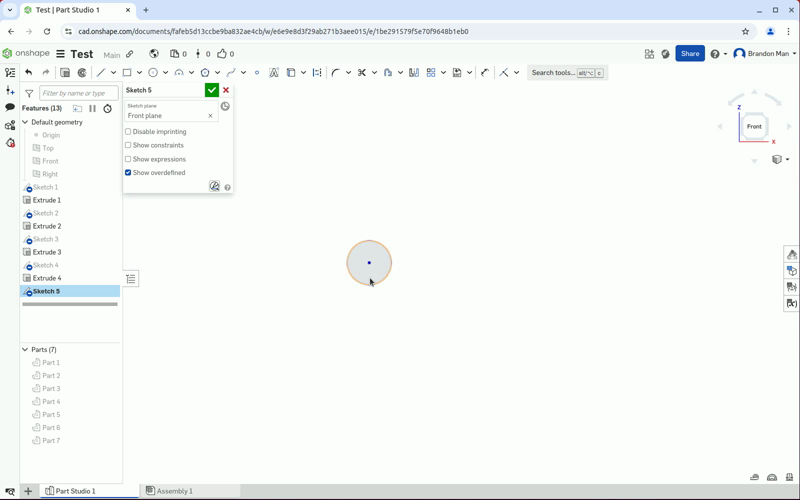
scroll(6)
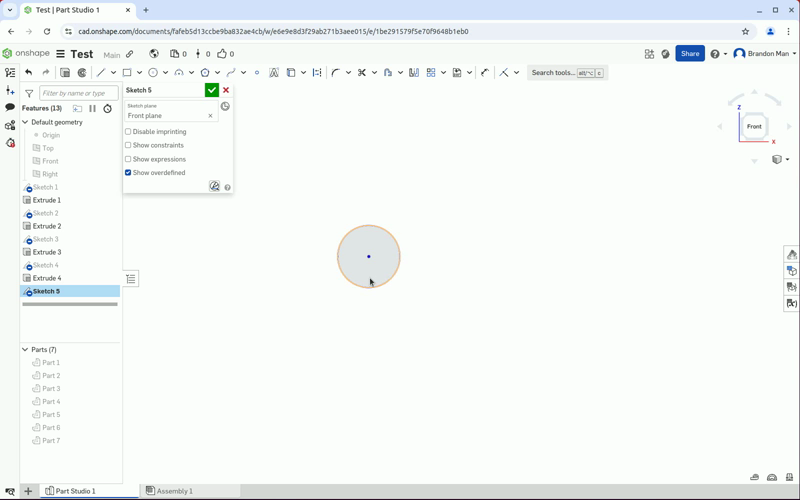
scroll(6)
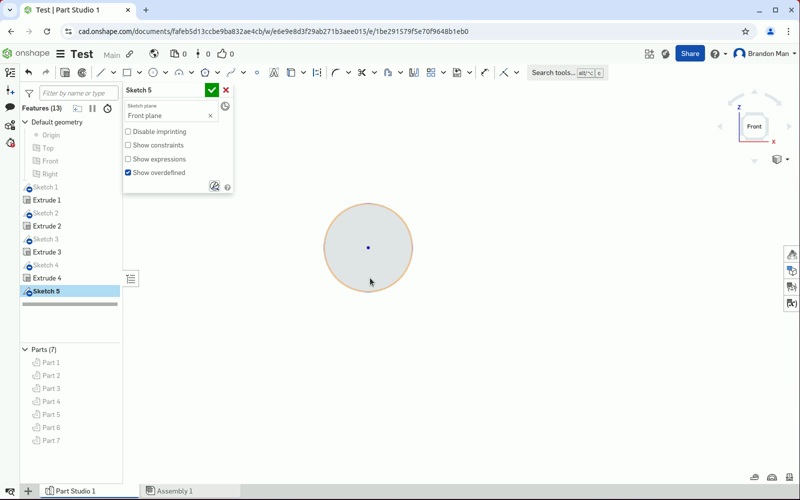
scroll(6)
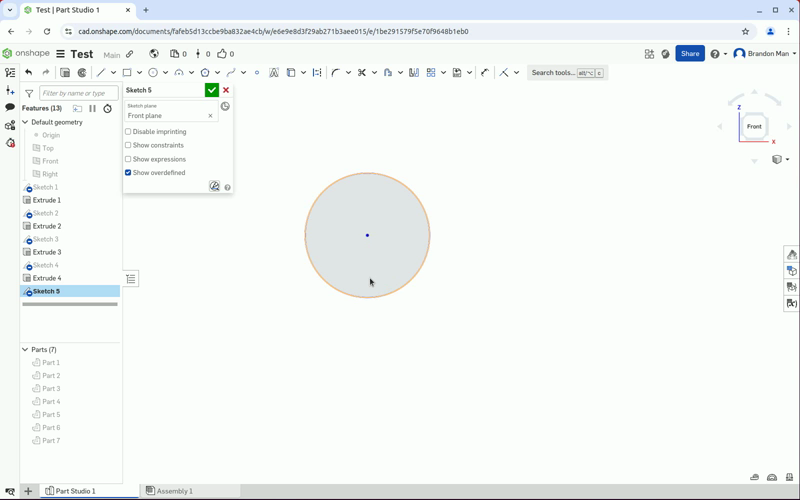
scroll(6)
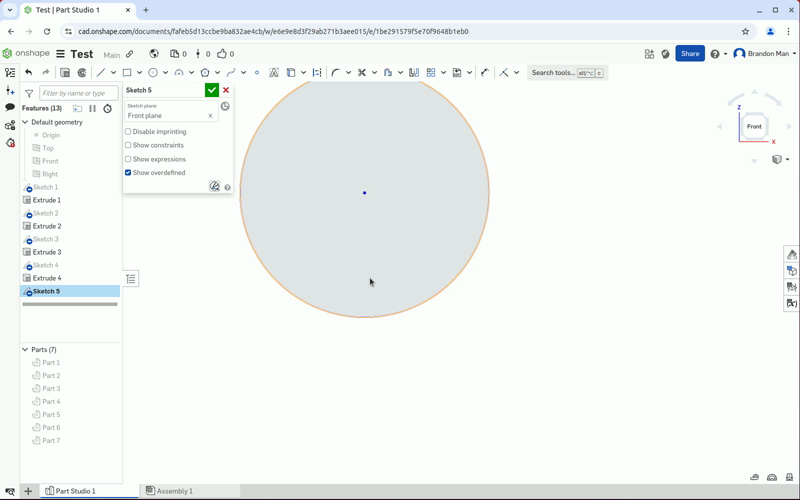
click(370, 277)
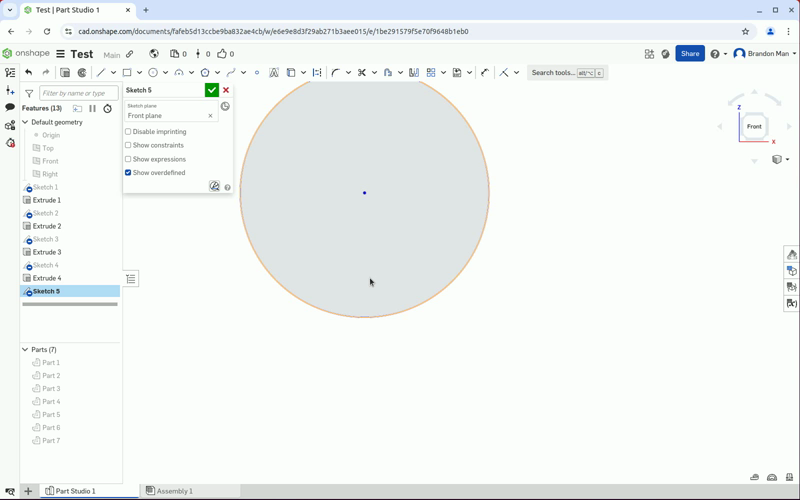
scroll(-6)
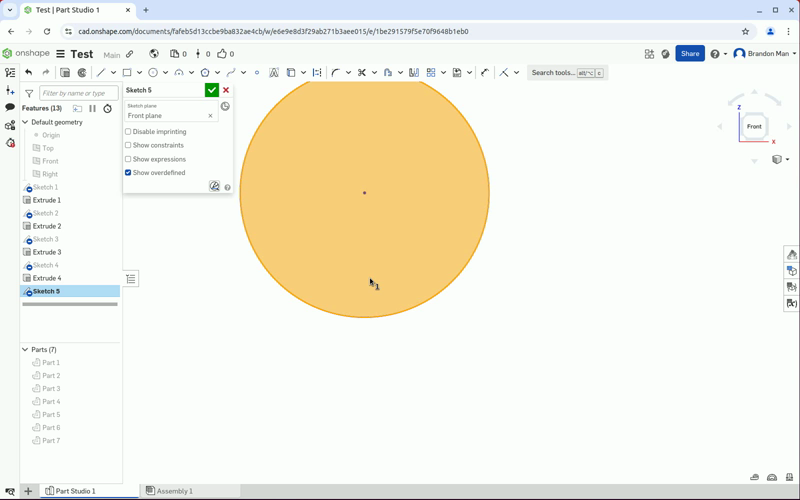
scroll(-6)
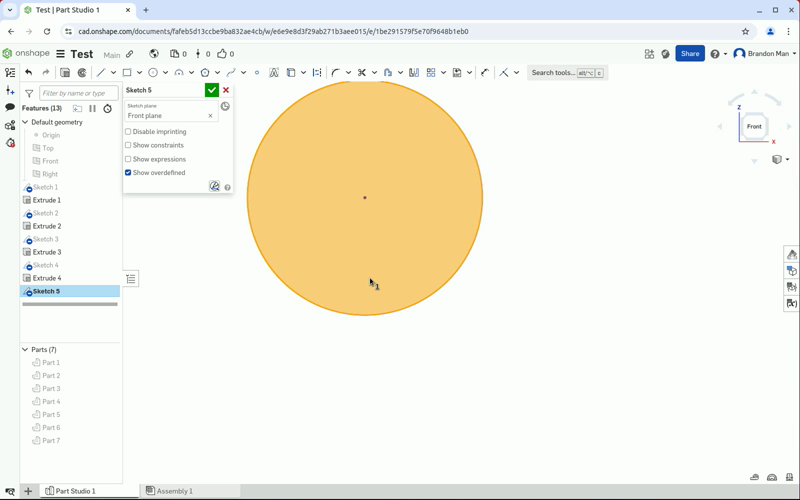
scroll(-6)
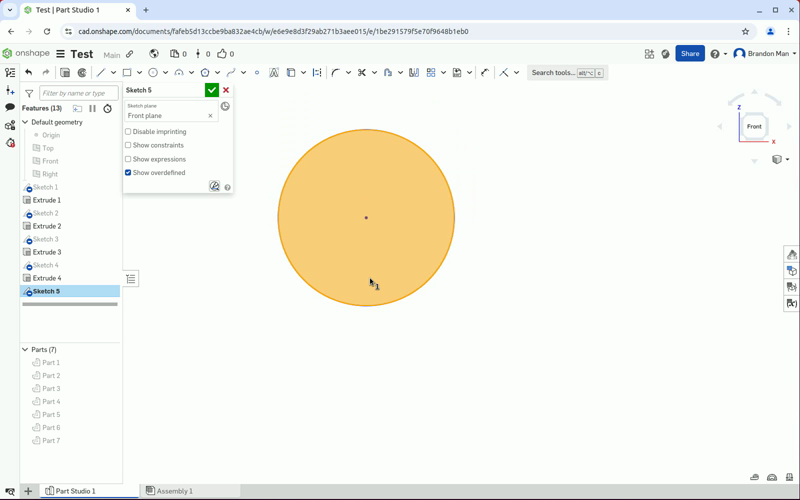
scroll(-6)
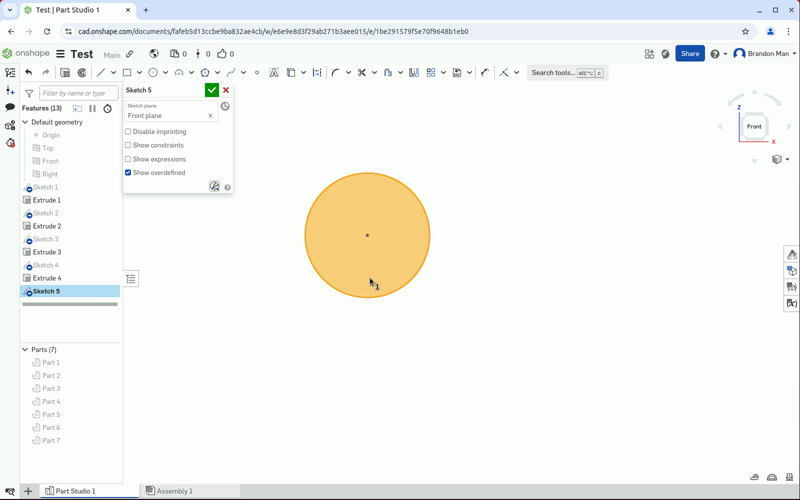
scroll(-6)
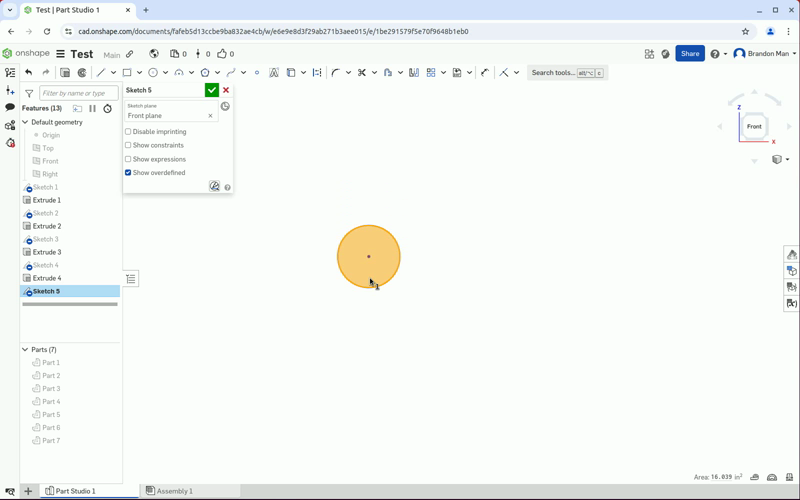
scroll(-6)
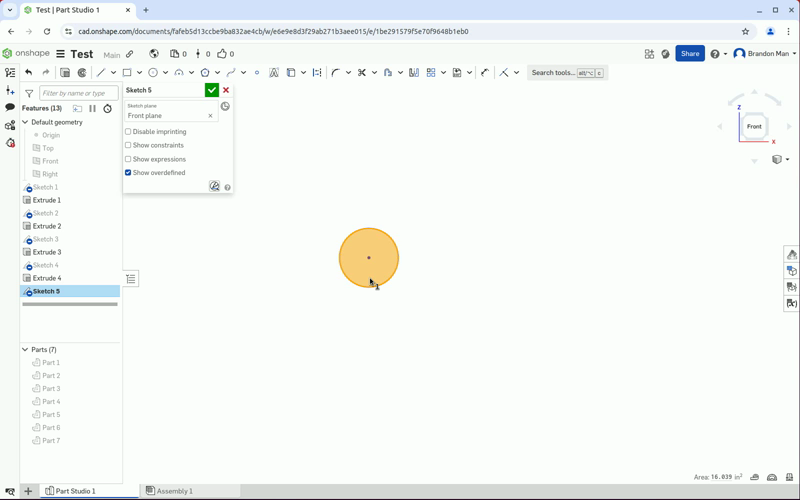
scroll(-6)
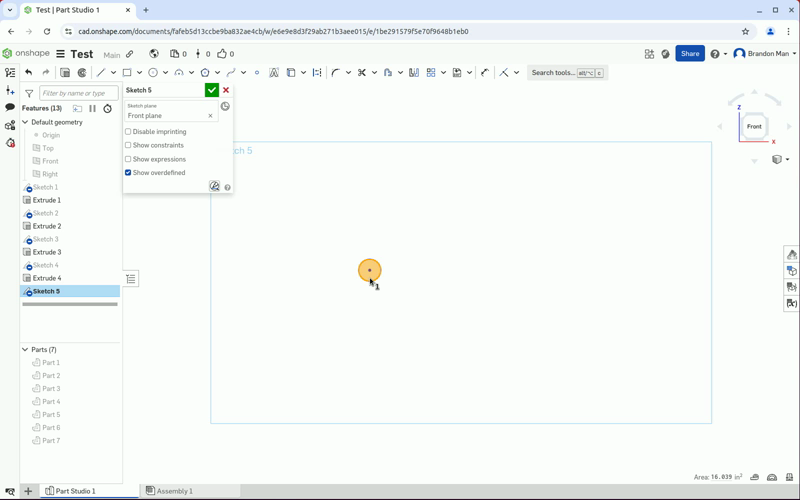
mouse_move(73, 352)
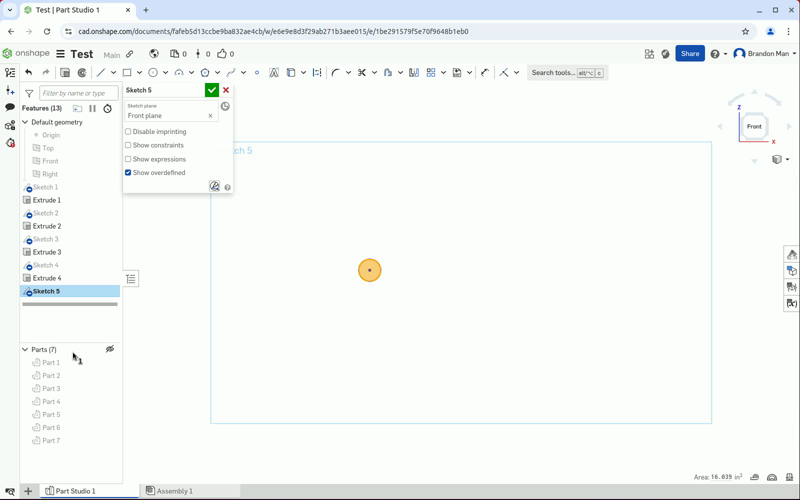
key(shift+y)
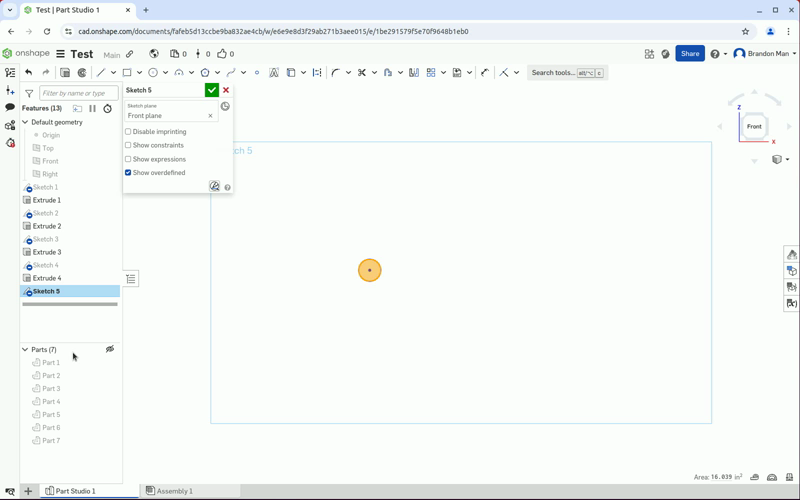
key(shift+e)
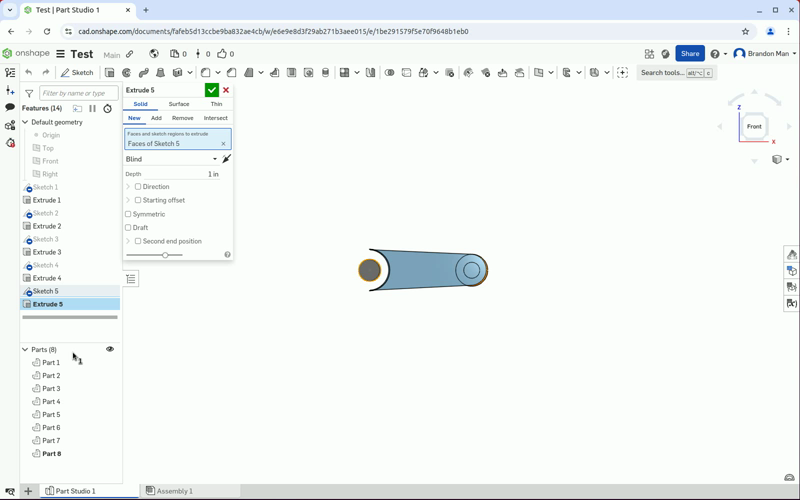
mouse_move(143, 106)
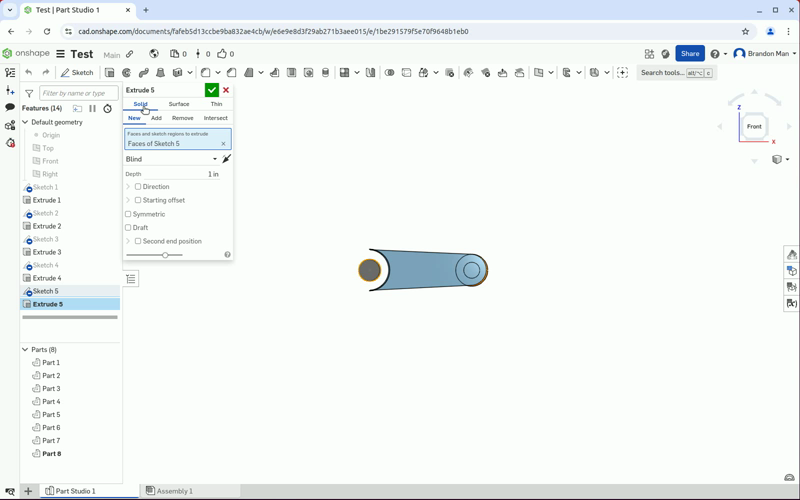
click(143, 106)
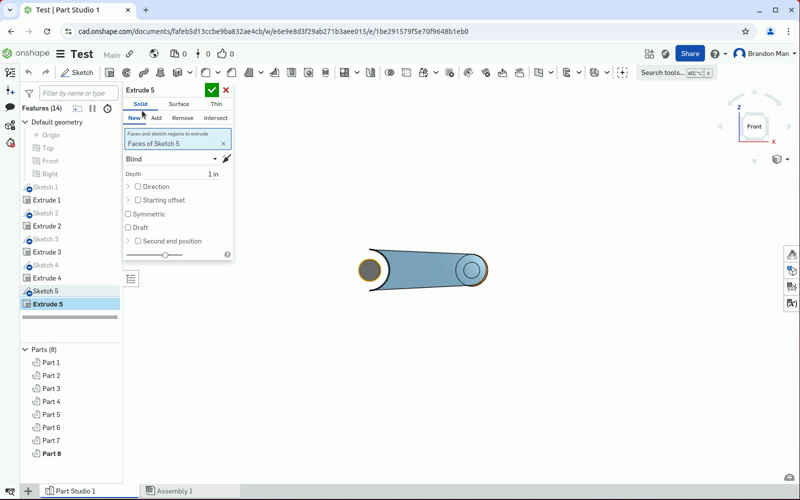
mouse_move(137, 120)
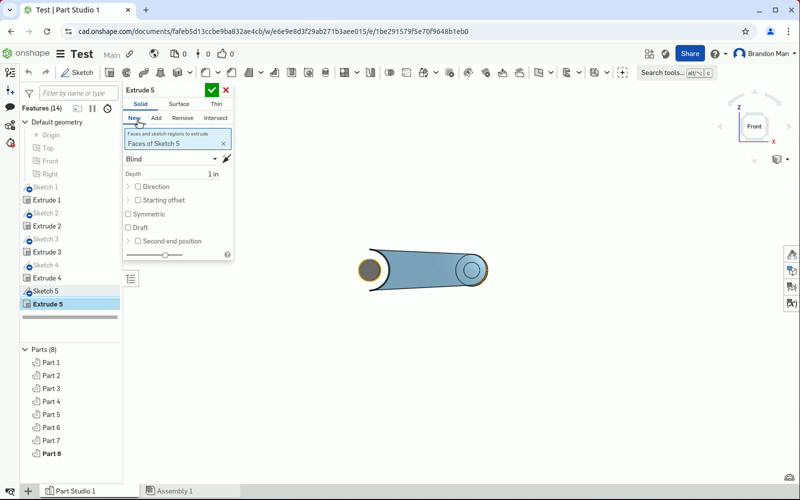
click(137, 120)
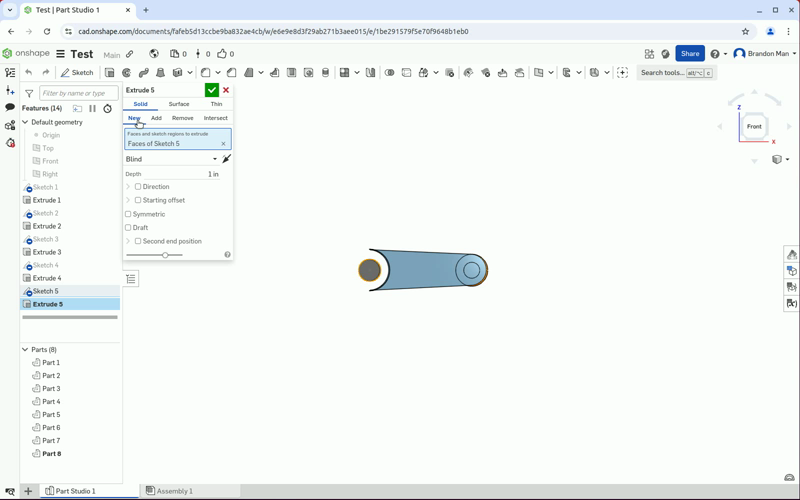
key(tab, 4)
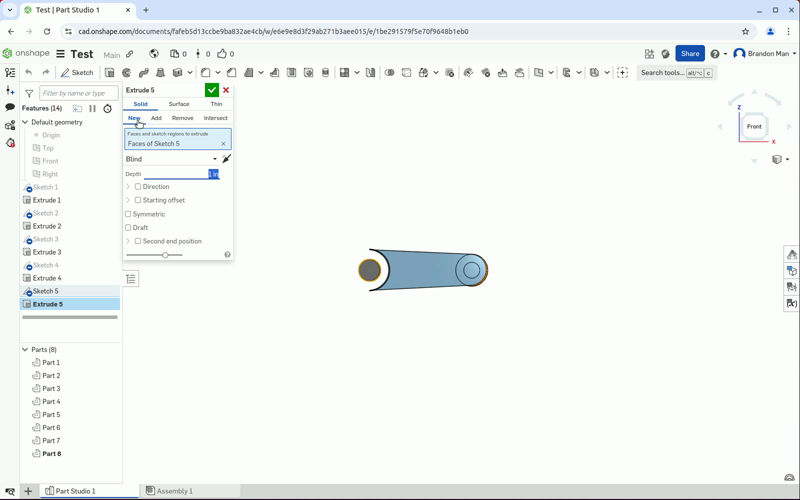
text(-8.425)
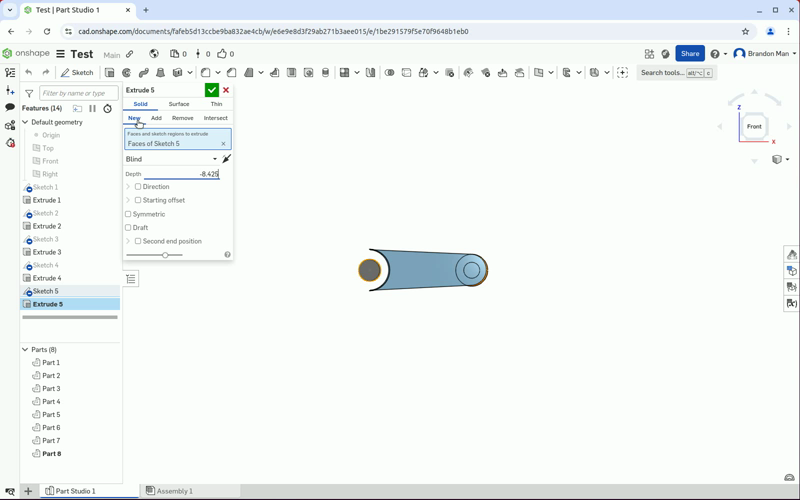
key(enter)
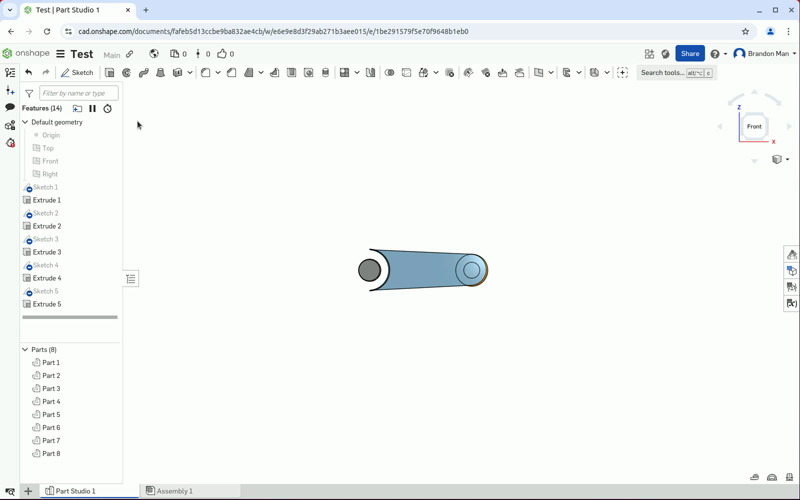
key(shift+h)
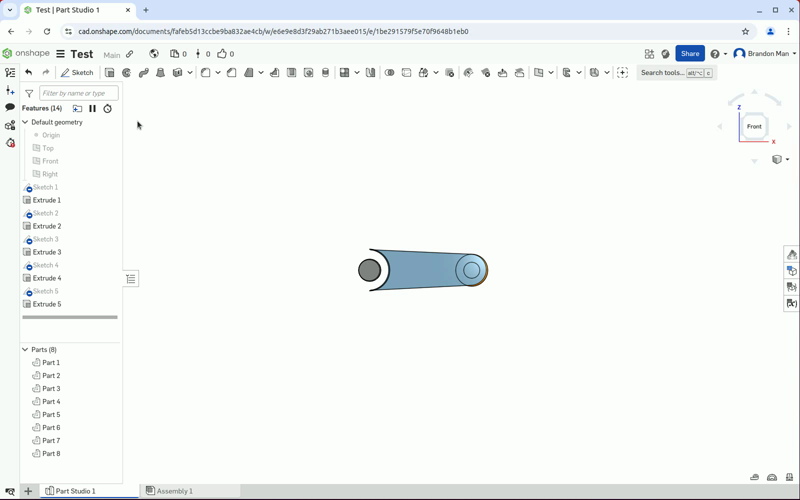
key(shift+h)
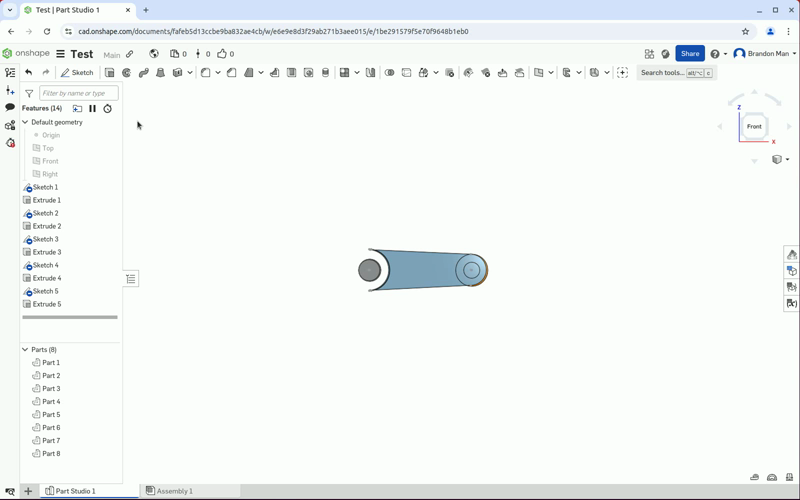
key(shift+7)
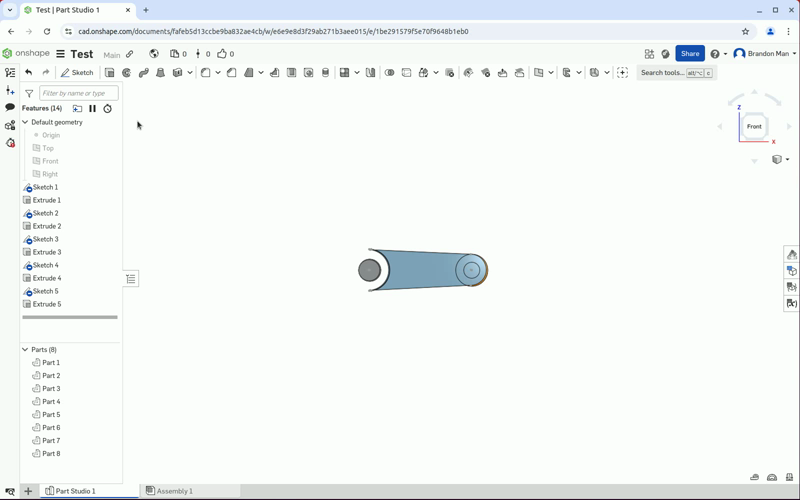
key(left, 2)
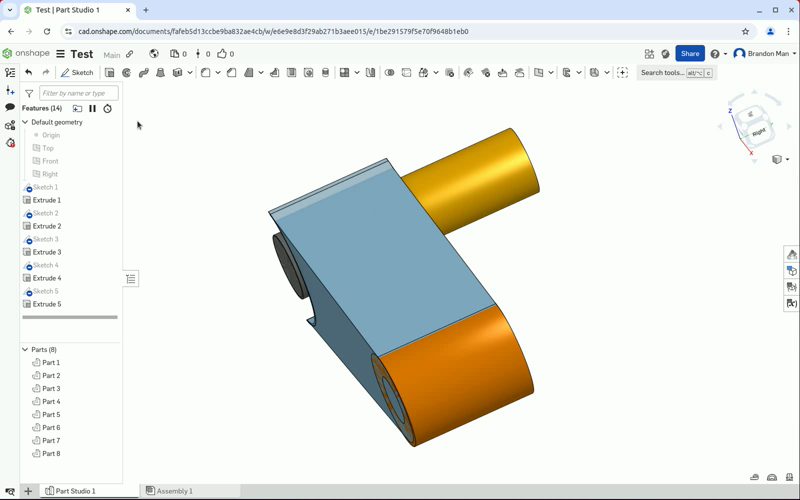
key(down, 2)
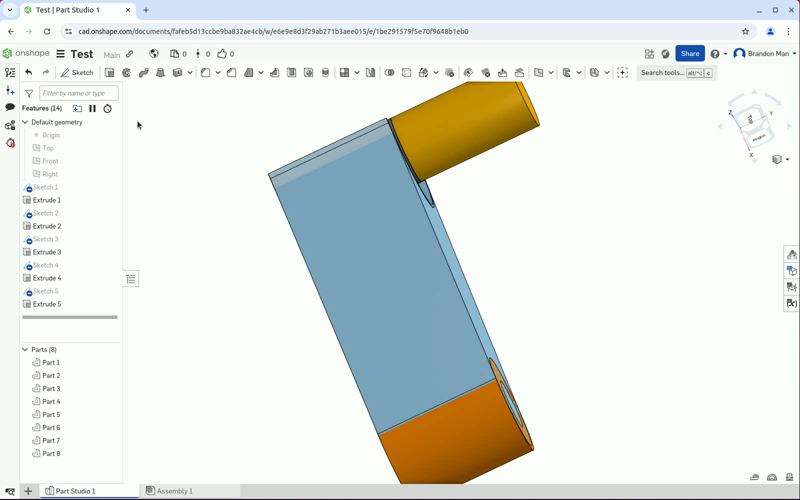
key(up, 2)
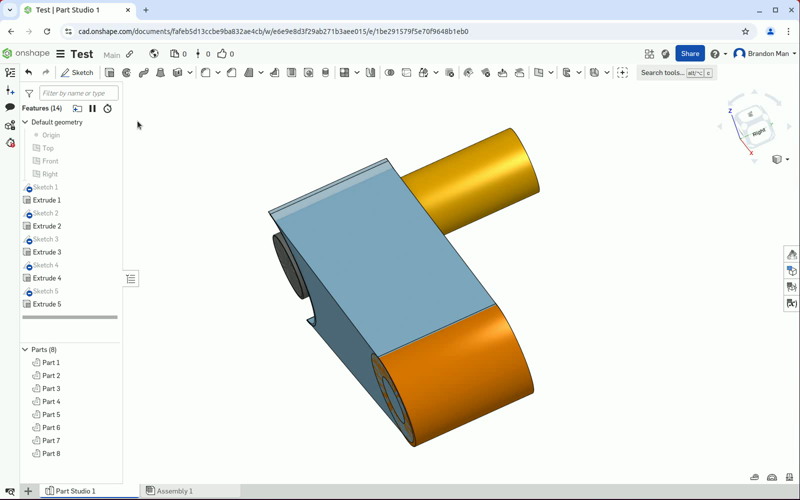
key(right, 2)
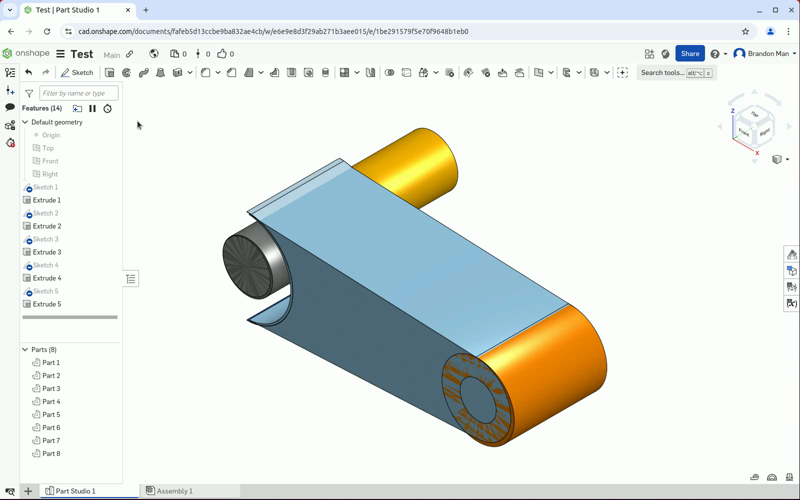
mouse_move(73, 189)
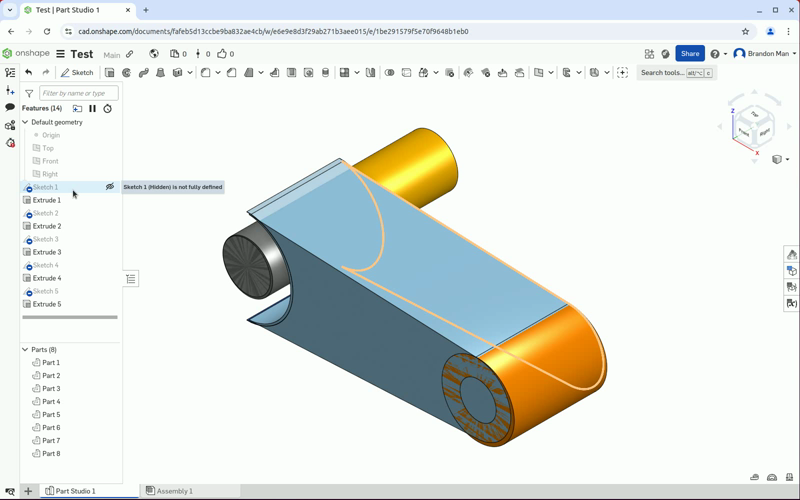
click(73, 189)